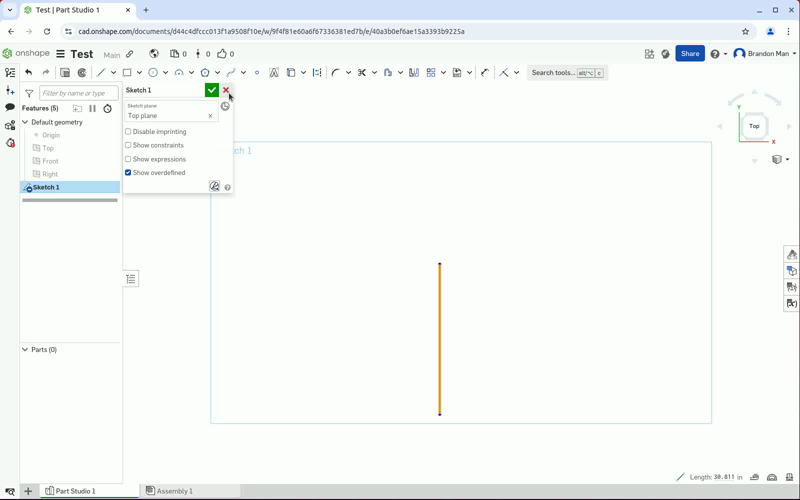
key(shift+h)
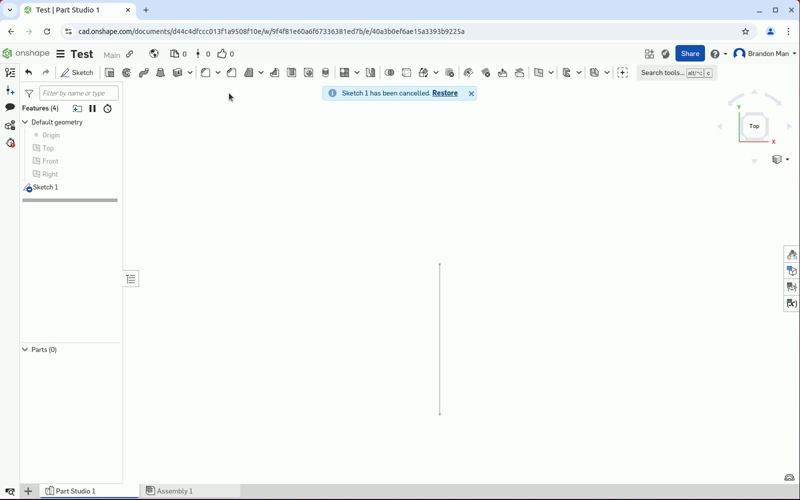
mouse_move(73, 352)
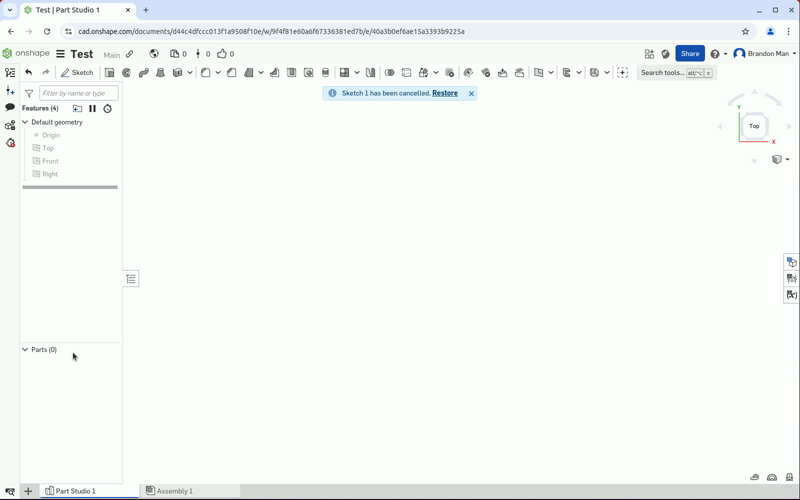
key(y)
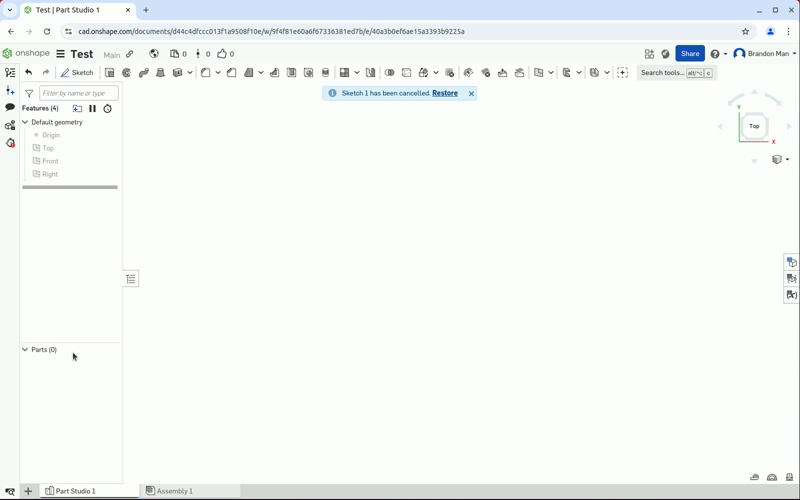
key(shift+p)
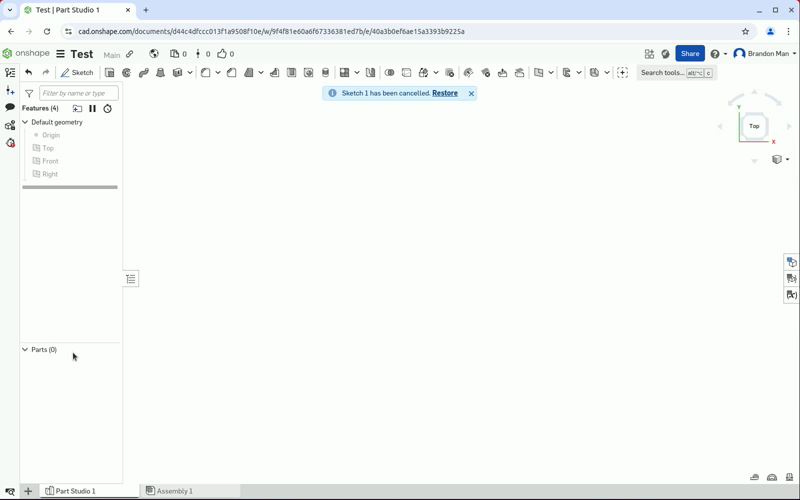
key(space)
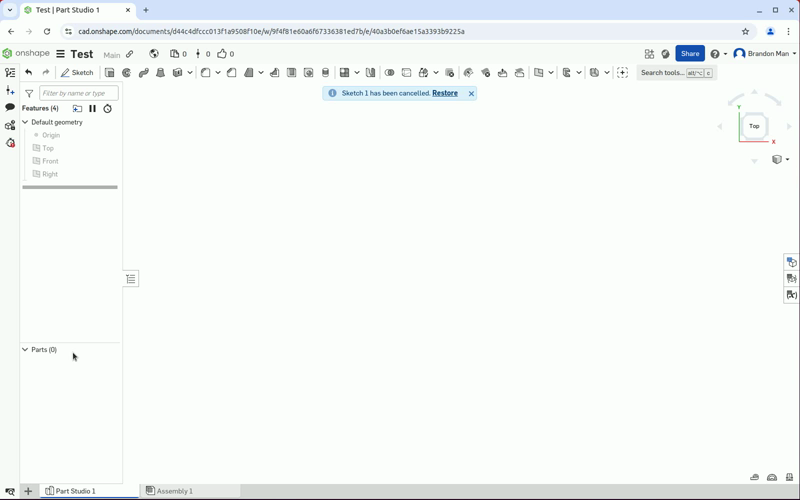
key_down(shift)
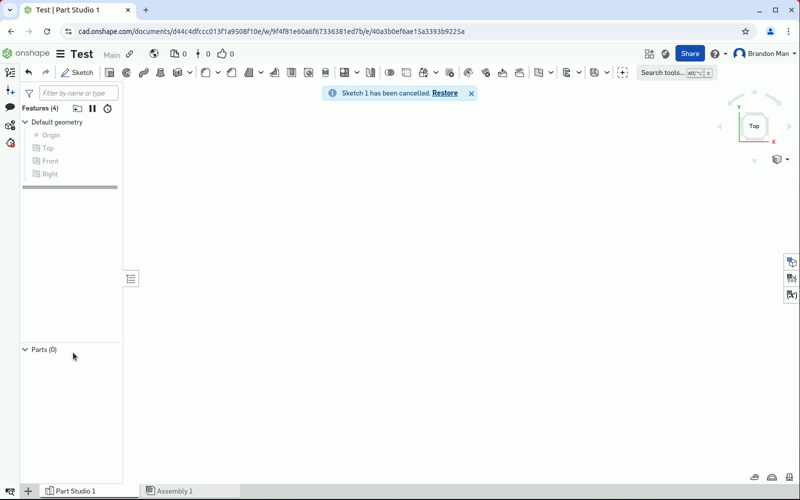
key(up)
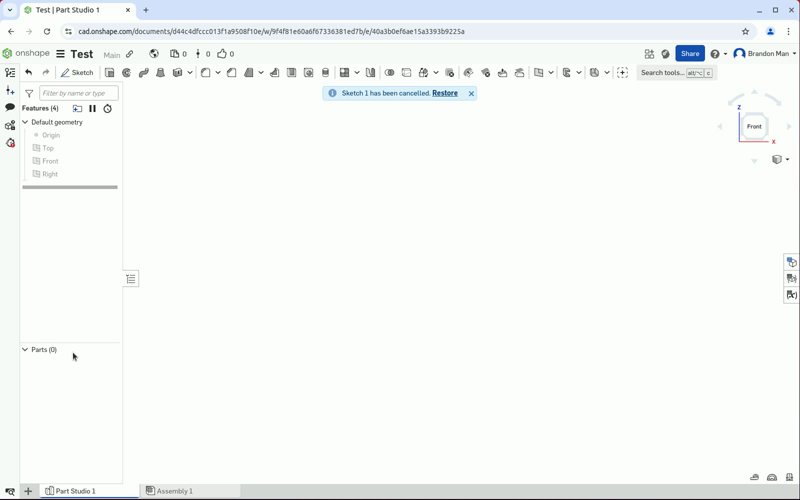
key_up(shift)
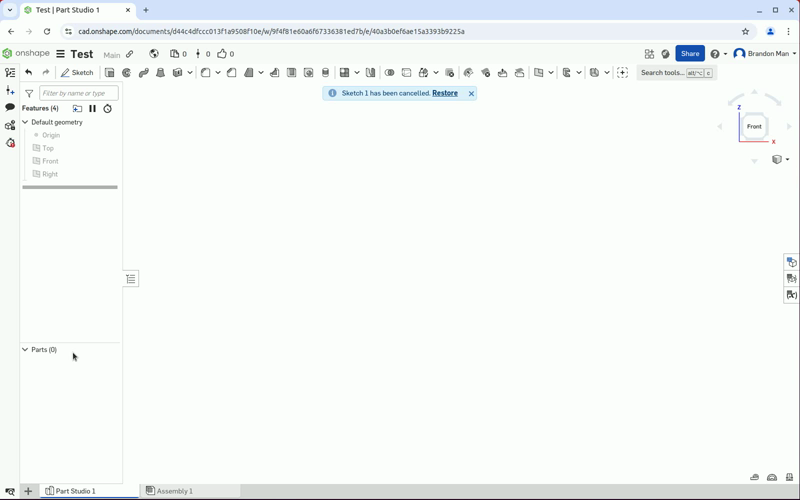
mouse_move(73, 352)
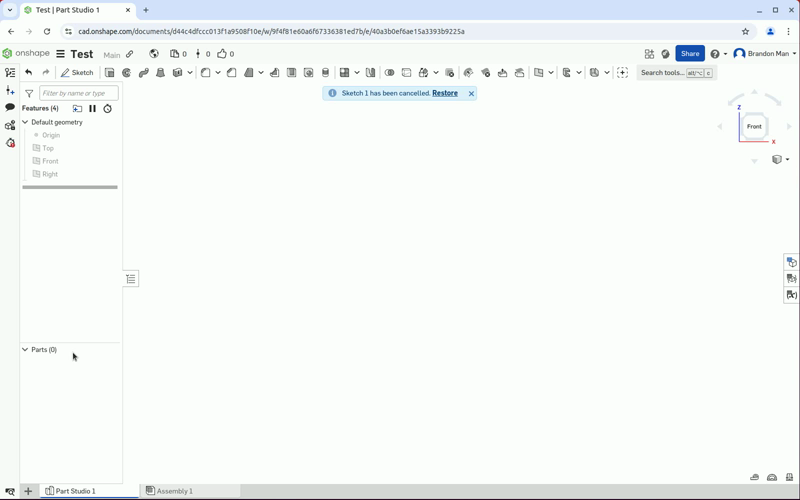
key(shift+y)
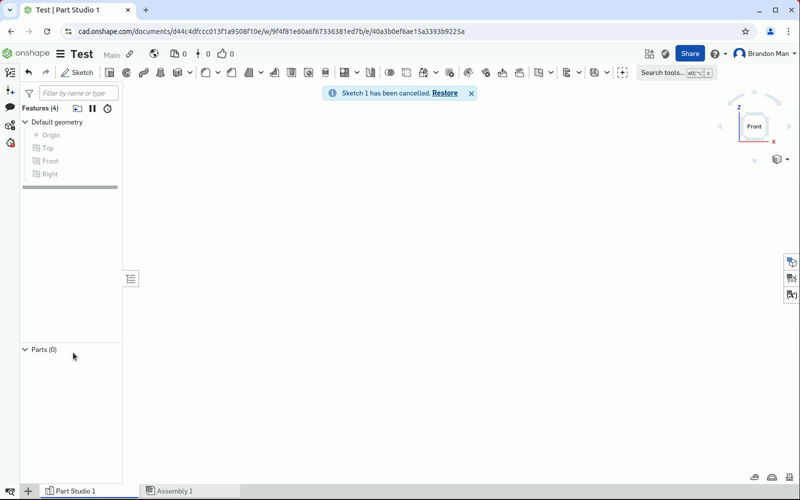
key(shift+s)
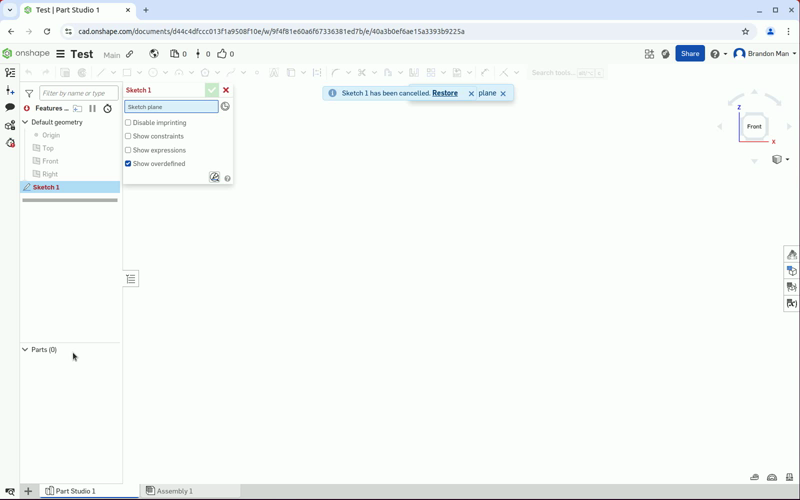
mouse_move(73, 163)
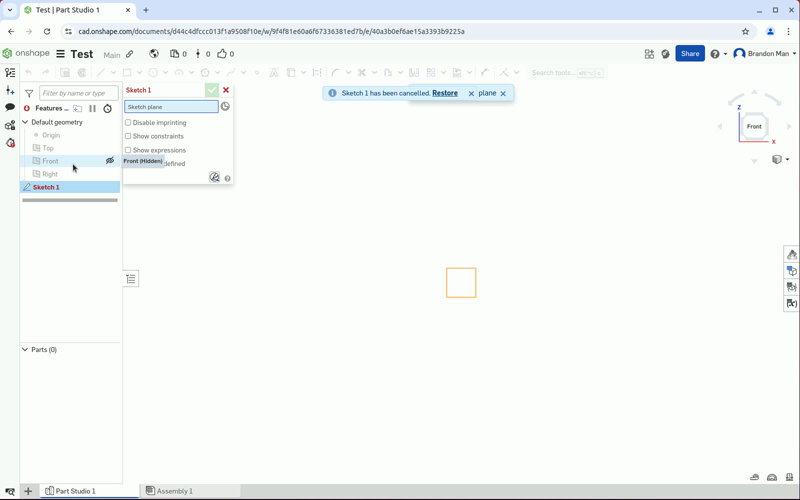
click(73, 163)
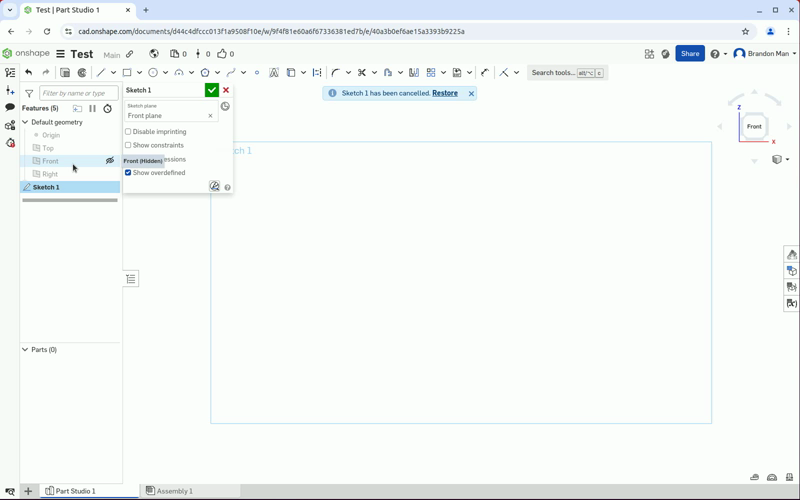
mouse_move(73, 352)
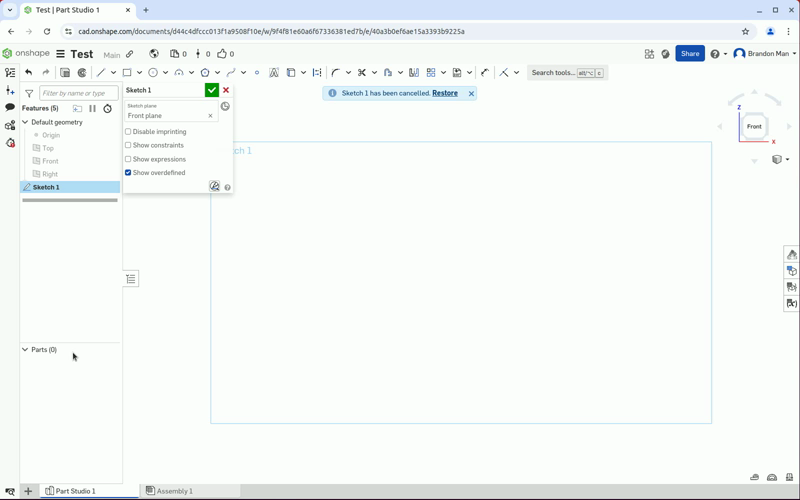
key(y)
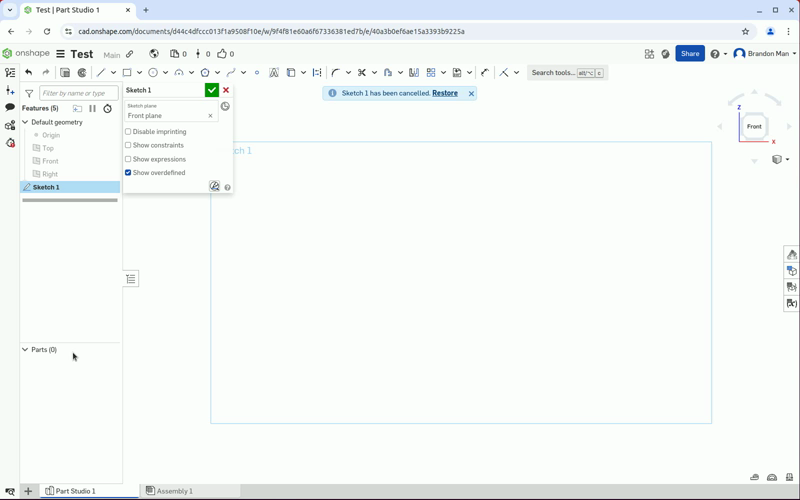
key(l)
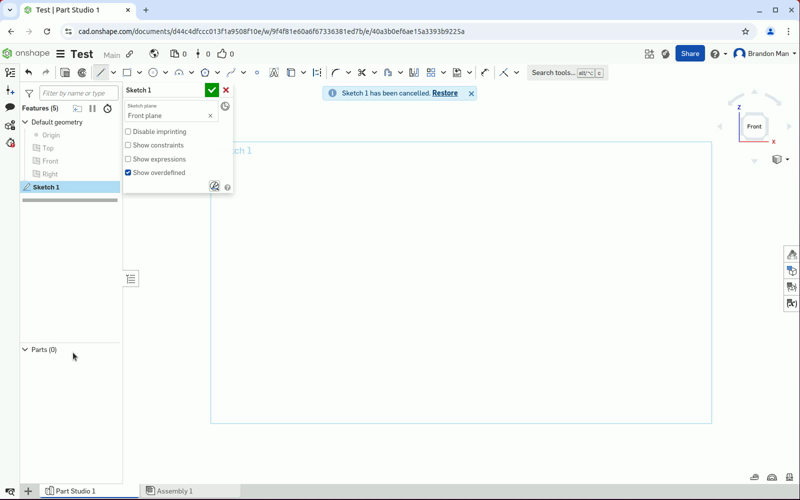
key_down(shift)
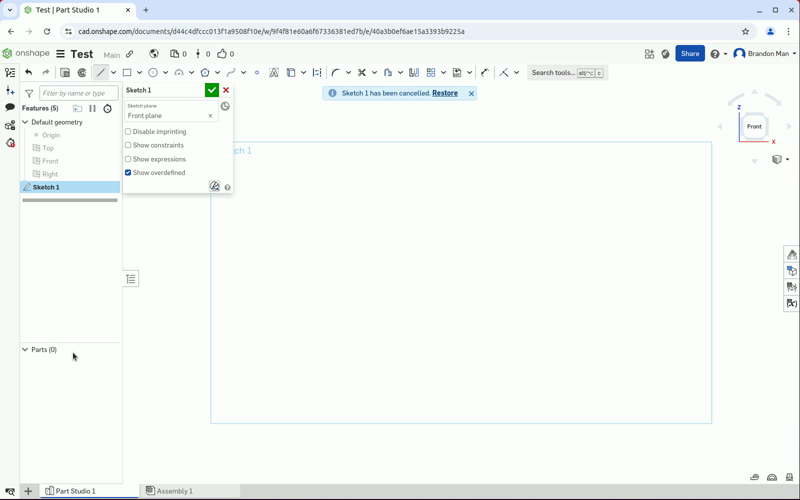
mouse_move(363, 375)
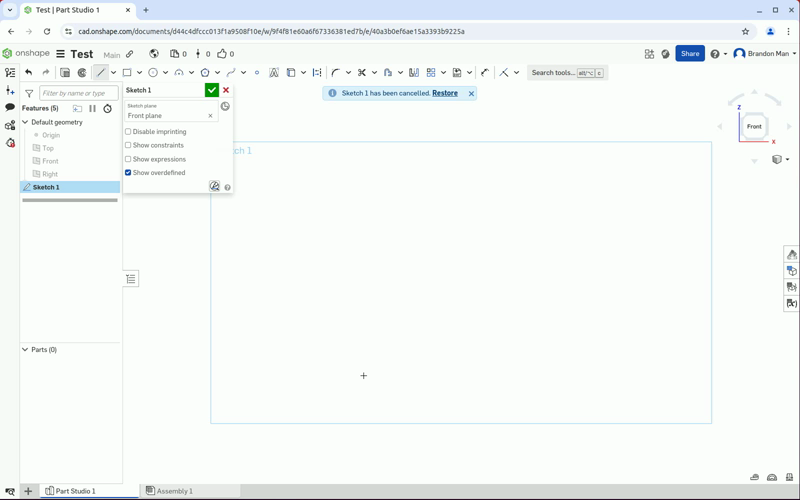
click(363, 375)
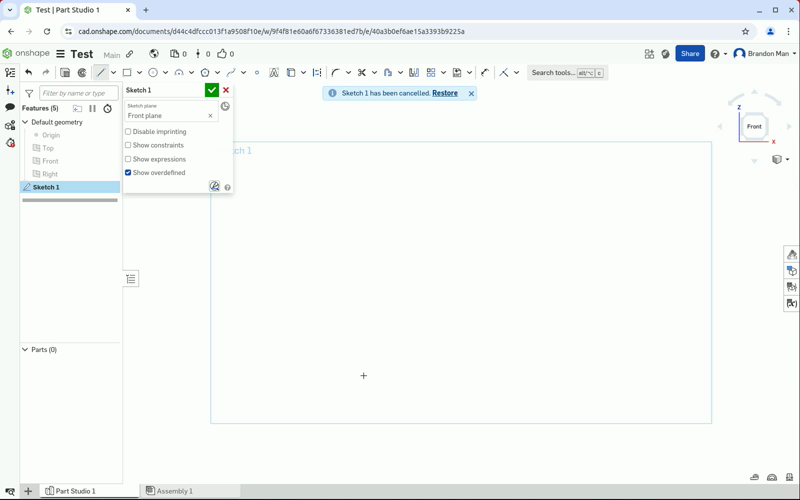
key_up(shift)
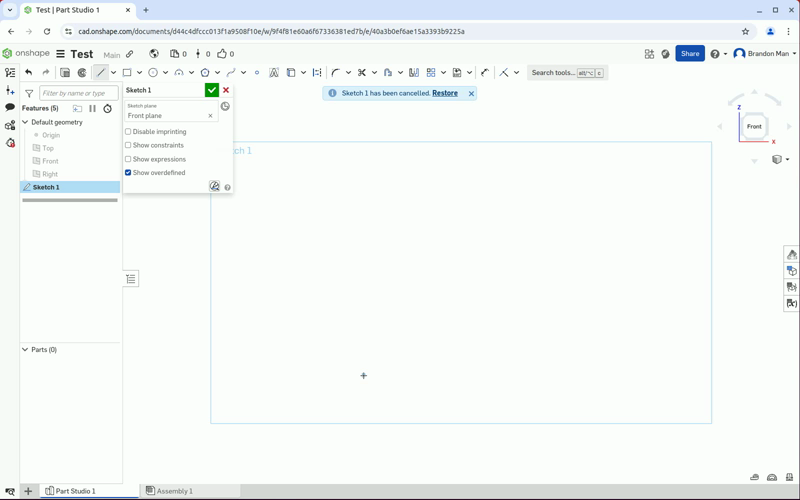
key_down(shift)
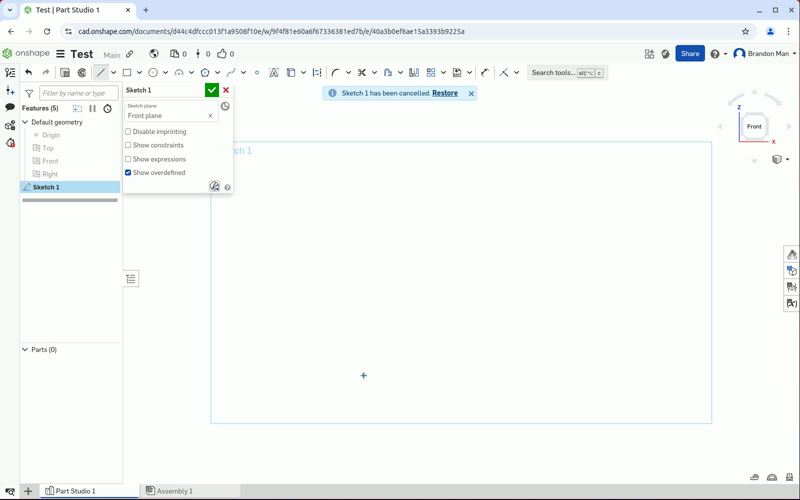
mouse_move(393, 375)
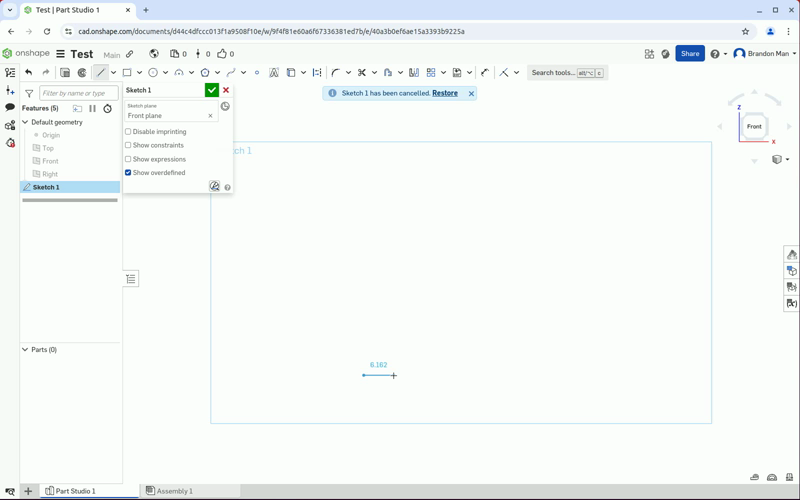
mouse_move(368, 375)
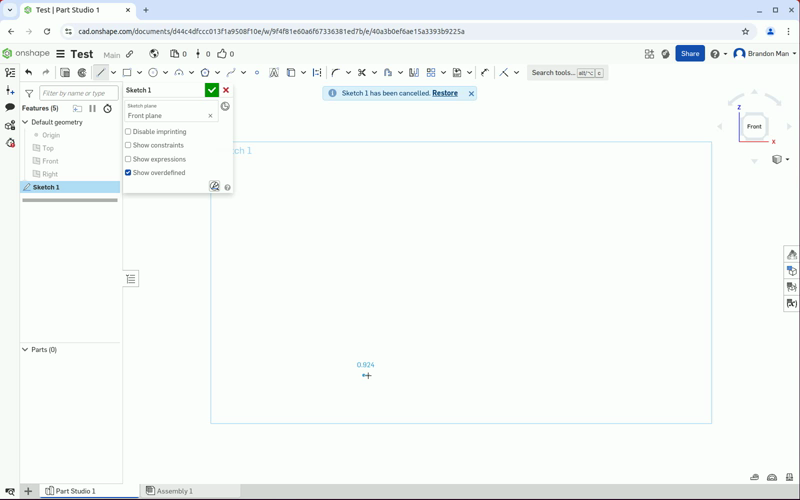
scroll(6)
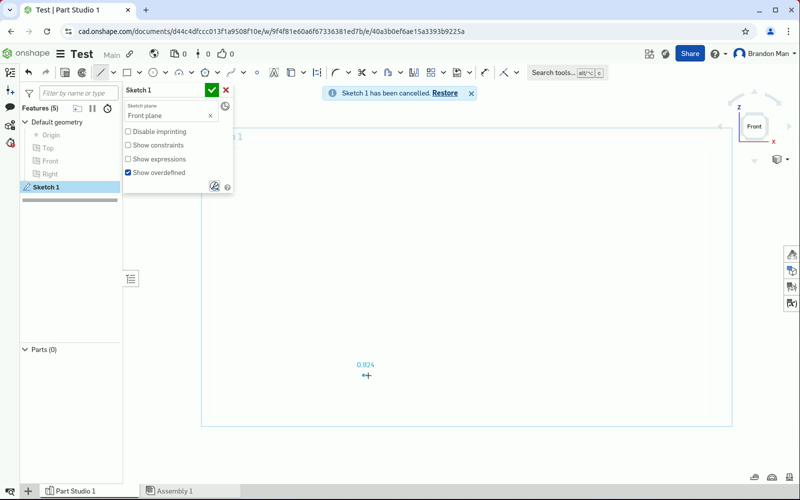
scroll(6)
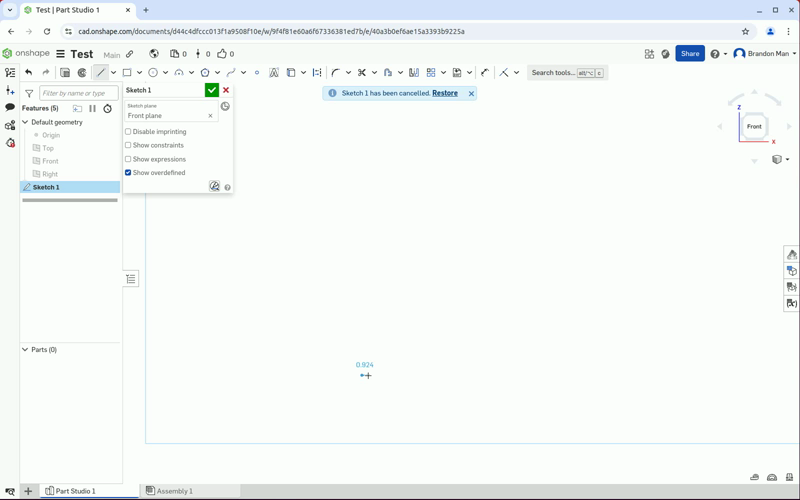
scroll(6)
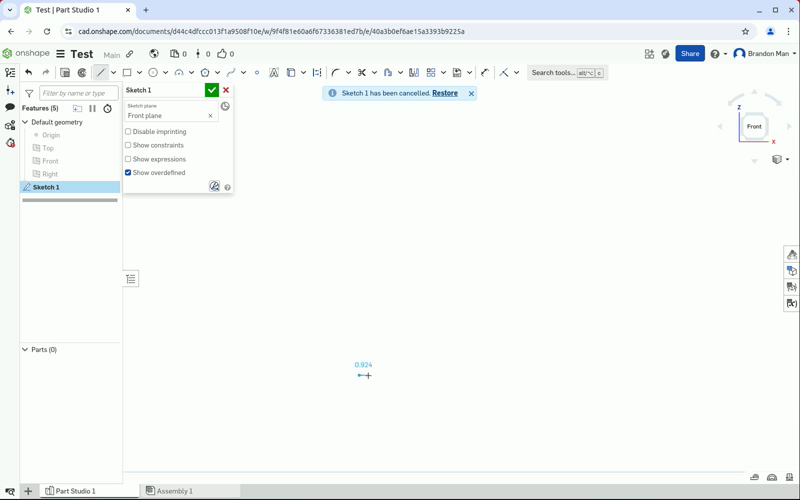
scroll(6)
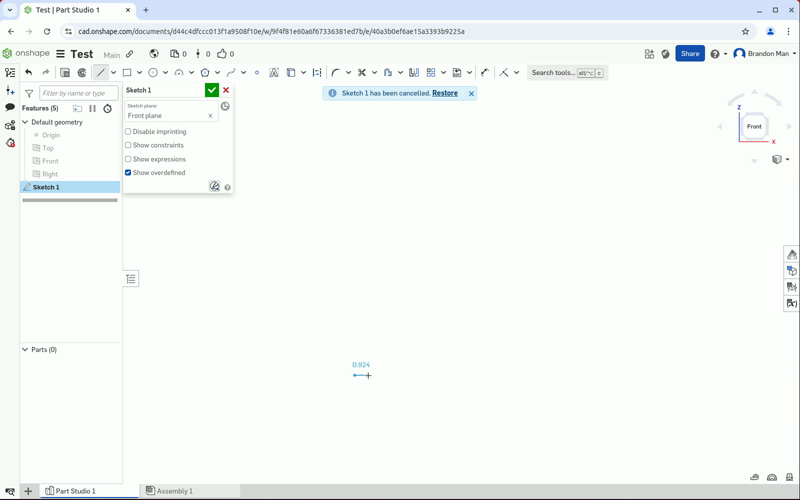
scroll(6)
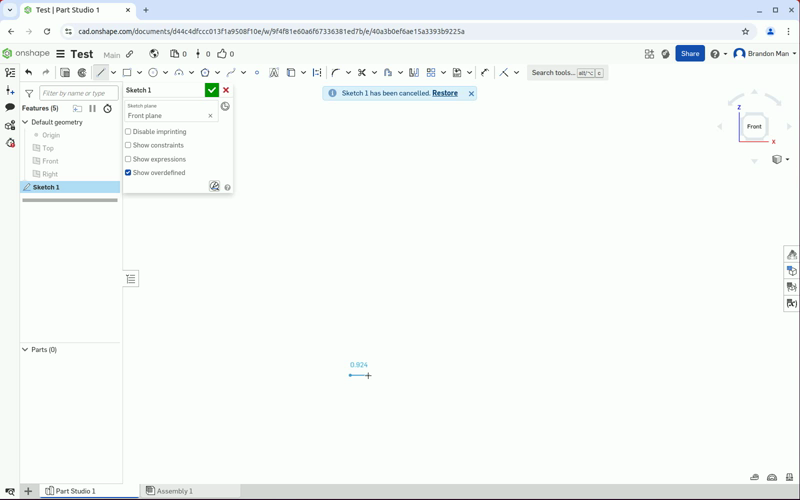
scroll(6)
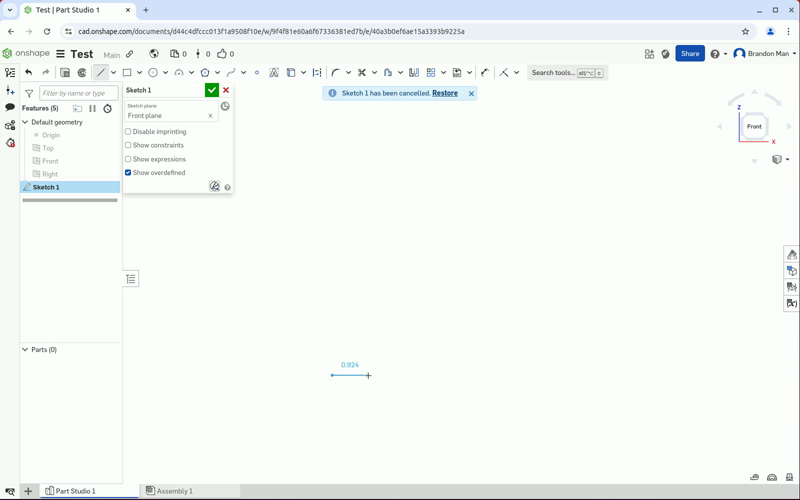
scroll(6)
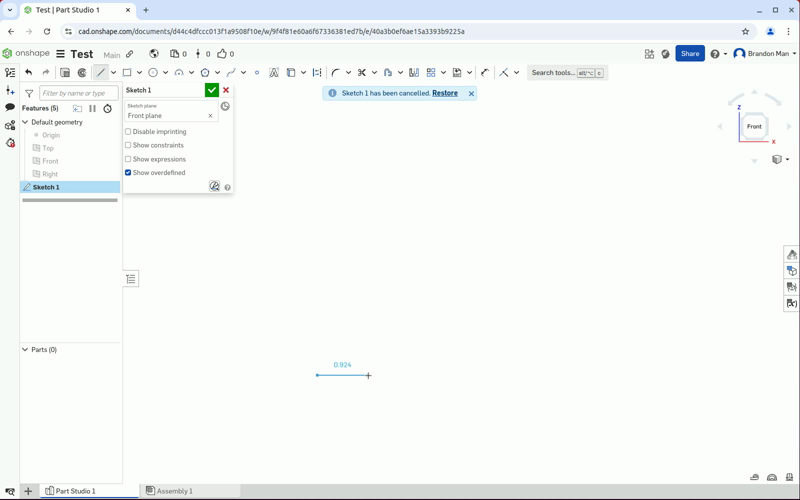
click(368, 375)
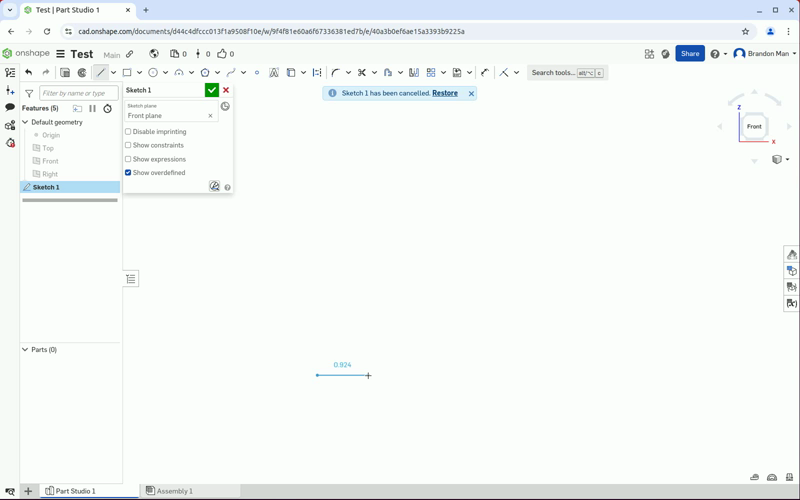
scroll(-6)
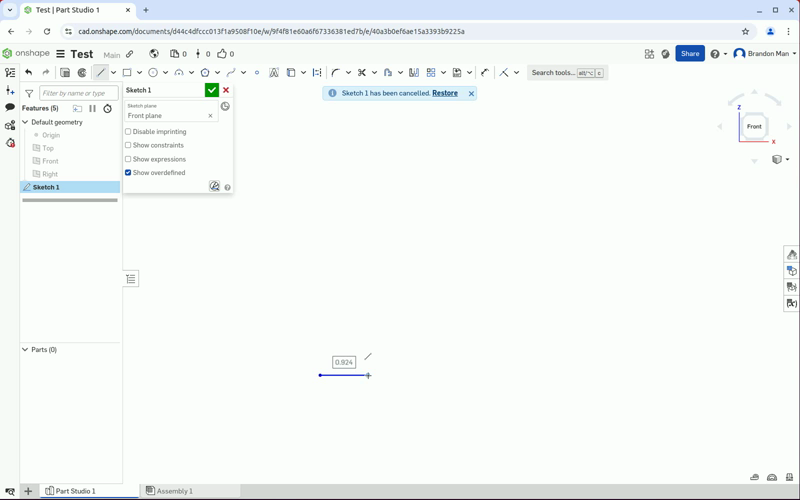
scroll(-6)
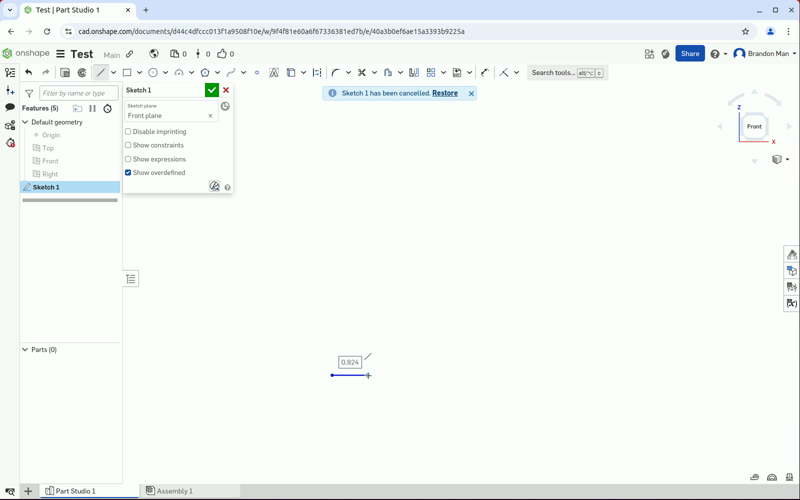
scroll(-6)
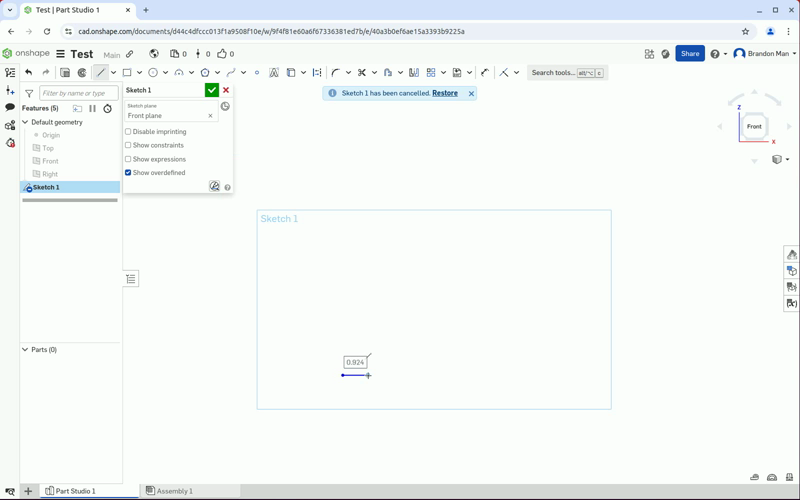
scroll(-6)
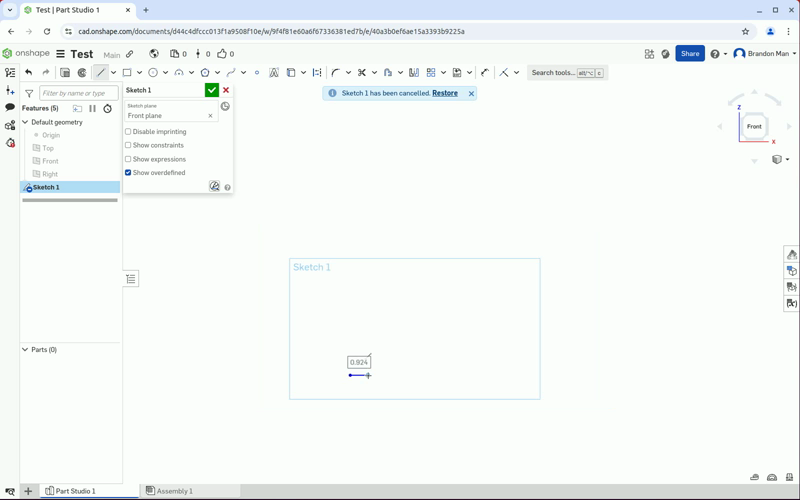
scroll(-6)
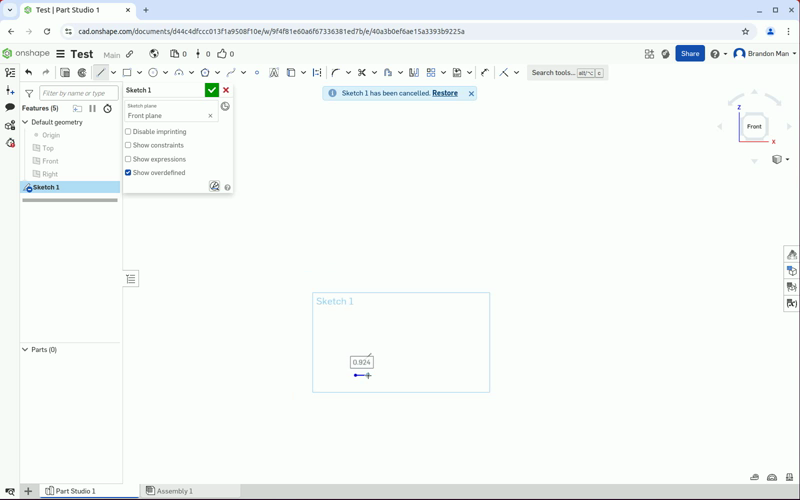
scroll(-6)
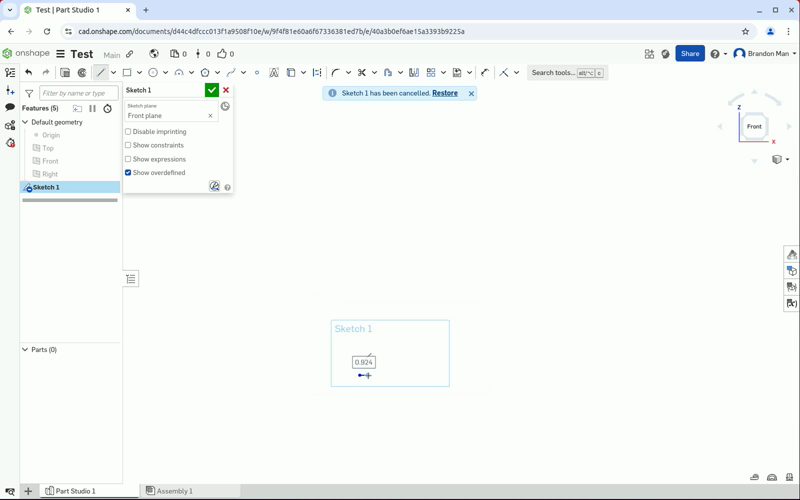
scroll(-6)
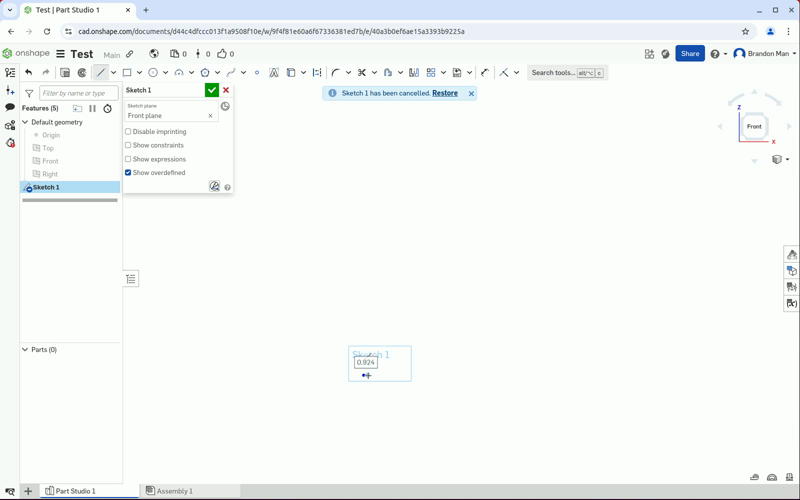
key_up(shift)
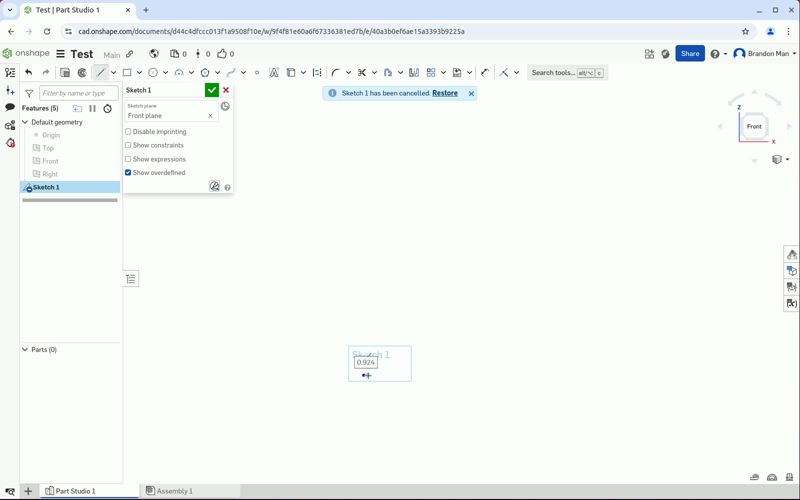
key_down(shift)
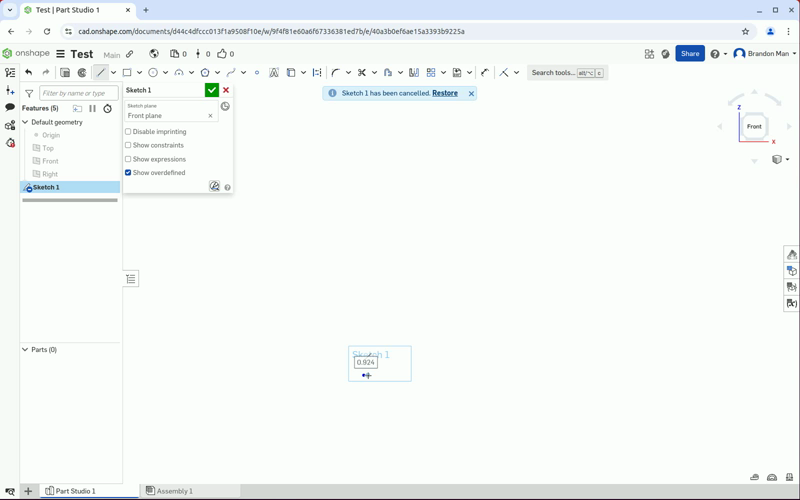
mouse_move(398, 375)
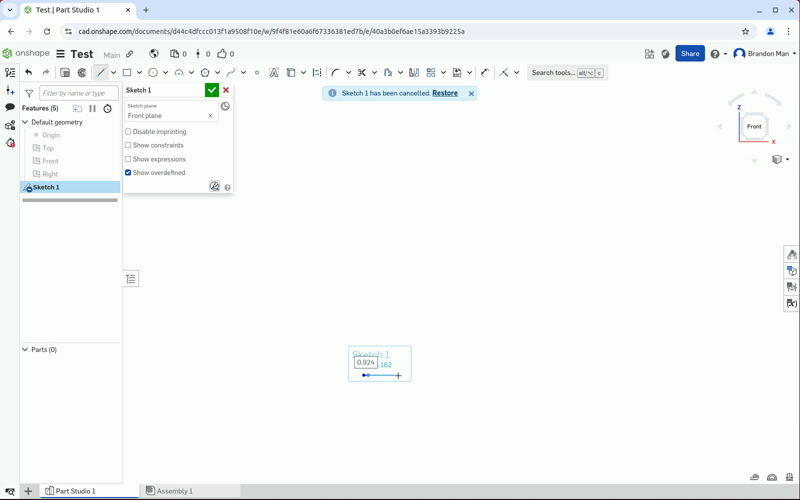
mouse_move(368, 371)
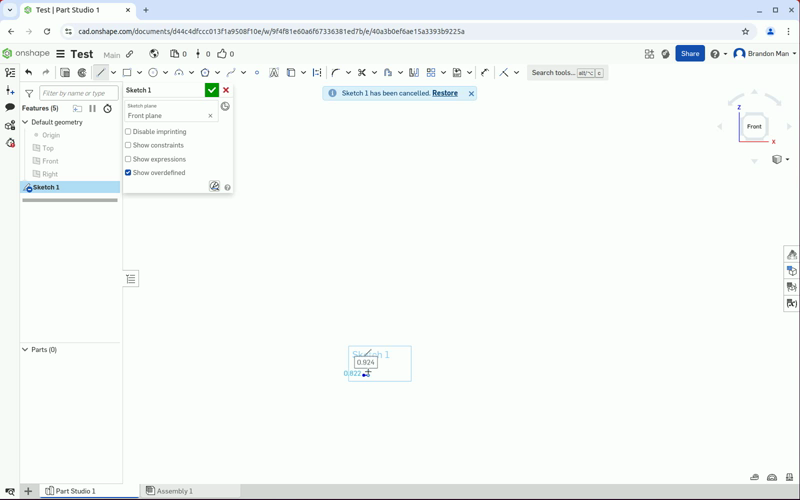
scroll(6)
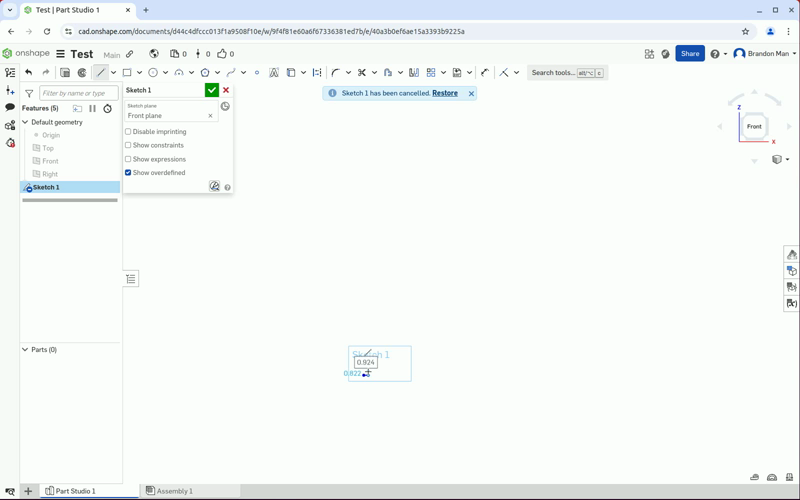
scroll(6)
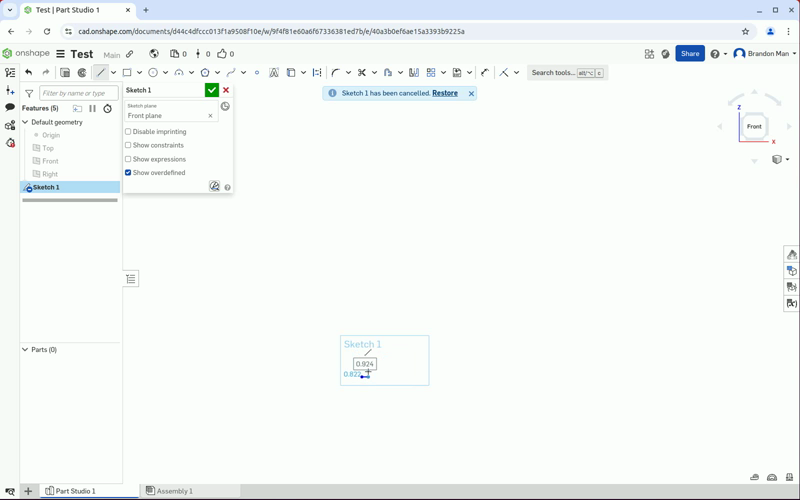
scroll(6)
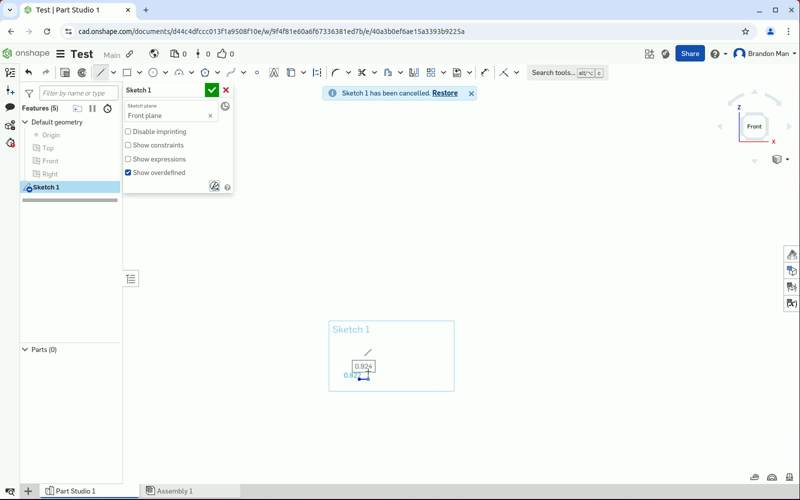
scroll(6)
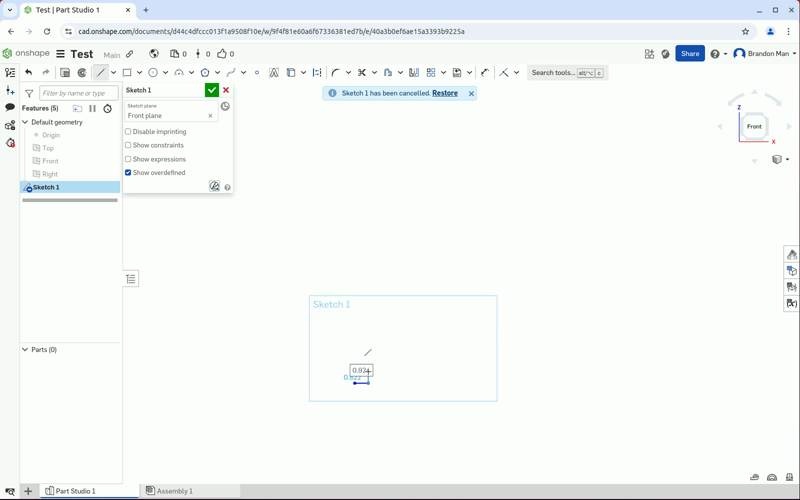
scroll(6)
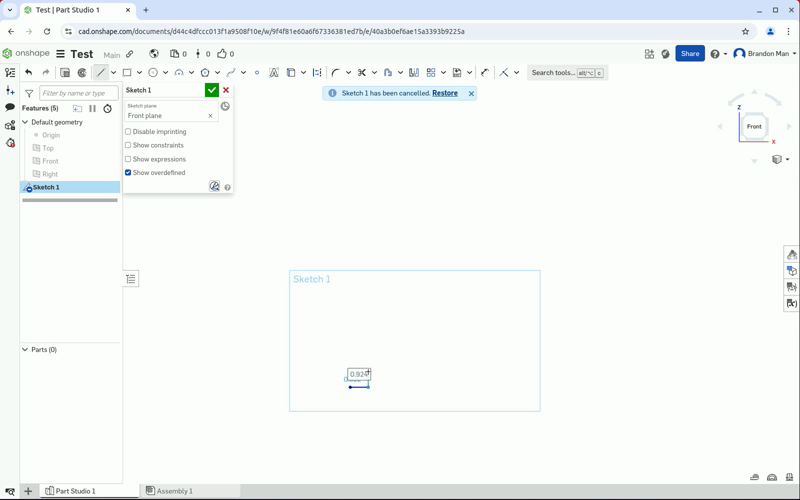
scroll(6)
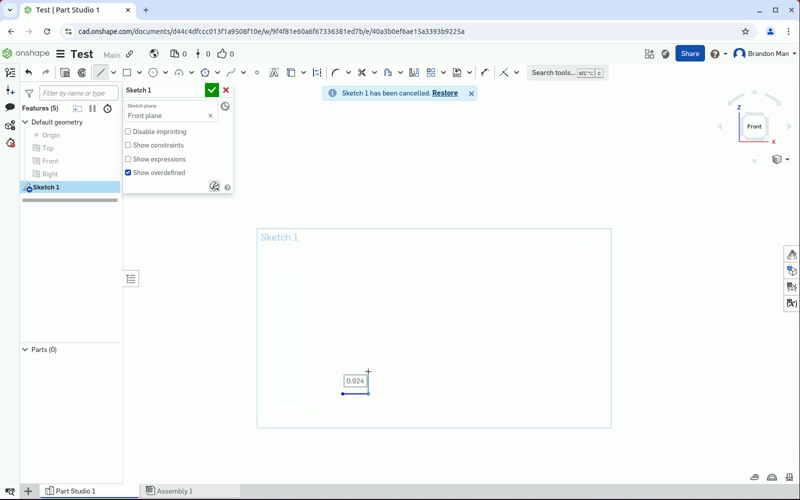
scroll(6)
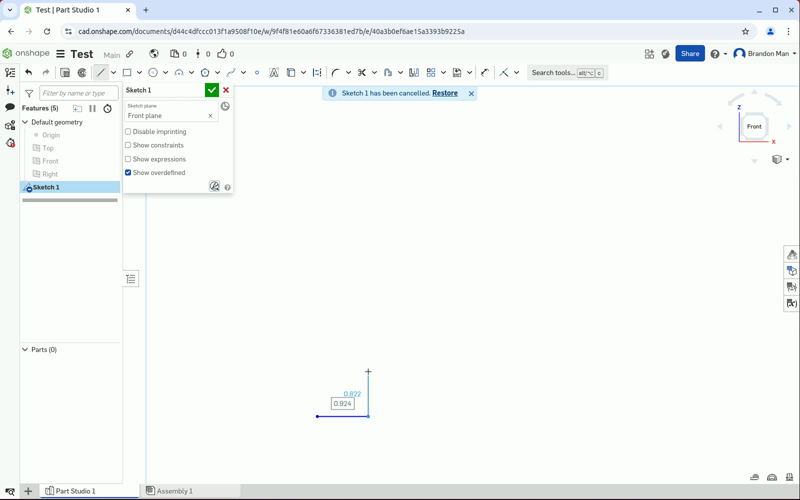
click(368, 371)
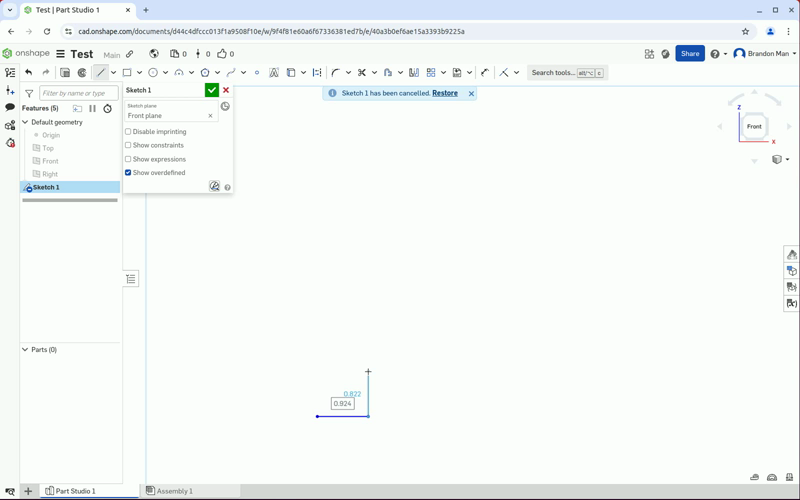
scroll(-6)
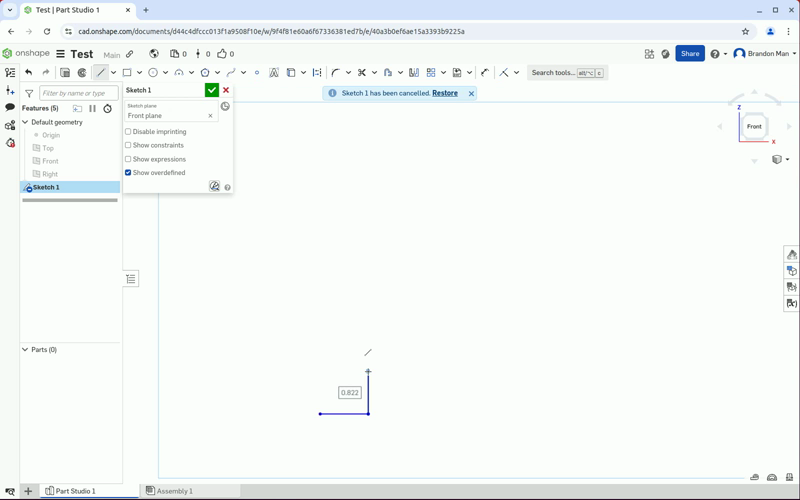
scroll(-6)
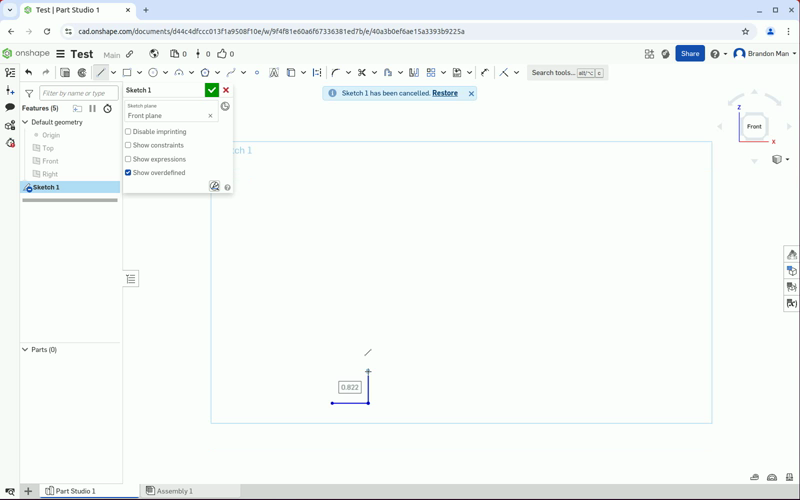
scroll(-6)
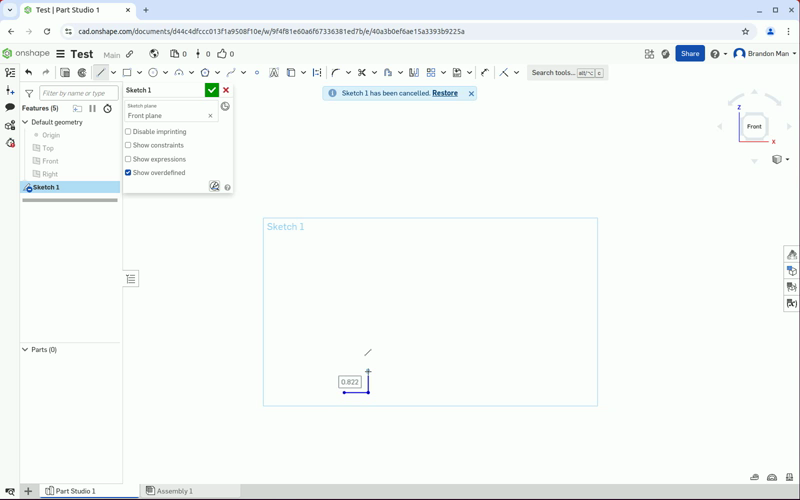
scroll(-6)
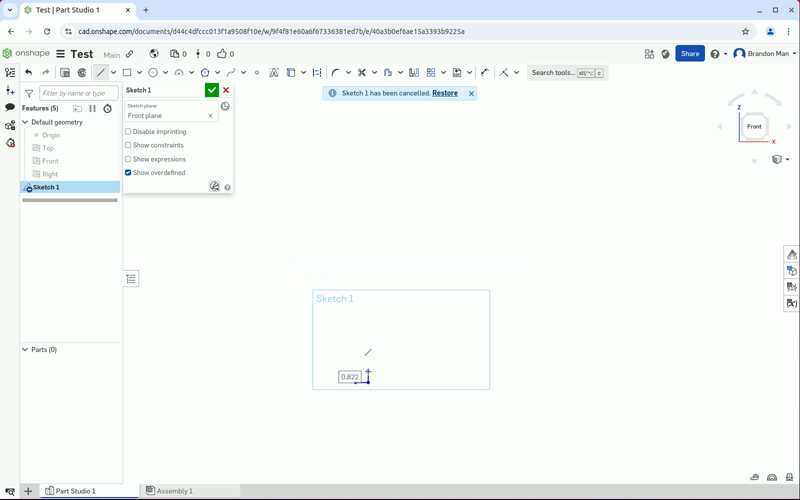
scroll(-6)
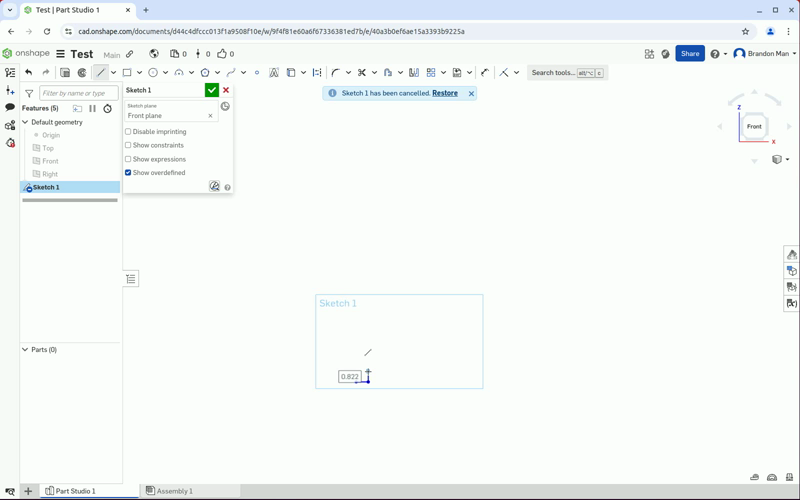
scroll(-6)
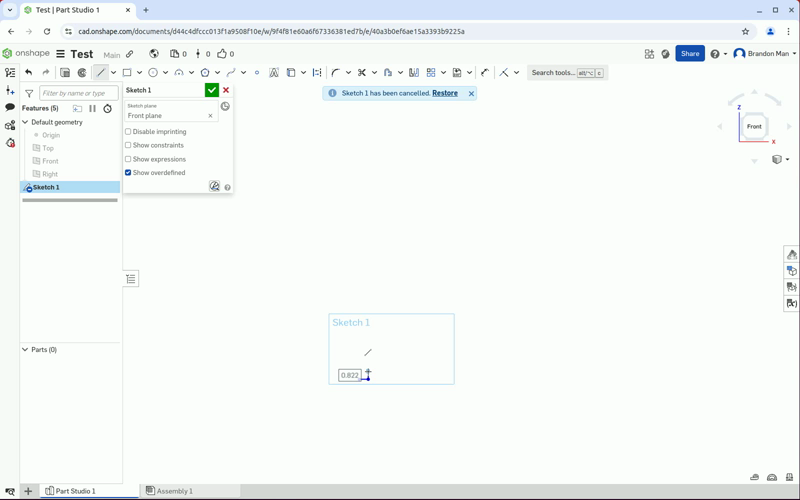
scroll(-6)
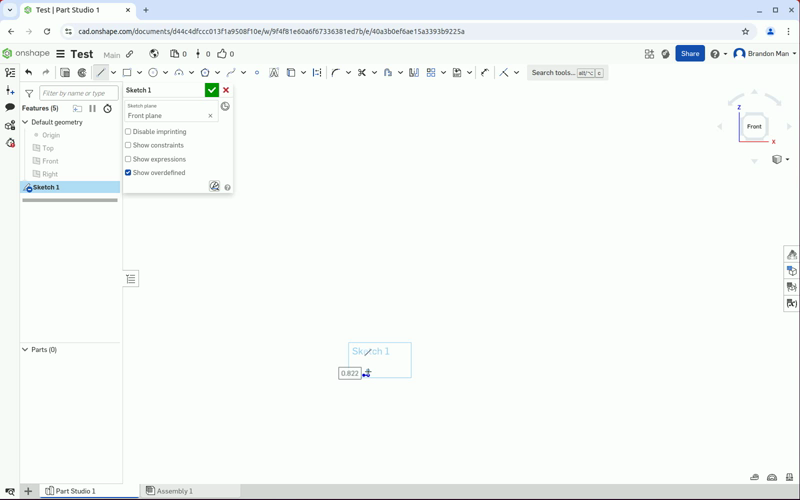
key_up(shift)
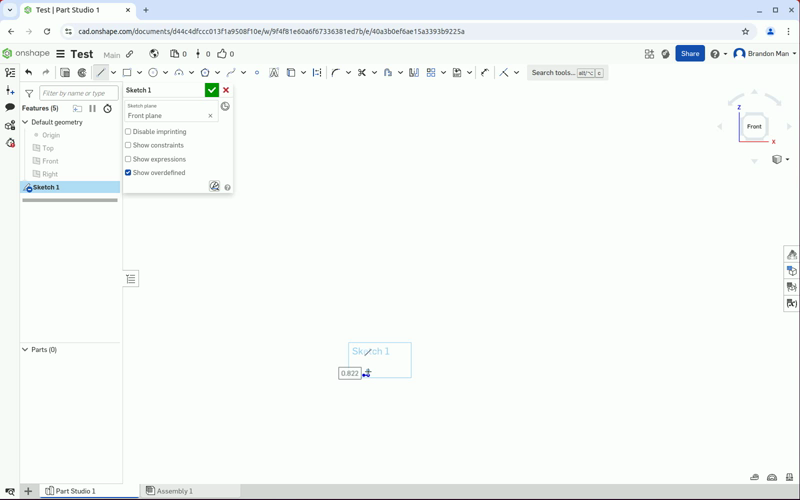
key_down(shift)
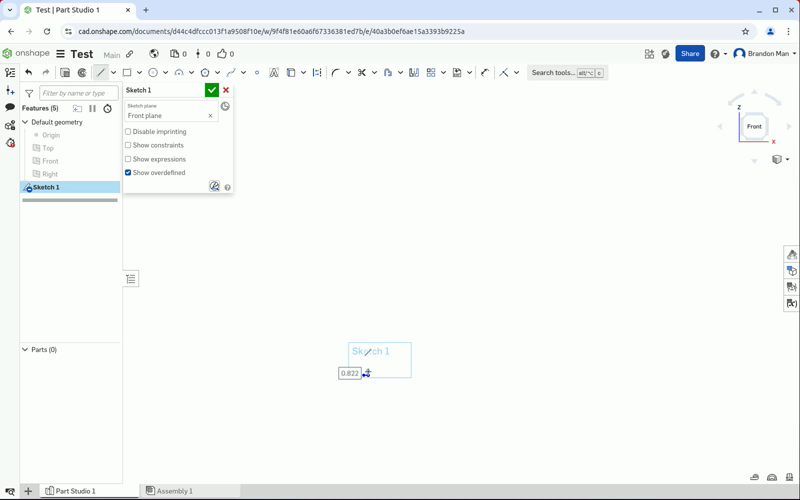
mouse_move(398, 371)
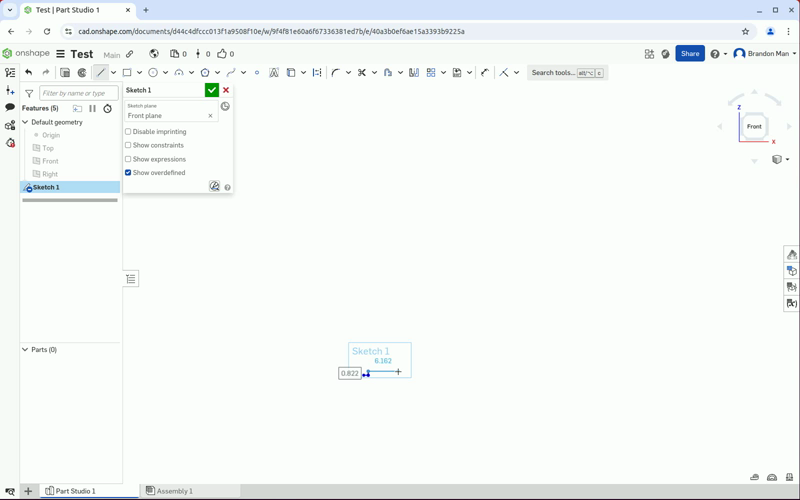
mouse_move(370, 371)
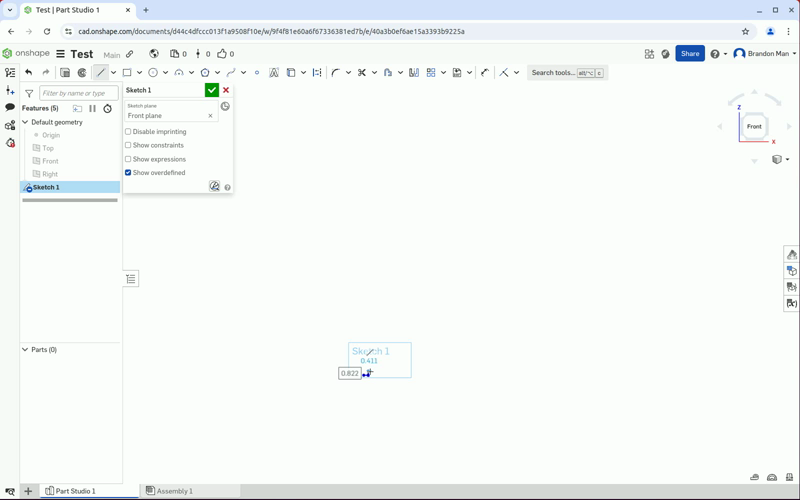
scroll(6)
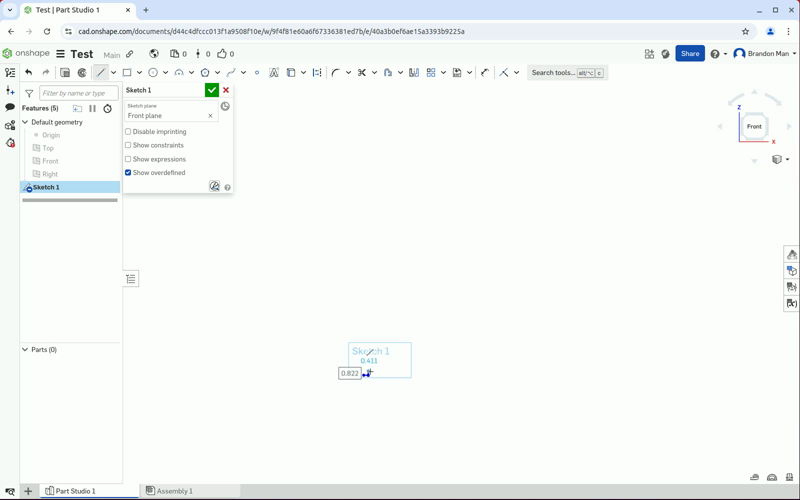
scroll(6)
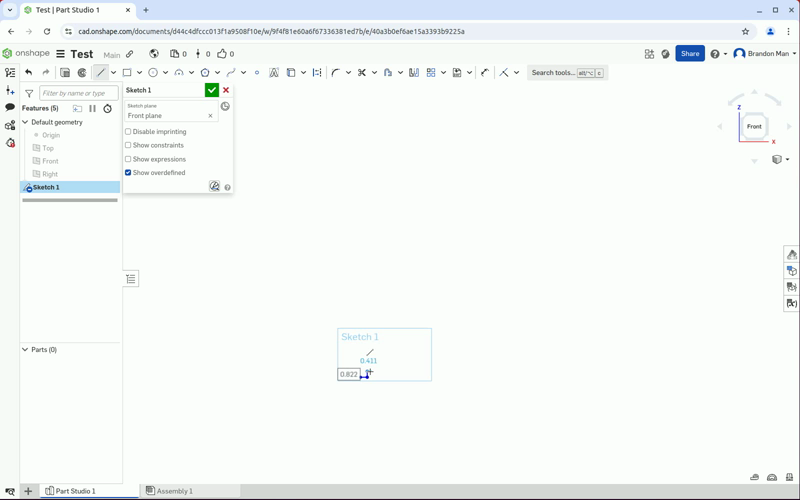
scroll(6)
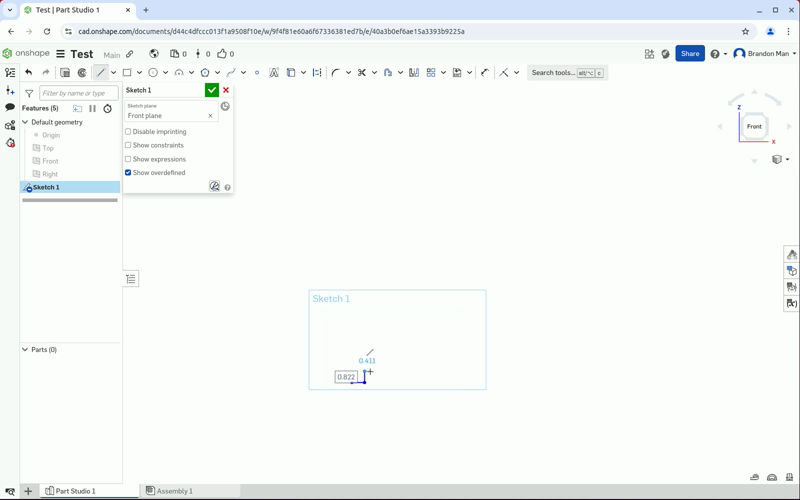
scroll(6)
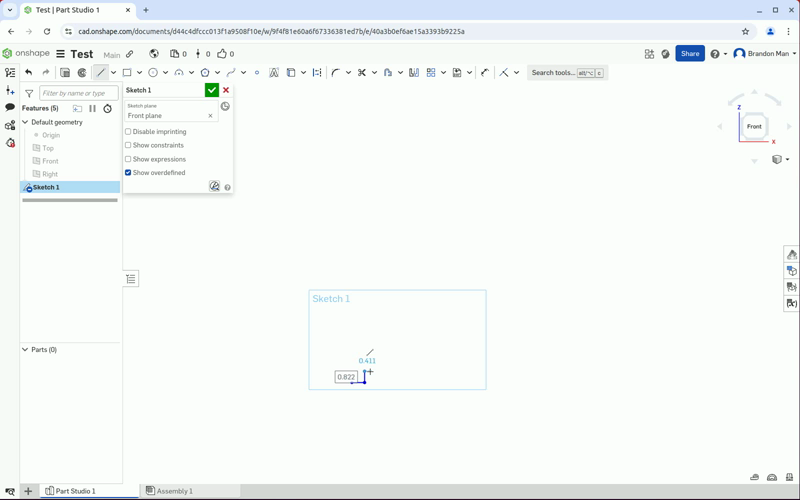
scroll(6)
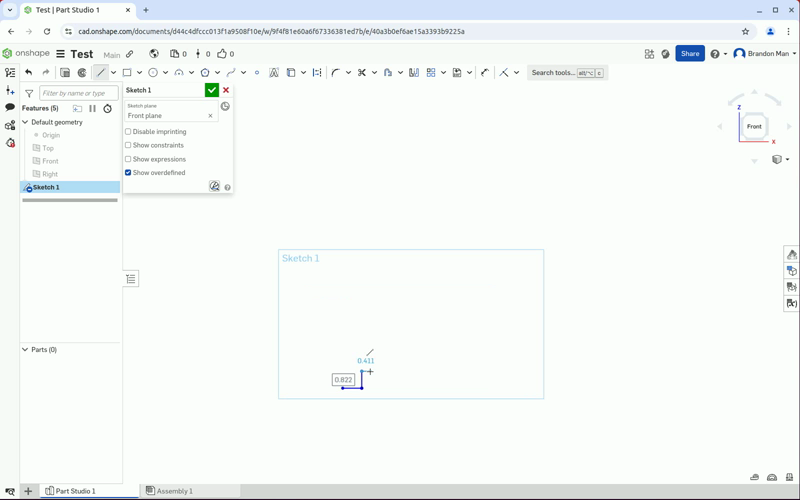
scroll(6)
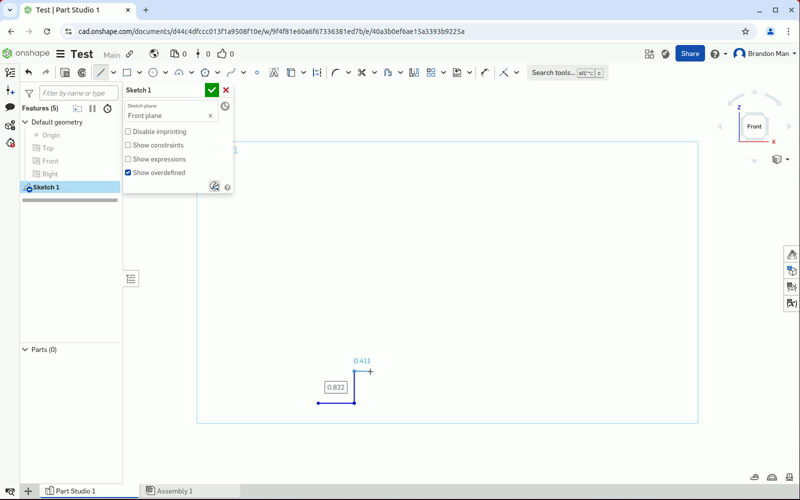
scroll(6)
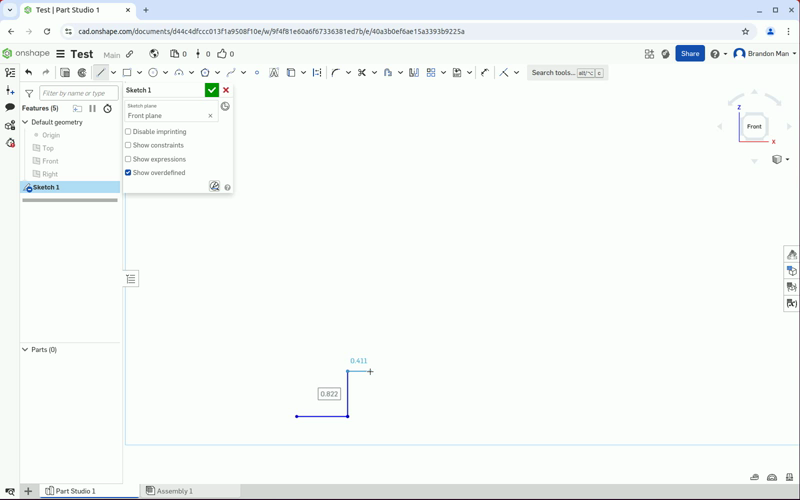
click(370, 371)
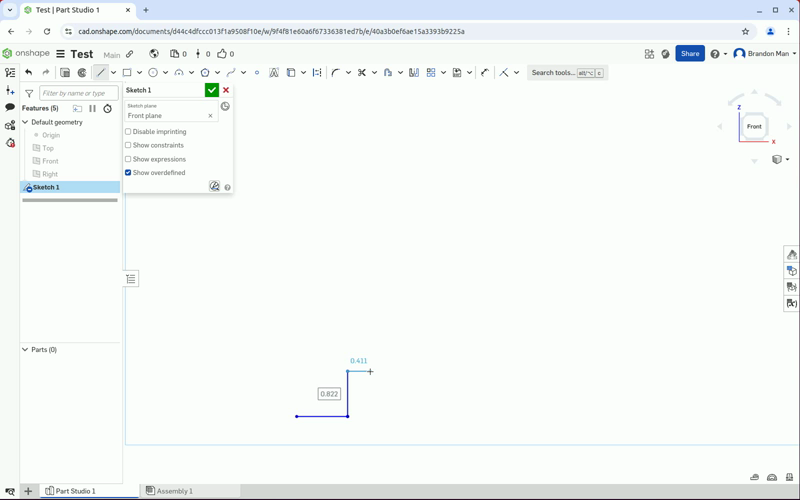
scroll(-6)
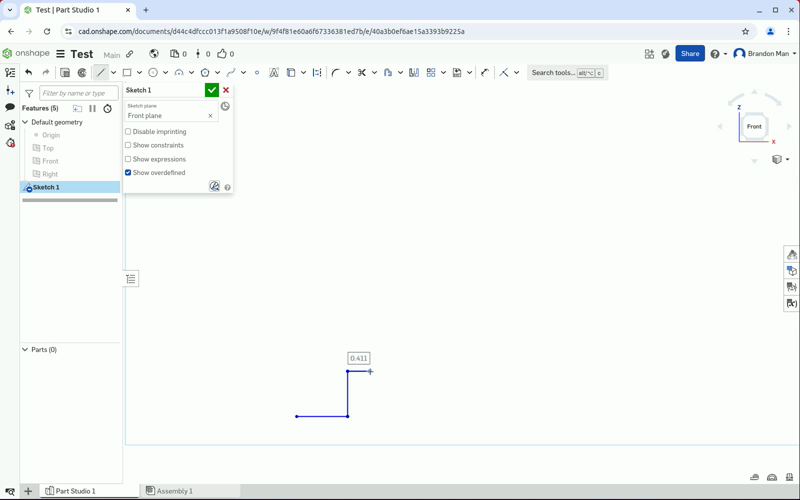
scroll(-6)
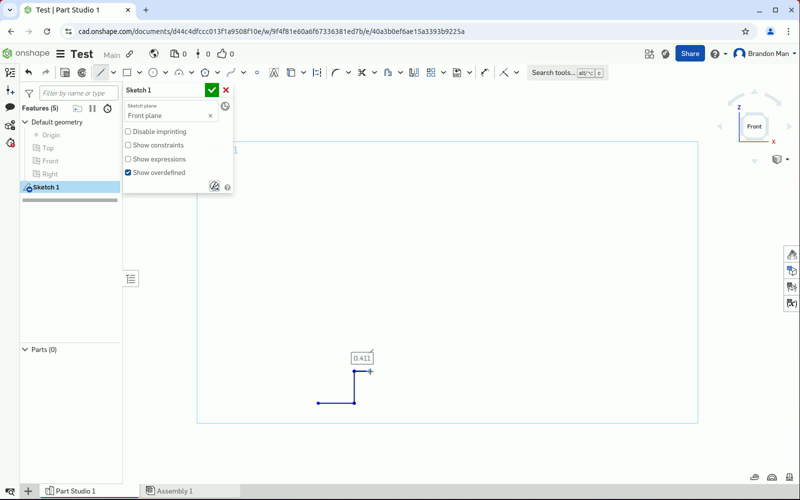
scroll(-6)
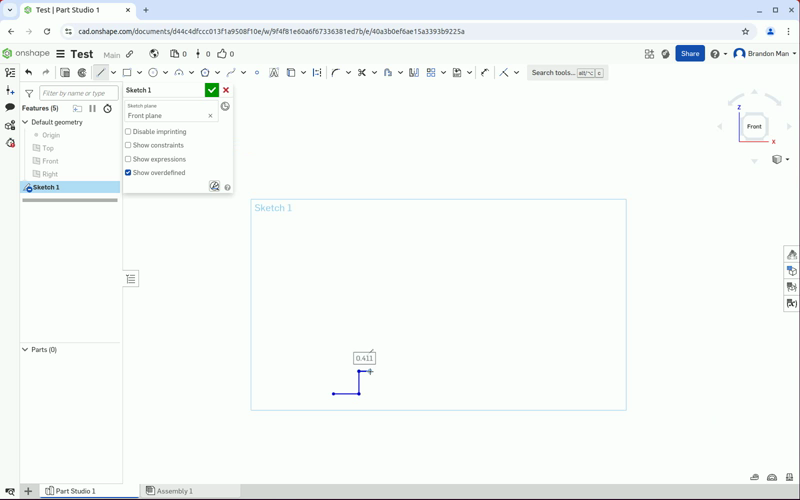
scroll(-6)
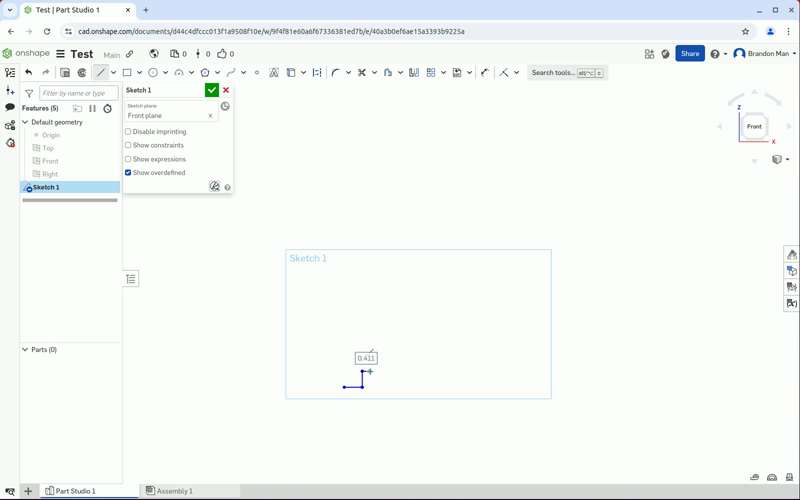
scroll(-6)
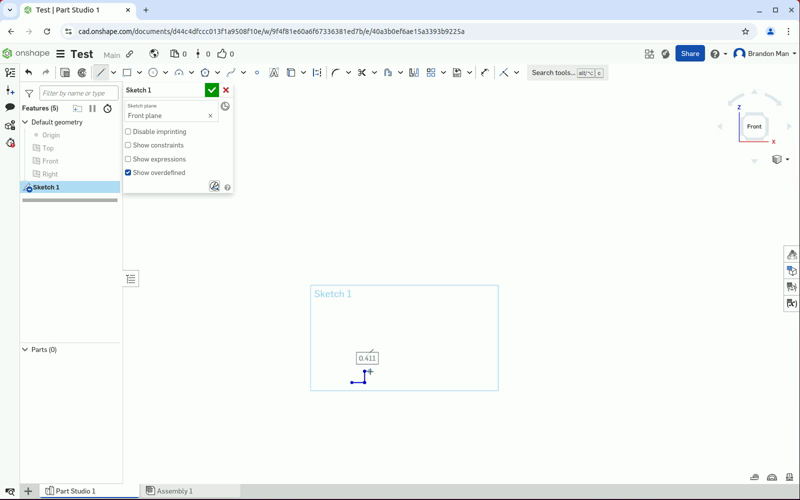
scroll(-6)
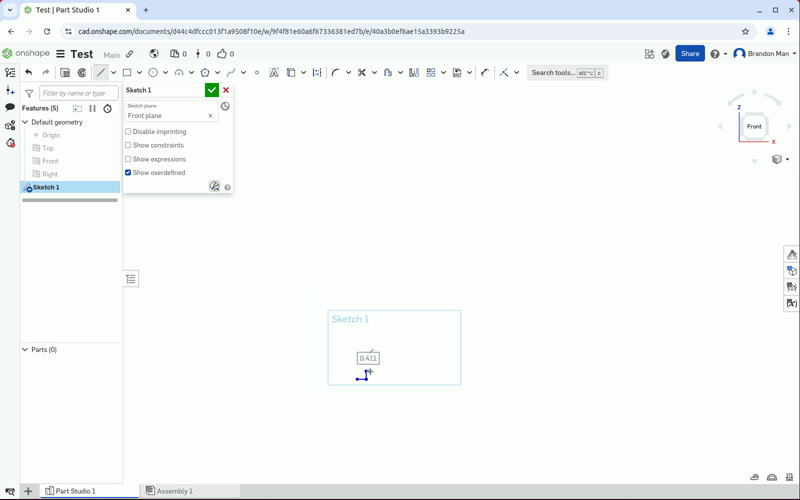
scroll(-6)
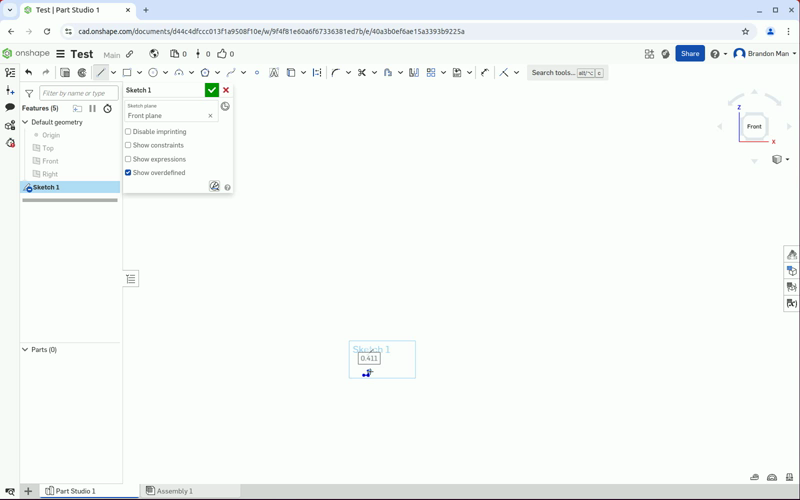
key_up(shift)
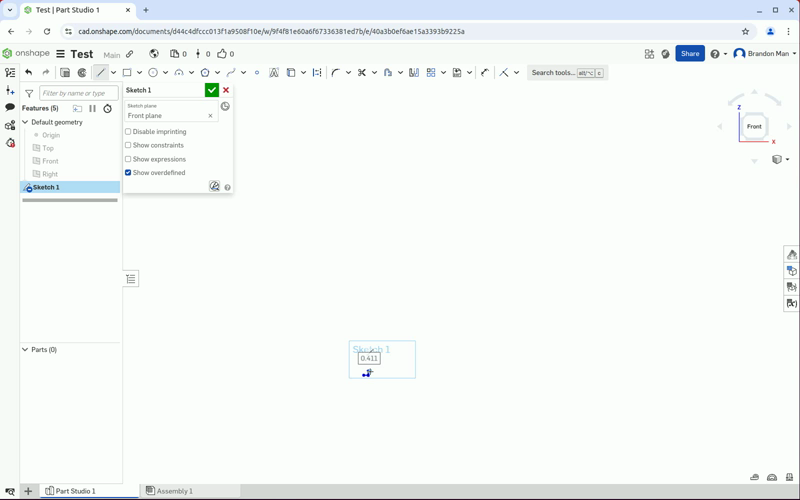
key_down(shift)
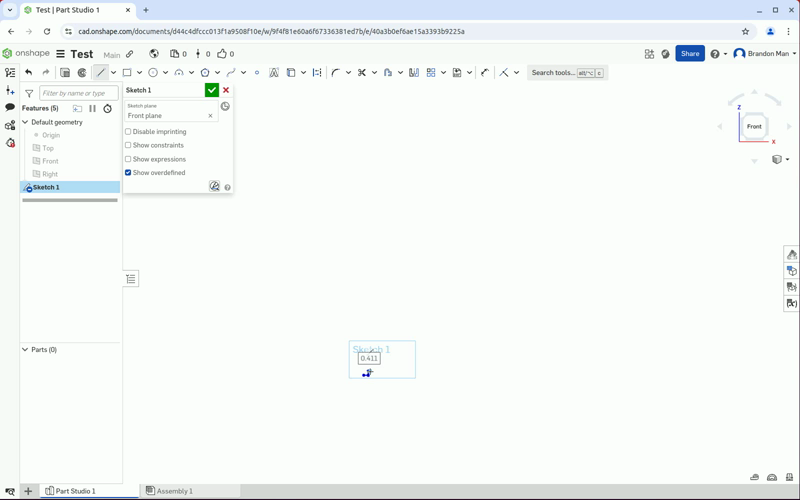
mouse_move(400, 371)
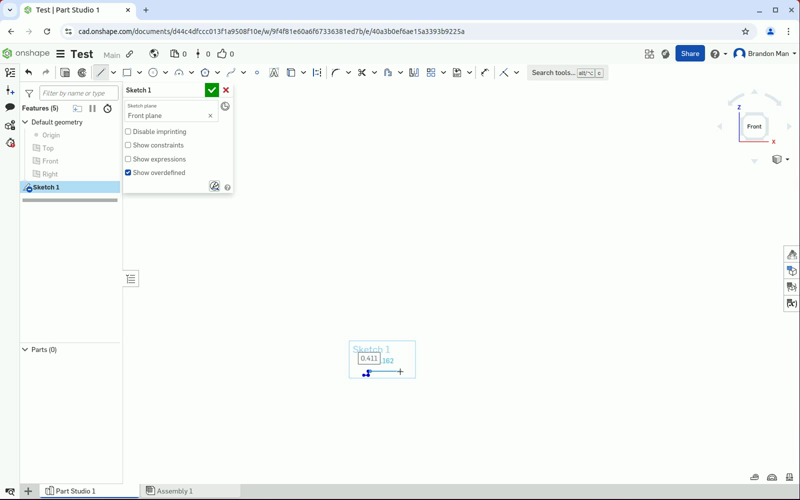
mouse_move(370, 375)
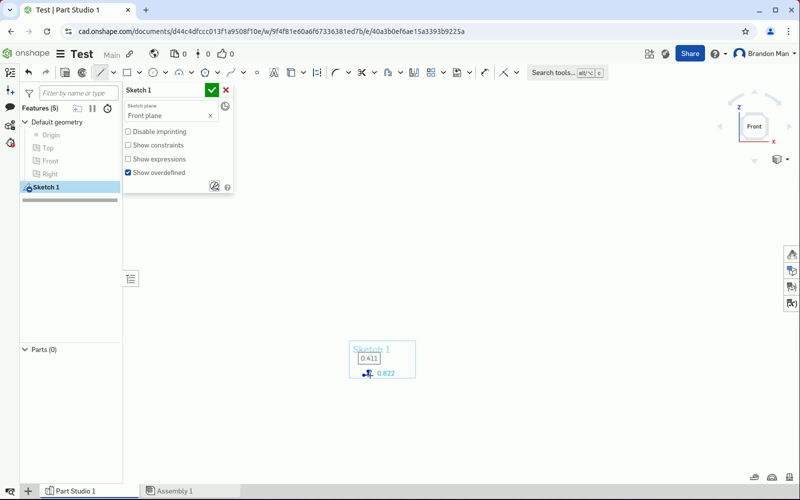
scroll(6)
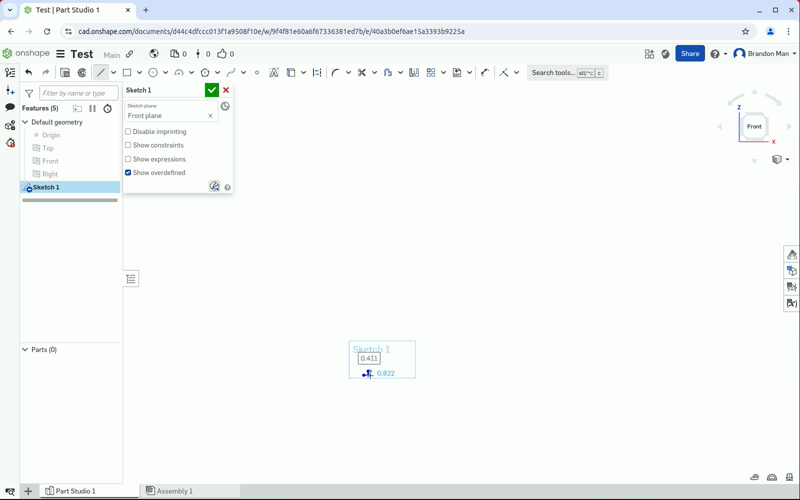
scroll(6)
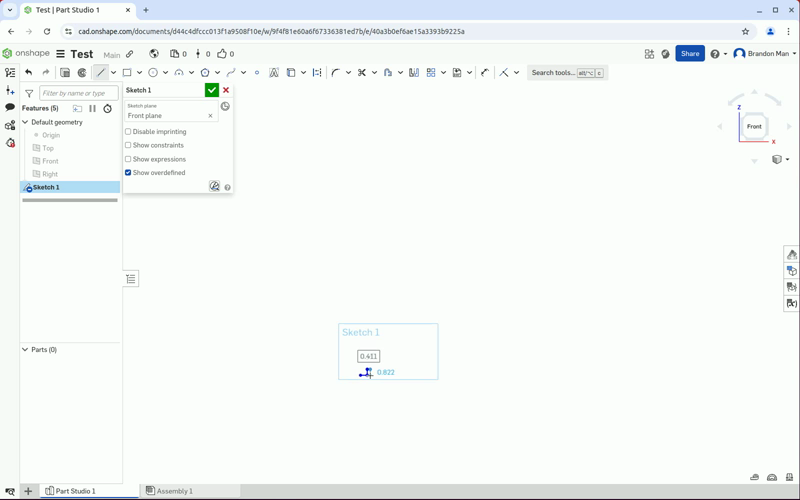
scroll(6)
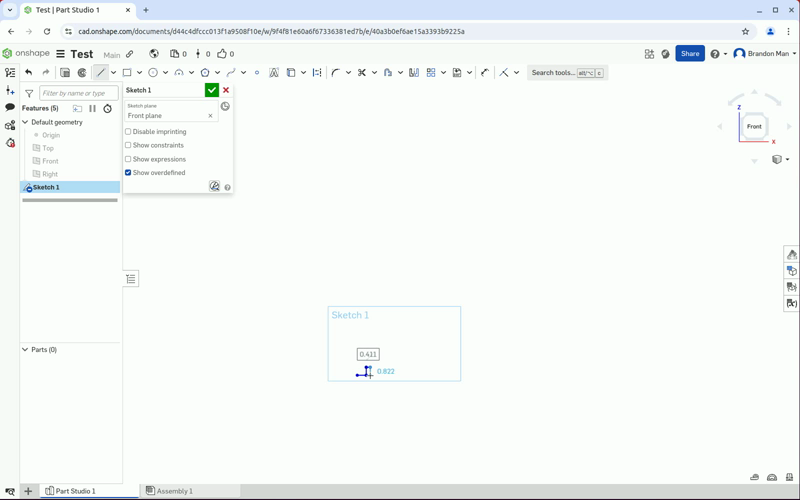
scroll(6)
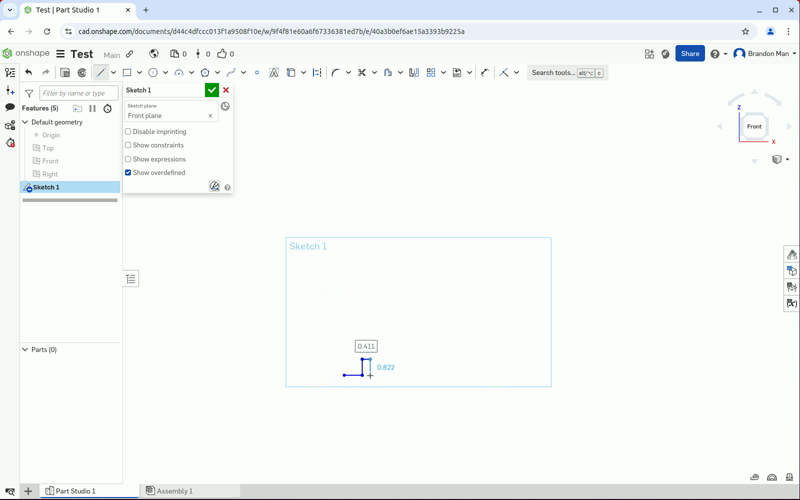
scroll(6)
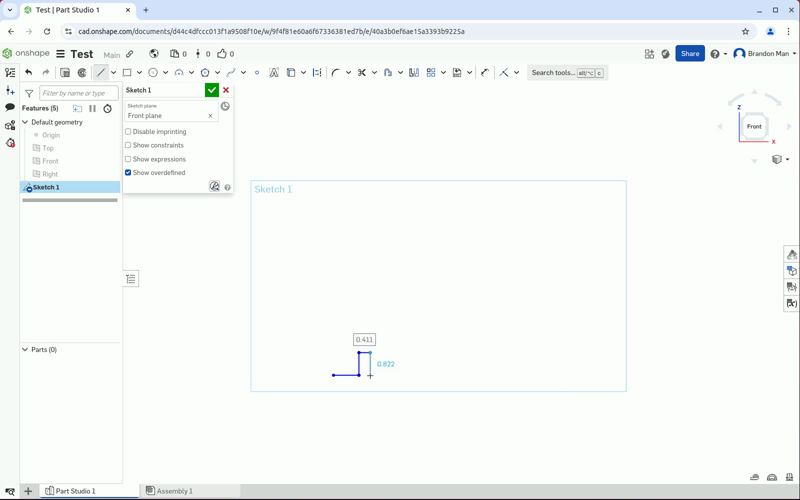
scroll(6)
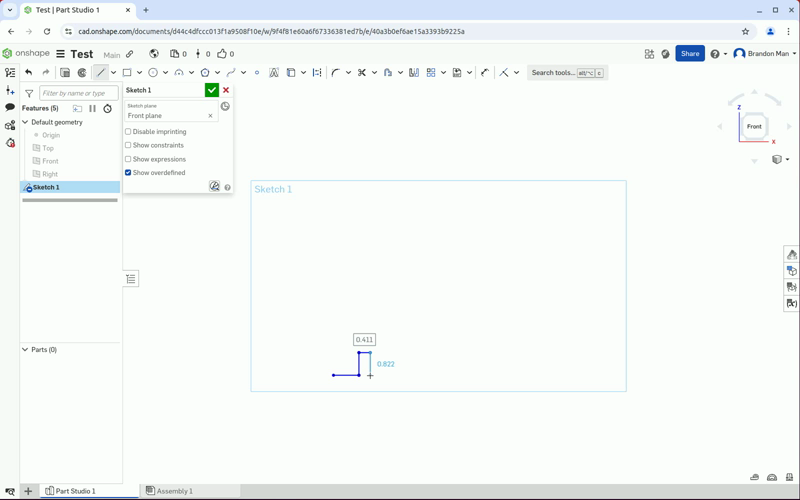
scroll(6)
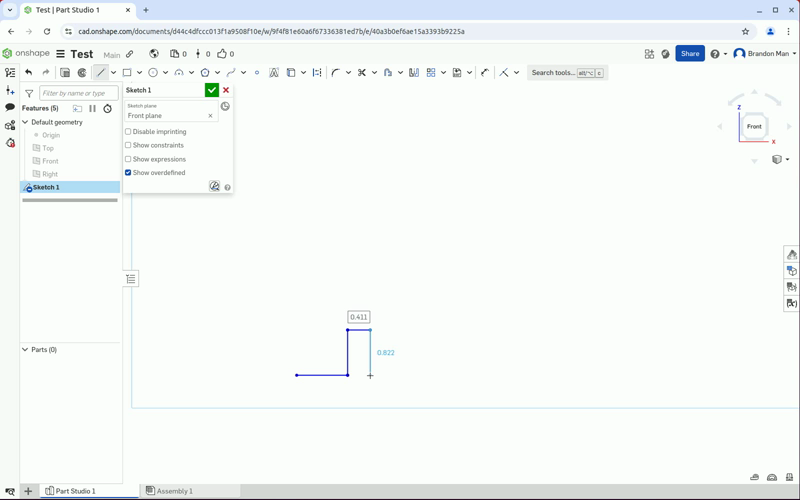
click(370, 375)
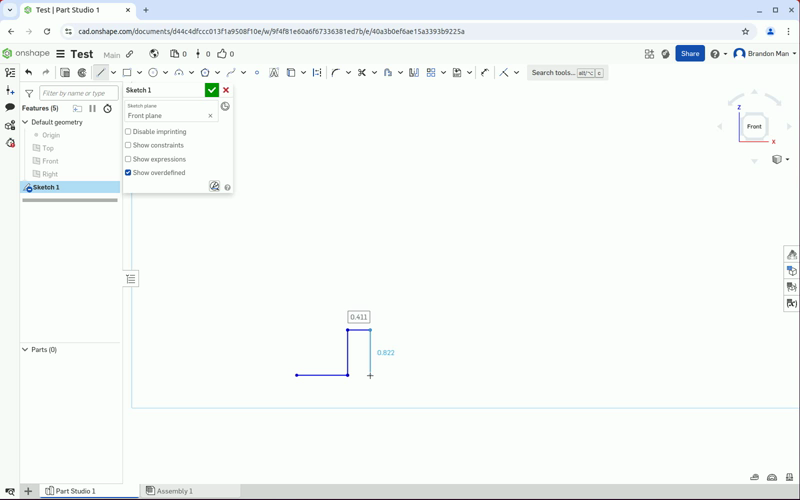
scroll(-6)
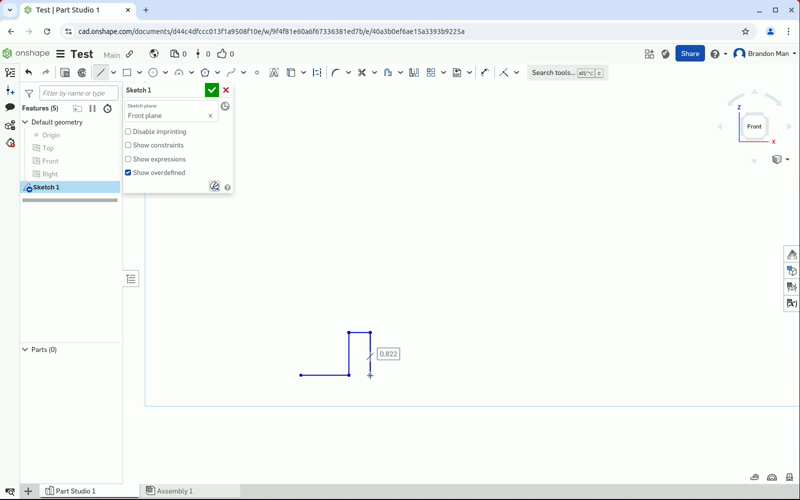
scroll(-6)
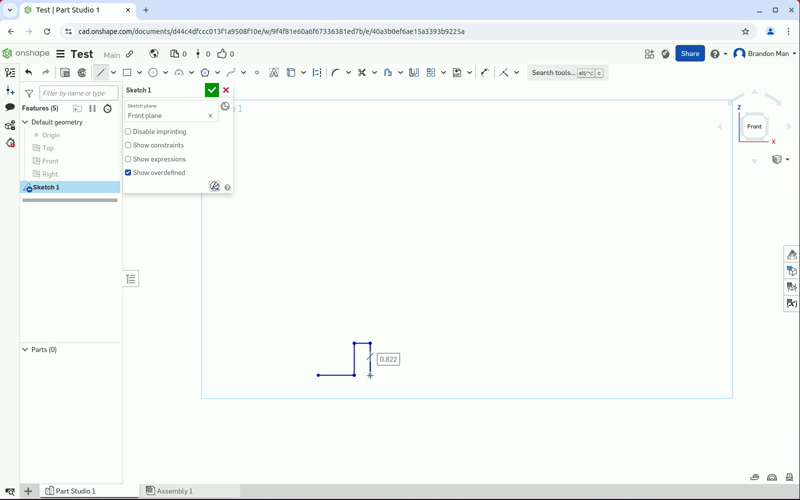
scroll(-6)
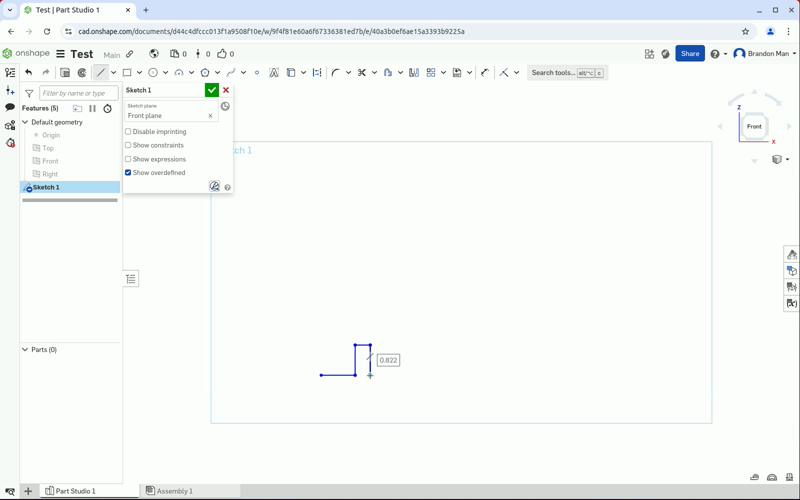
scroll(-6)
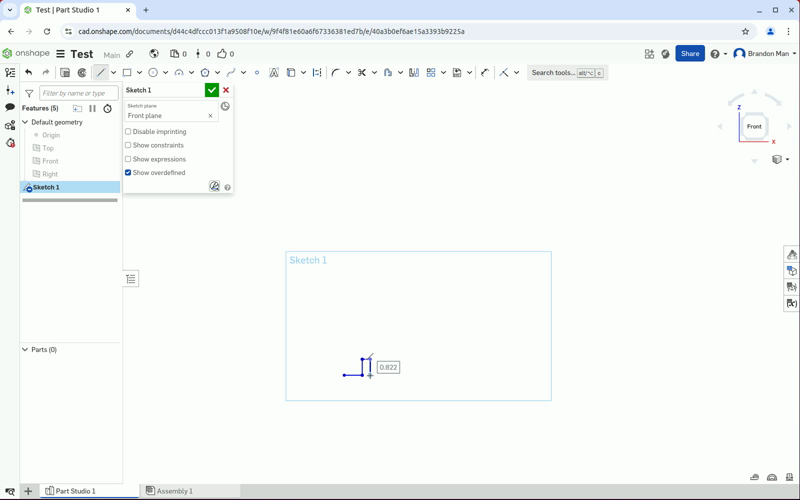
scroll(-6)
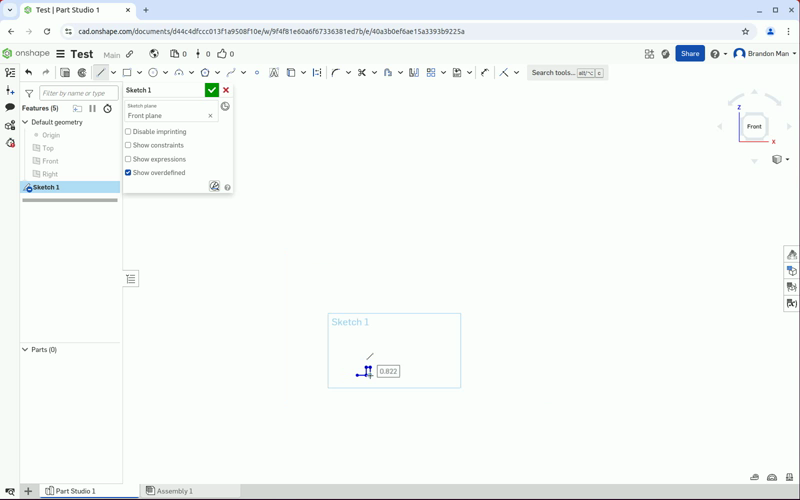
scroll(-6)
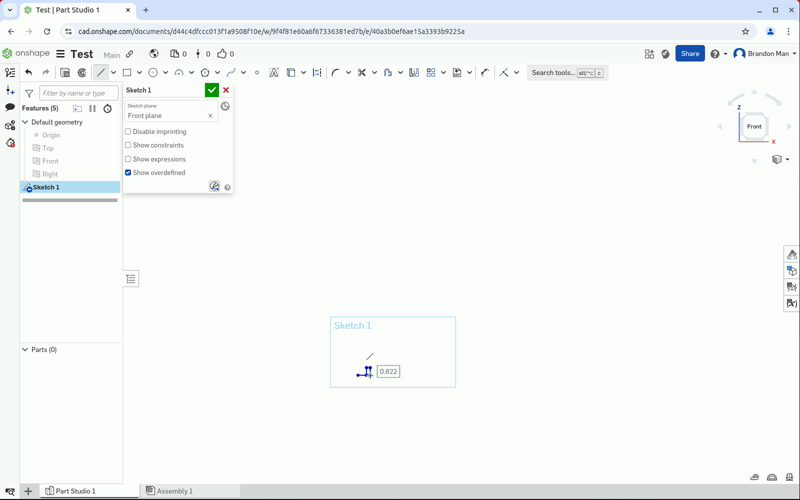
scroll(-6)
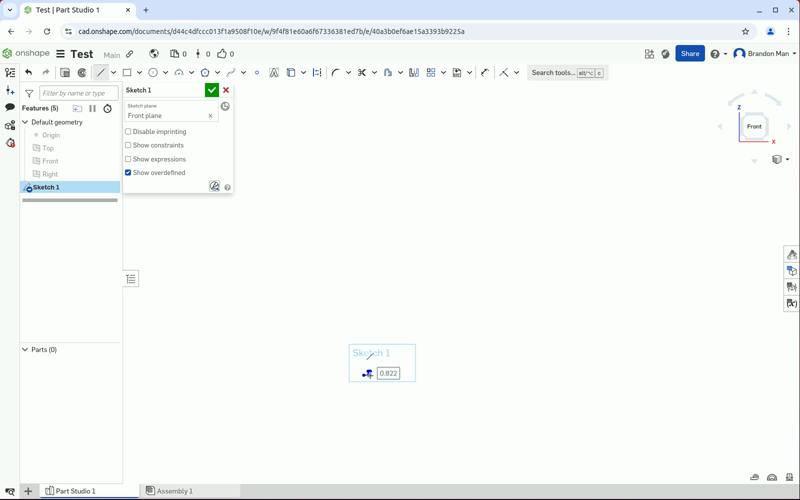
key_up(shift)
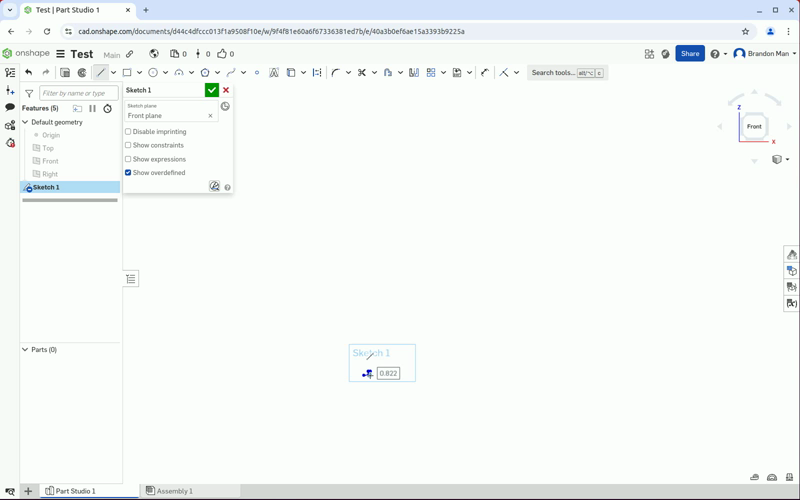
key_down(shift)
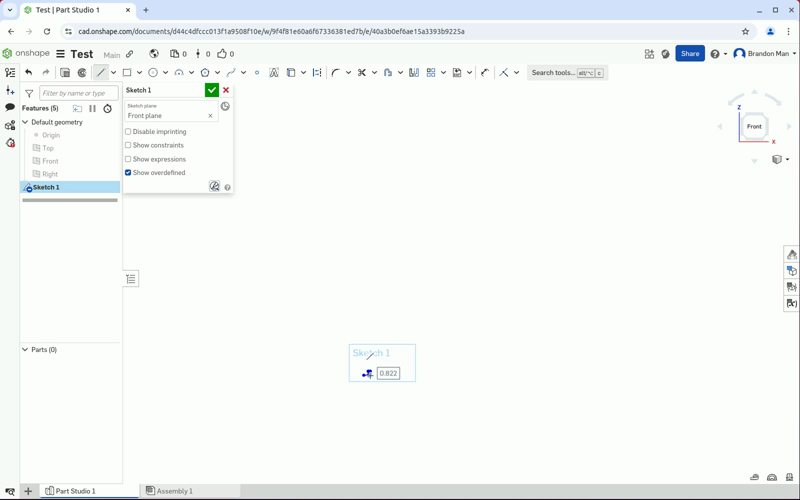
mouse_move(565, 375)
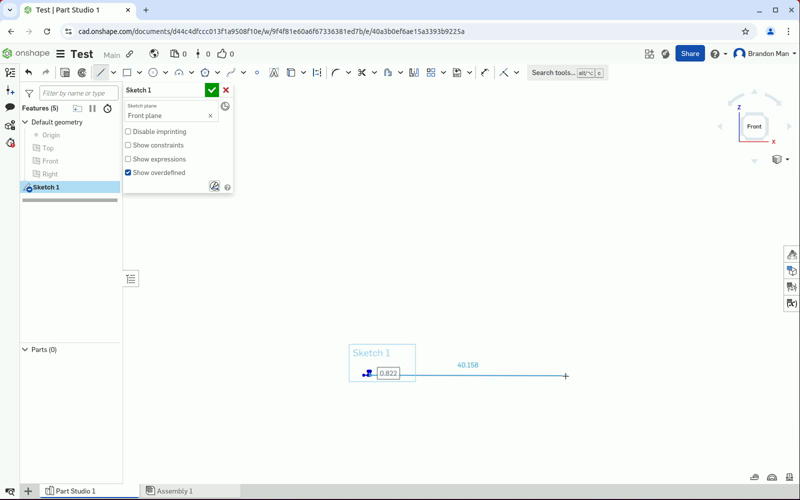
click(565, 375)
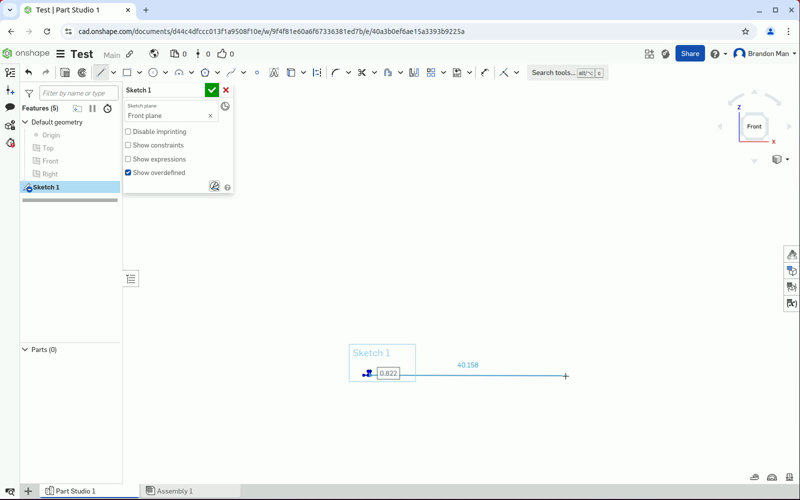
key_up(shift)
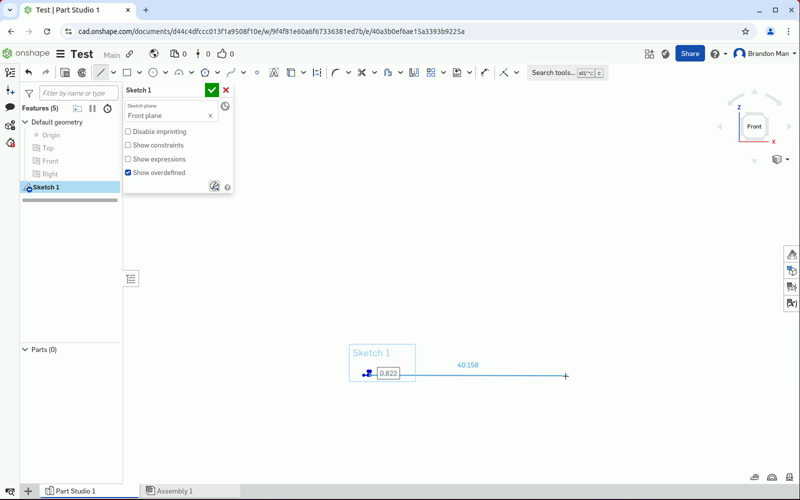
key_down(shift)
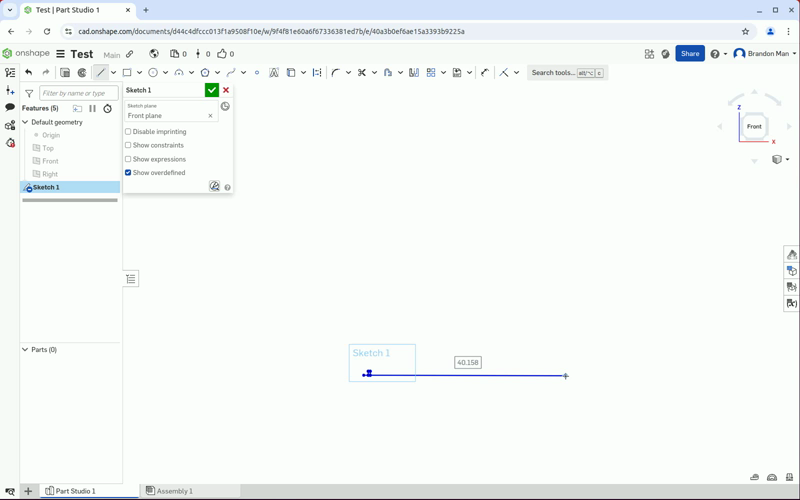
mouse_move(589, 375)
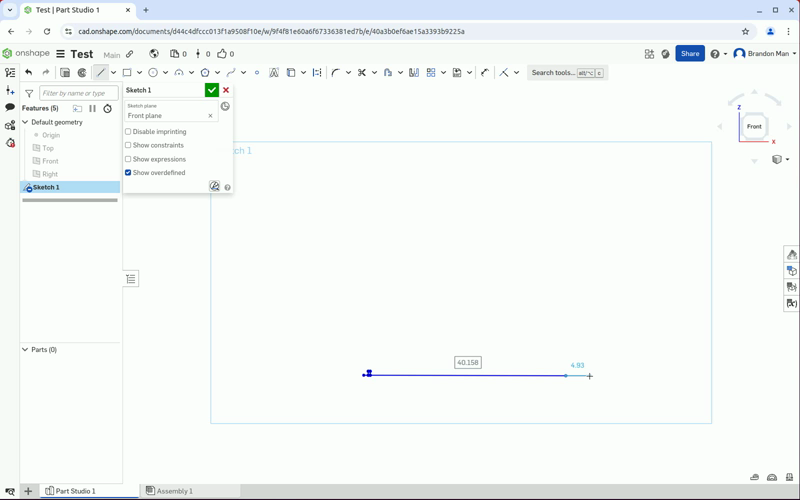
mouse_move(565, 371)
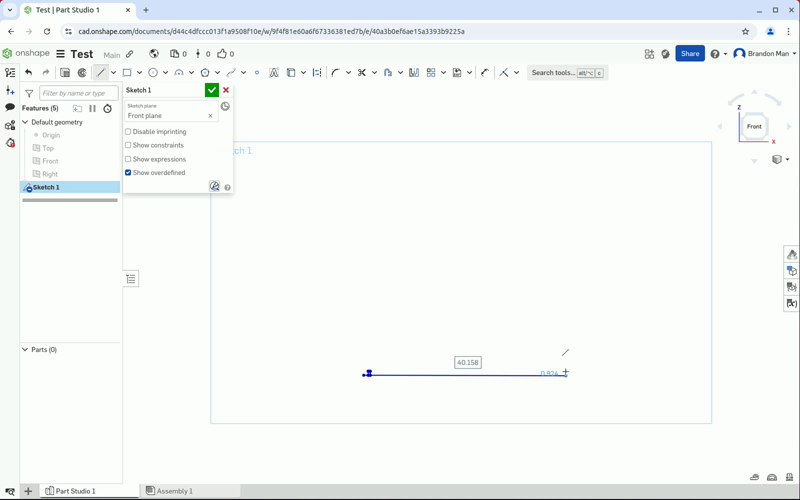
scroll(6)
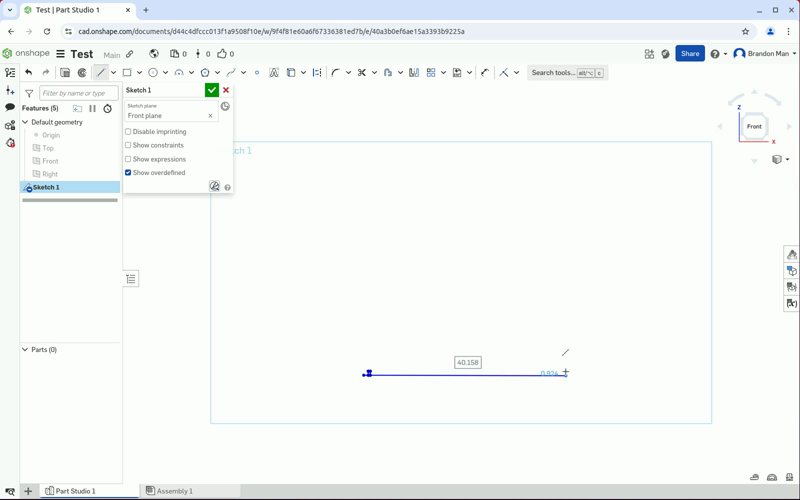
scroll(6)
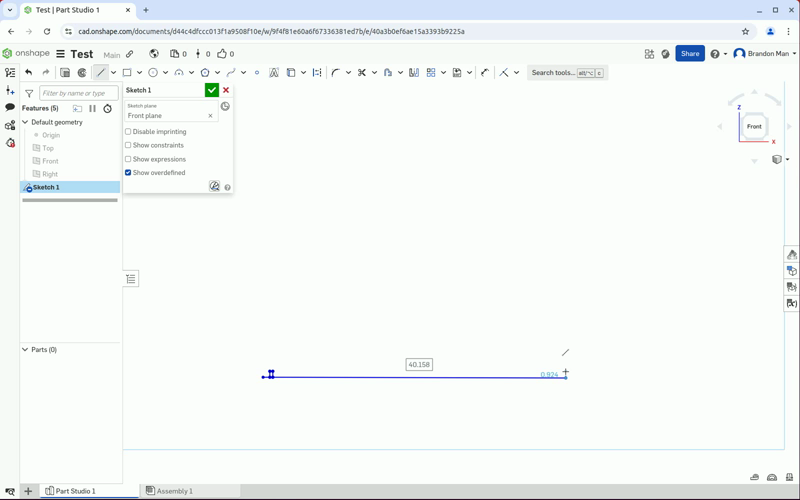
scroll(6)
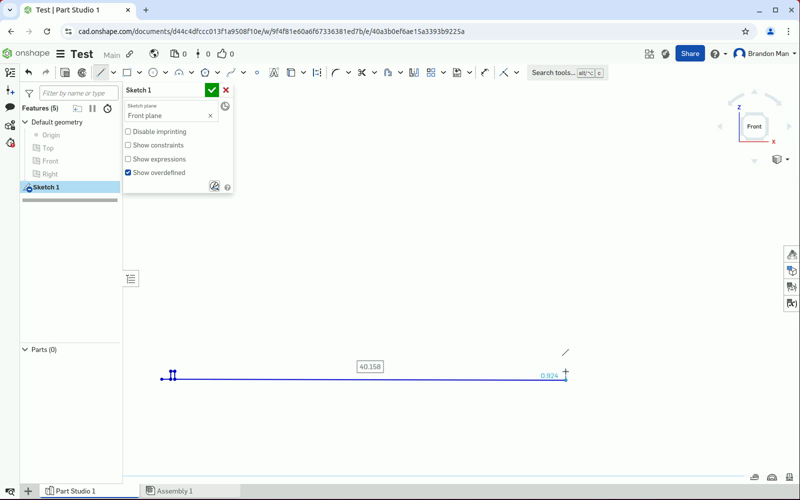
scroll(6)
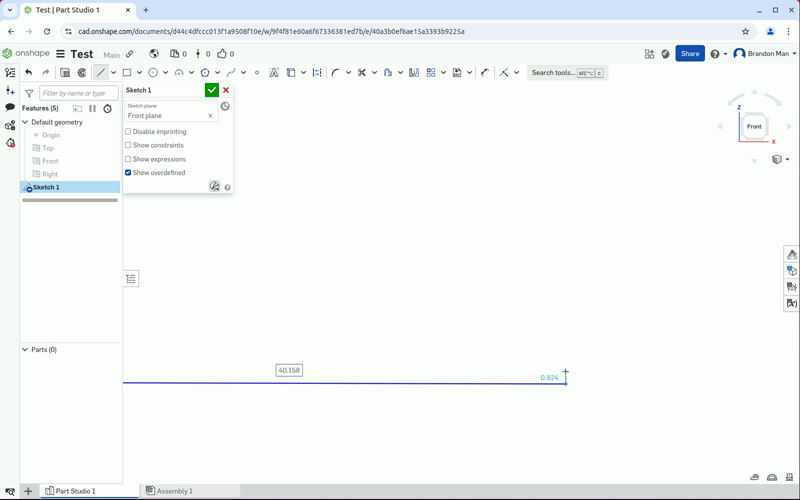
scroll(6)
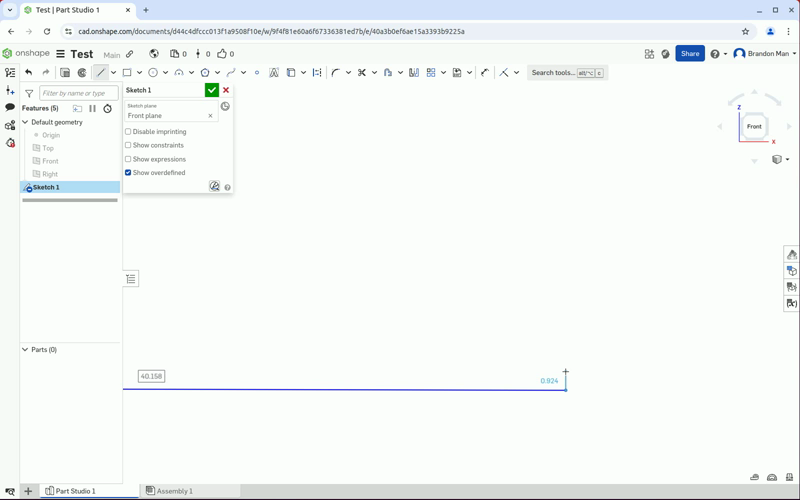
scroll(6)
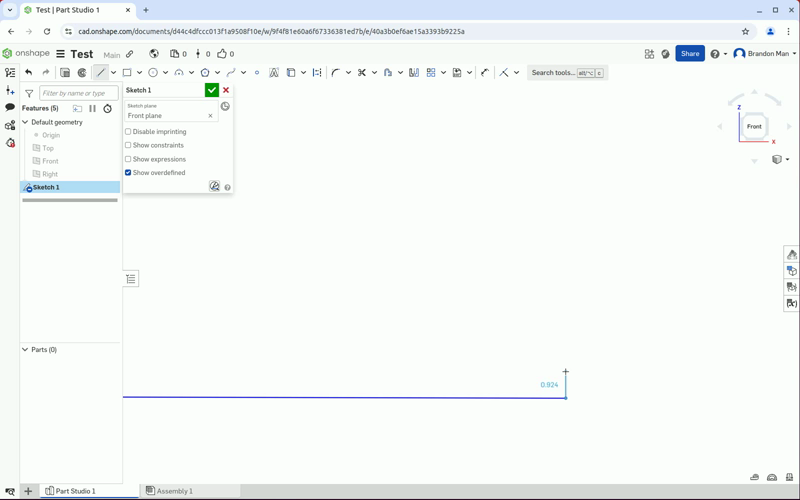
scroll(6)
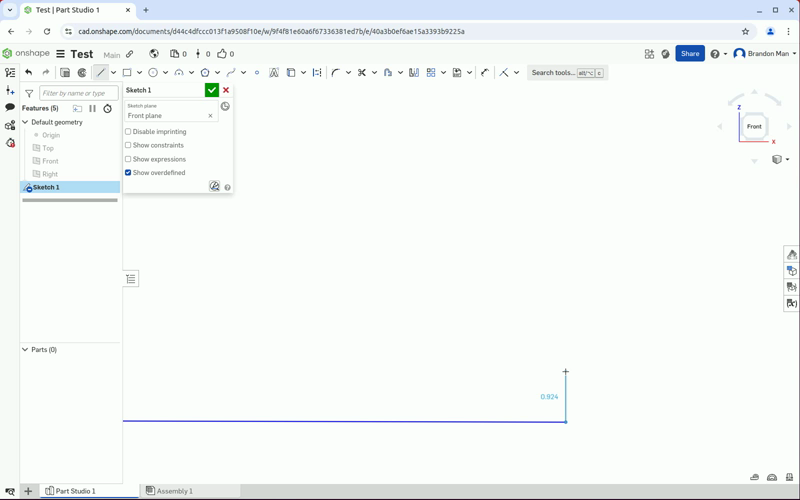
click(565, 371)
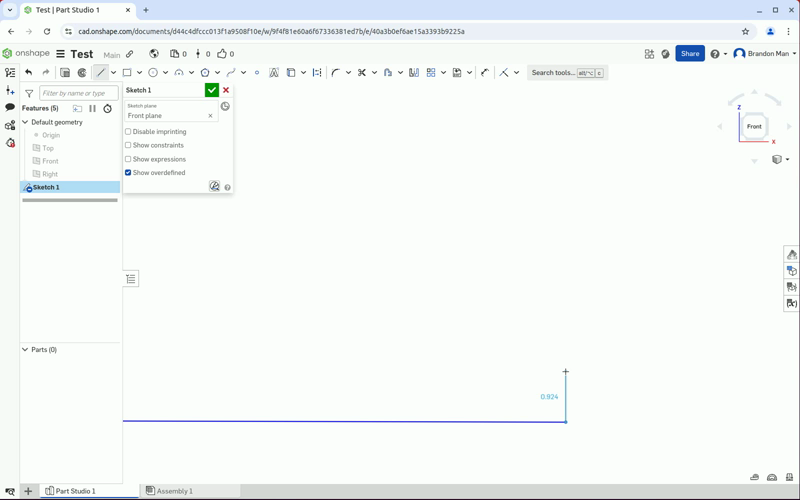
scroll(-6)
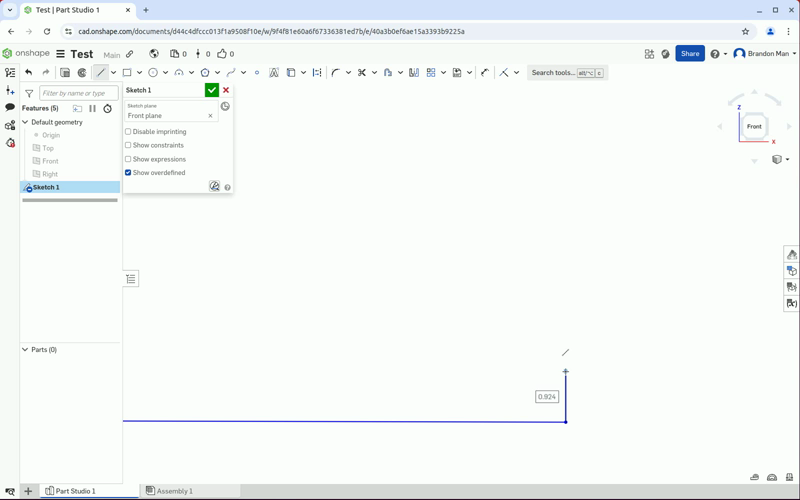
scroll(-6)
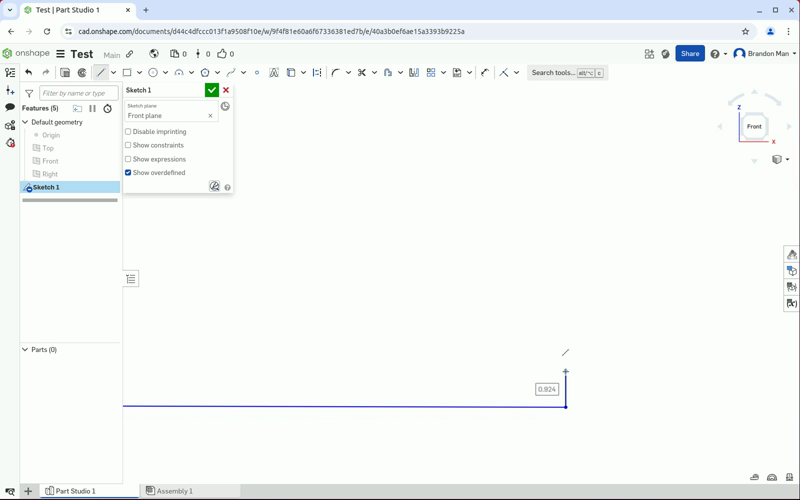
scroll(-6)
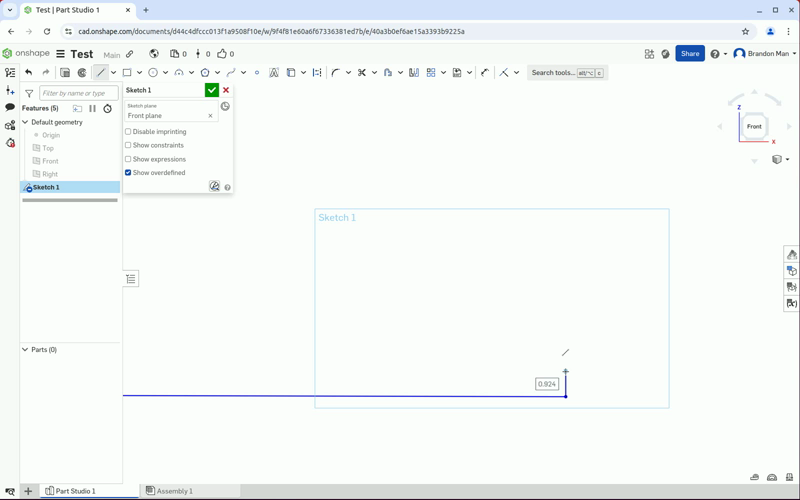
scroll(-6)
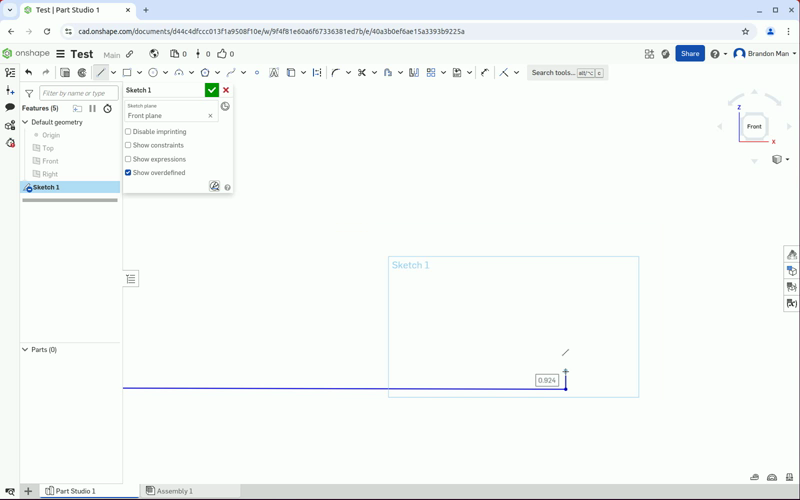
scroll(-6)
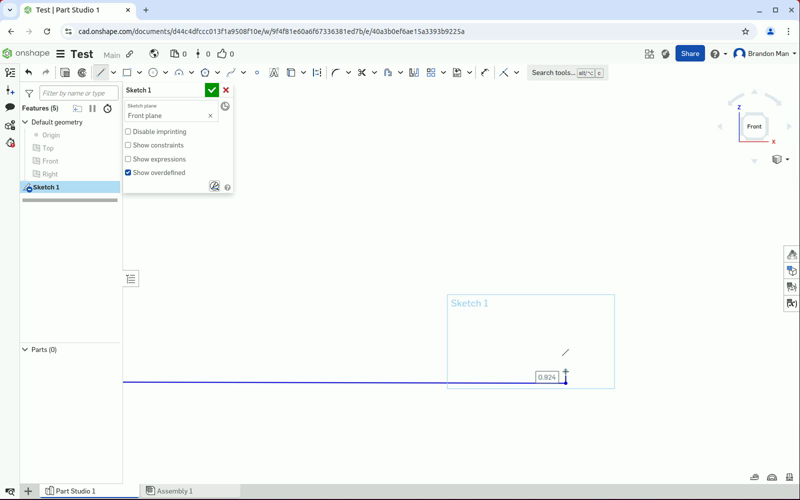
scroll(-6)
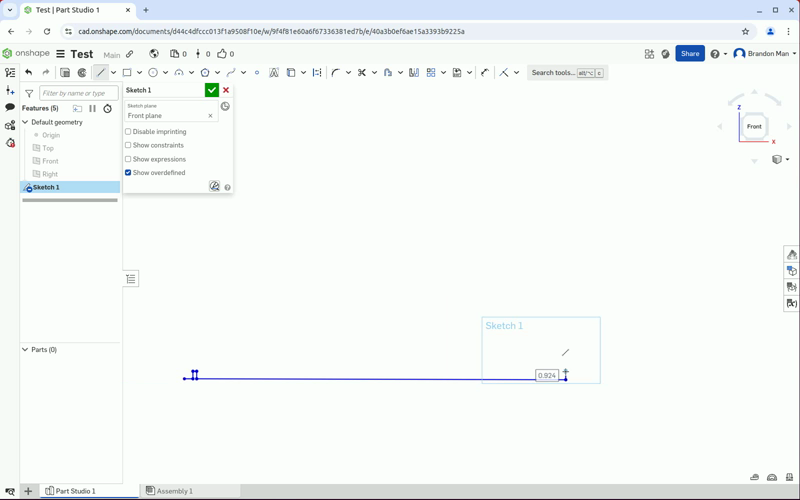
scroll(-6)
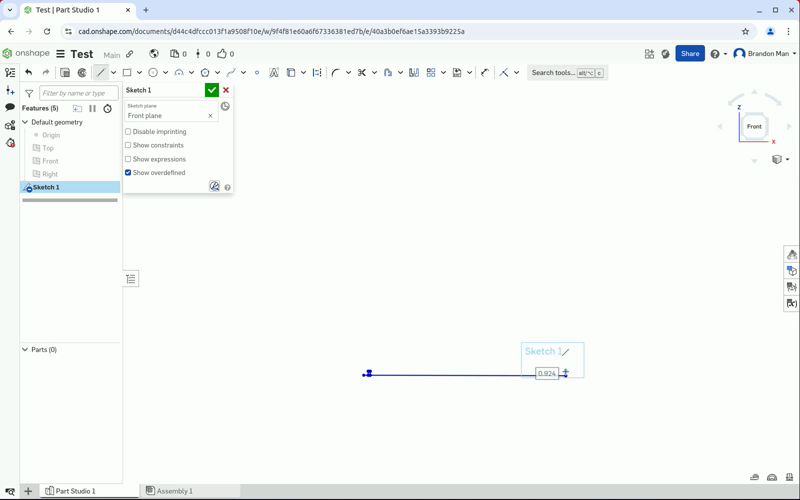
key_up(shift)
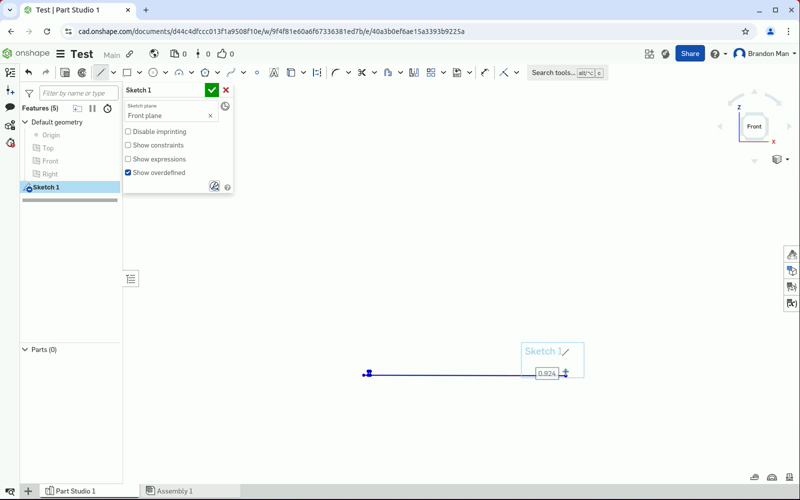
key_down(shift)
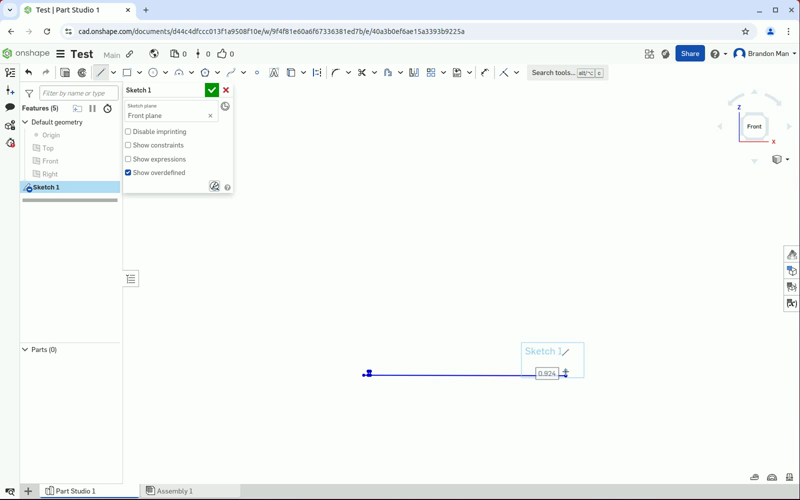
mouse_move(589, 371)
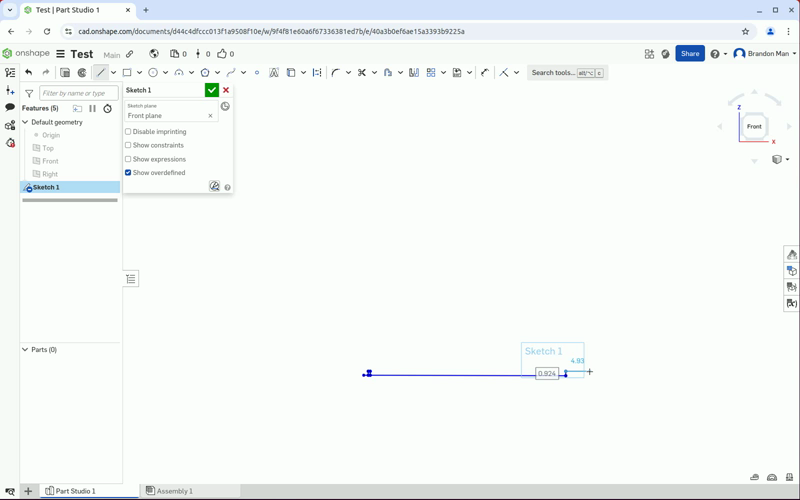
mouse_move(567, 371)
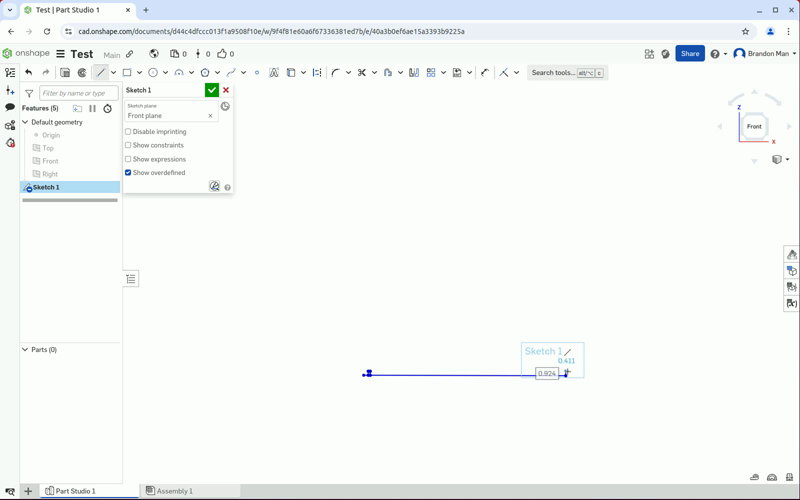
scroll(6)
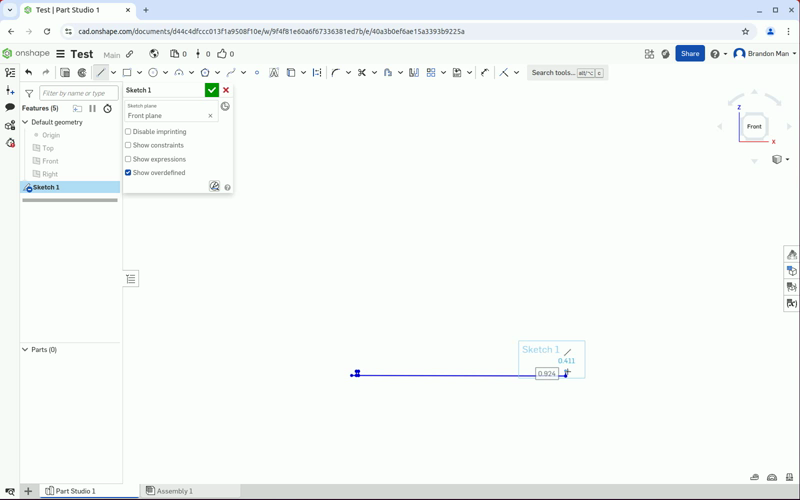
scroll(6)
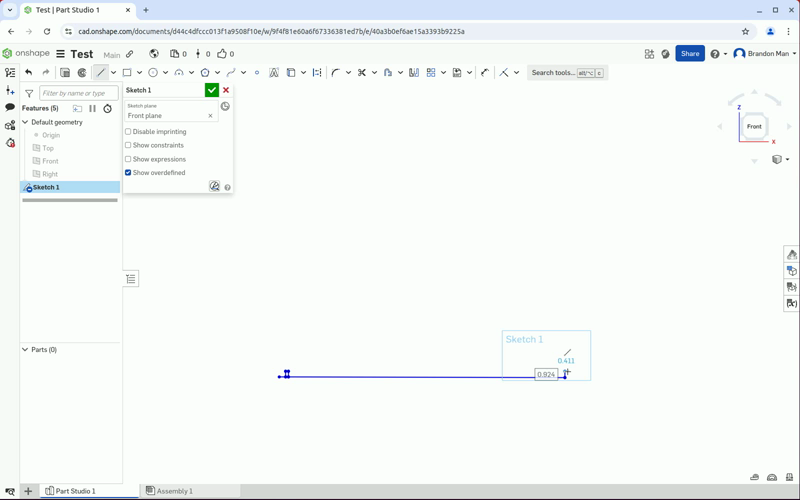
scroll(6)
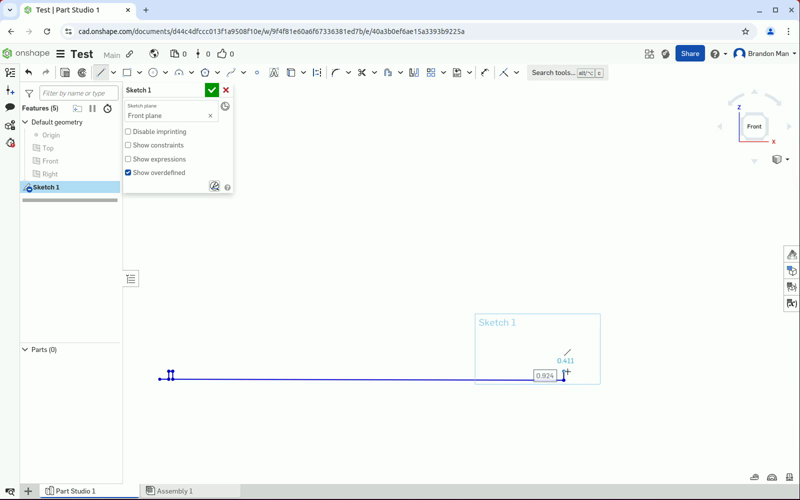
scroll(6)
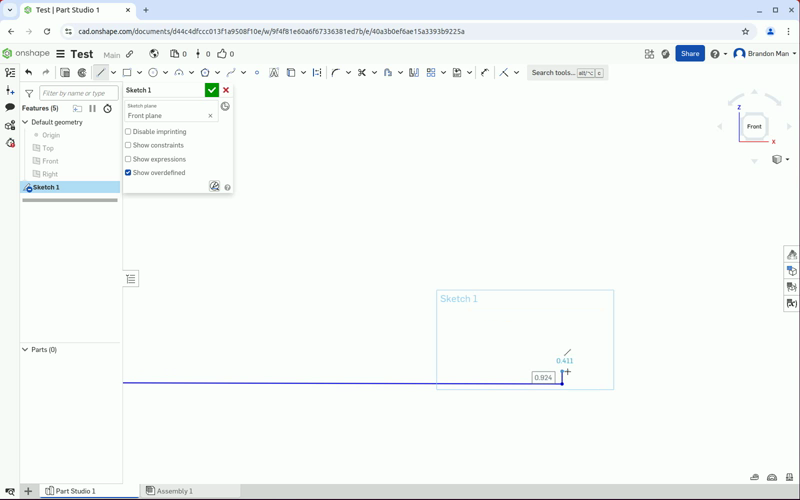
scroll(6)
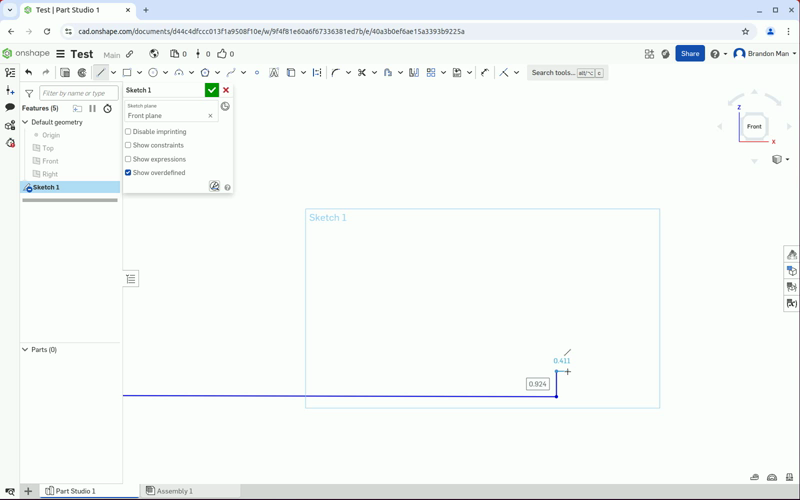
scroll(6)
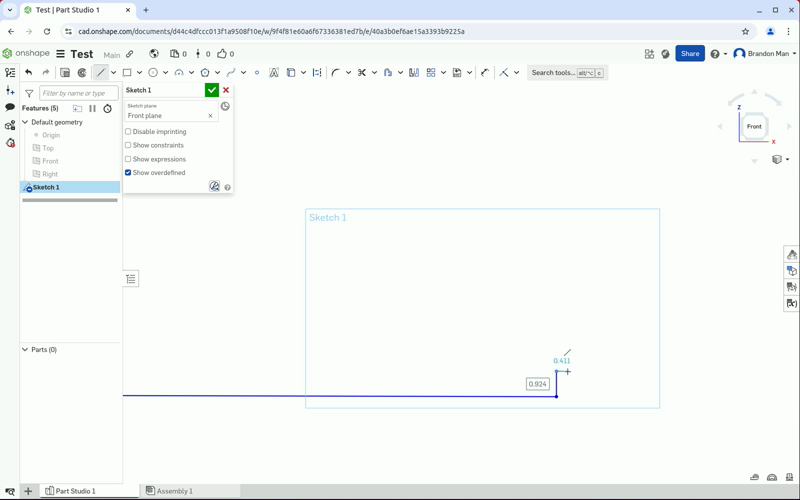
scroll(6)
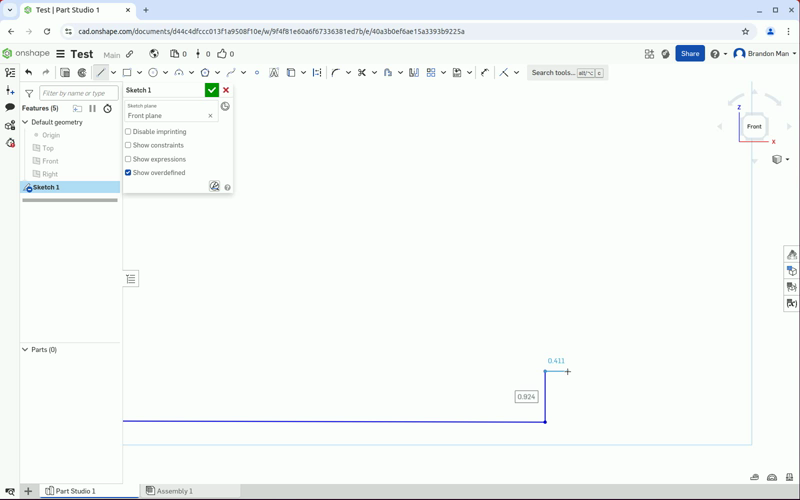
click(567, 371)
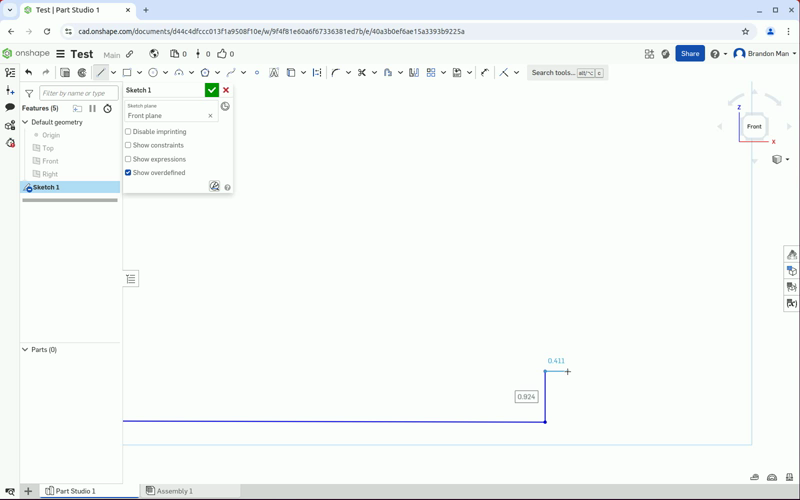
scroll(-6)
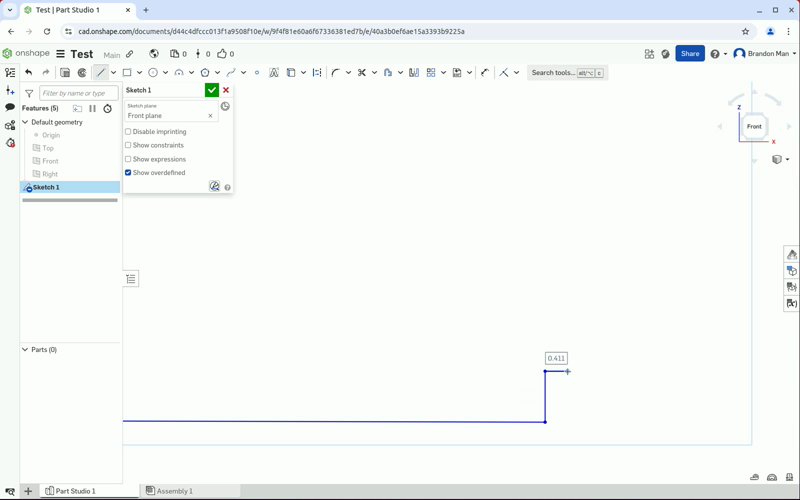
scroll(-6)
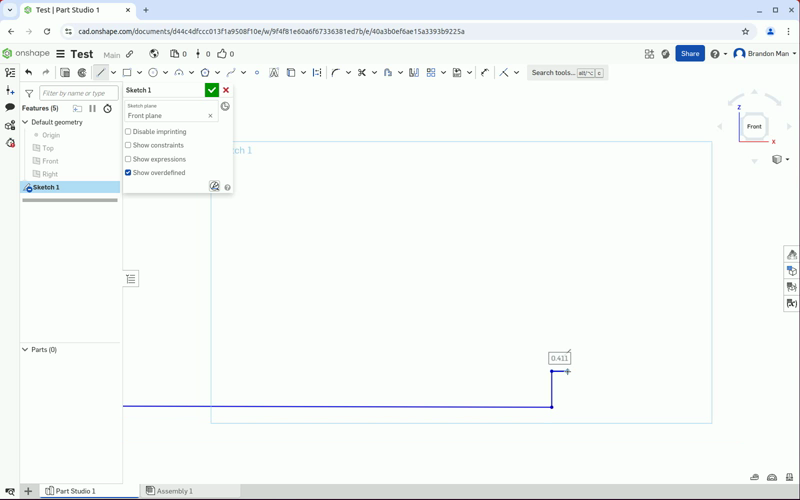
scroll(-6)
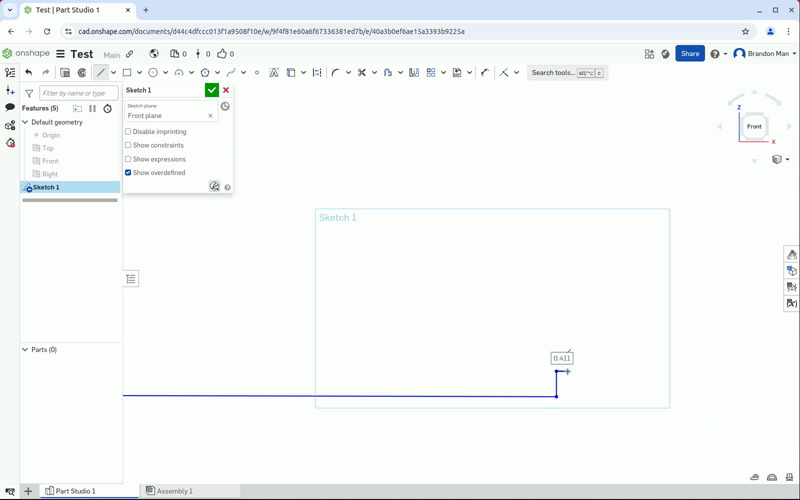
scroll(-6)
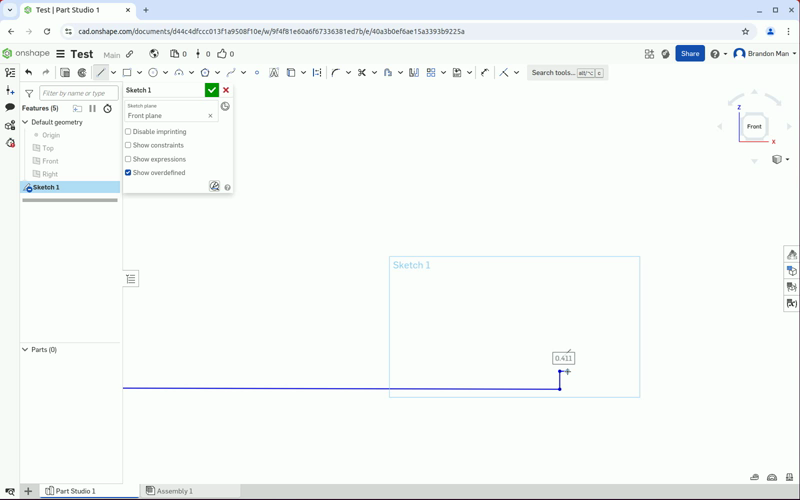
scroll(-6)
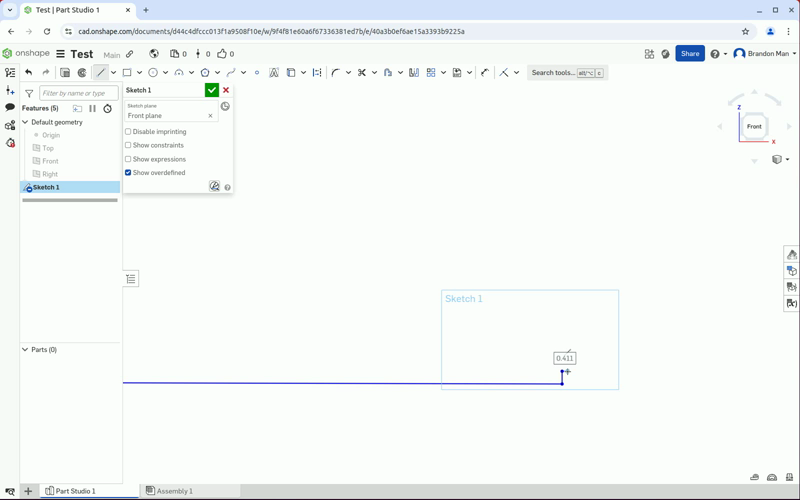
scroll(-6)
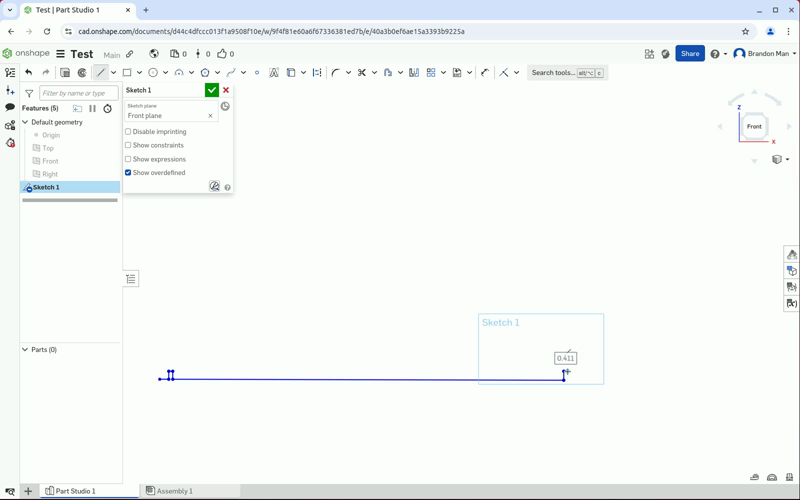
scroll(-6)
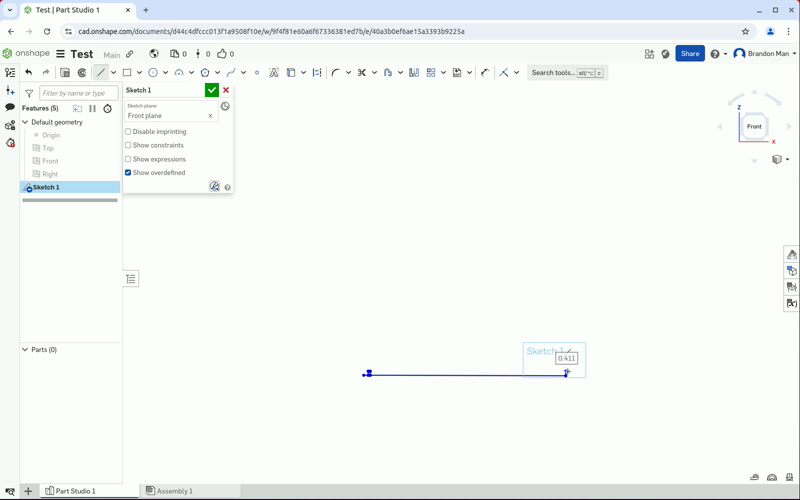
key_up(shift)
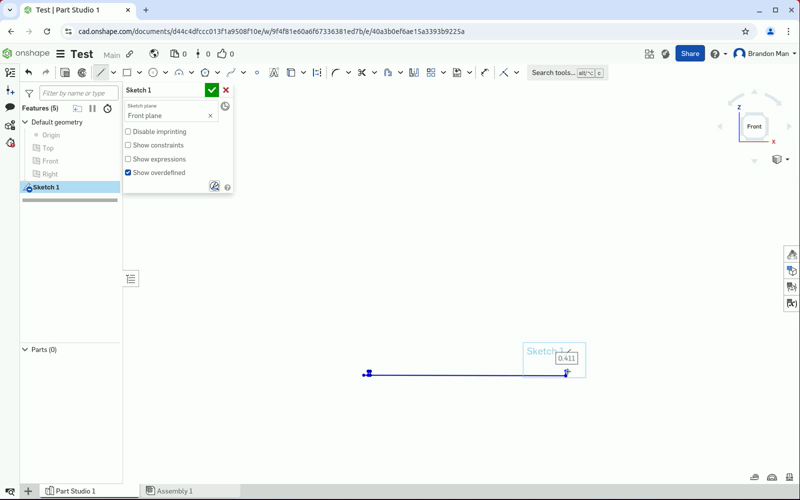
key_down(shift)
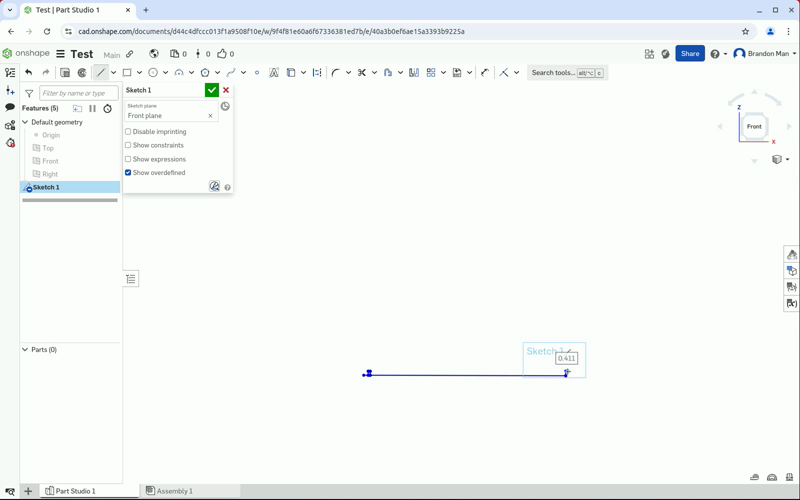
mouse_move(589, 371)
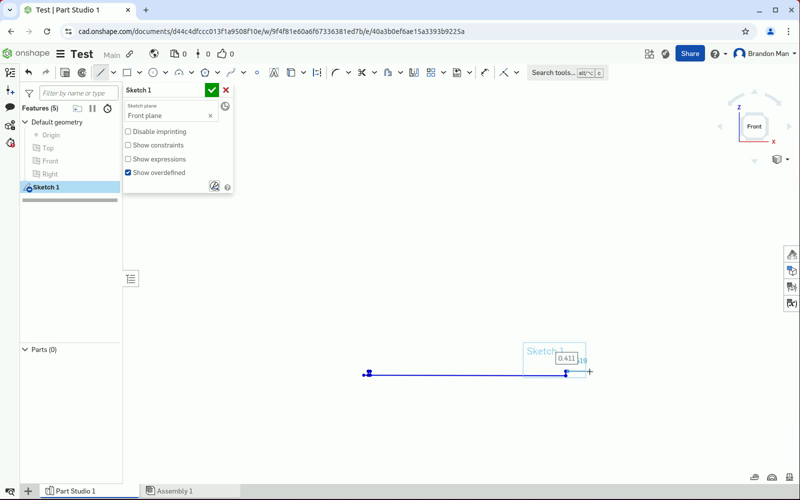
mouse_move(567, 375)
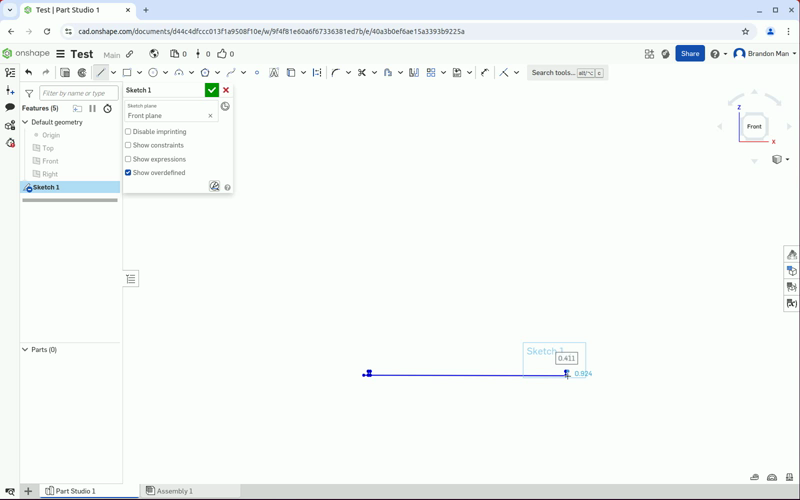
scroll(6)
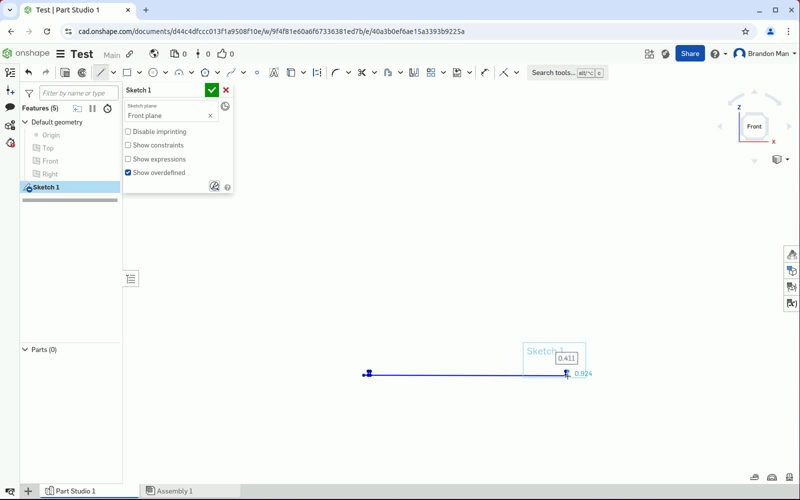
scroll(6)
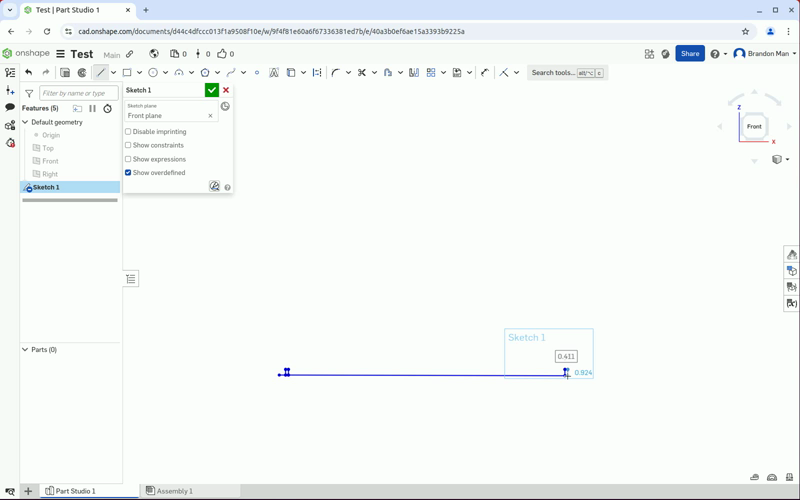
scroll(6)
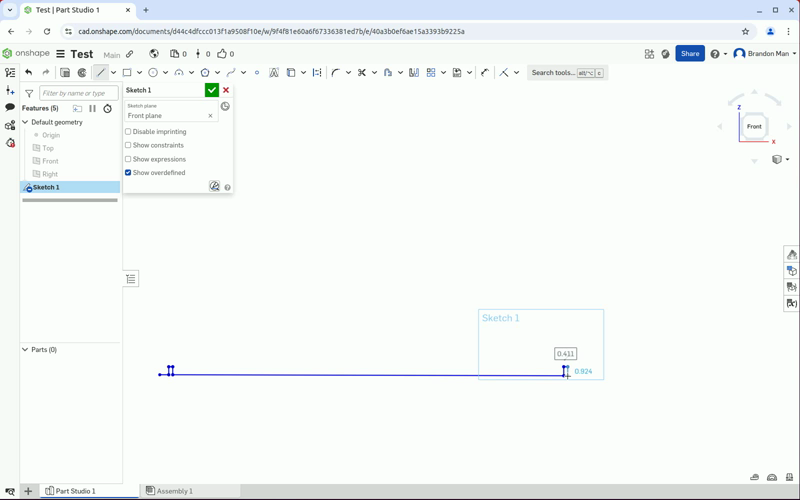
scroll(6)
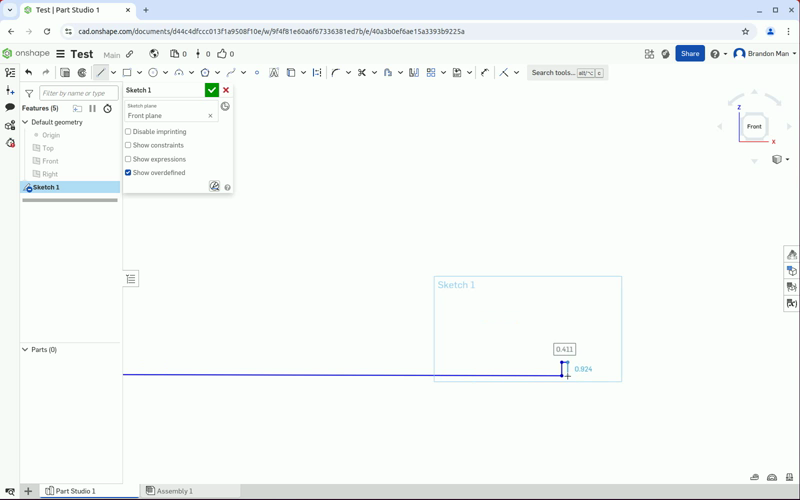
scroll(6)
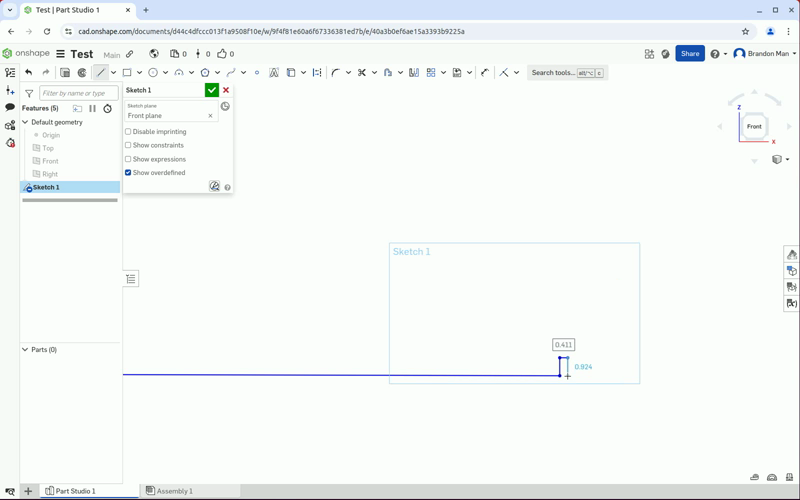
scroll(6)
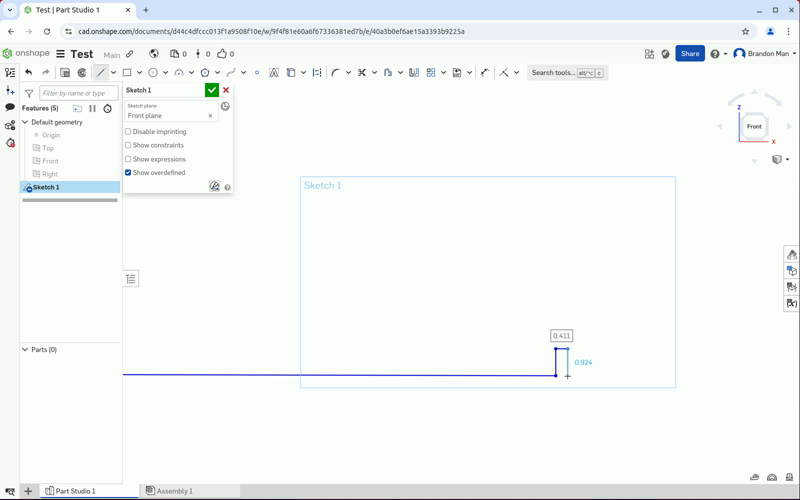
scroll(6)
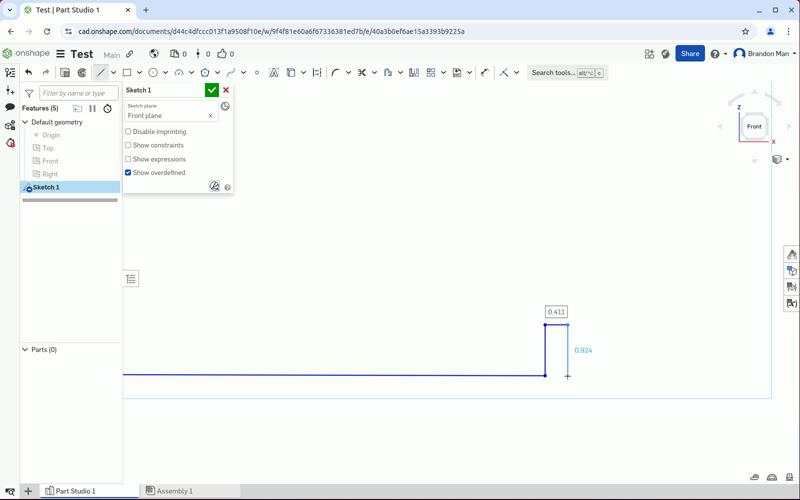
click(567, 375)
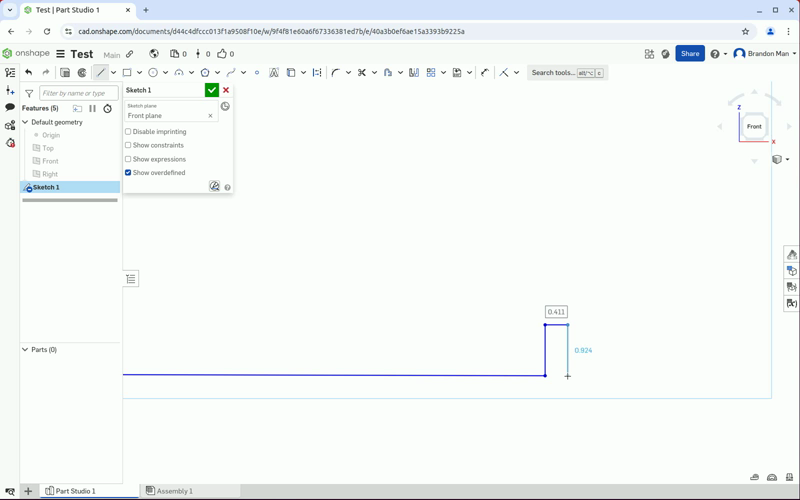
scroll(-6)
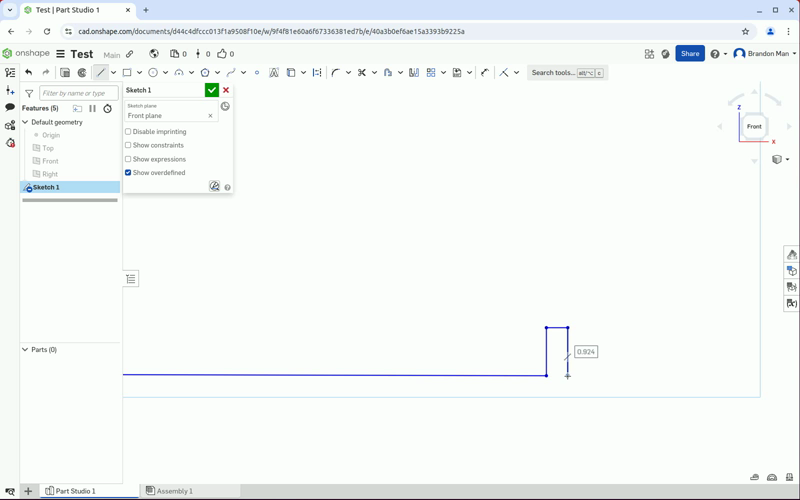
scroll(-6)
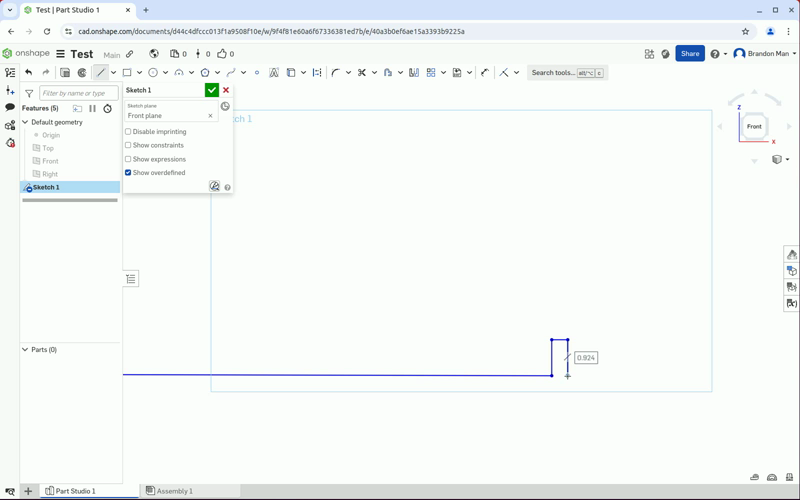
scroll(-6)
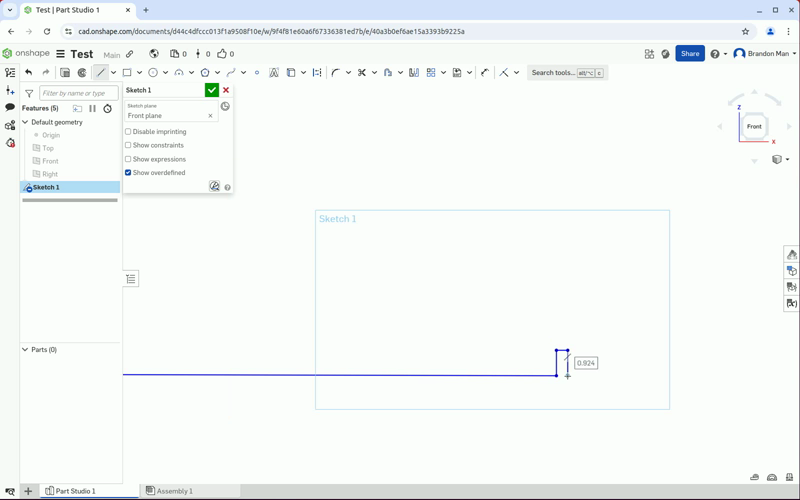
scroll(-6)
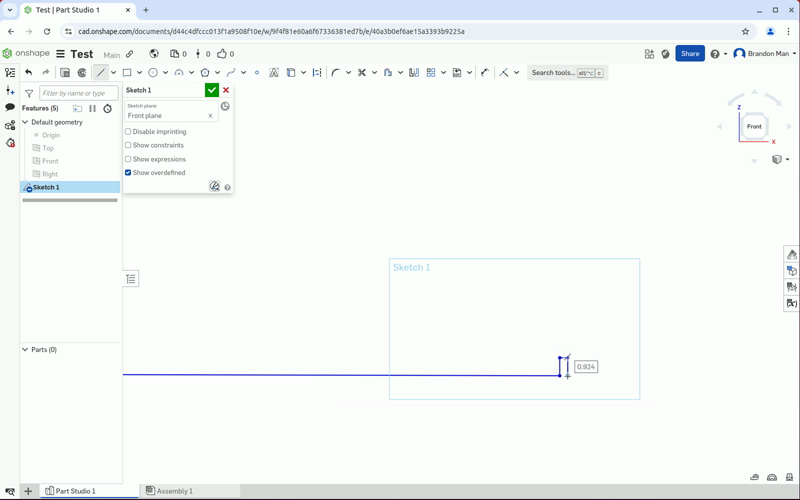
scroll(-6)
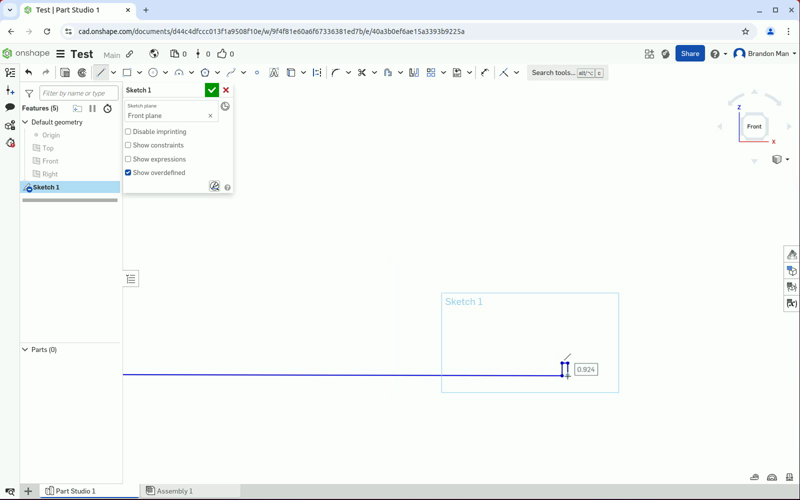
scroll(-6)
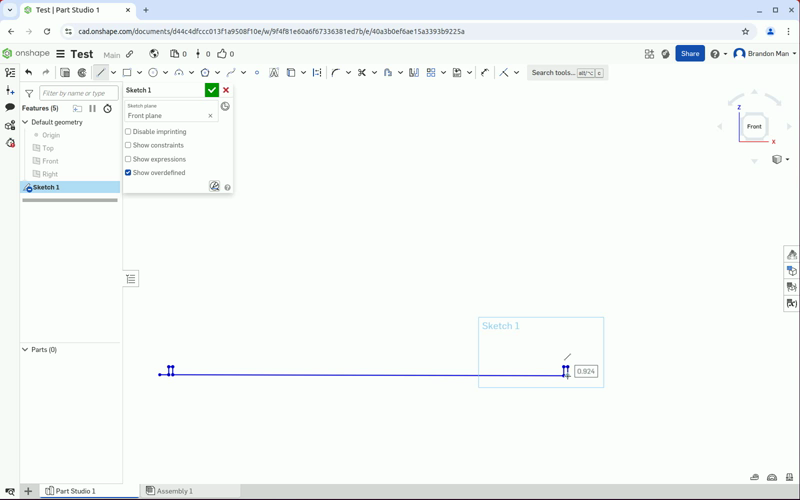
scroll(-6)
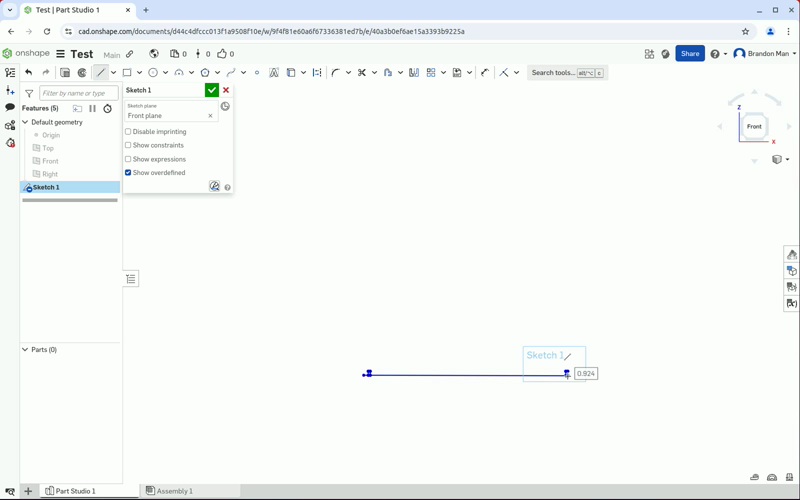
key_up(shift)
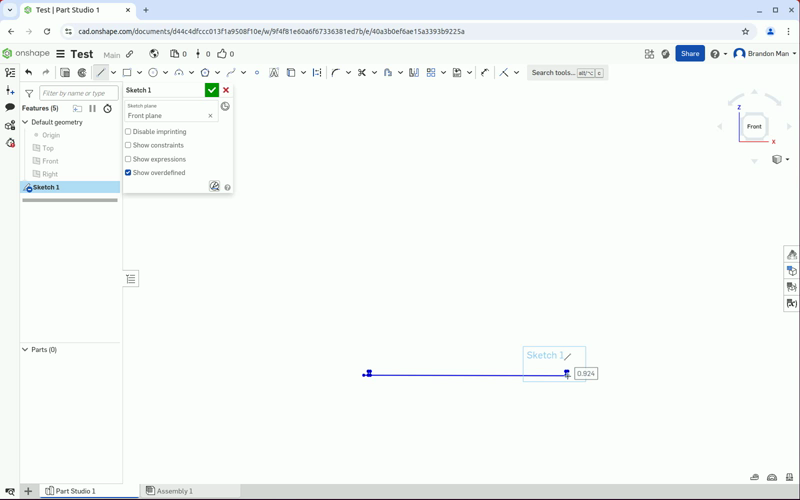
key_down(shift)
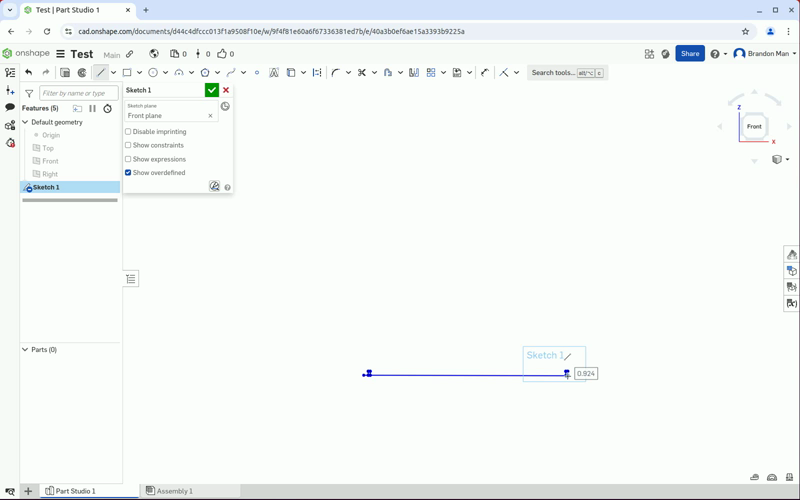
mouse_move(589, 375)
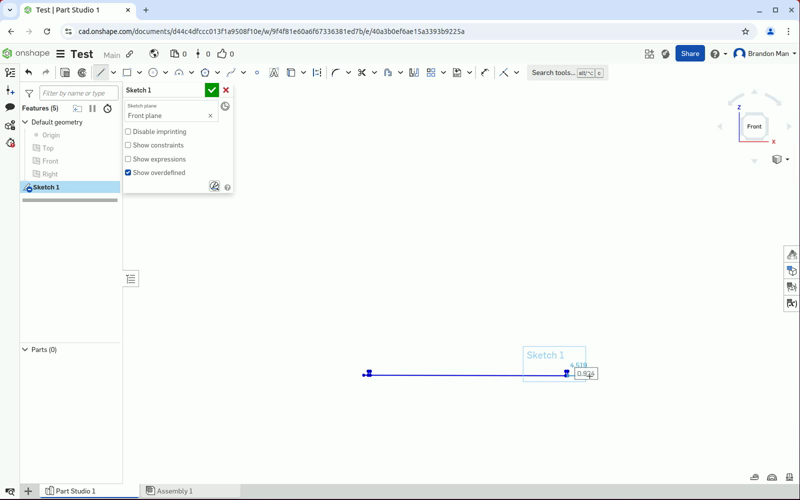
mouse_move(572, 375)
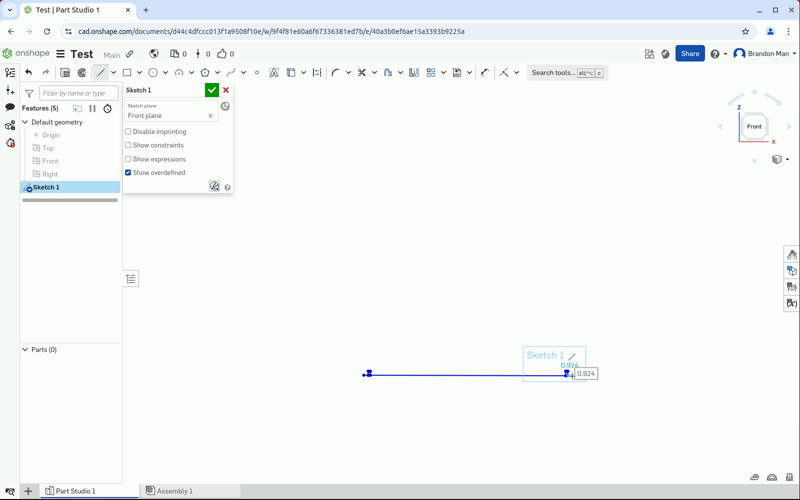
scroll(6)
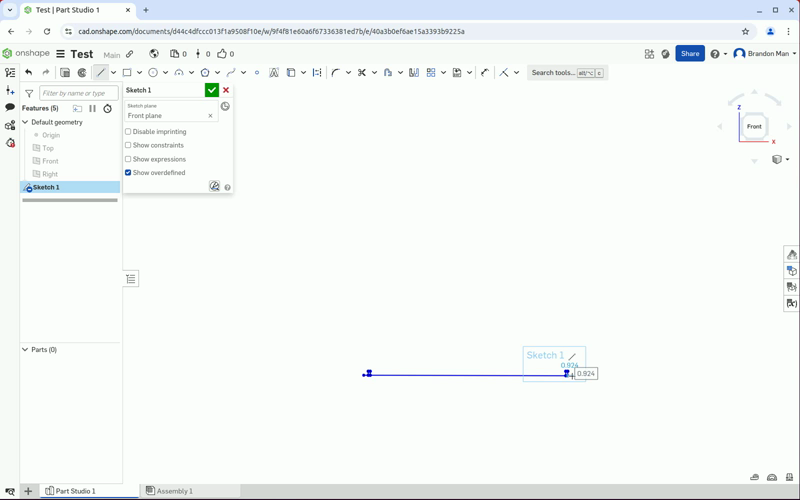
scroll(6)
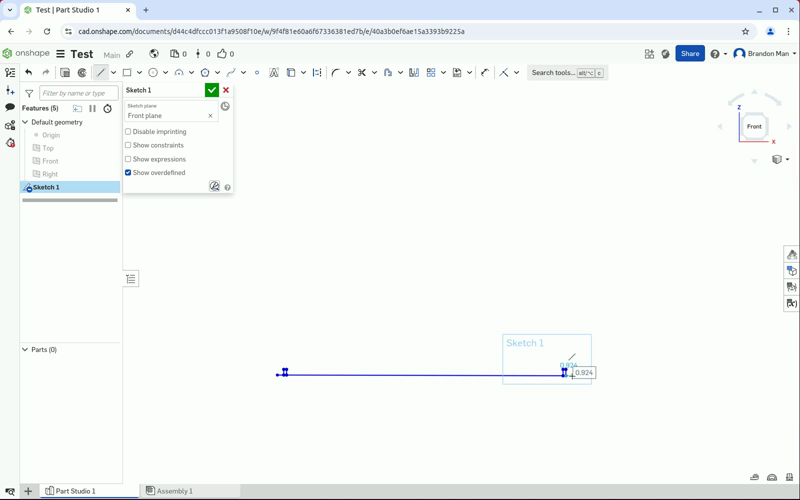
scroll(6)
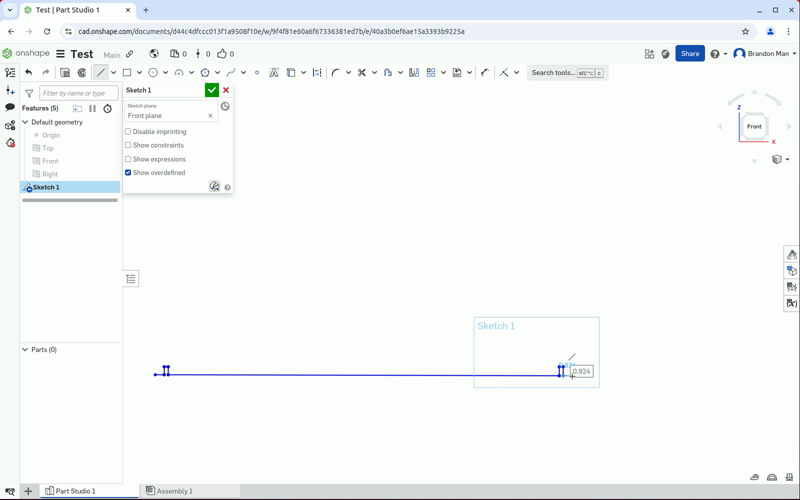
scroll(6)
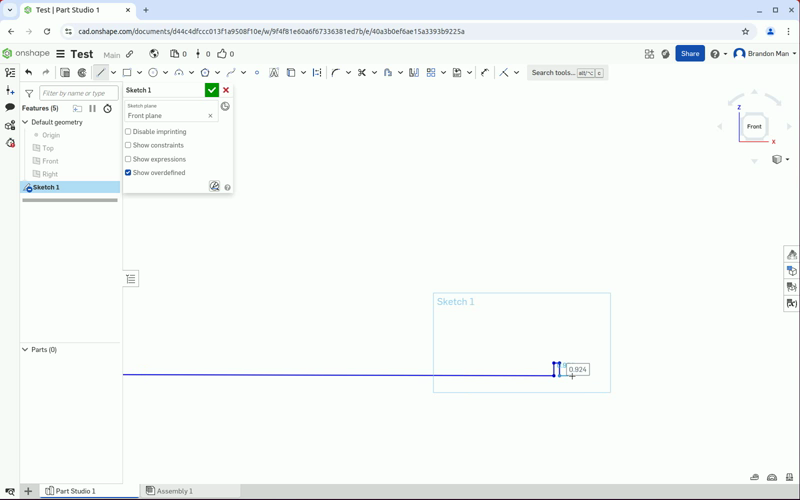
scroll(6)
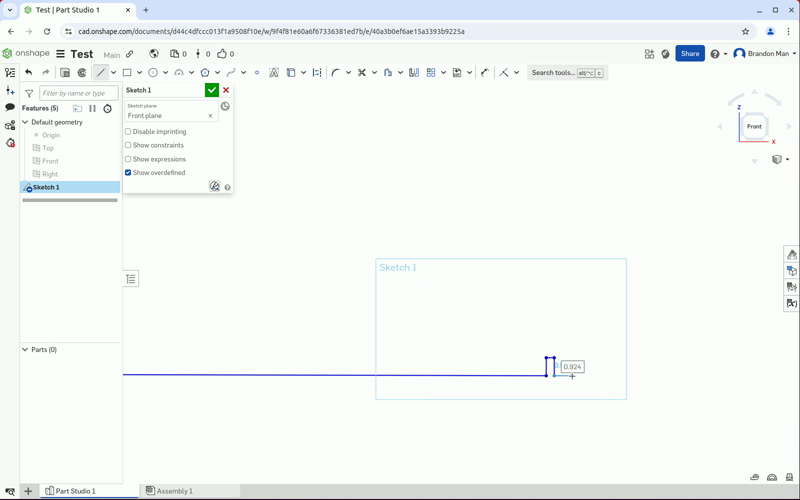
scroll(6)
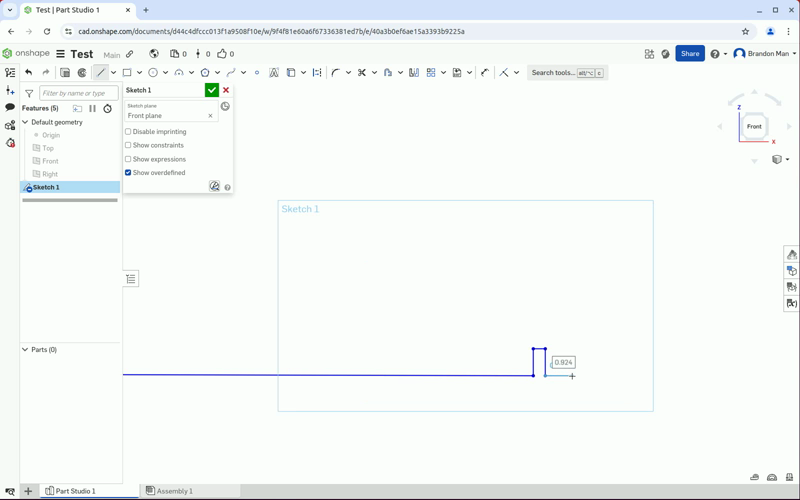
scroll(6)
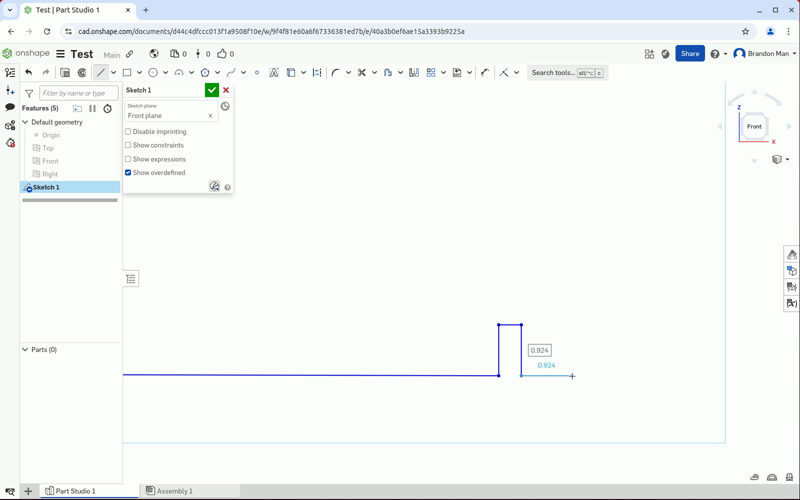
click(572, 375)
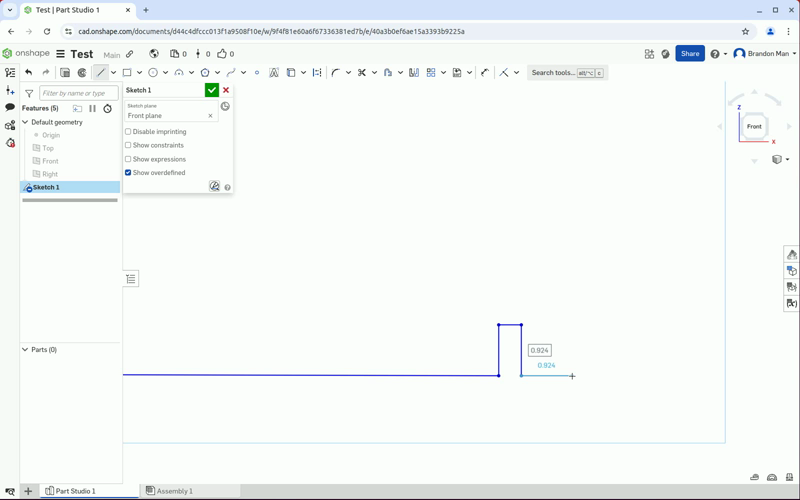
scroll(-6)
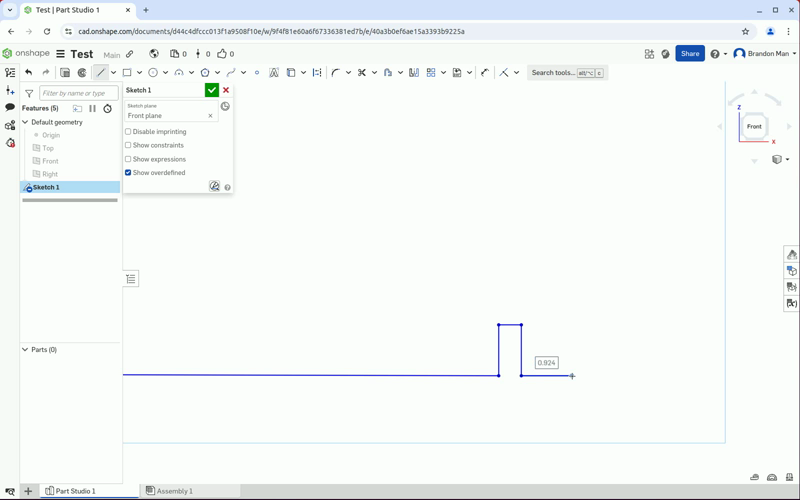
scroll(-6)
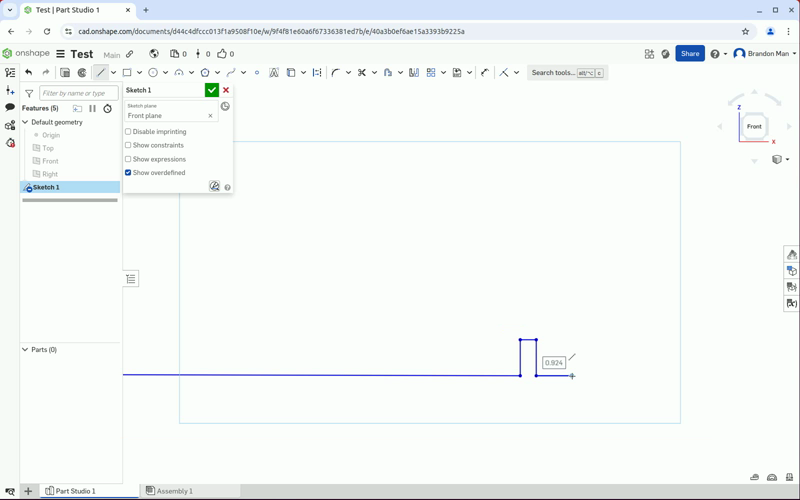
scroll(-6)
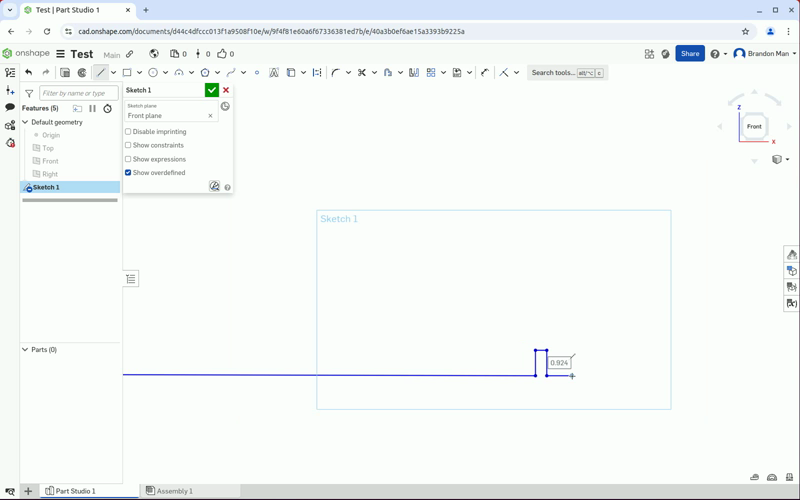
scroll(-6)
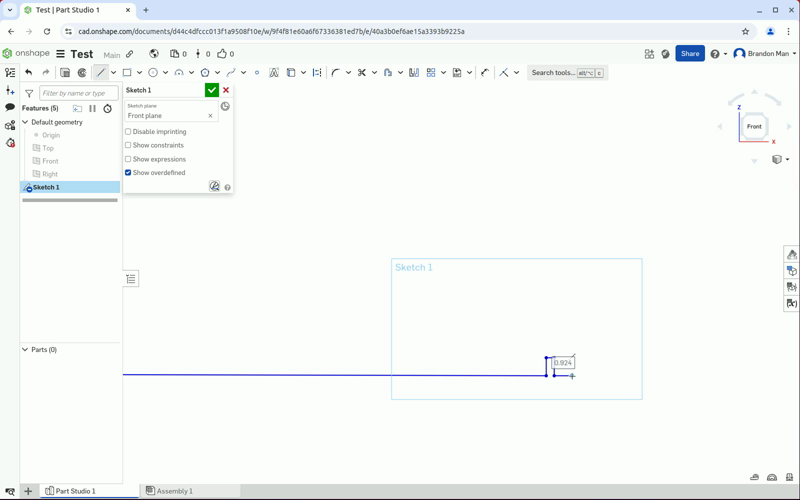
scroll(-6)
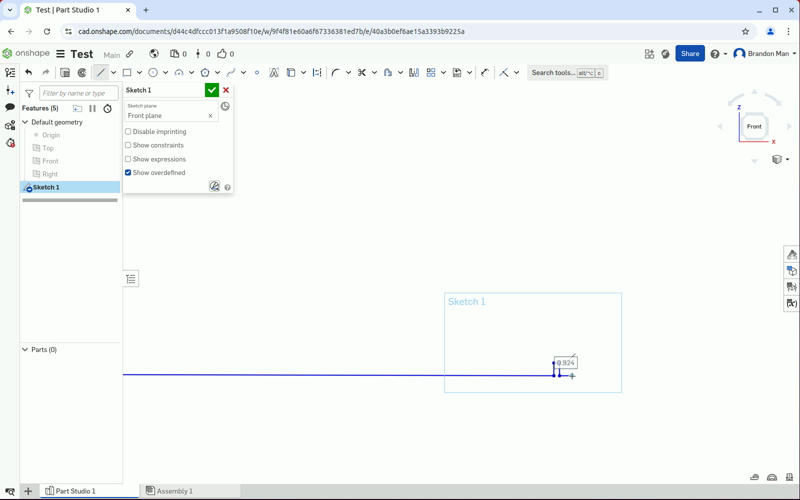
scroll(-6)
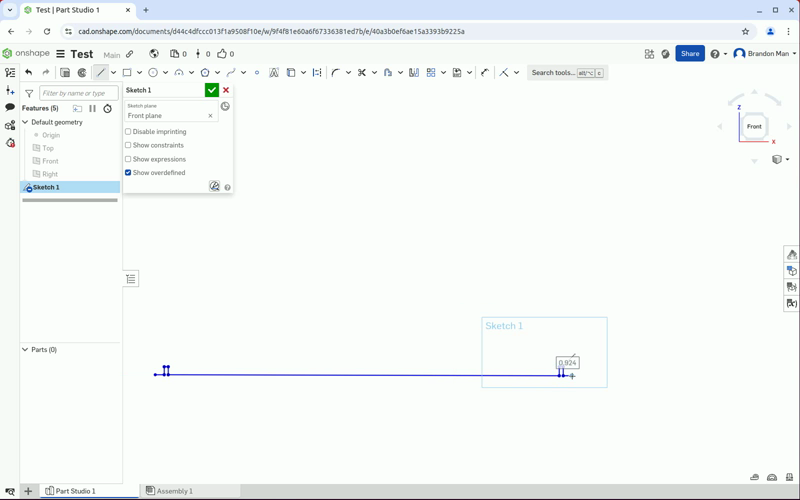
scroll(-6)
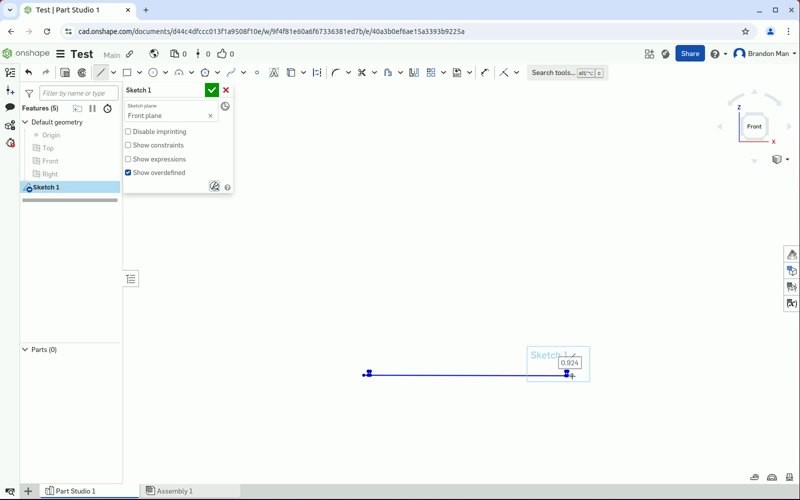
key_up(shift)
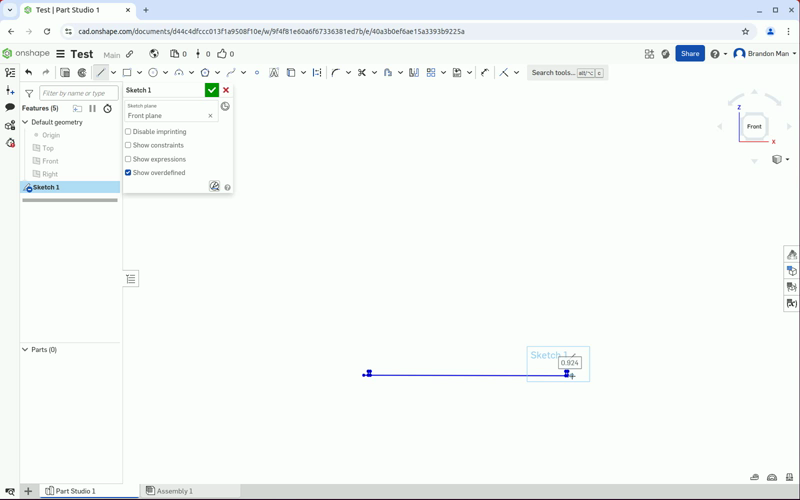
key_down(shift)
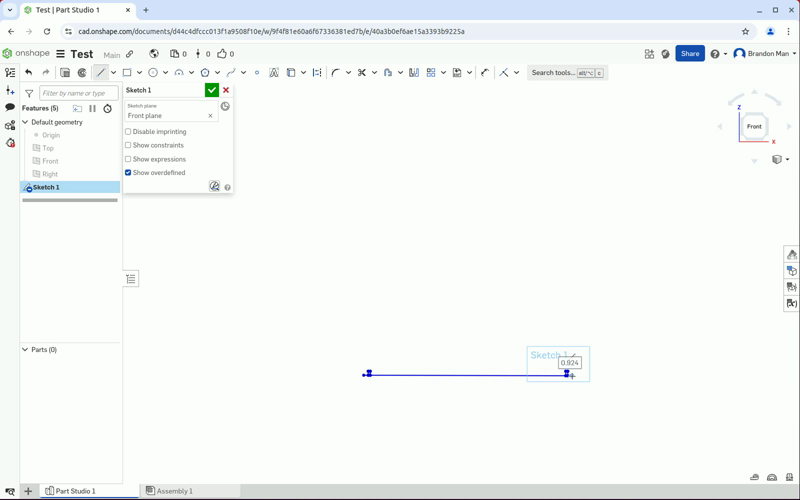
mouse_move(572, 283)
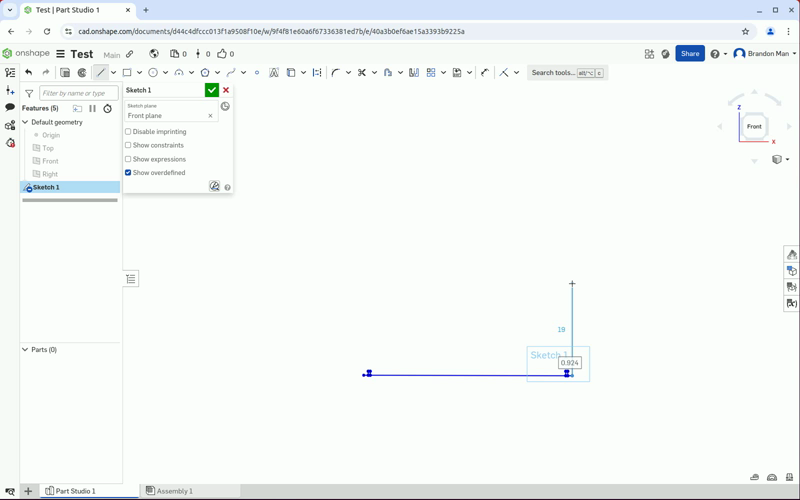
click(572, 283)
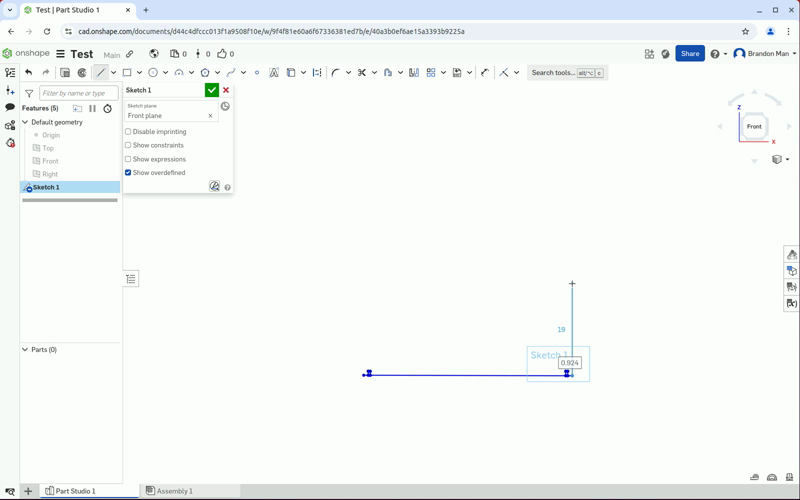
key_up(shift)
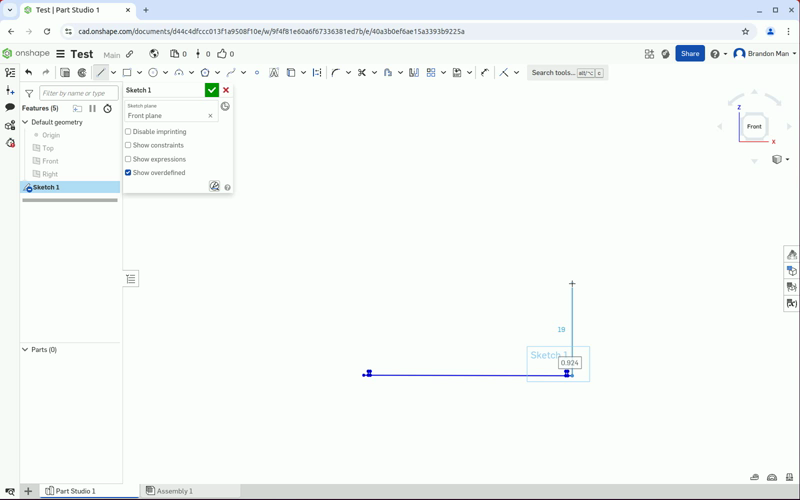
key_down(shift)
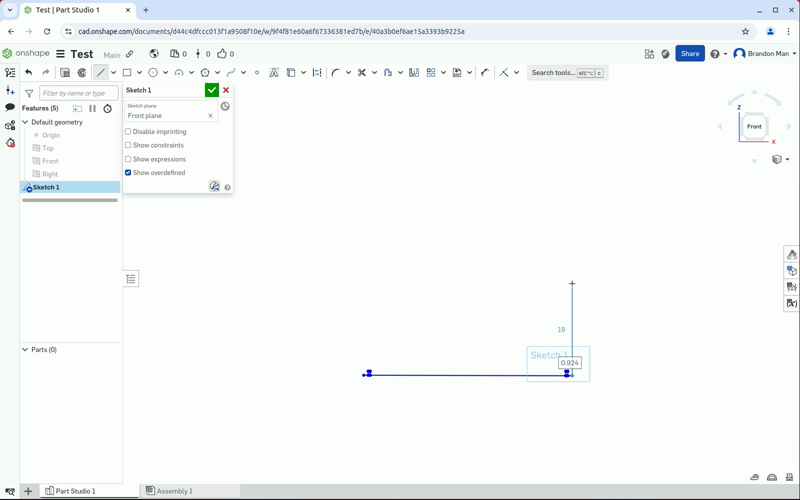
mouse_move(484, 283)
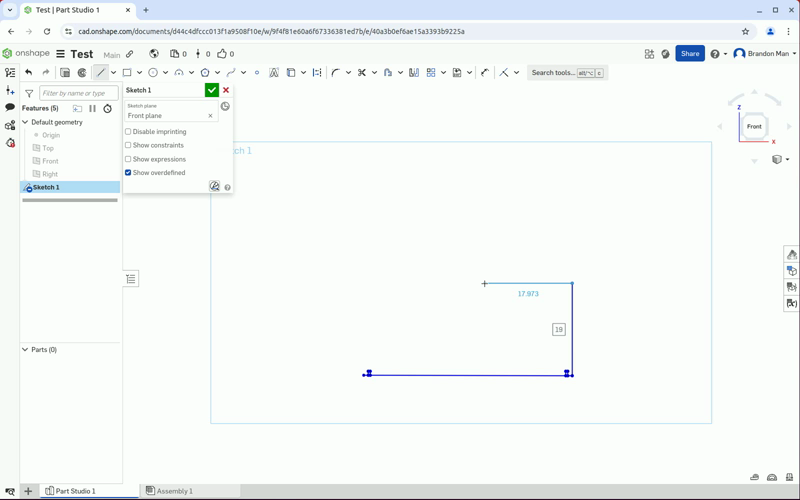
click(484, 283)
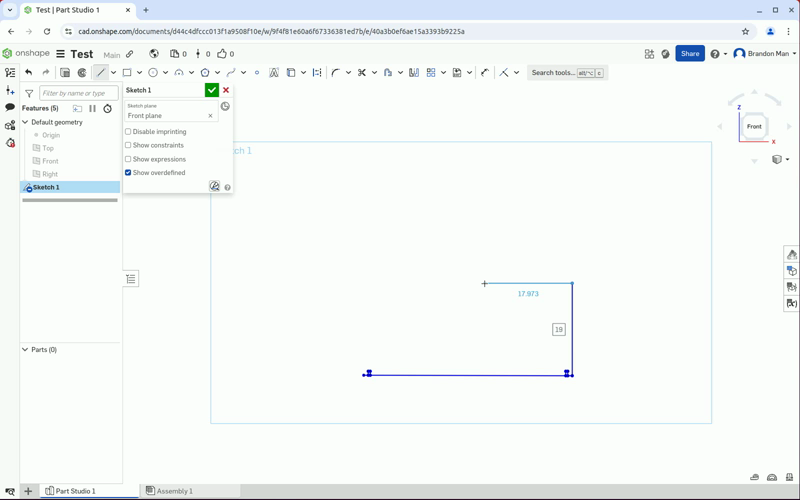
key_up(shift)
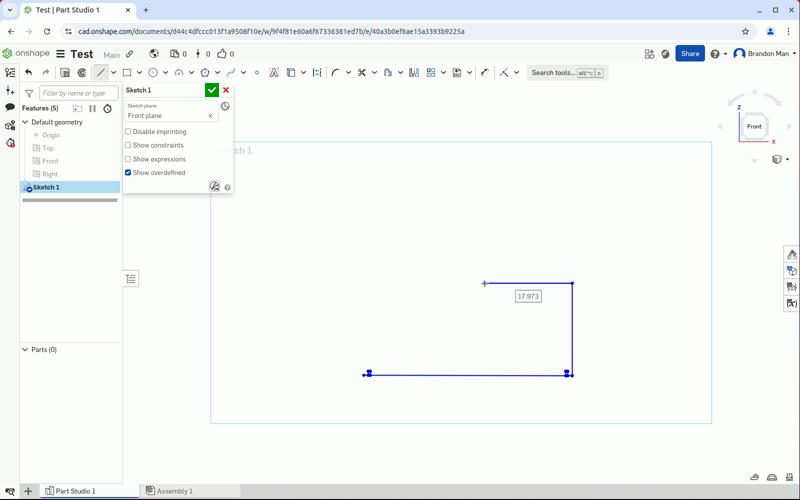
key_down(shift)
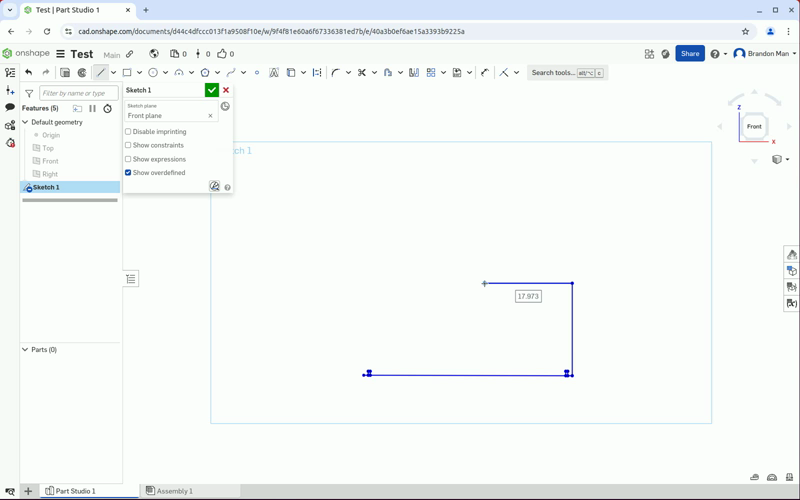
mouse_move(514, 283)
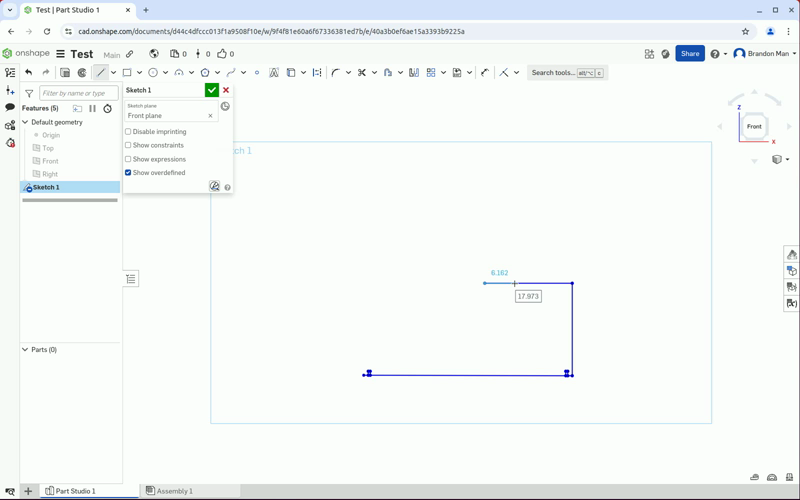
mouse_move(451, 283)
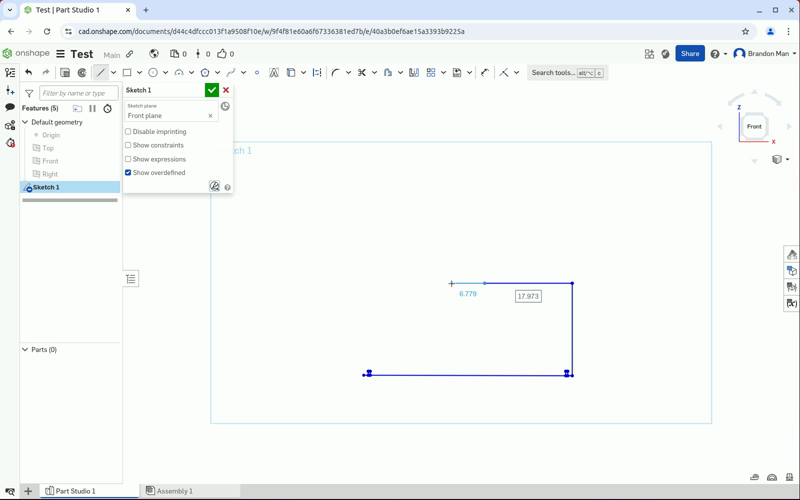
click(451, 283)
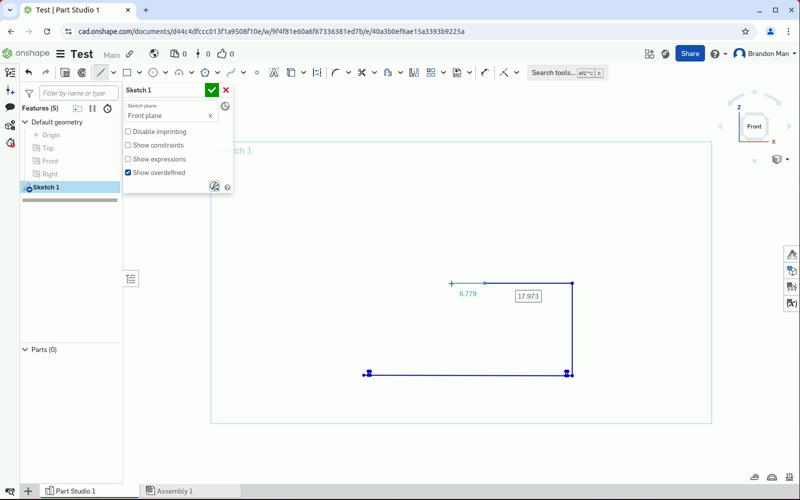
key_up(shift)
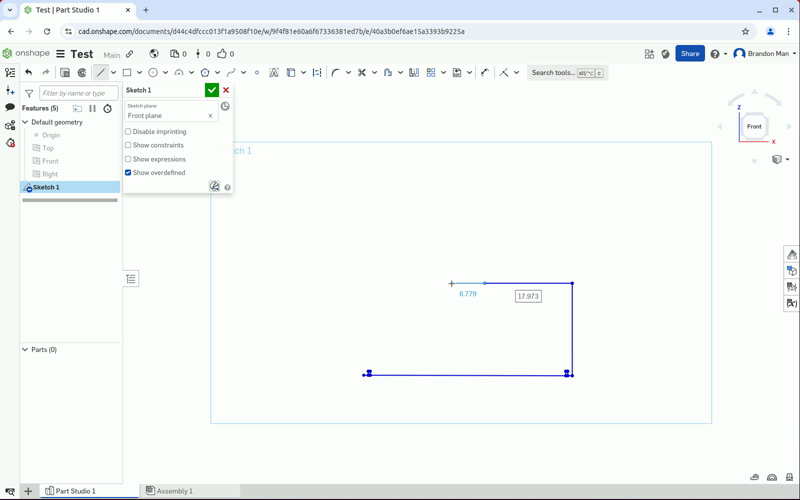
key_down(shift)
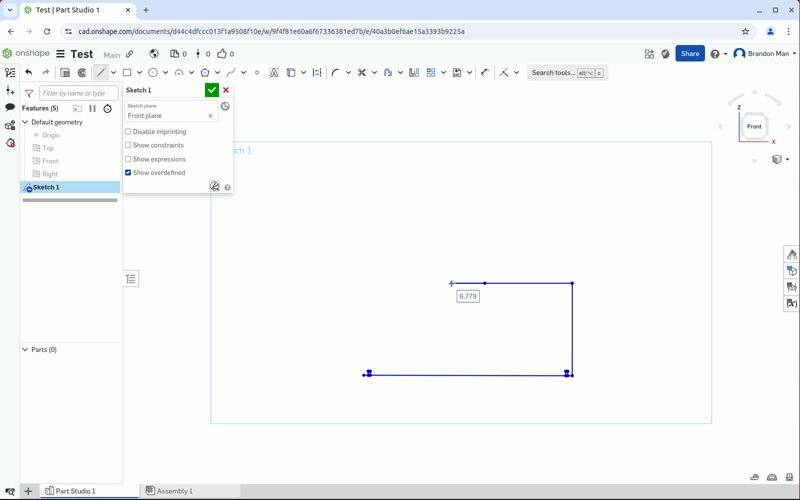
mouse_move(363, 283)
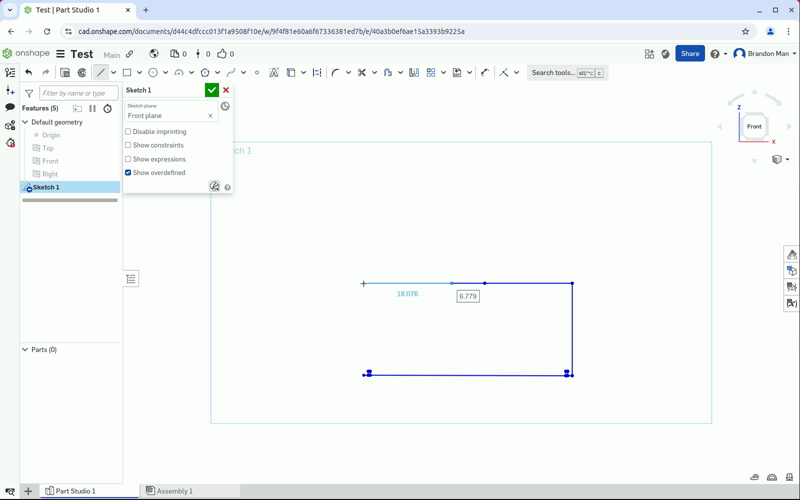
click(363, 283)
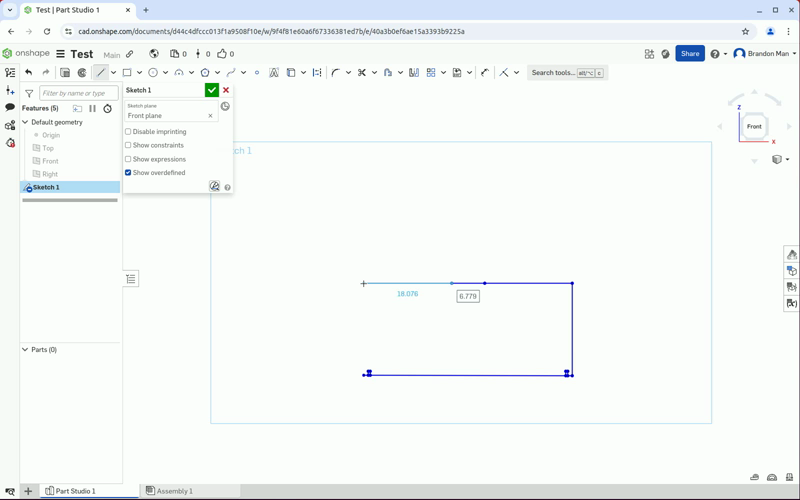
key_up(shift)
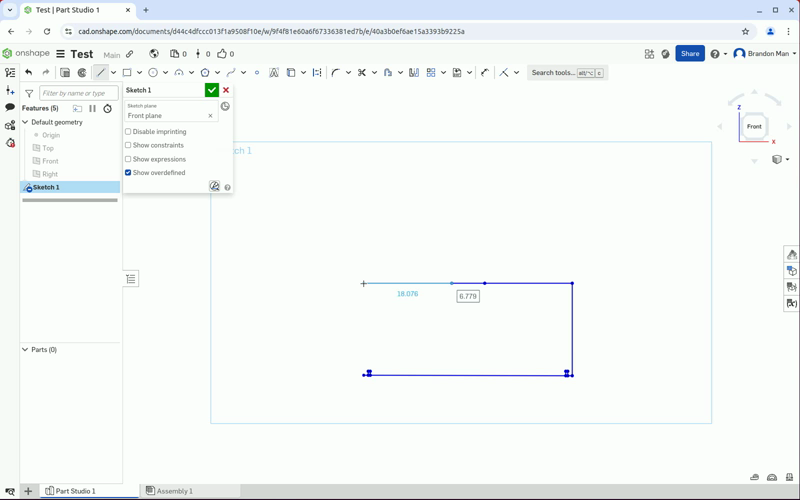
key_down(shift)
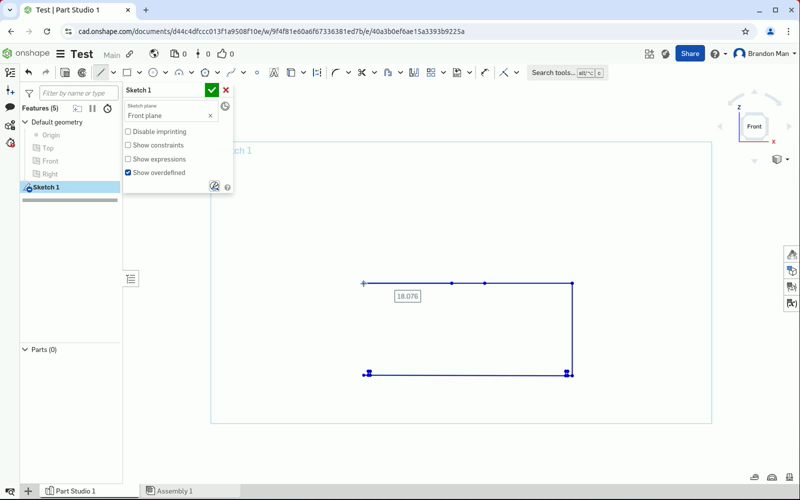
mouse_move(363, 375)
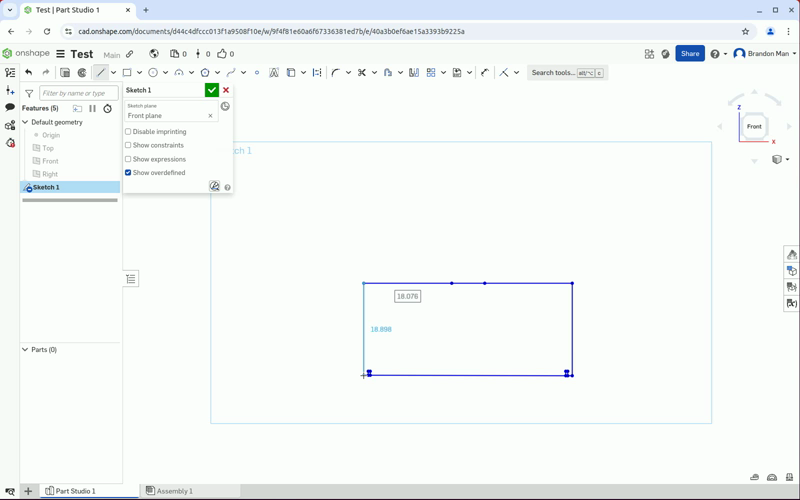
key_up(shift)
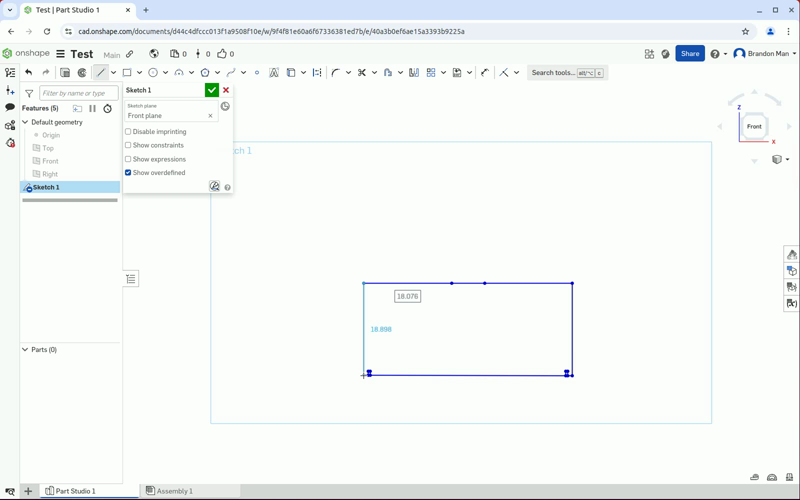
click(363, 375)
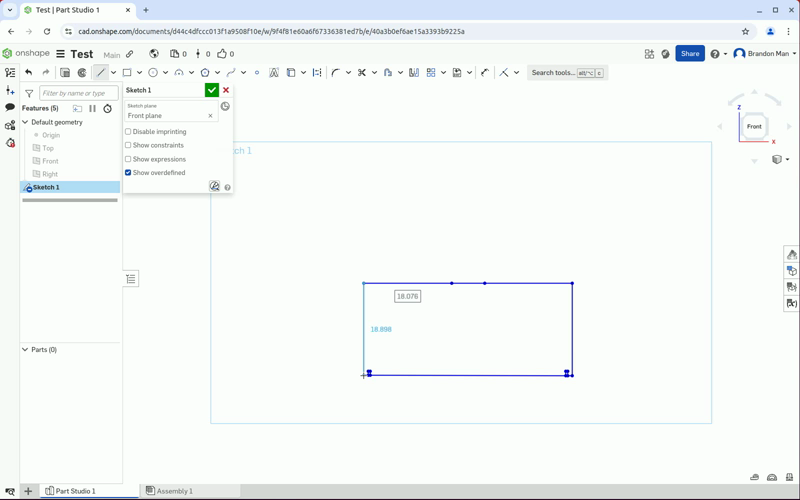
key(esc)
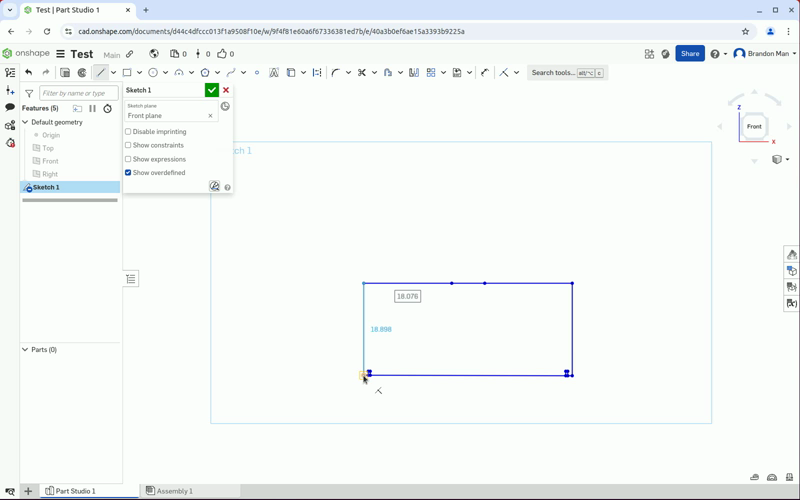
mouse_move(452, 362)
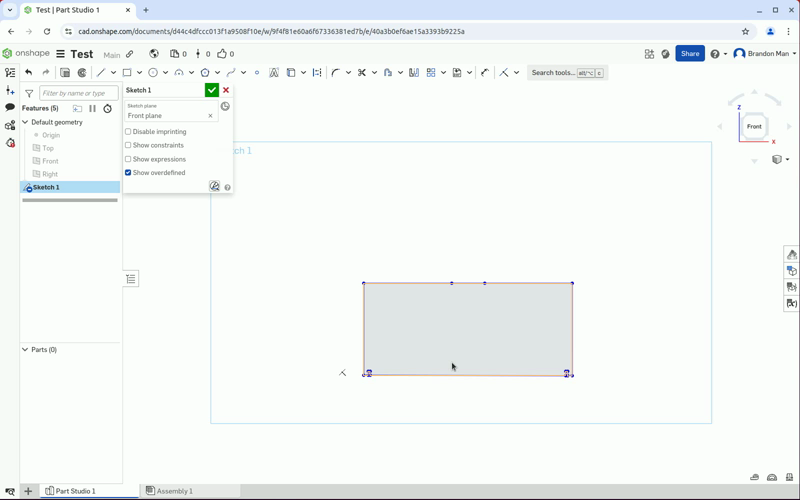
click(452, 362)
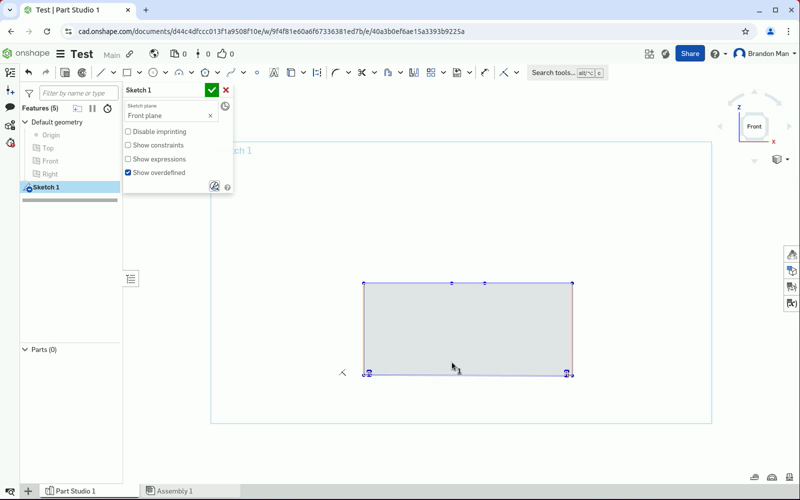
mouse_move(73, 352)
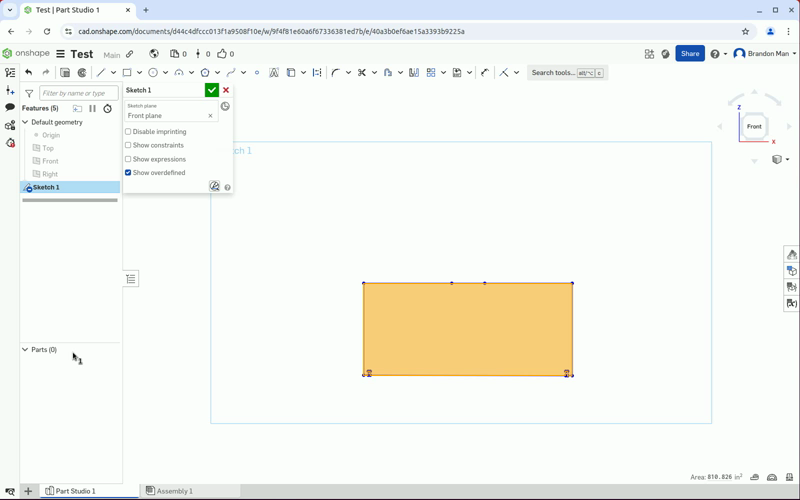
key(shift+y)
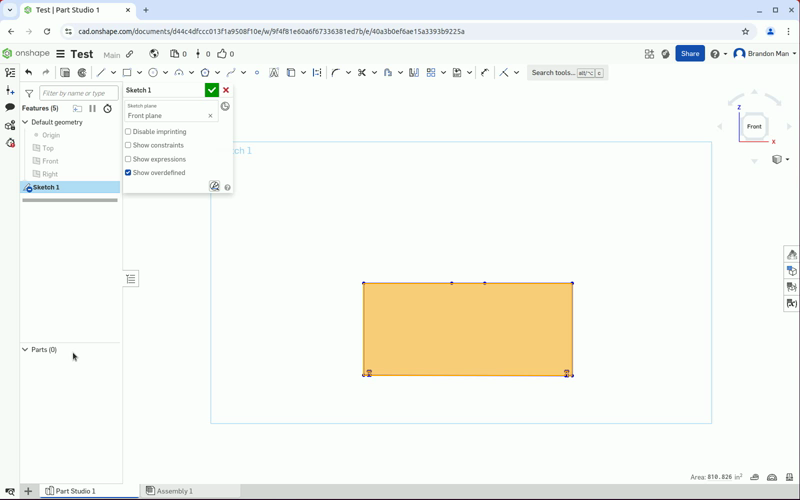
key(shift+e)
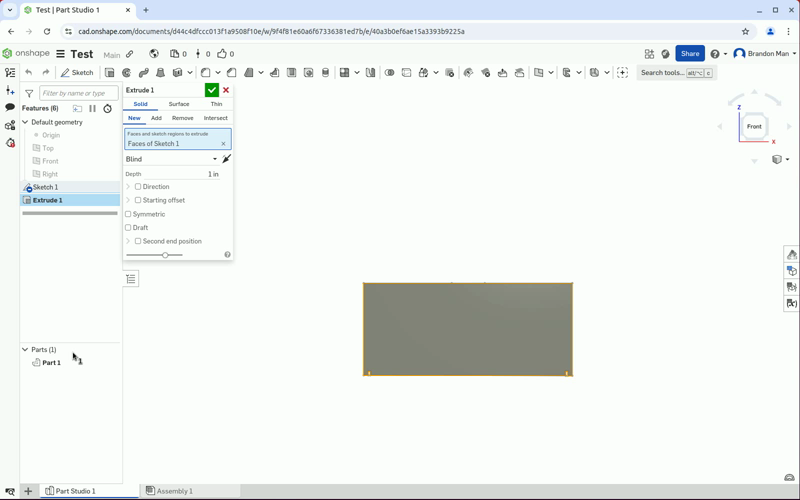
mouse_move(143, 106)
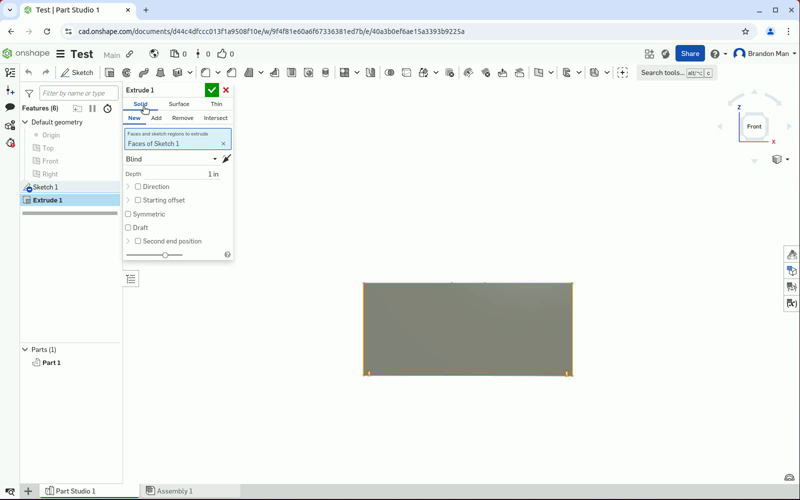
click(143, 106)
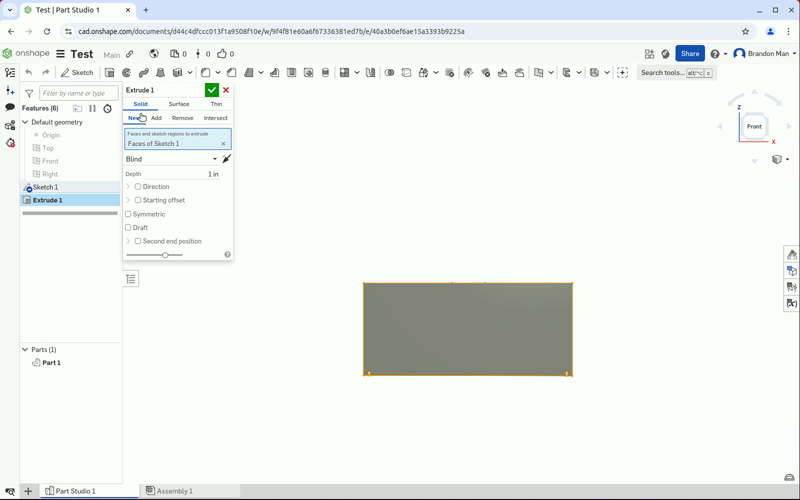
mouse_move(137, 120)
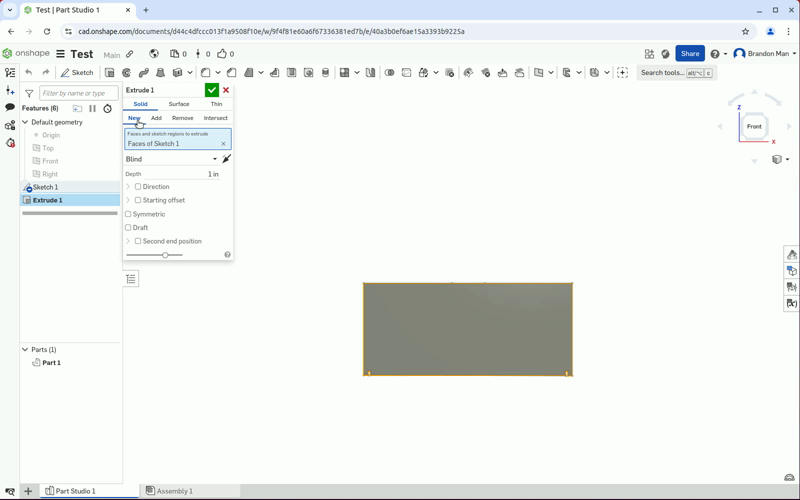
click(137, 120)
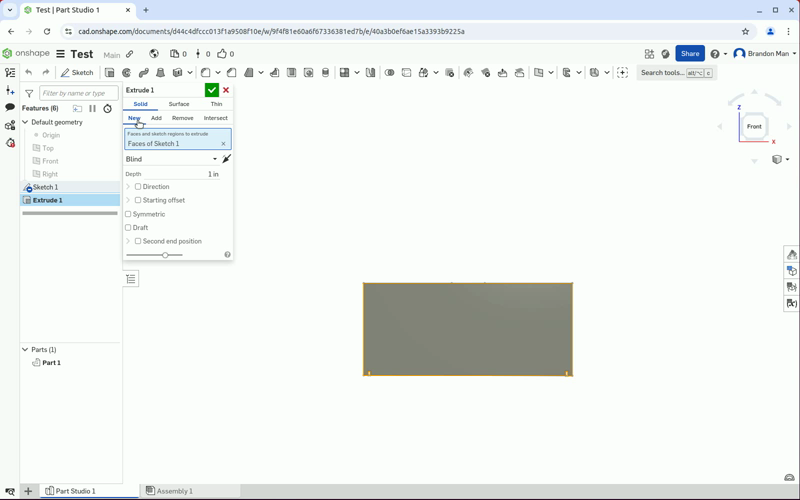
key(tab, 4)
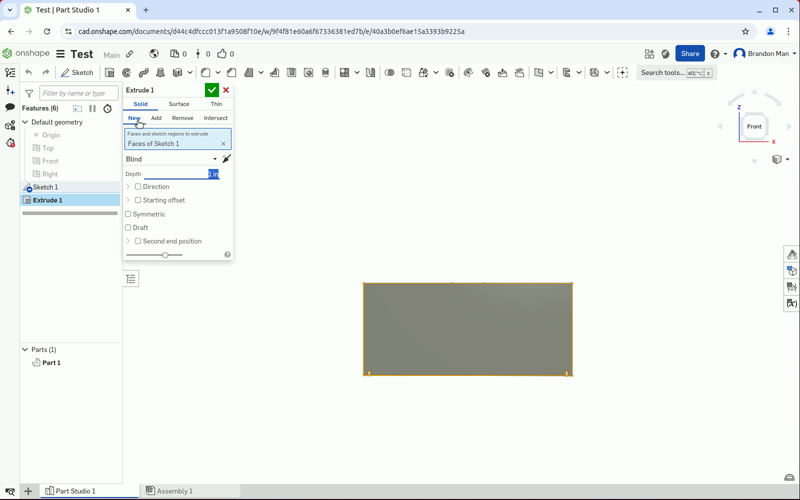
text(0.722)
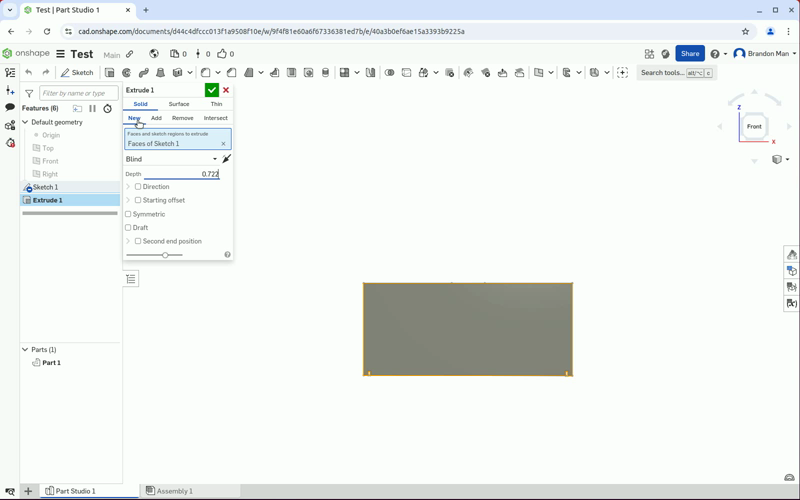
key(enter)
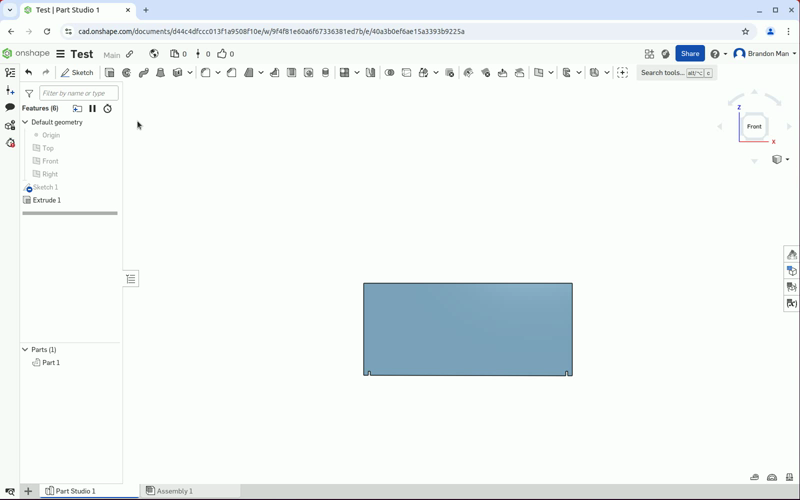
key(shift+h)
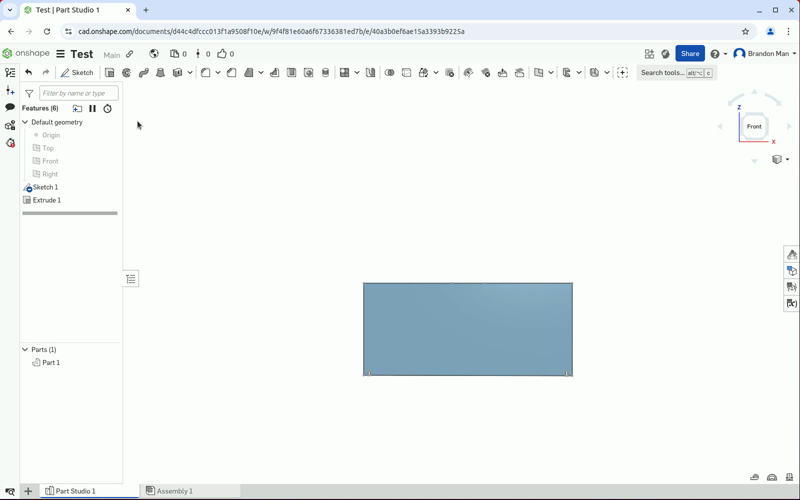
key(shift+h)
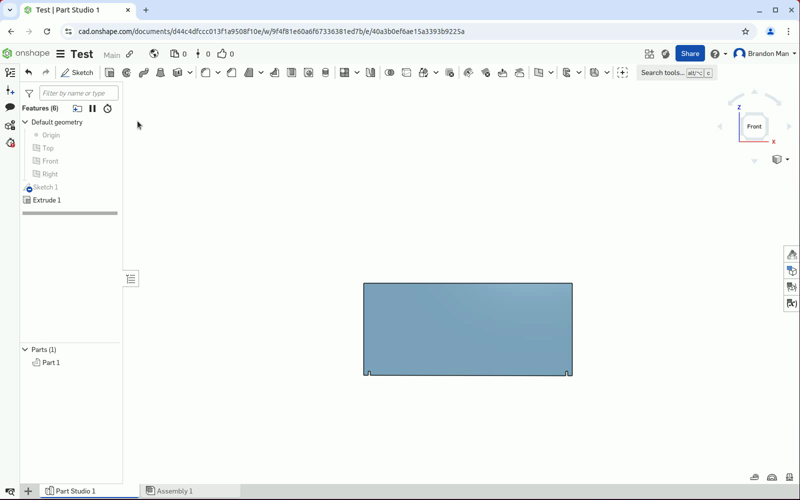
mouse_move(73, 189)
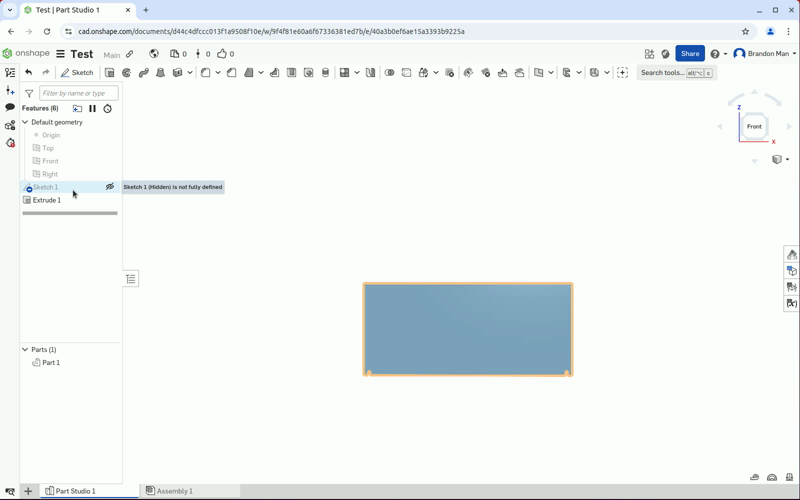
click(73, 189)
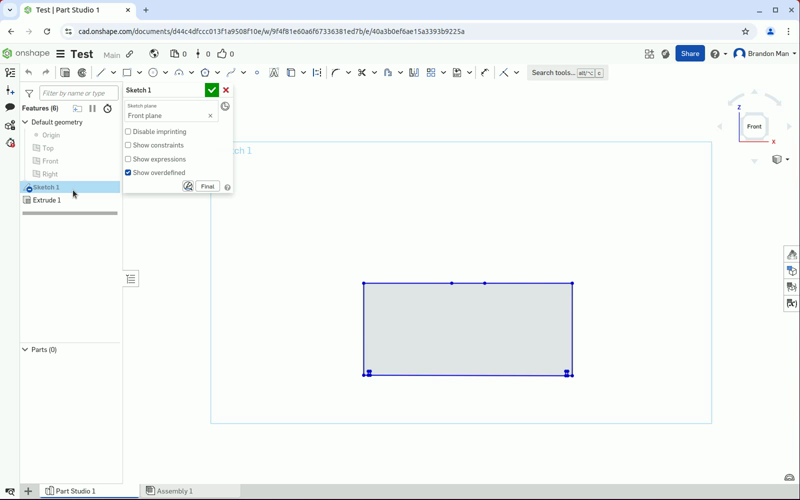
mouse_move(229, 92)
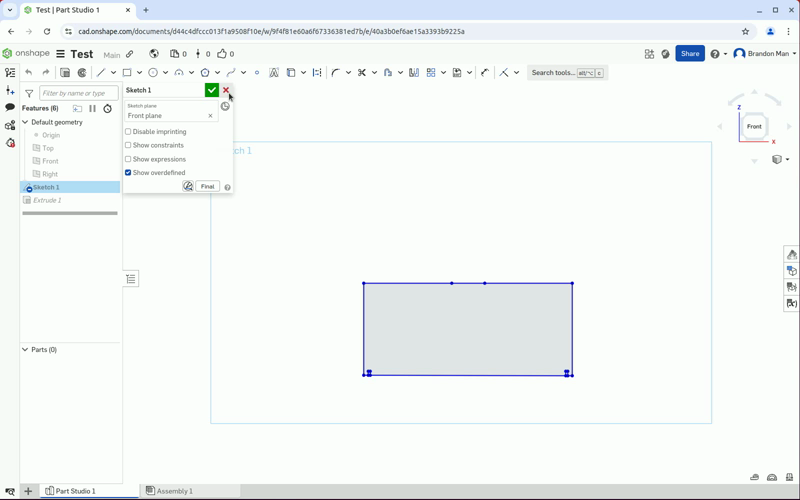
click(229, 92)
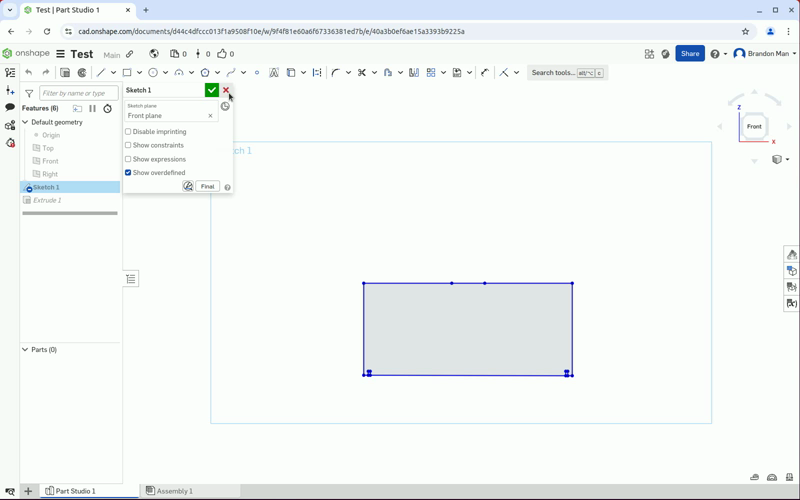
key(shift+s)
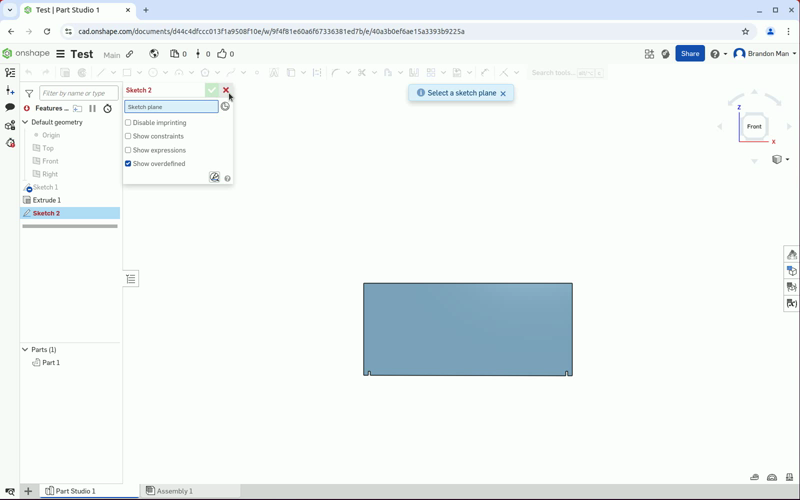
mouse_move(73, 163)
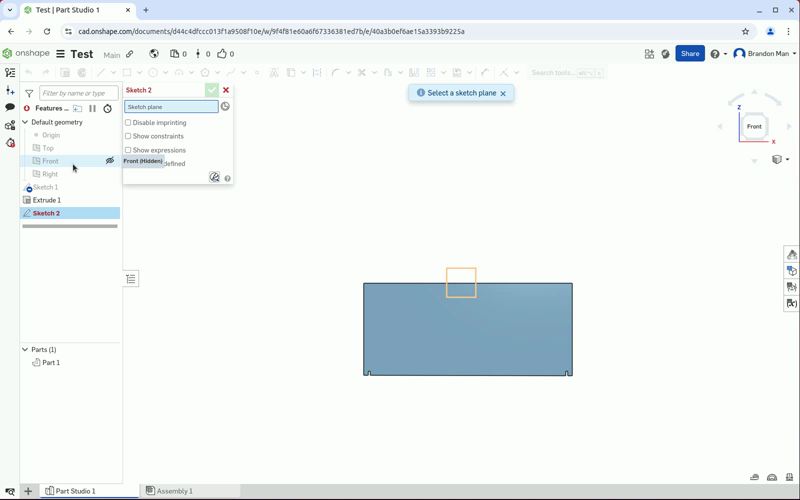
click(73, 163)
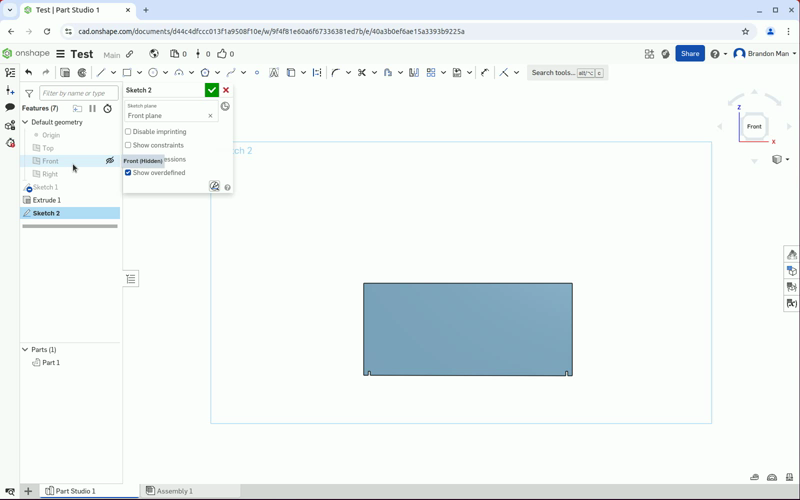
mouse_move(73, 352)
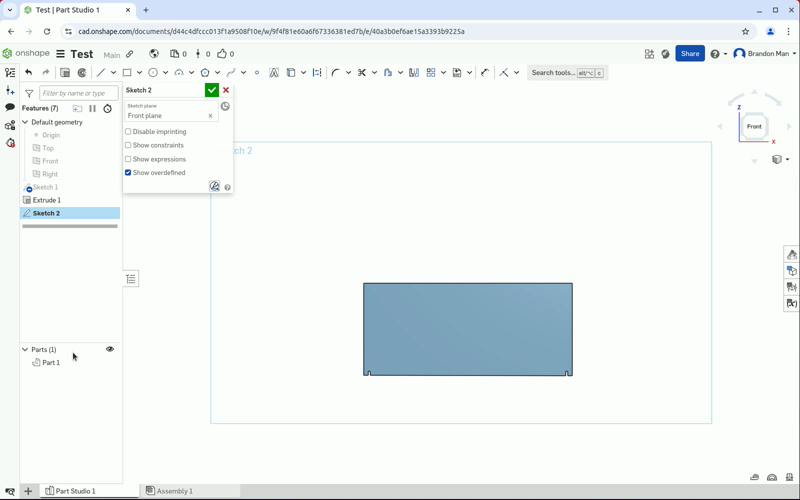
key(y)
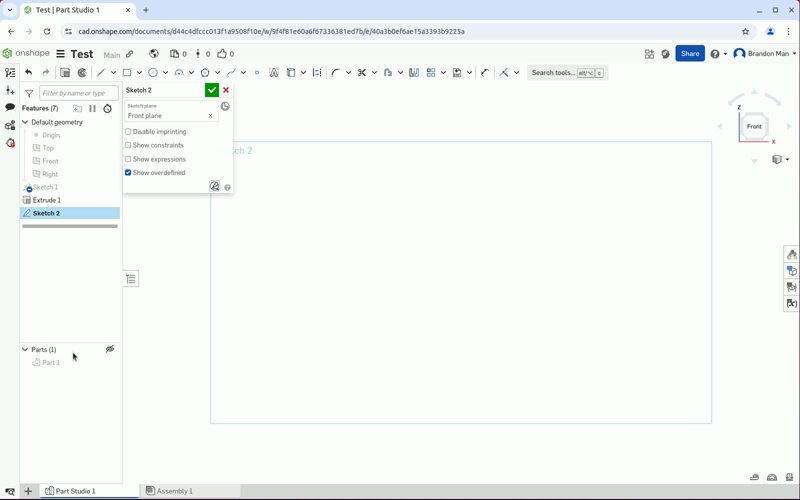
key(l)
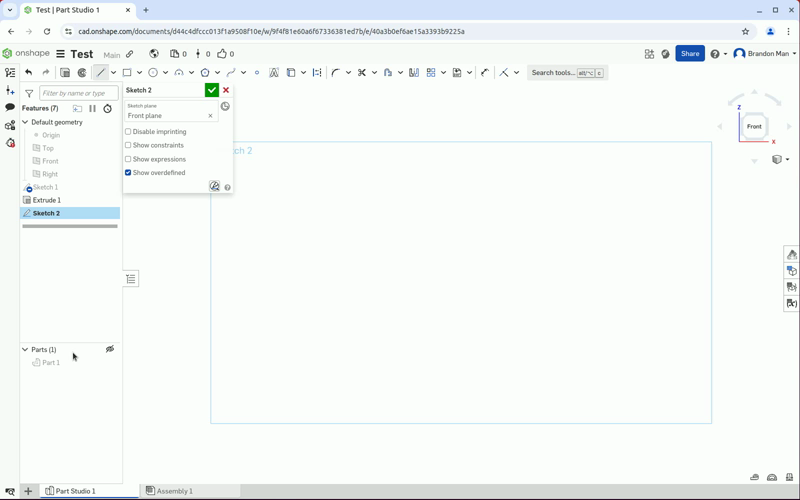
key_down(shift)
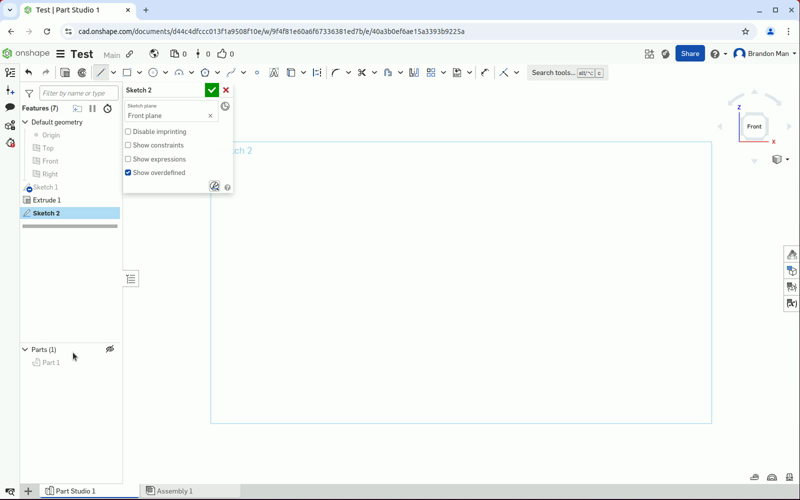
mouse_move(450, 281)
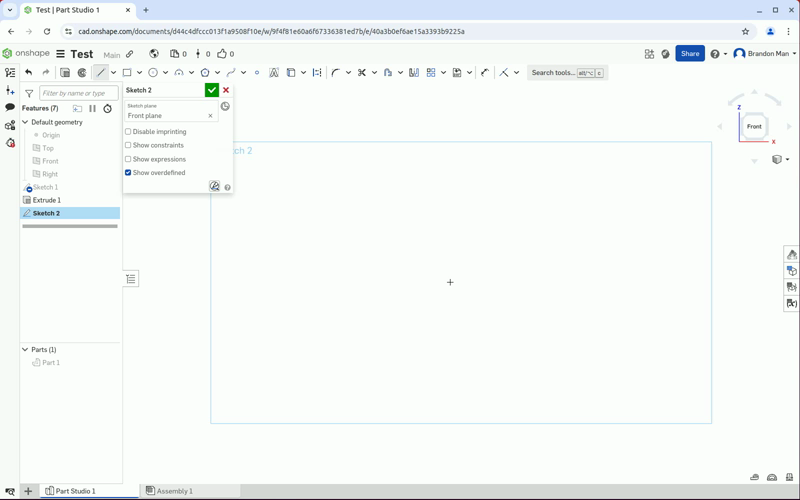
click(450, 281)
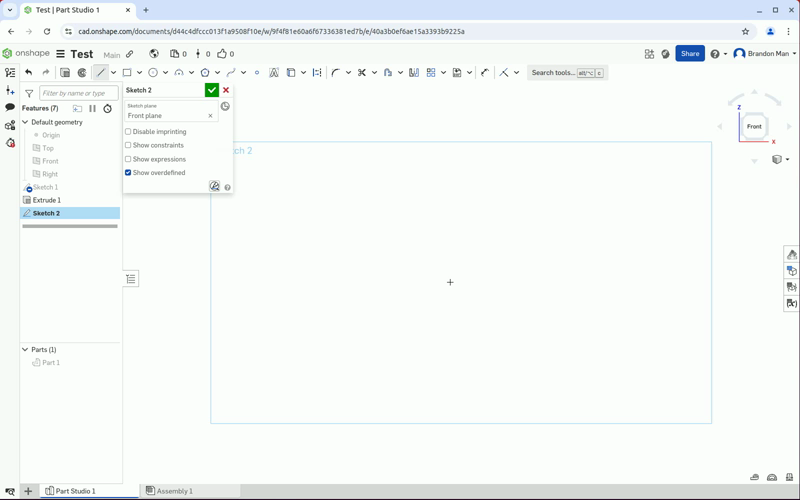
key_up(shift)
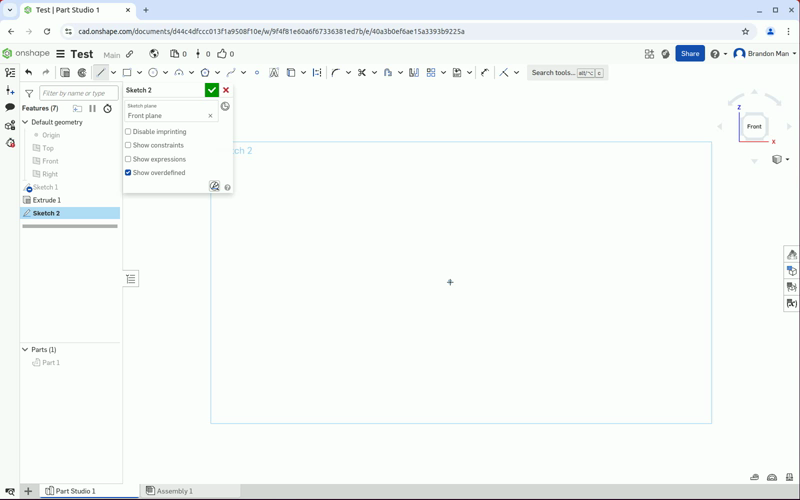
key_down(shift)
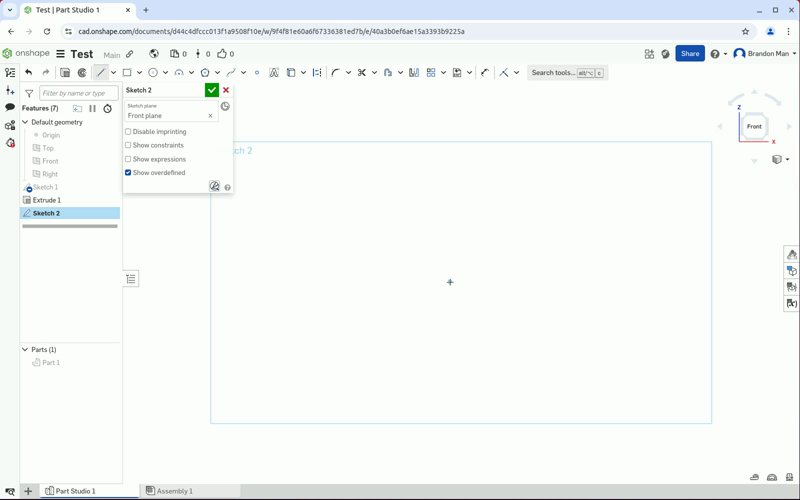
mouse_move(480, 281)
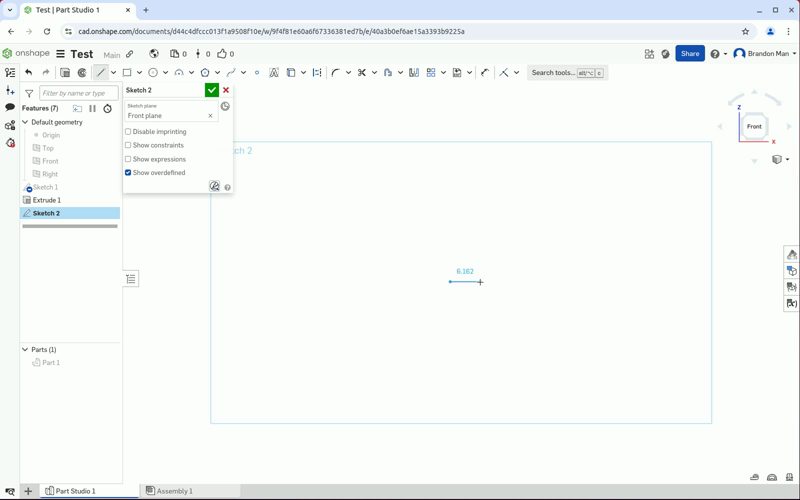
mouse_move(486, 281)
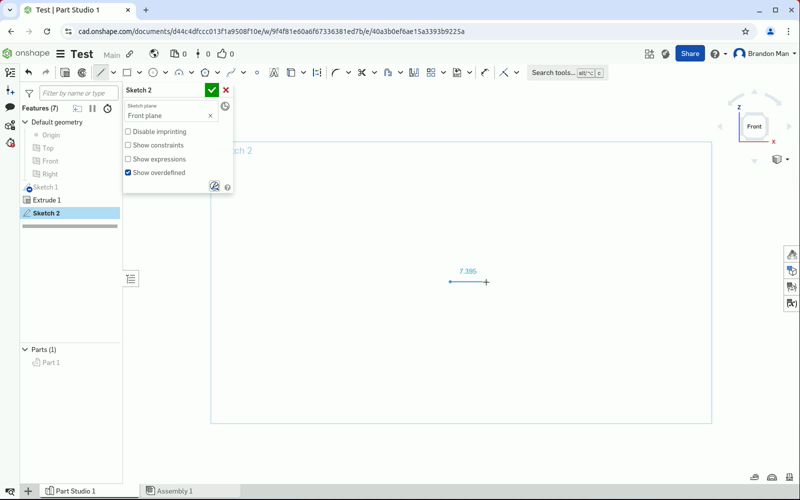
click(486, 281)
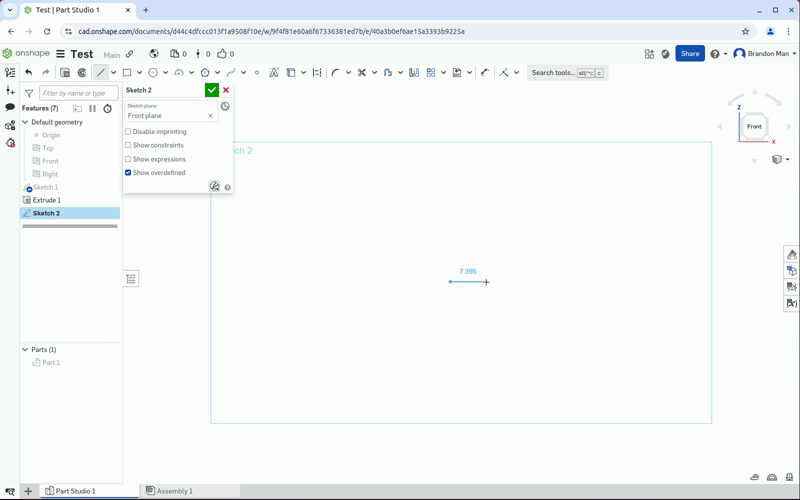
key_up(shift)
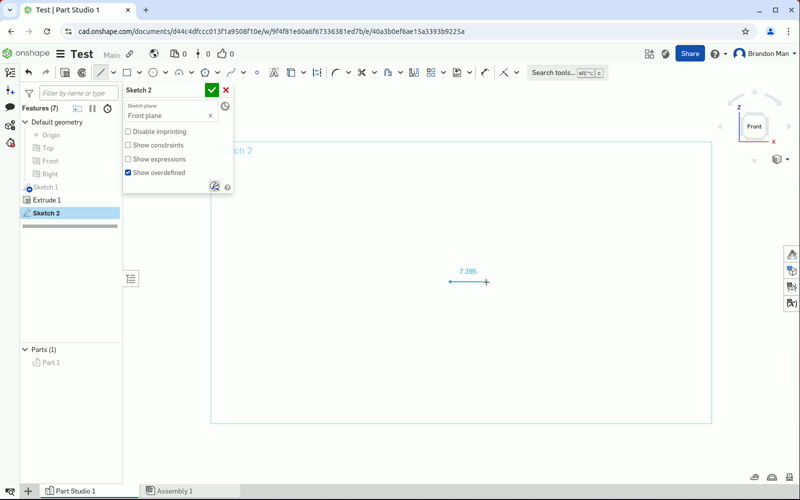
key_down(shift)
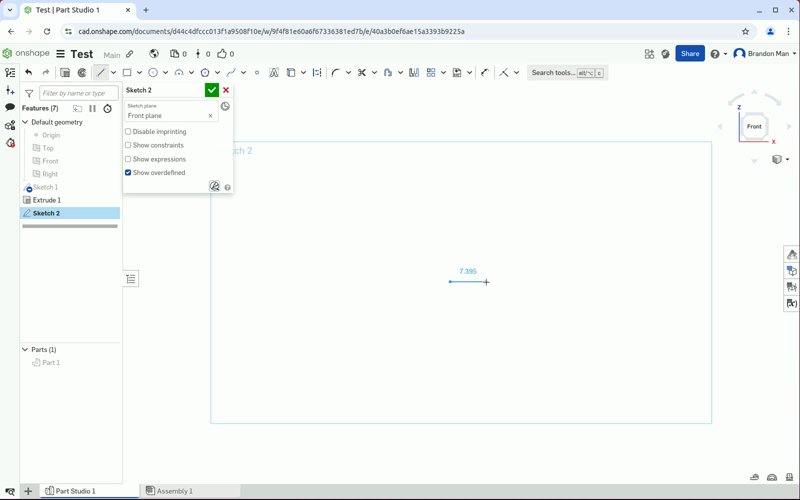
mouse_move(516, 281)
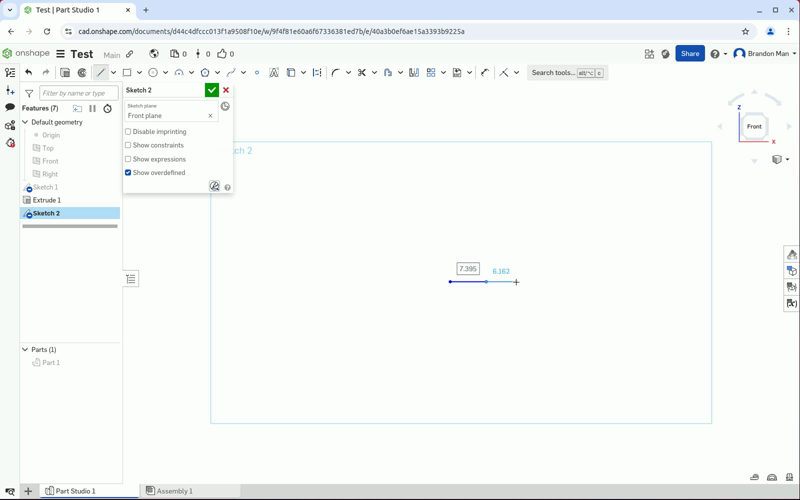
mouse_move(486, 277)
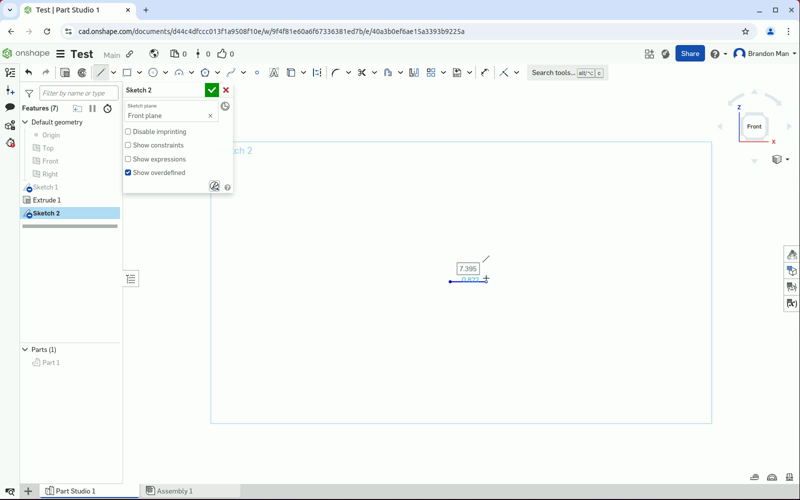
scroll(6)
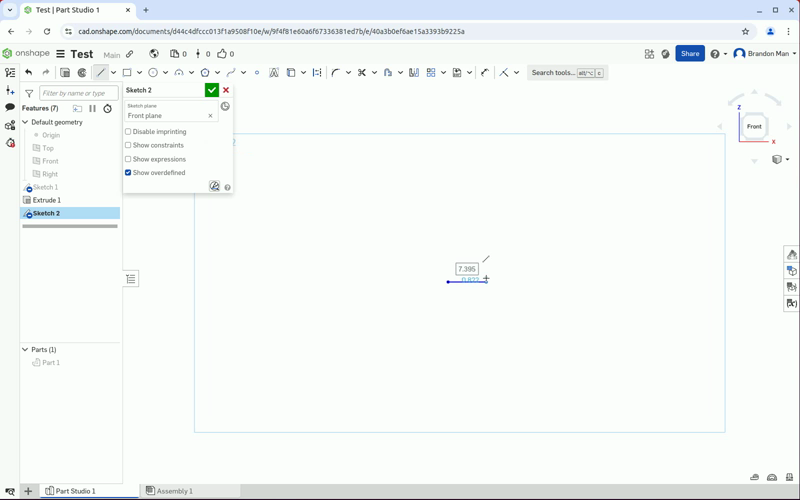
scroll(6)
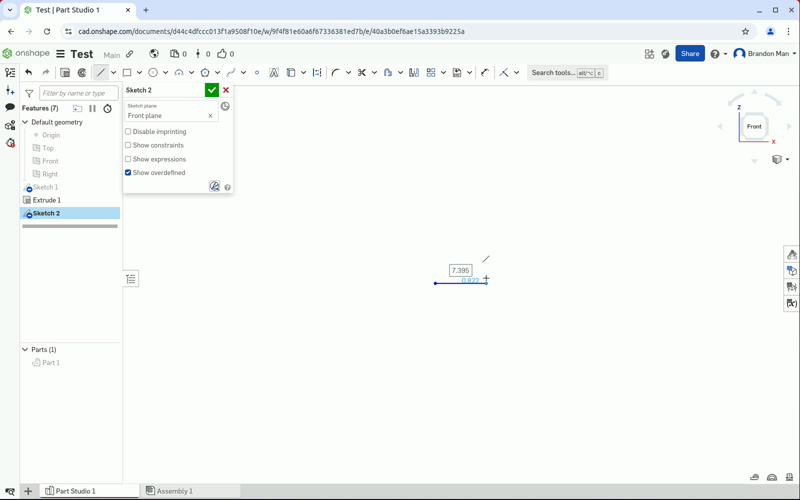
scroll(6)
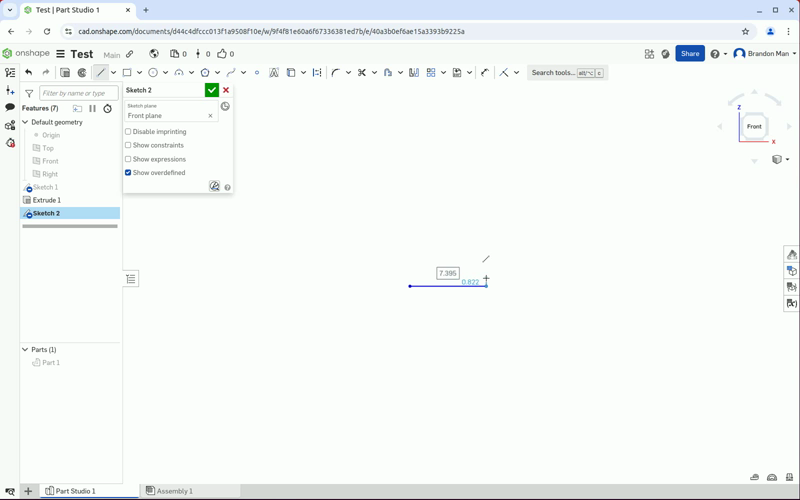
scroll(6)
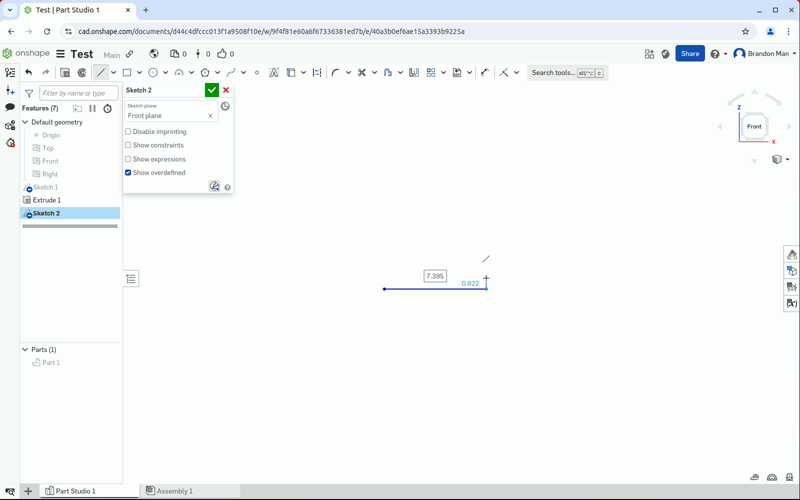
scroll(6)
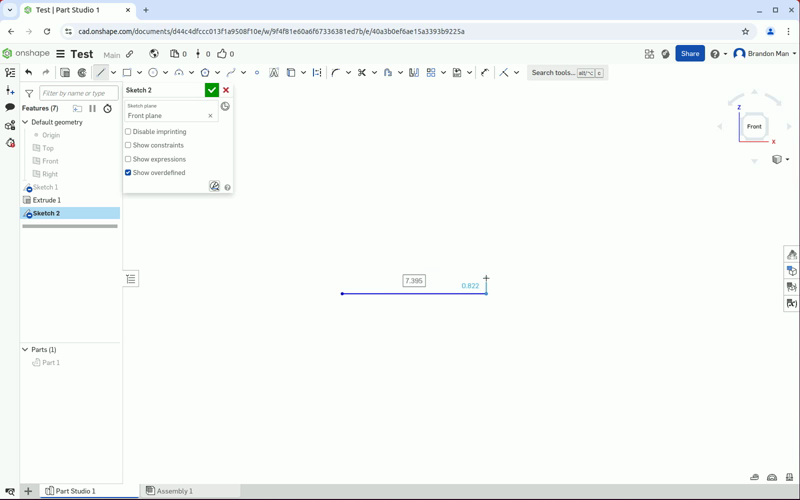
scroll(6)
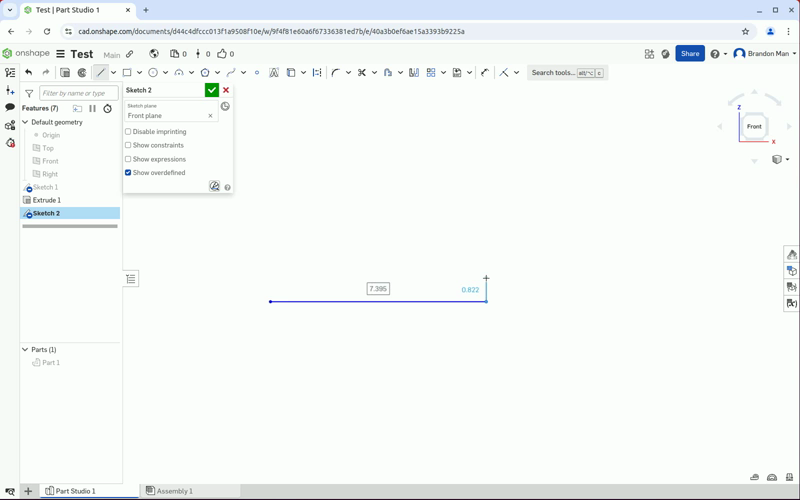
scroll(6)
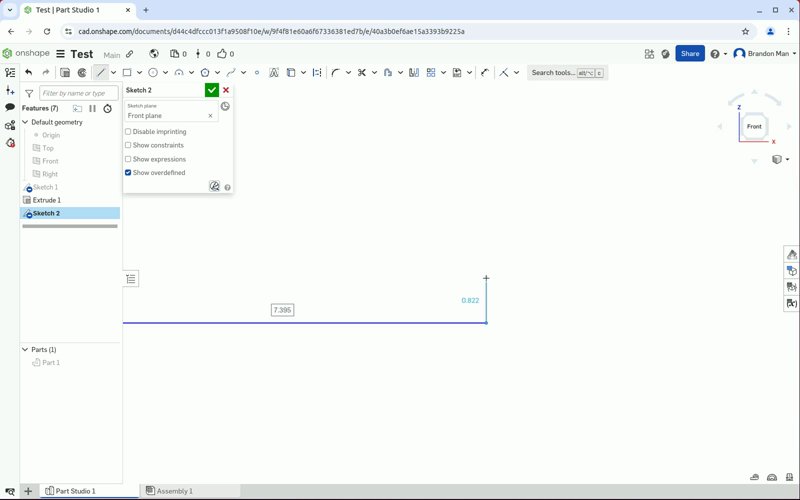
click(486, 277)
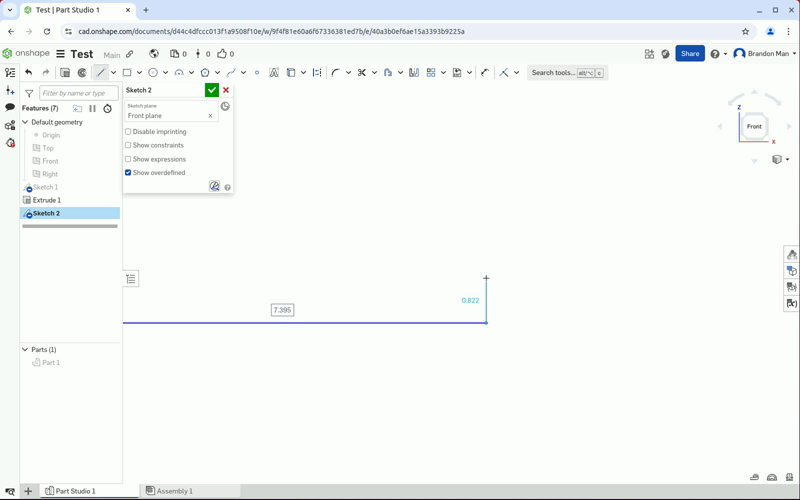
scroll(-6)
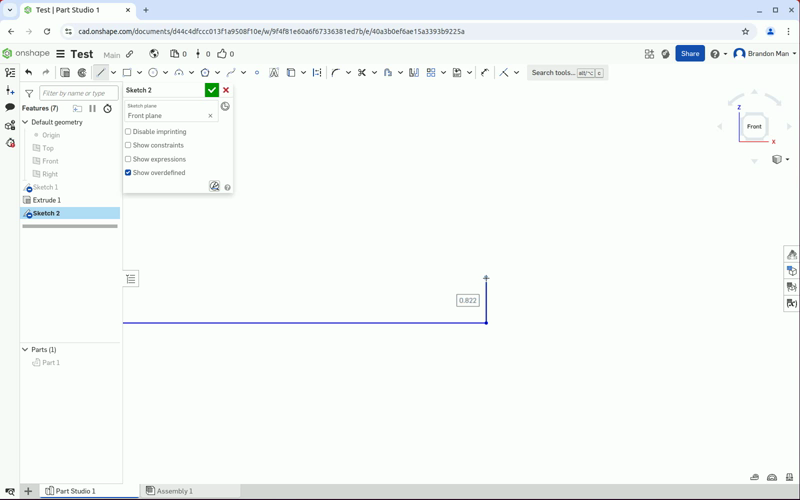
scroll(-6)
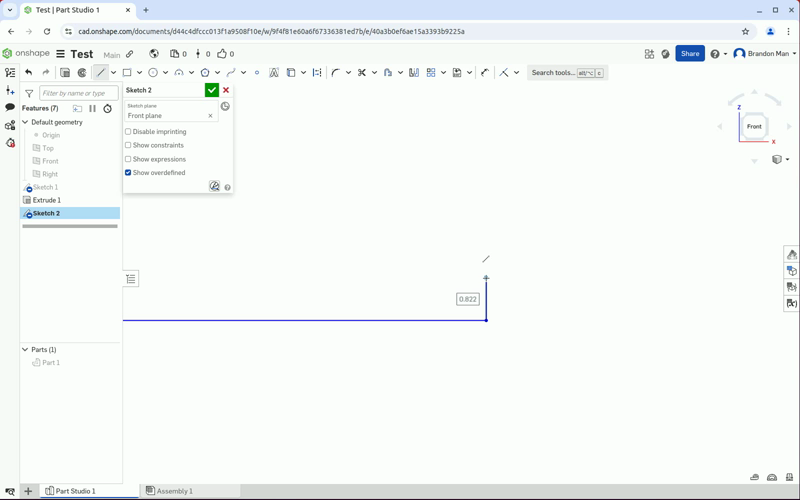
scroll(-6)
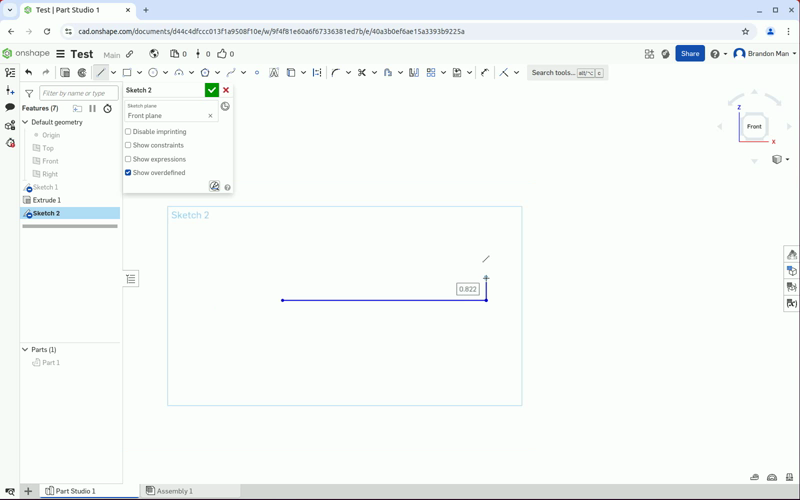
scroll(-6)
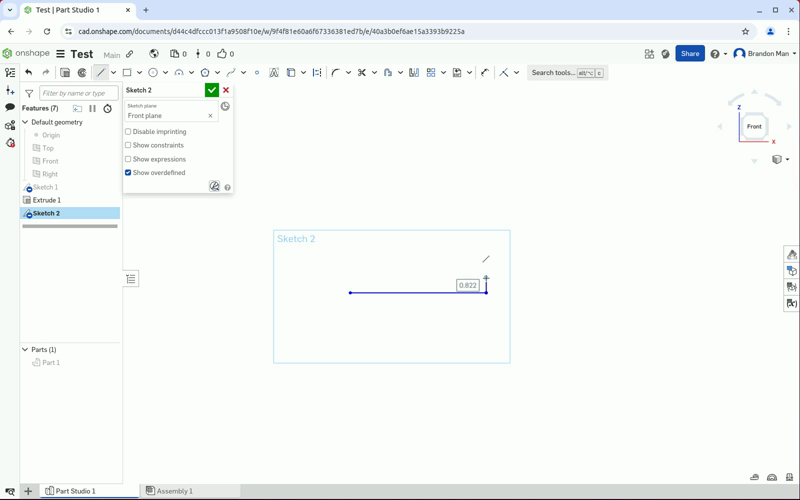
scroll(-6)
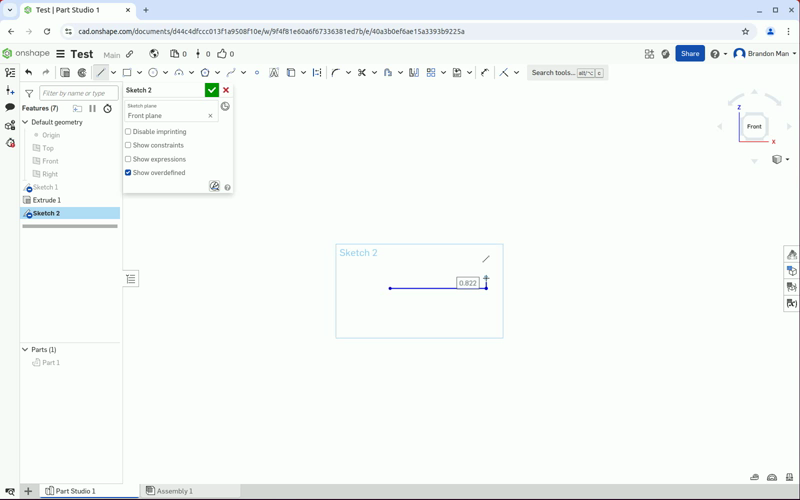
scroll(-6)
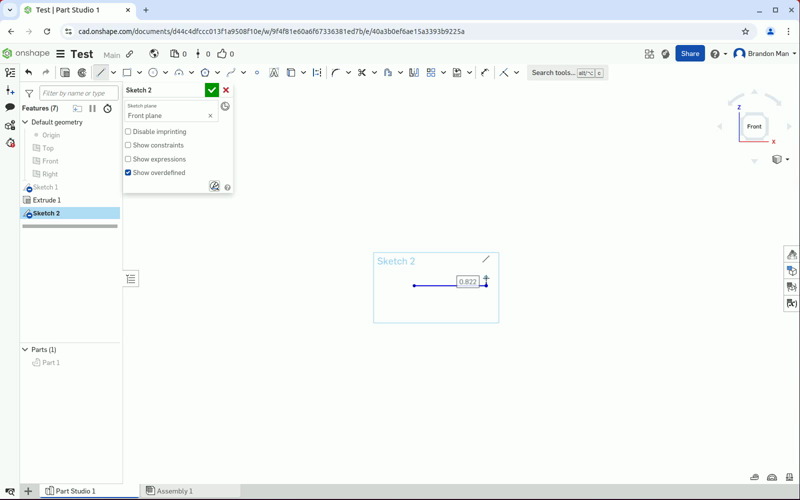
scroll(-6)
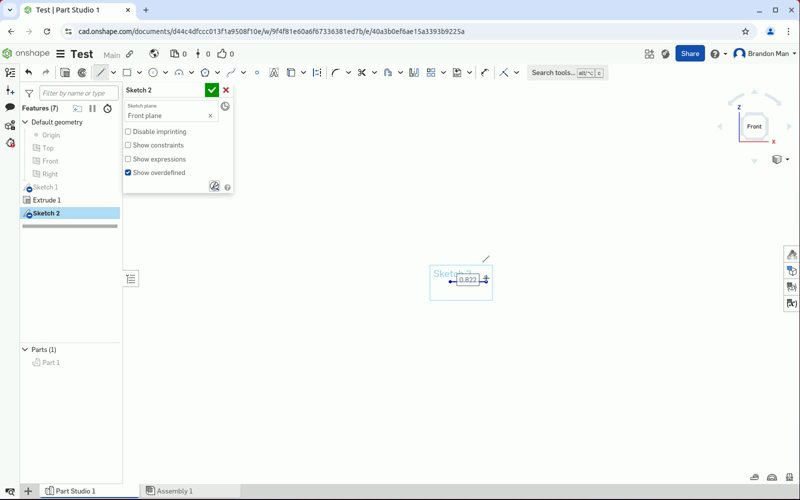
key_up(shift)
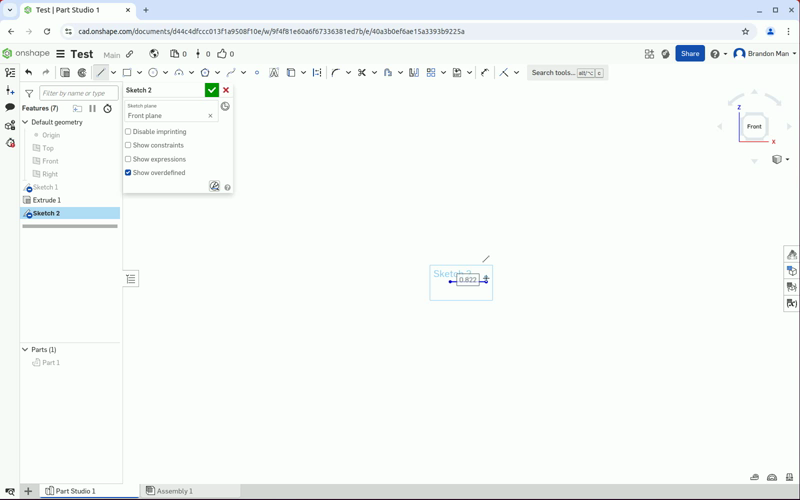
key_down(shift)
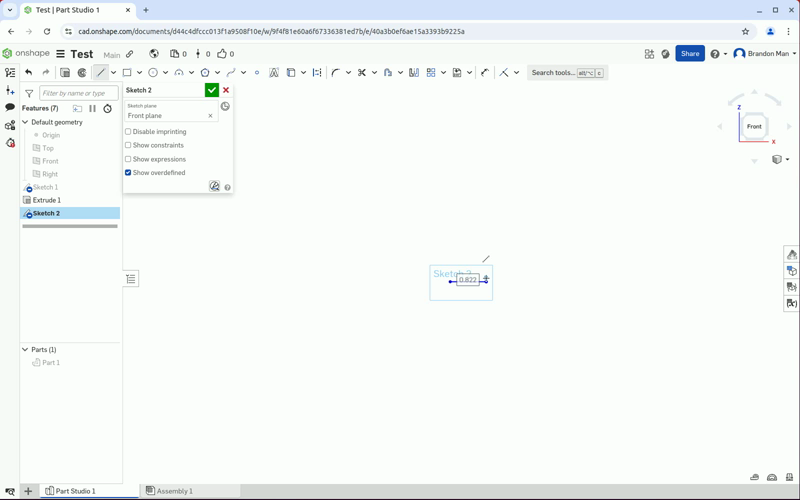
mouse_move(516, 277)
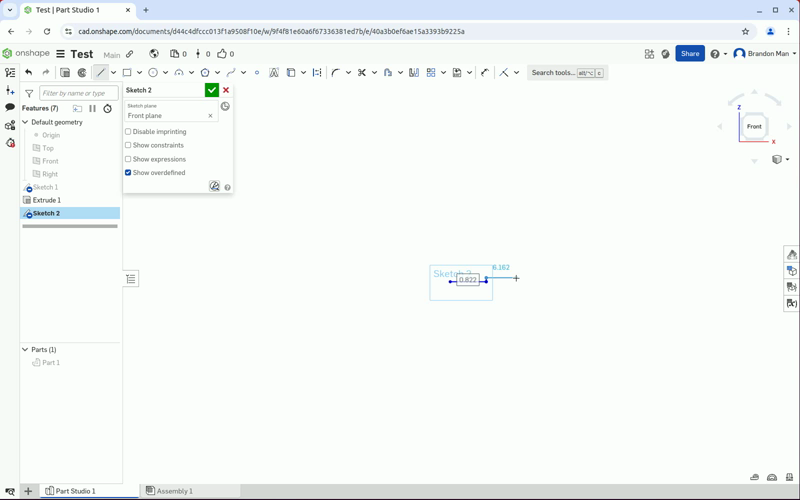
mouse_move(450, 277)
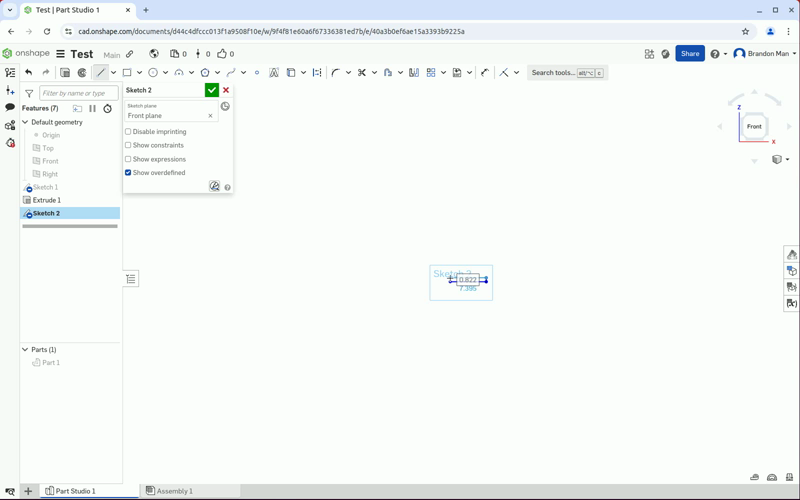
scroll(6)
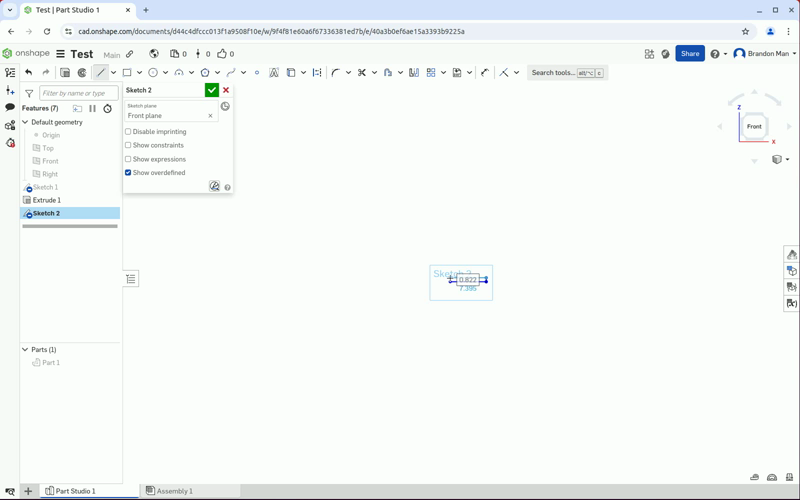
scroll(6)
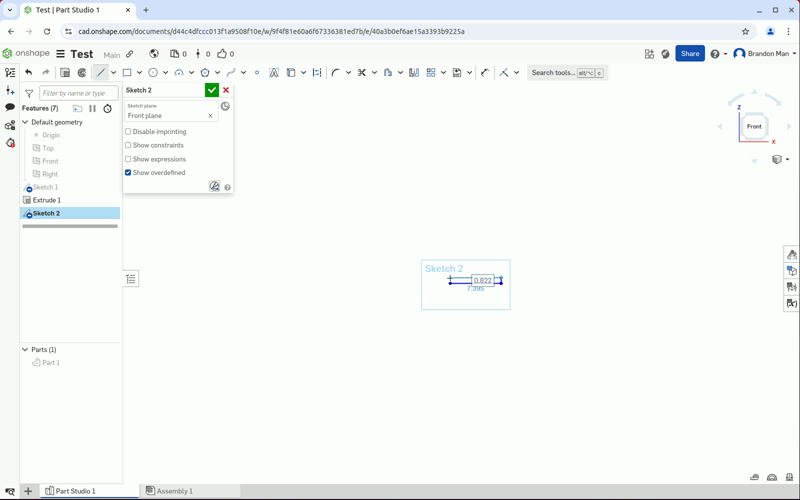
scroll(6)
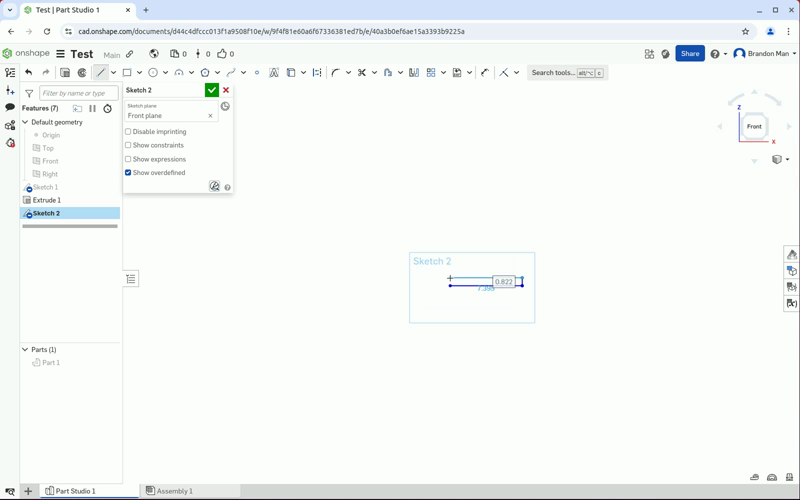
scroll(6)
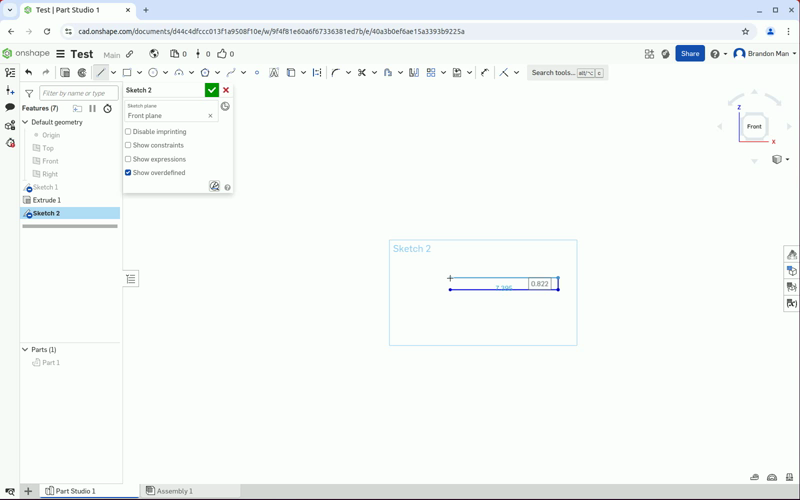
scroll(6)
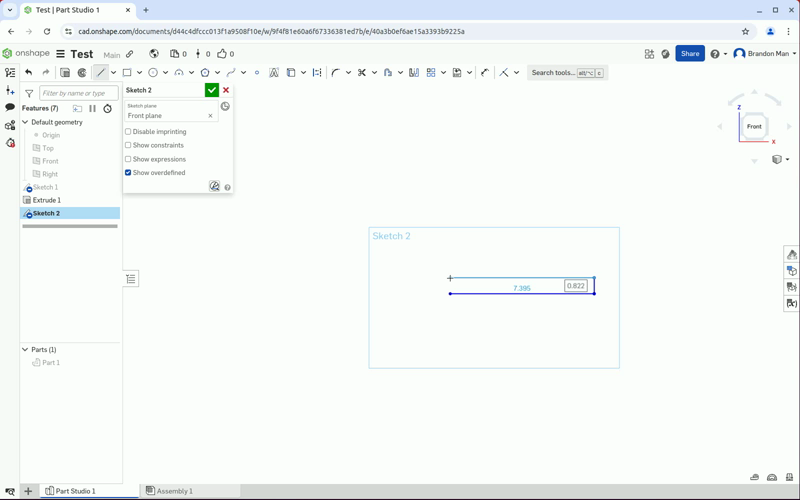
scroll(6)
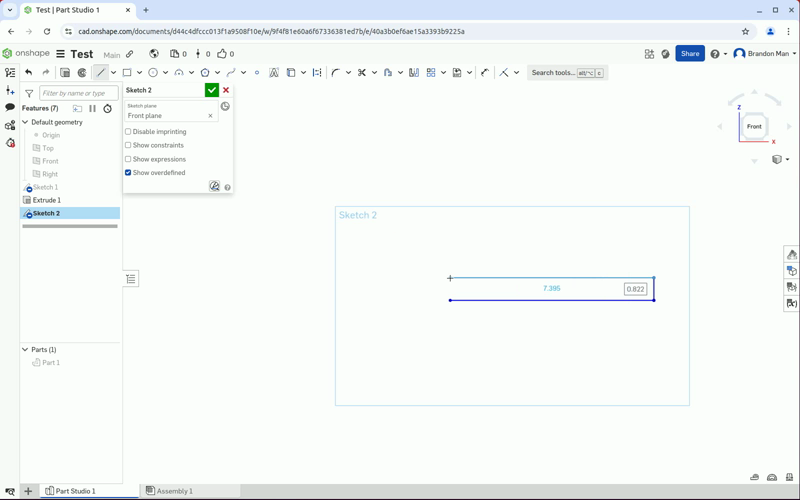
scroll(6)
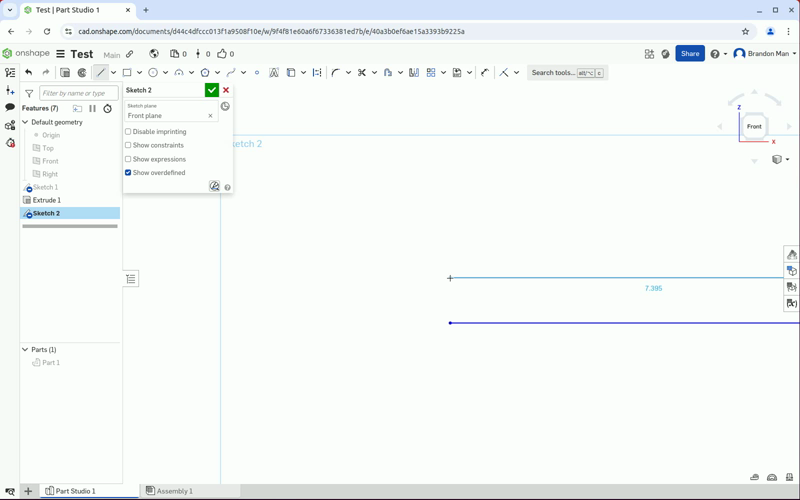
click(450, 277)
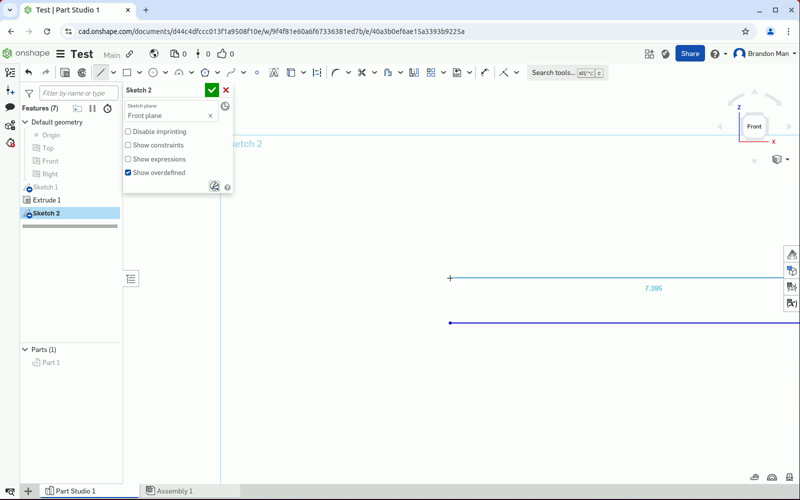
scroll(-6)
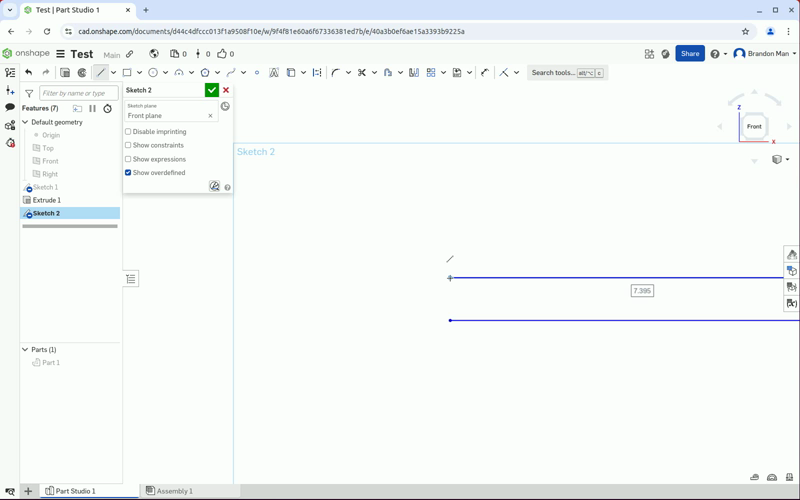
scroll(-6)
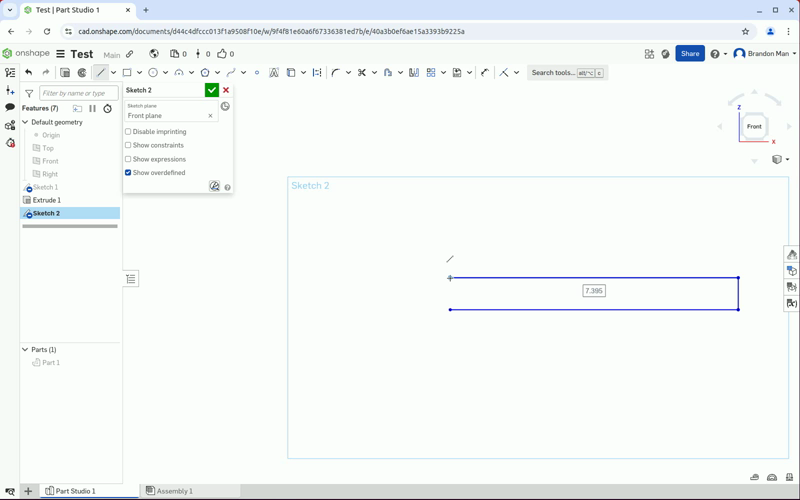
scroll(-6)
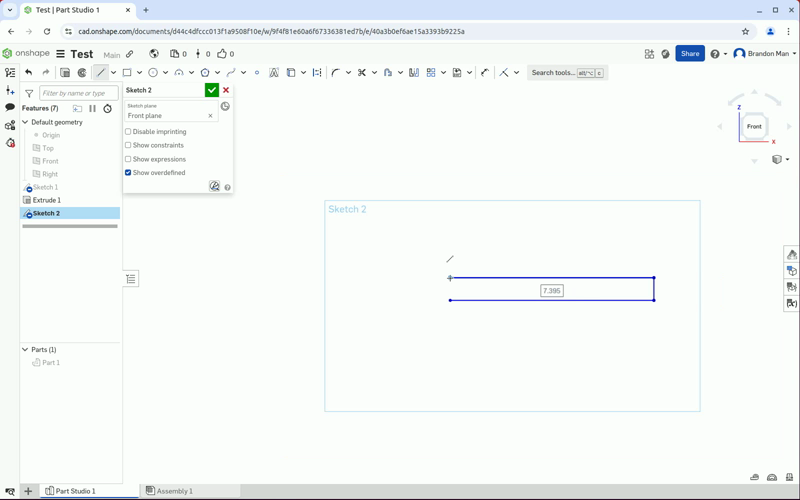
scroll(-6)
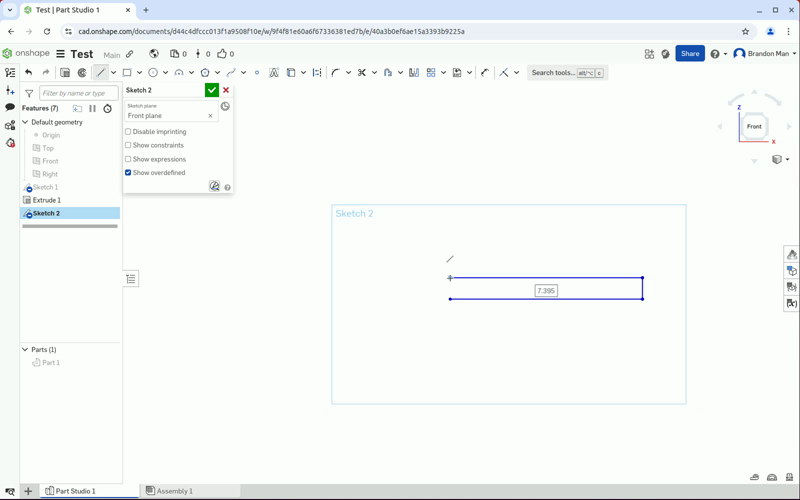
scroll(-6)
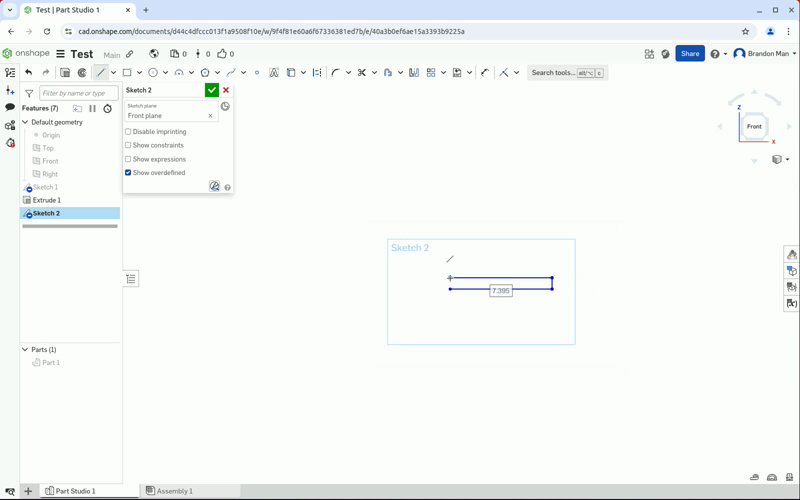
scroll(-6)
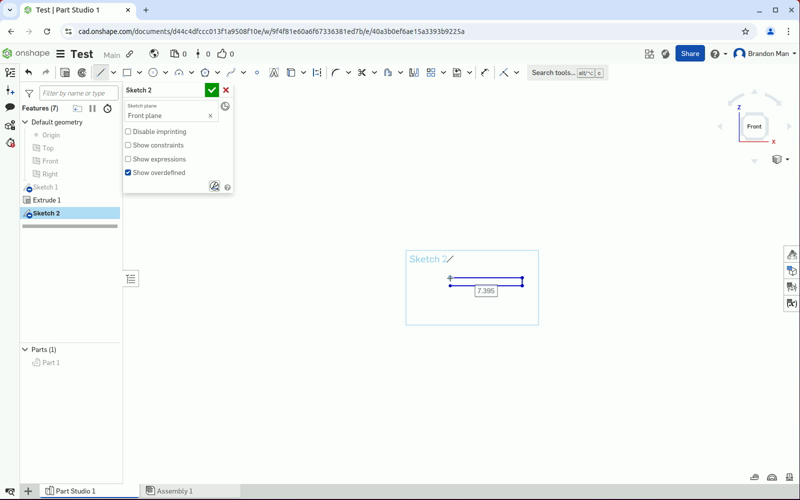
scroll(-6)
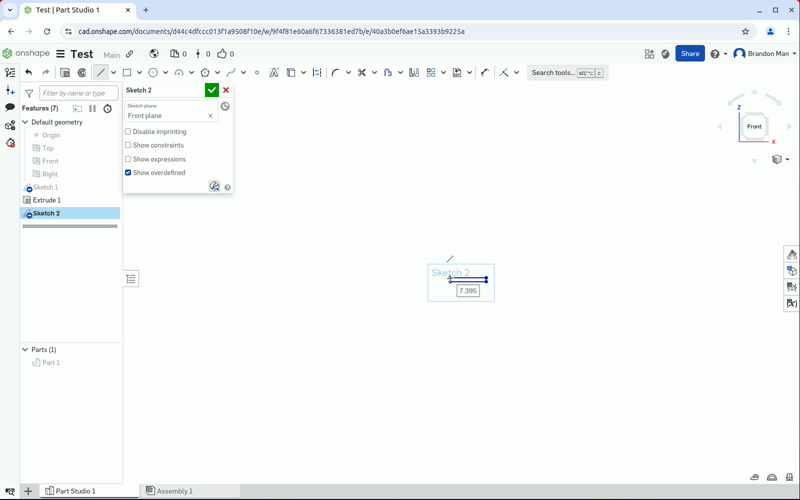
key_up(shift)
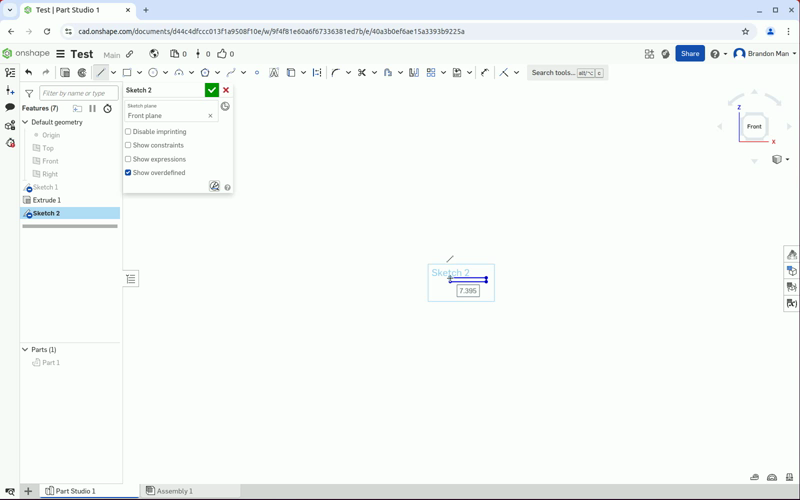
mouse_move(480, 277)
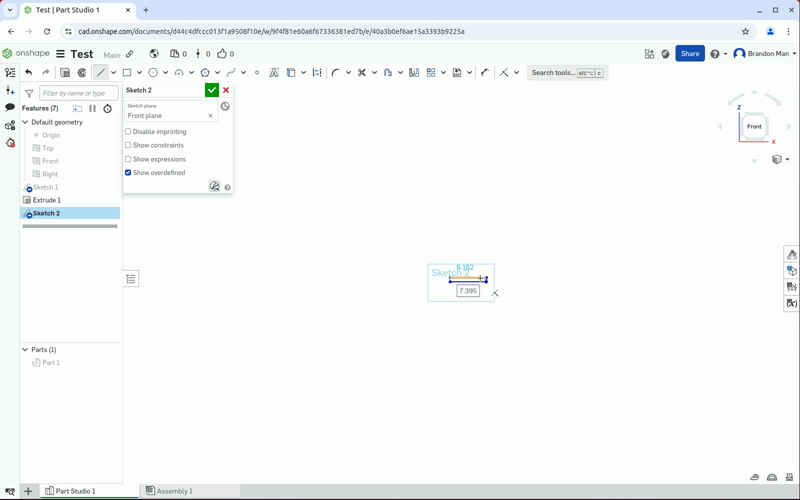
key_down(shift)
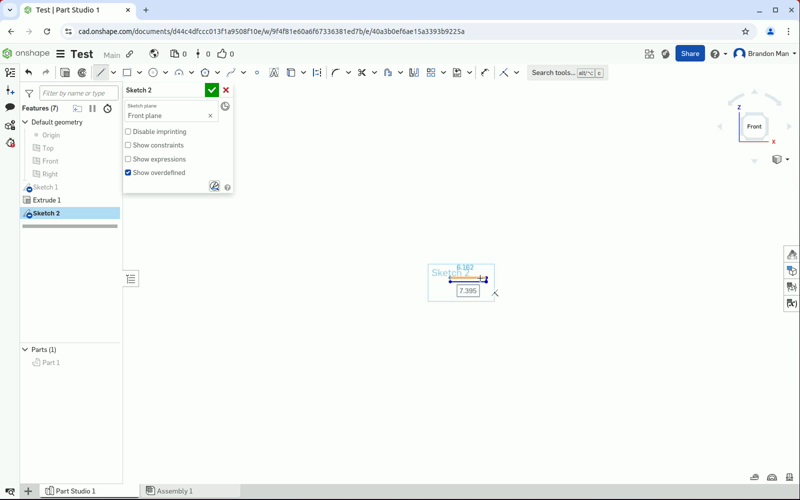
mouse_move(450, 281)
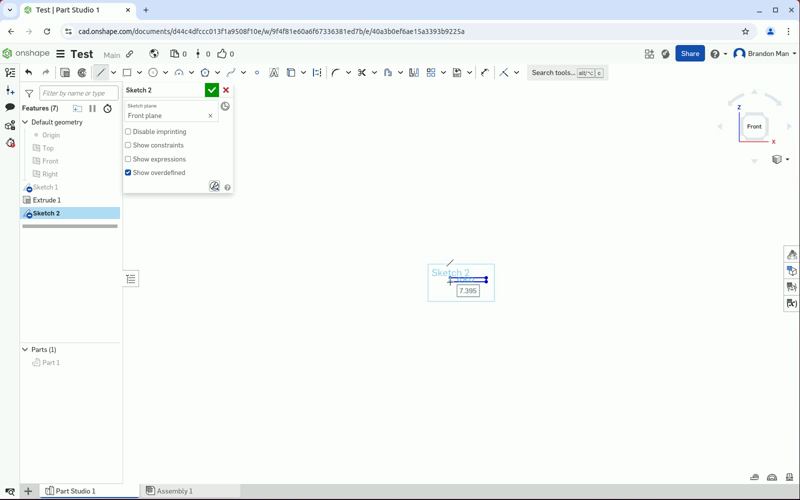
scroll(6)
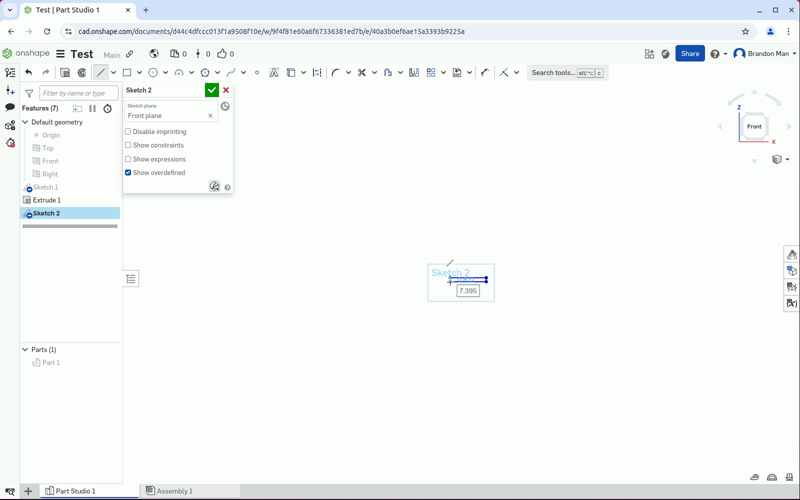
scroll(6)
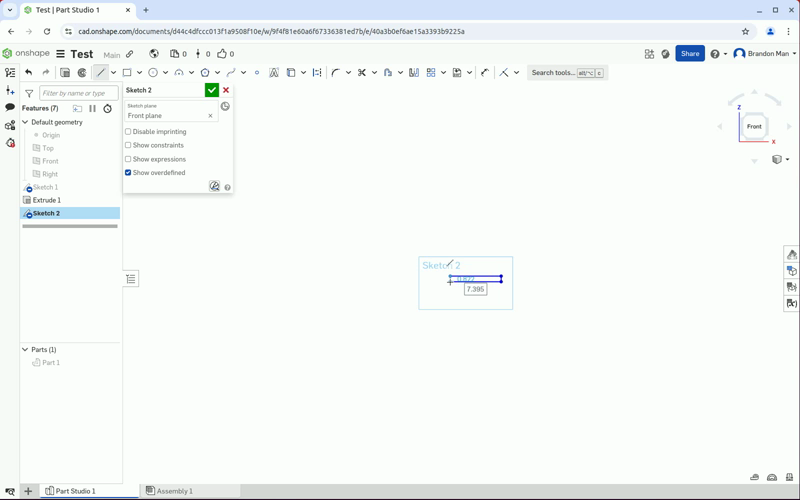
scroll(6)
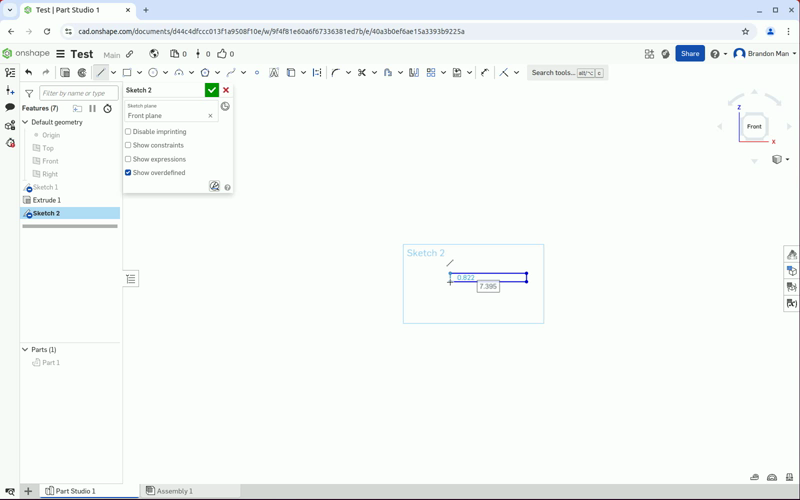
scroll(6)
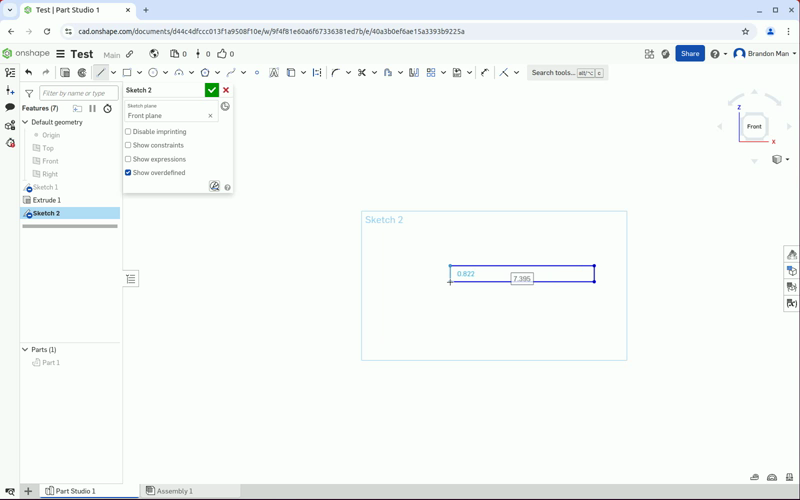
scroll(6)
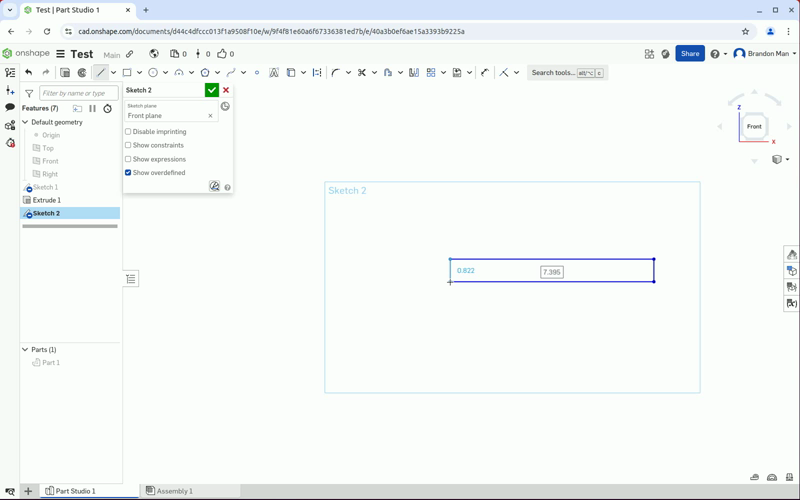
scroll(6)
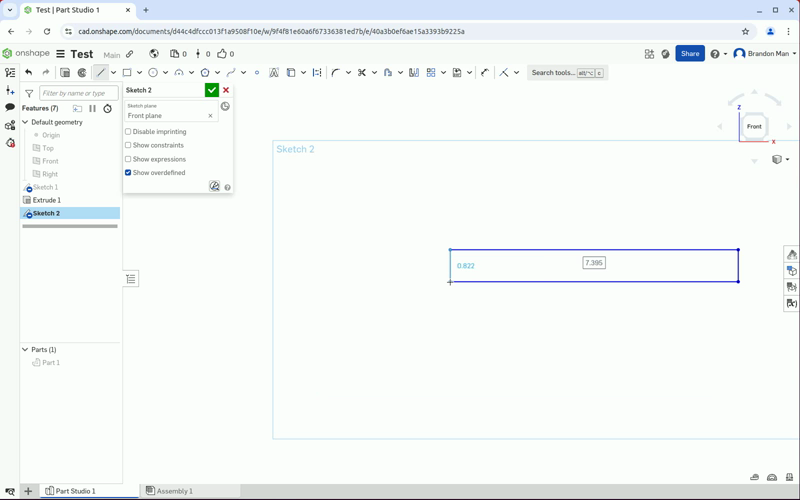
scroll(6)
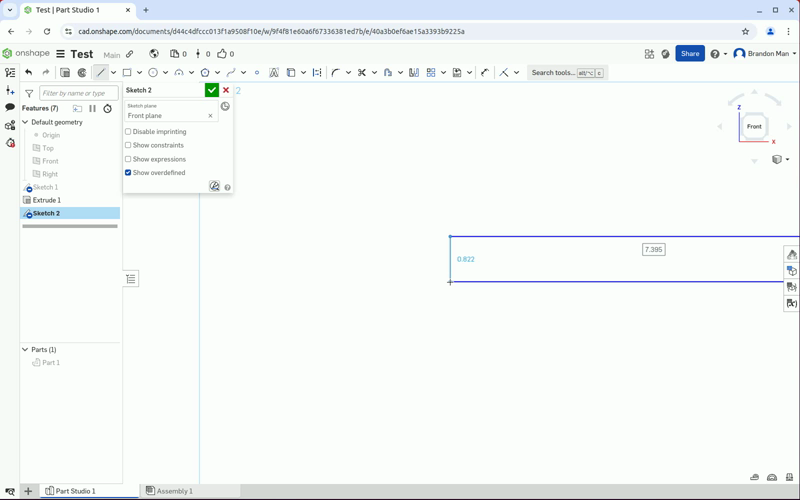
key_up(shift)
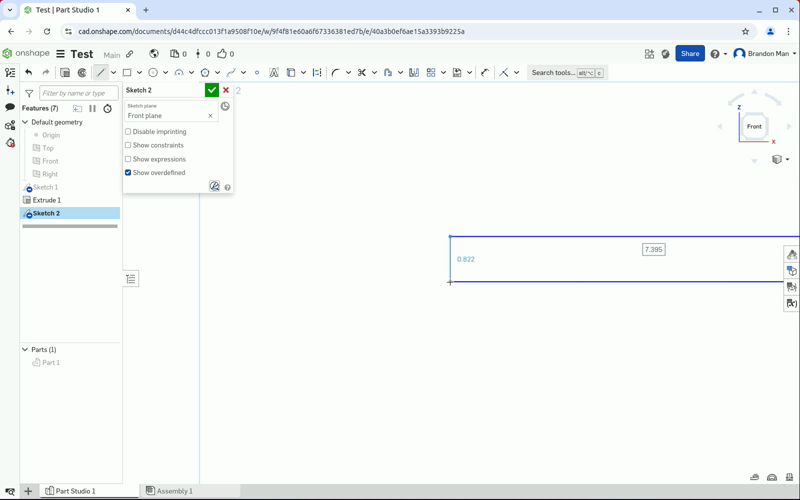
click(450, 281)
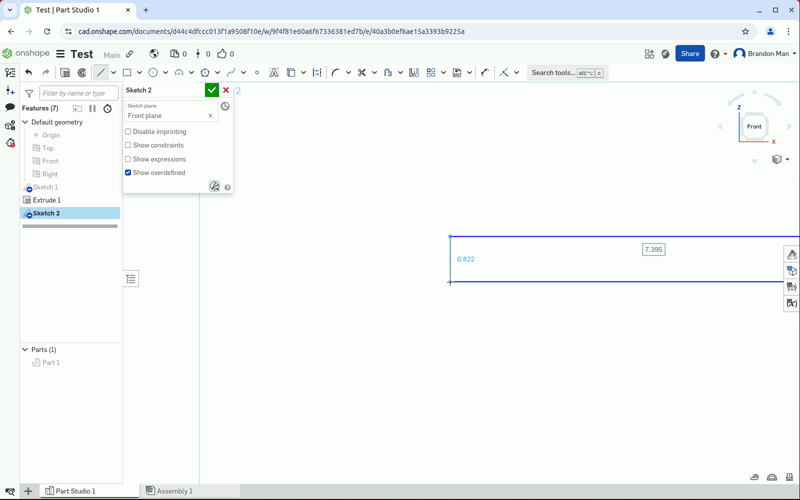
scroll(-6)
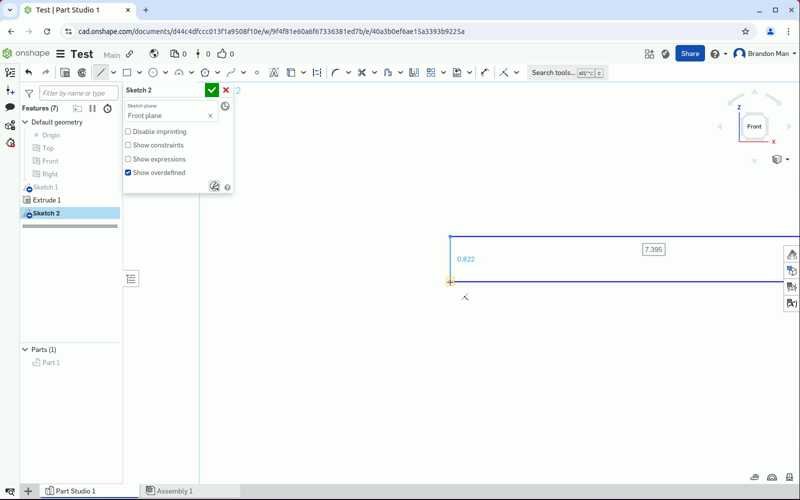
scroll(-6)
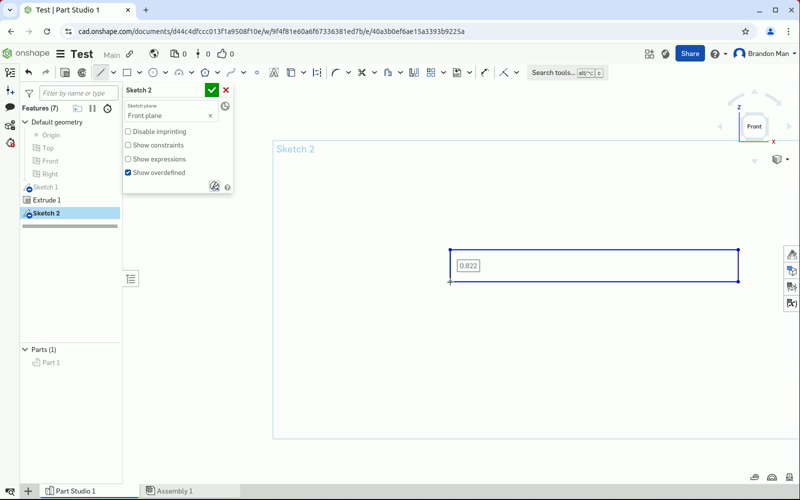
scroll(-6)
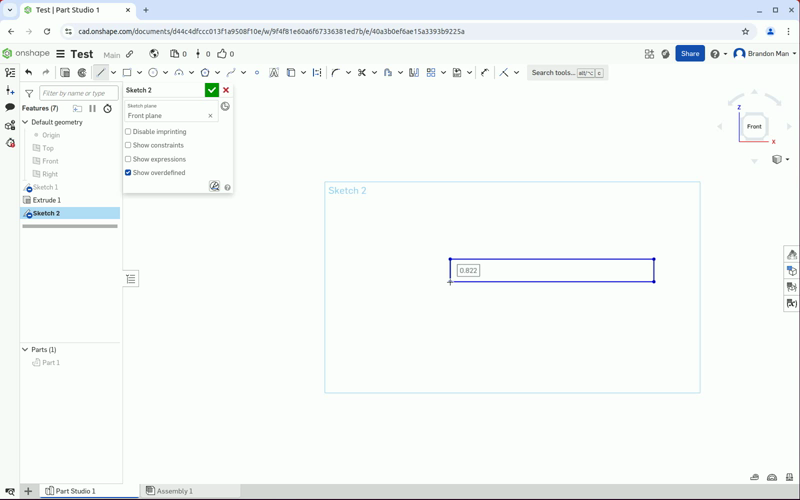
scroll(-6)
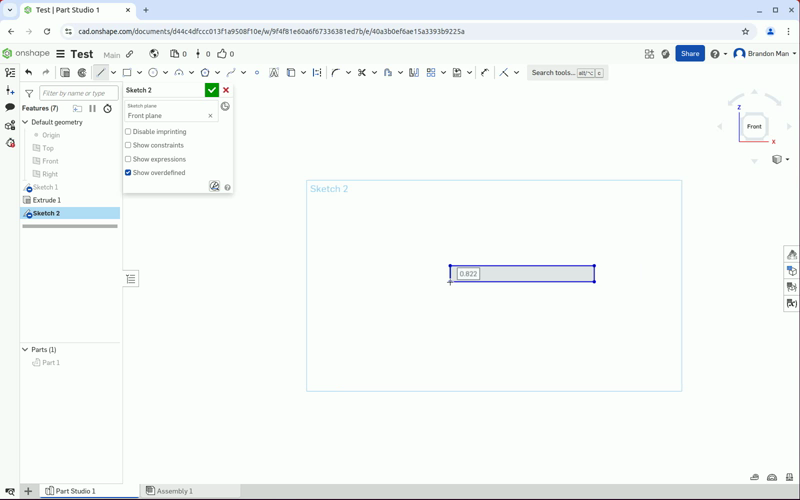
scroll(-6)
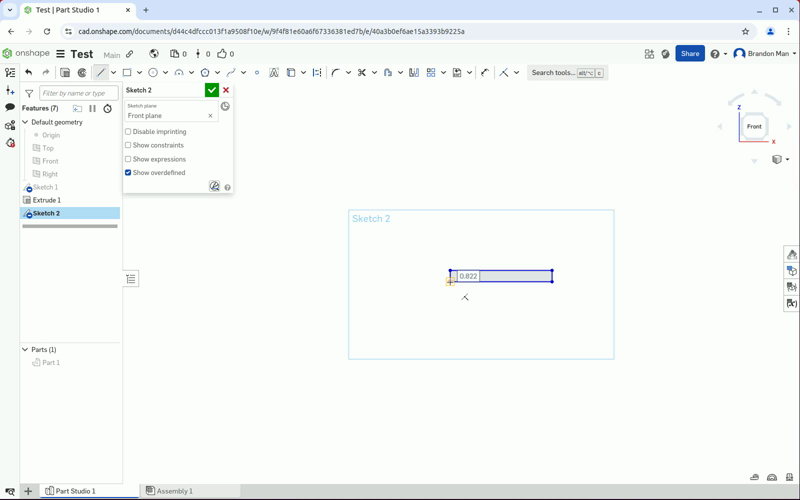
scroll(-6)
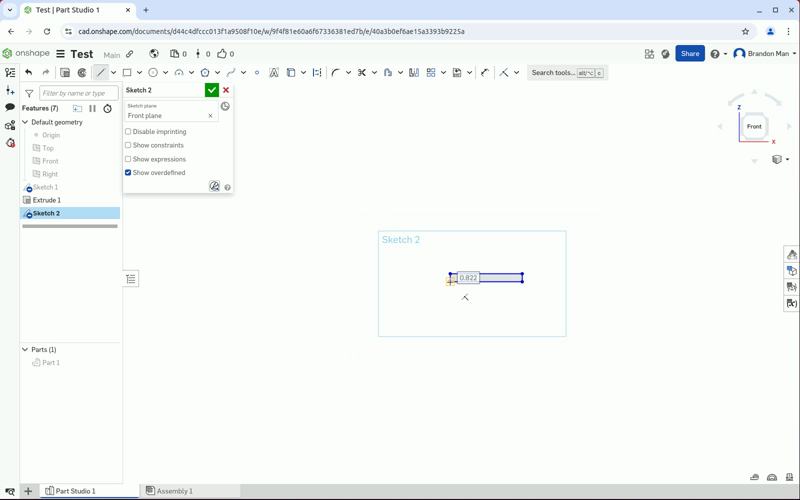
scroll(-6)
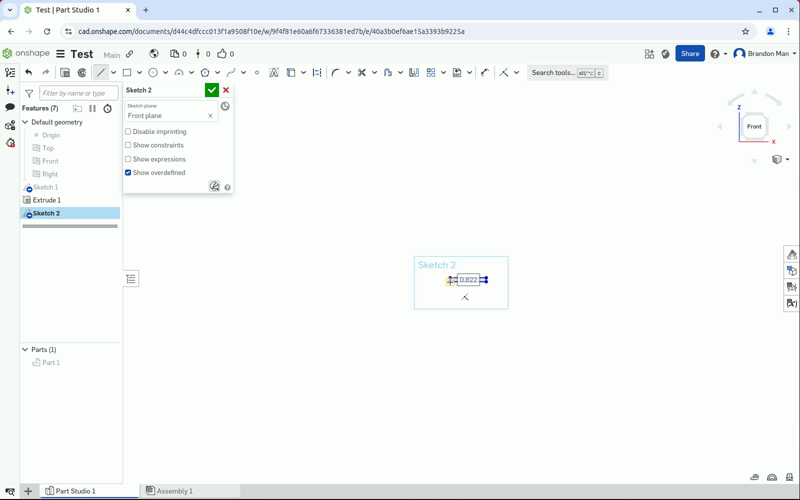
key(esc)
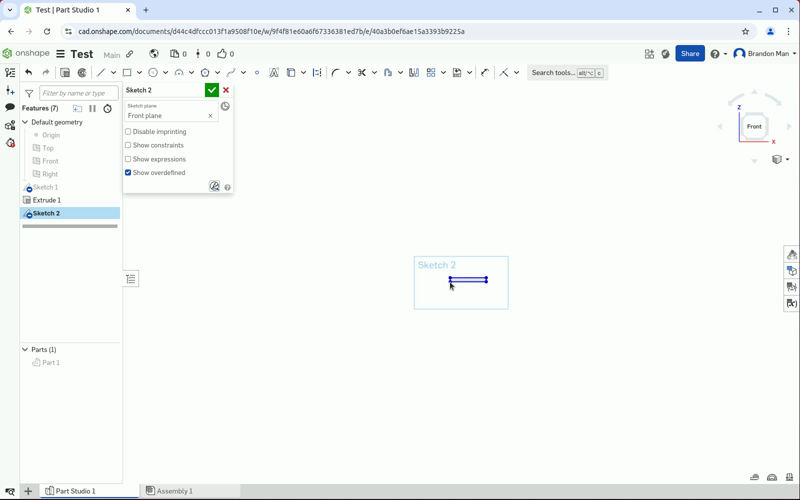
mouse_move(480, 279)
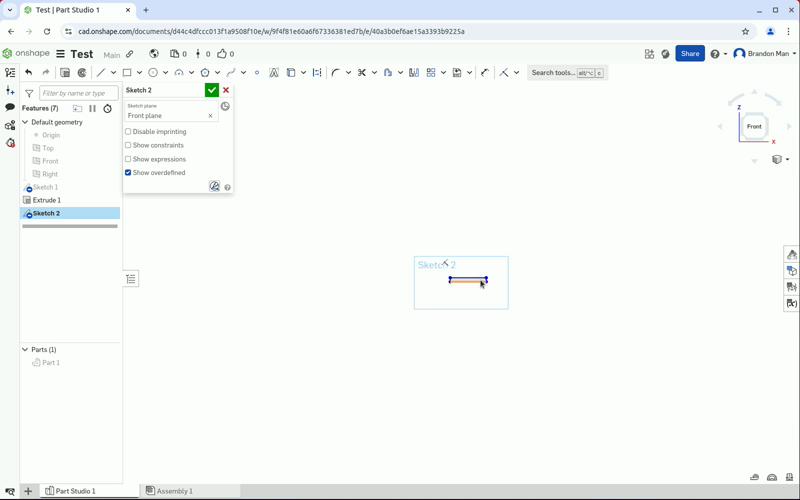
scroll(6)
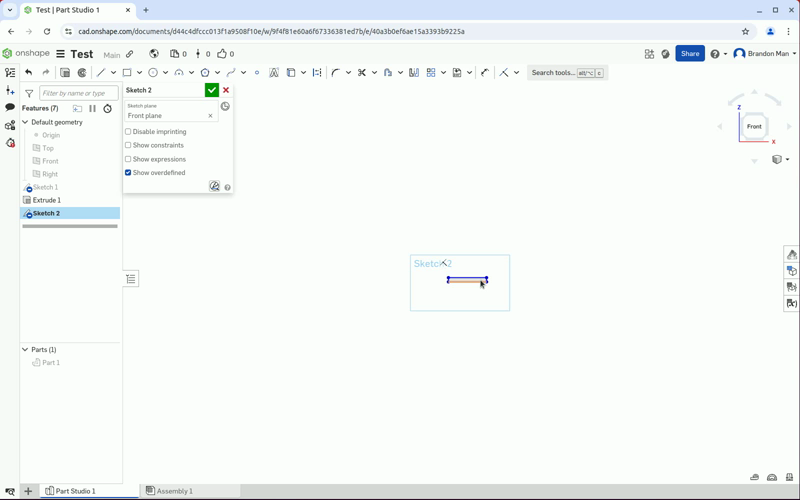
scroll(6)
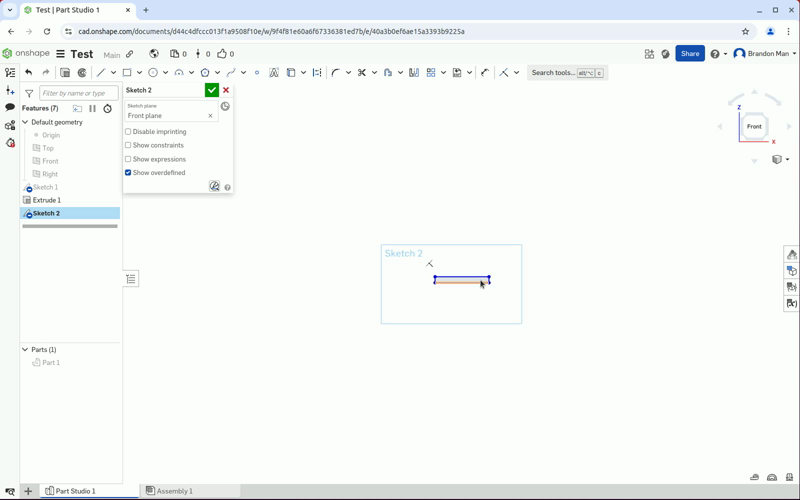
scroll(6)
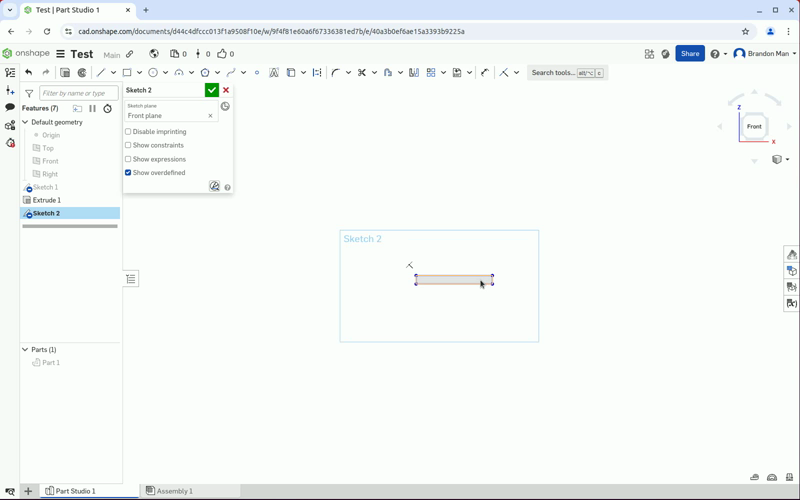
scroll(6)
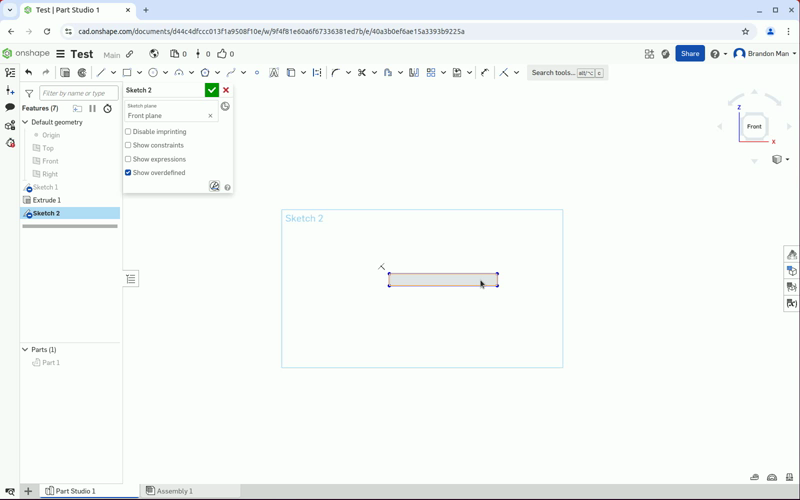
scroll(6)
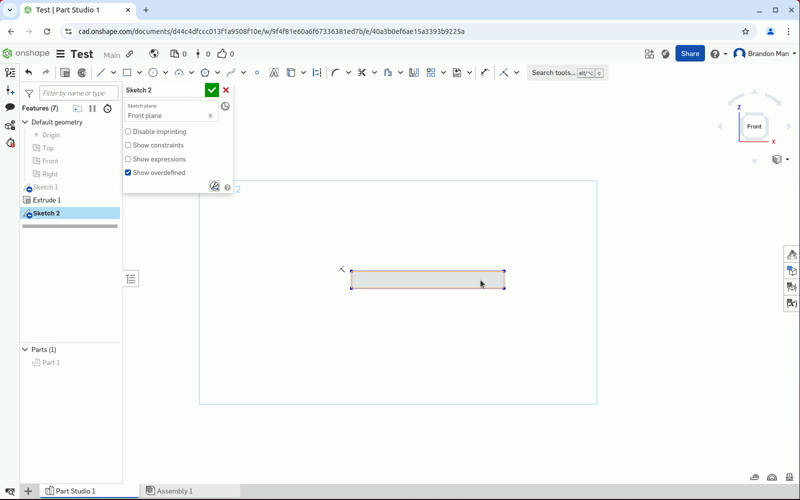
scroll(6)
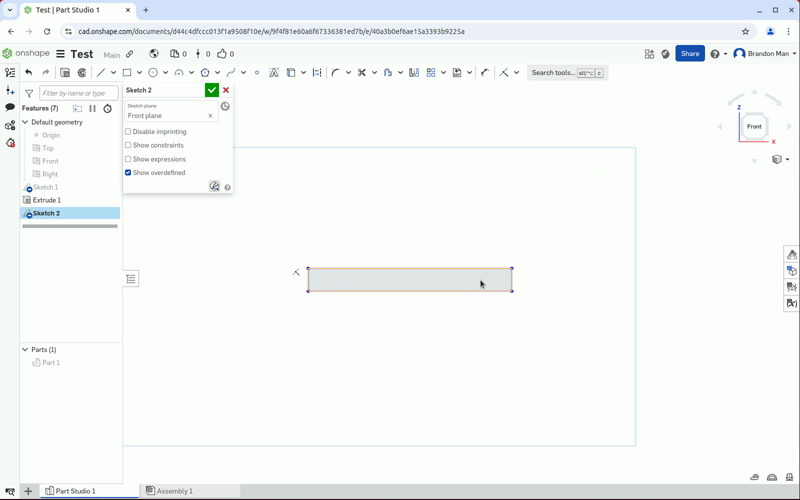
scroll(6)
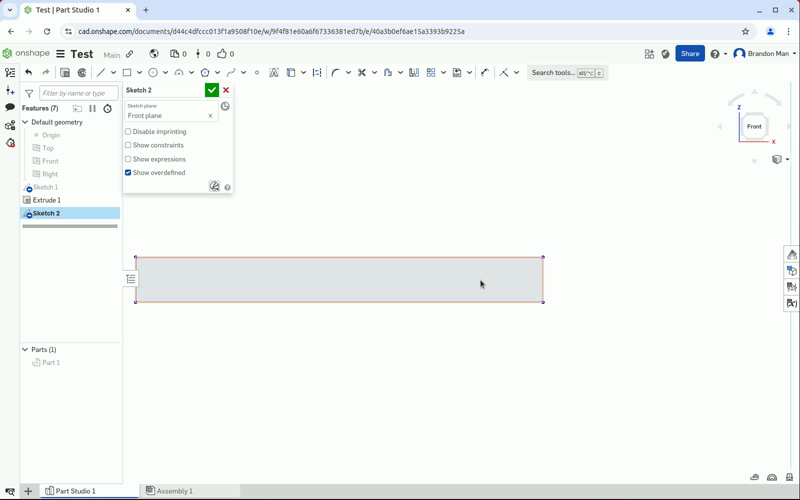
click(480, 279)
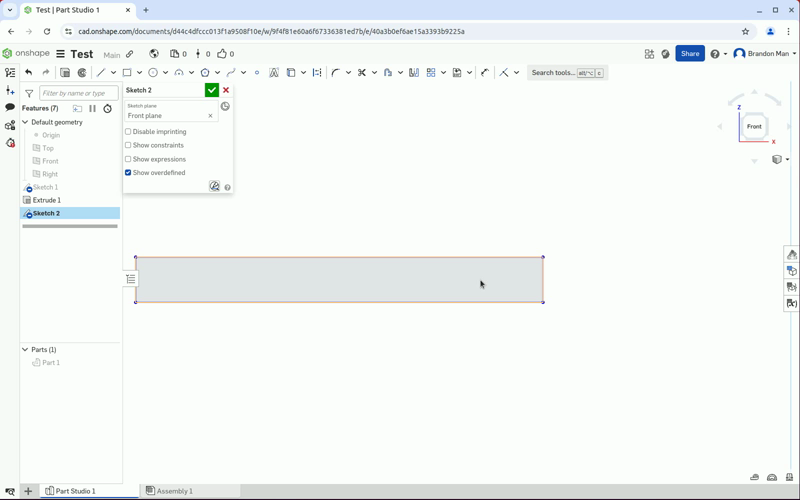
scroll(-6)
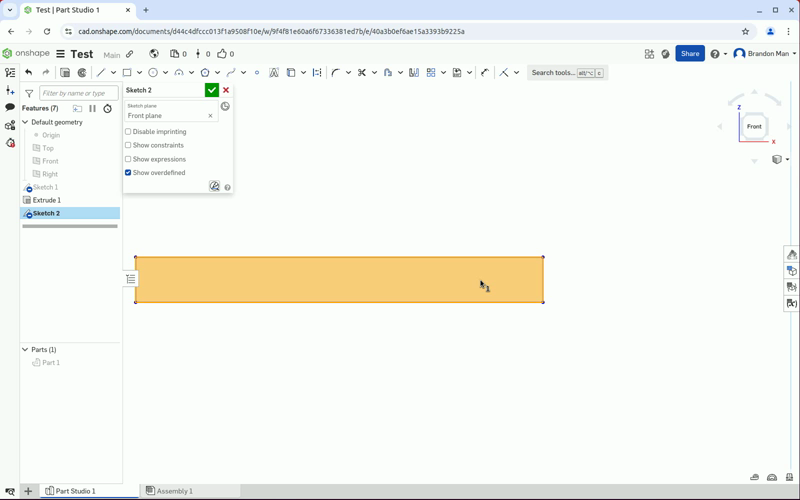
scroll(-6)
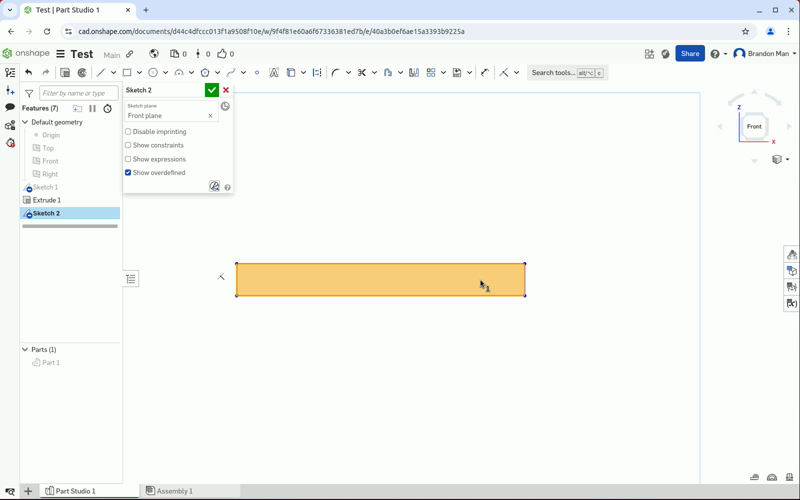
scroll(-6)
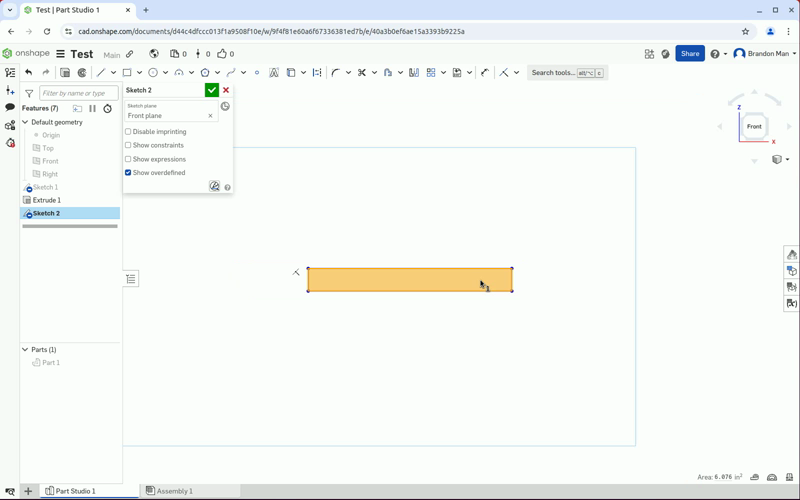
scroll(-6)
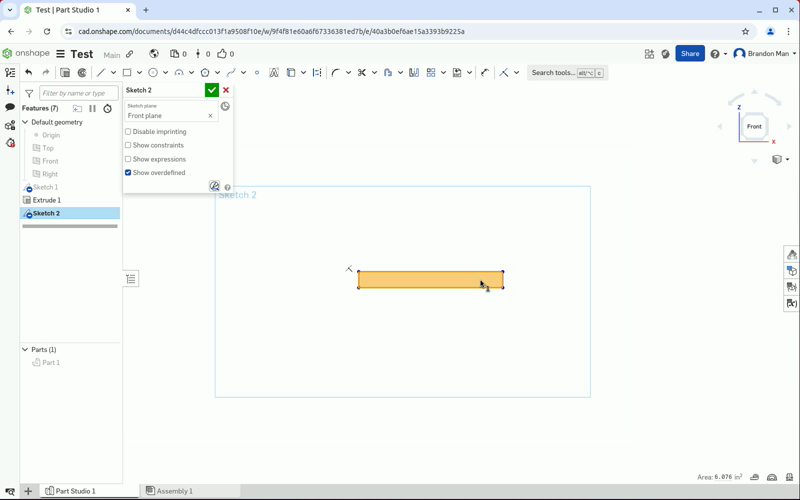
scroll(-6)
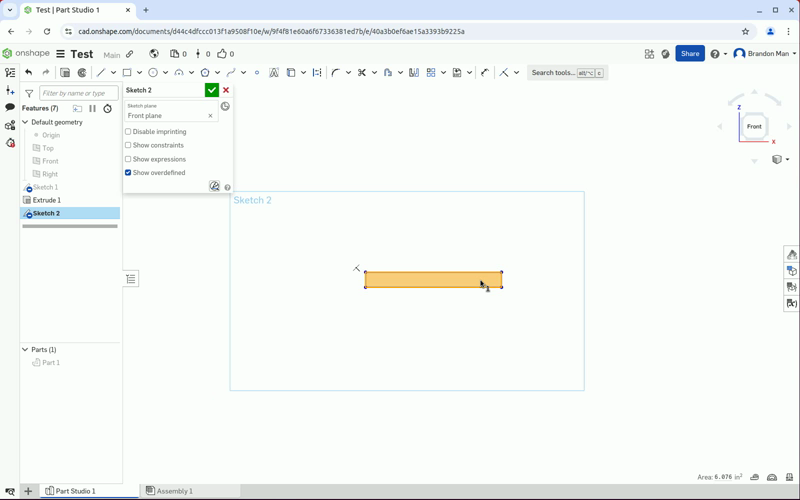
scroll(-6)
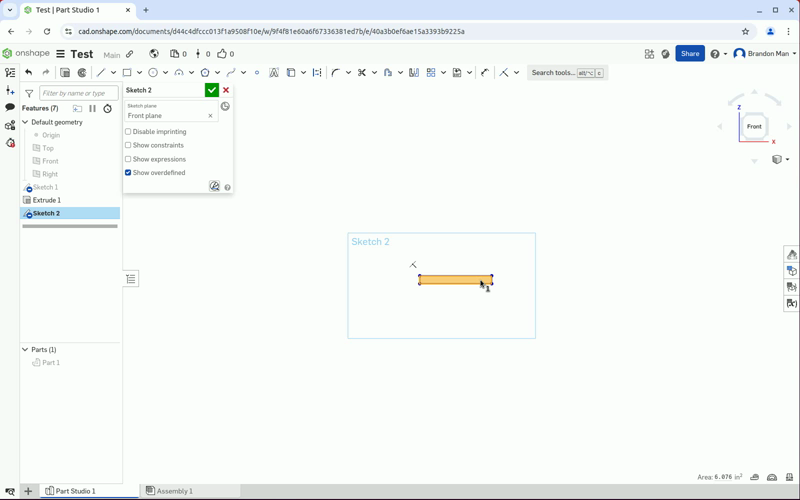
scroll(-6)
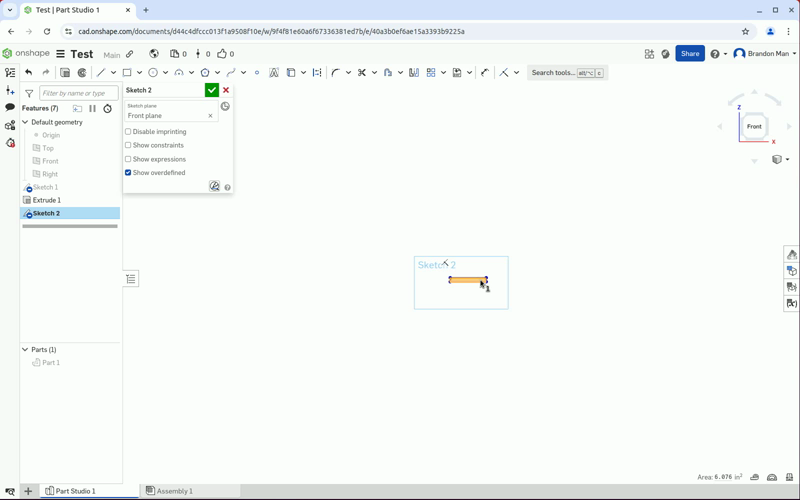
mouse_move(73, 352)
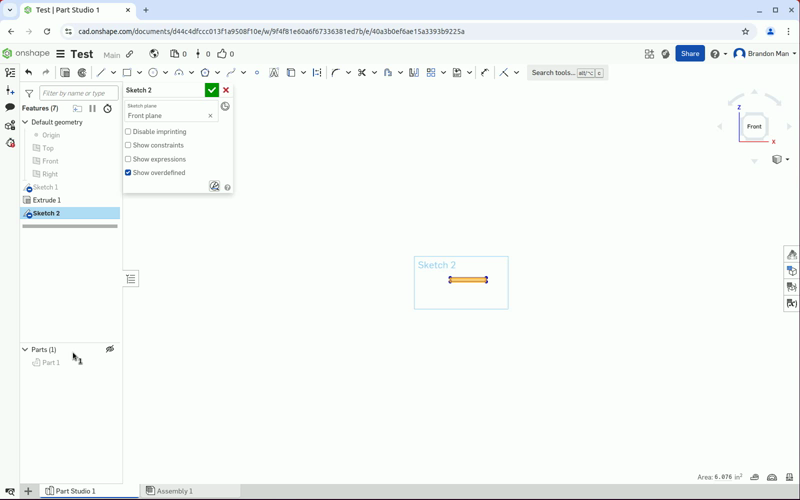
key(shift+y)
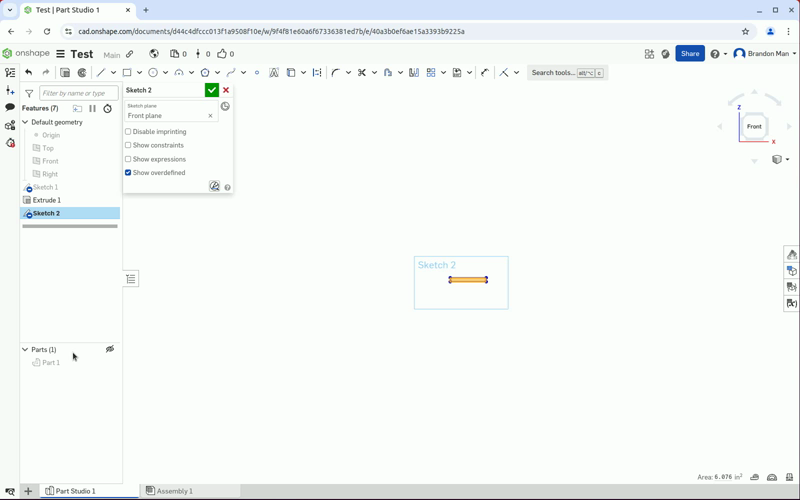
key(shift+e)
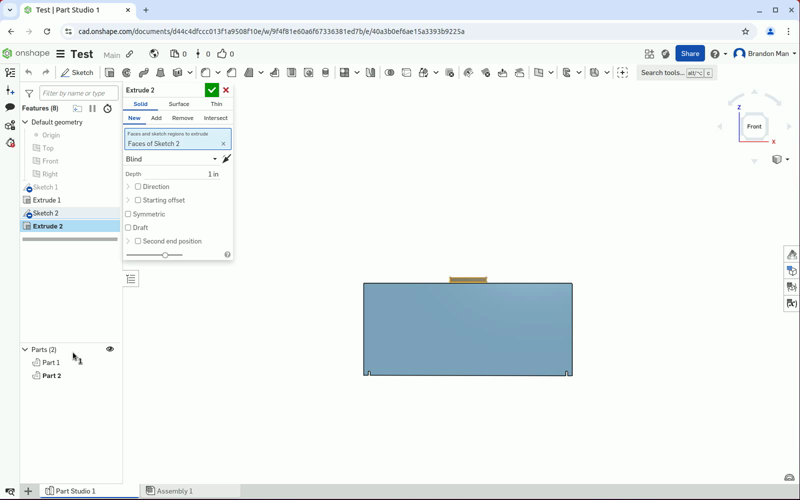
mouse_move(143, 106)
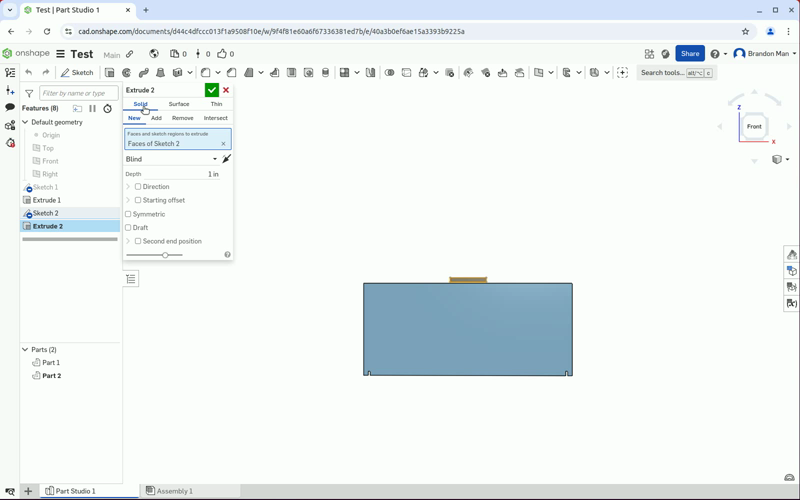
click(143, 106)
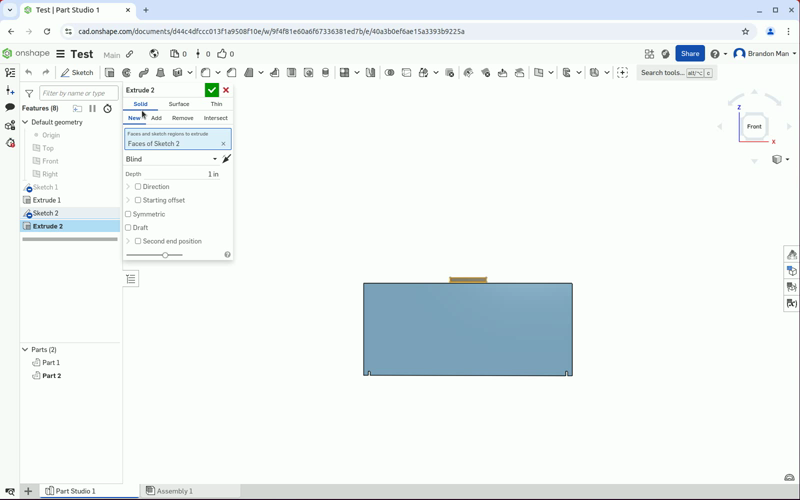
mouse_move(137, 120)
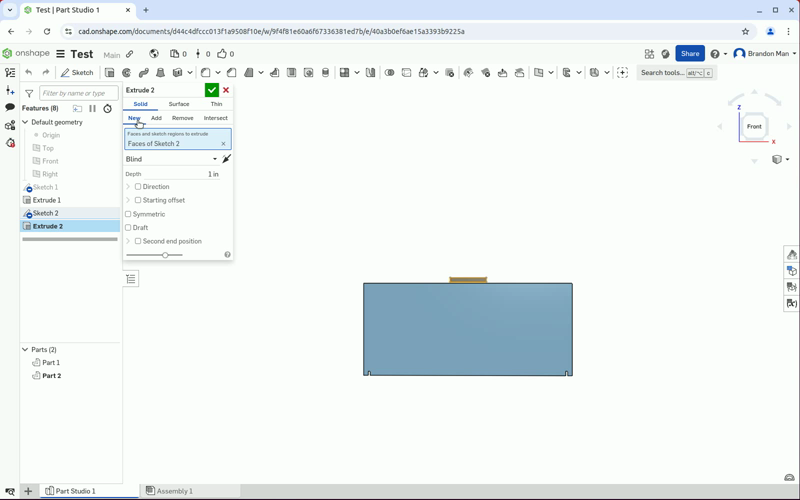
click(137, 120)
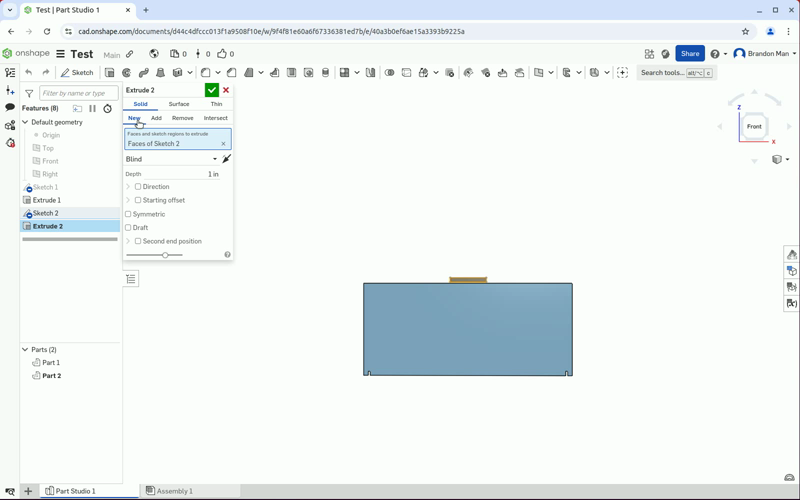
key(tab, 4)
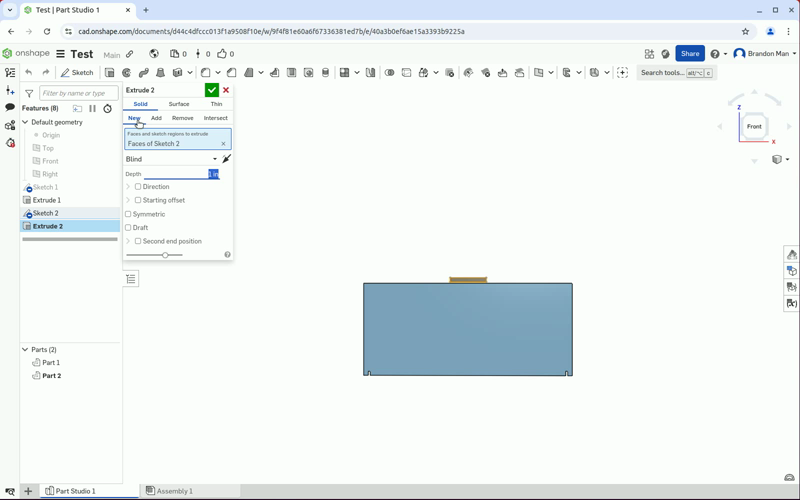
text(0.722)
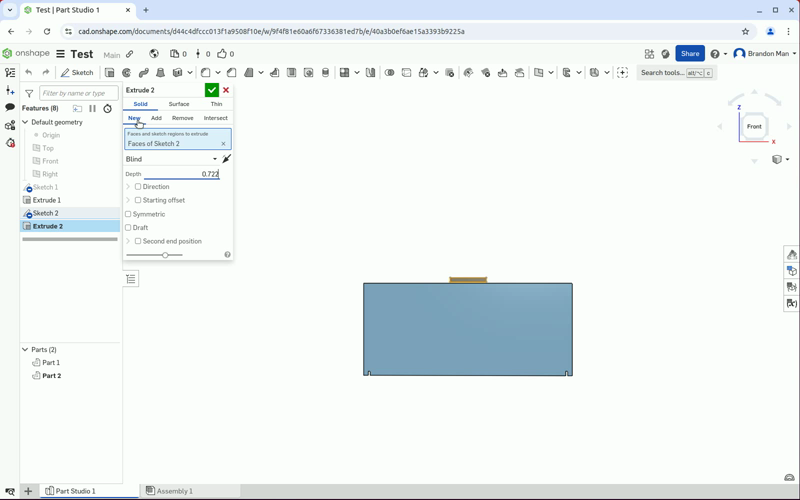
key(enter)
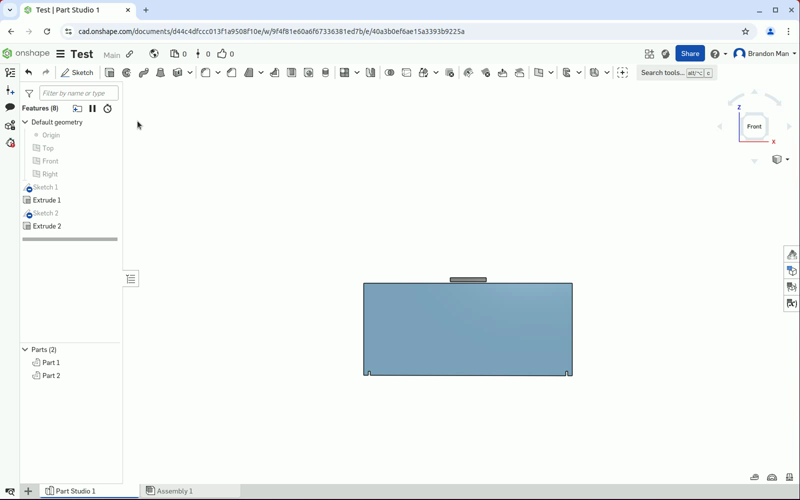
key(shift+h)
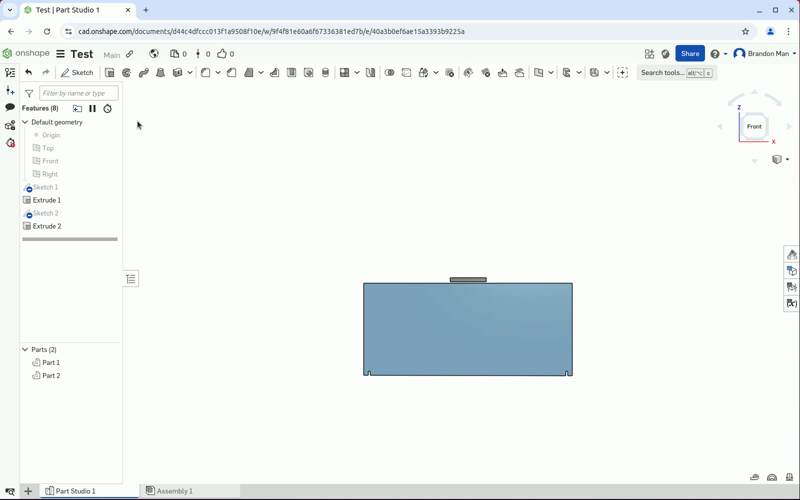
key(shift+h)
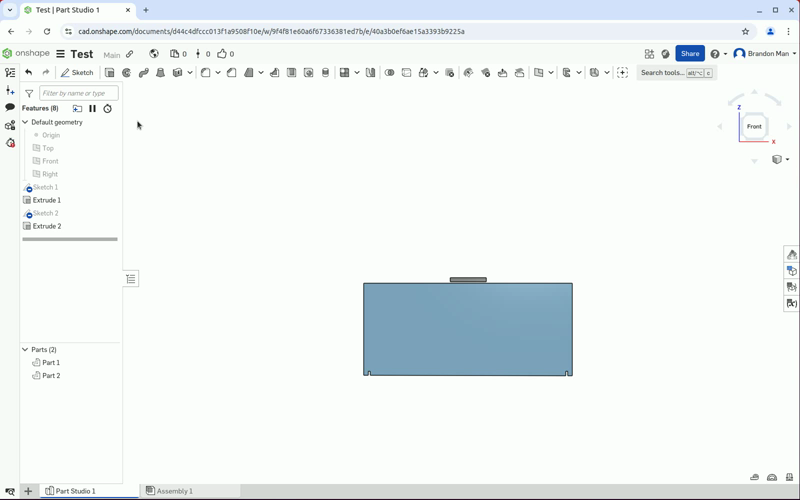
mouse_move(73, 189)
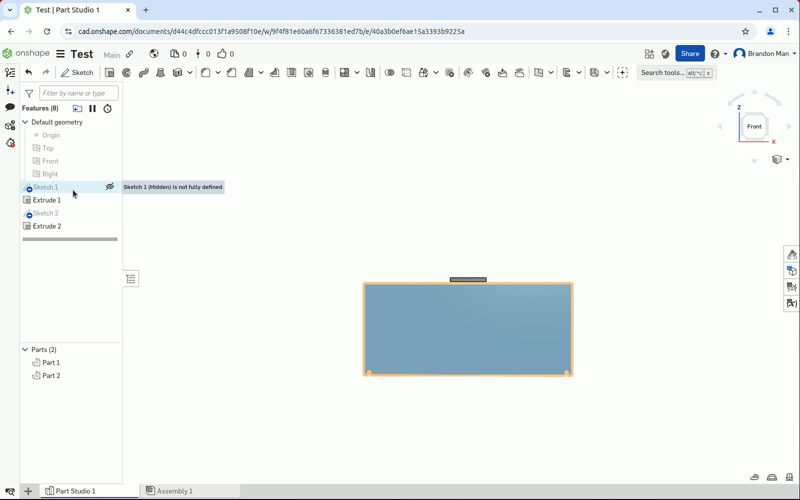
click(73, 189)
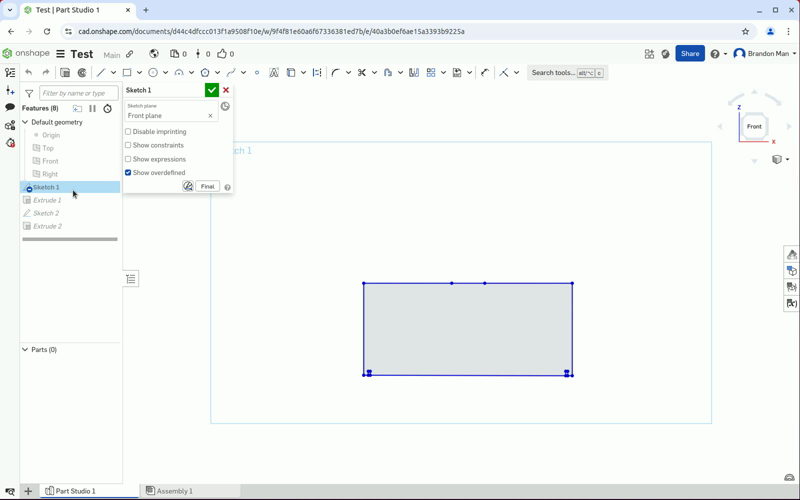
mouse_move(229, 92)
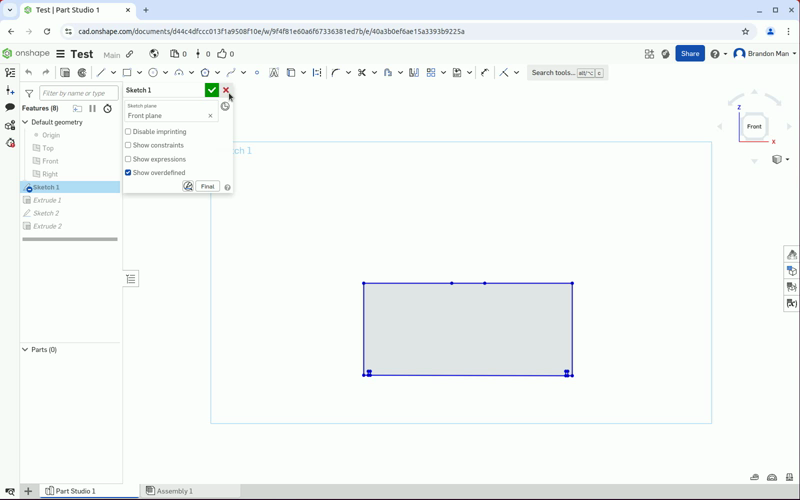
click(229, 92)
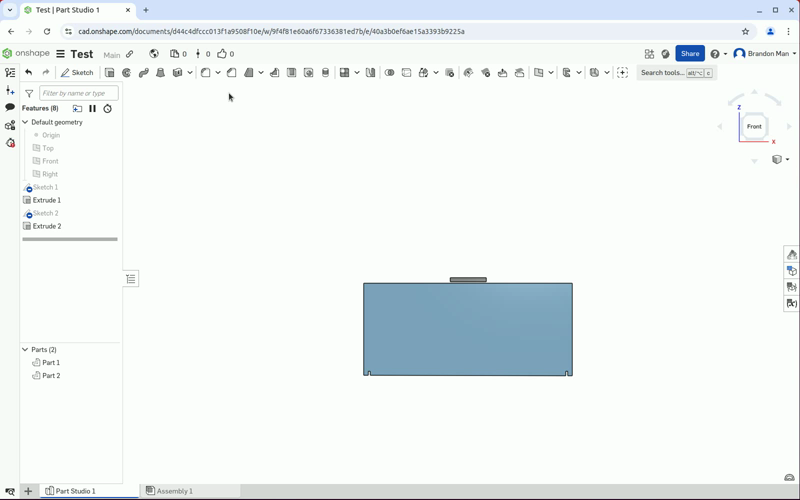
mouse_move(541, 75)
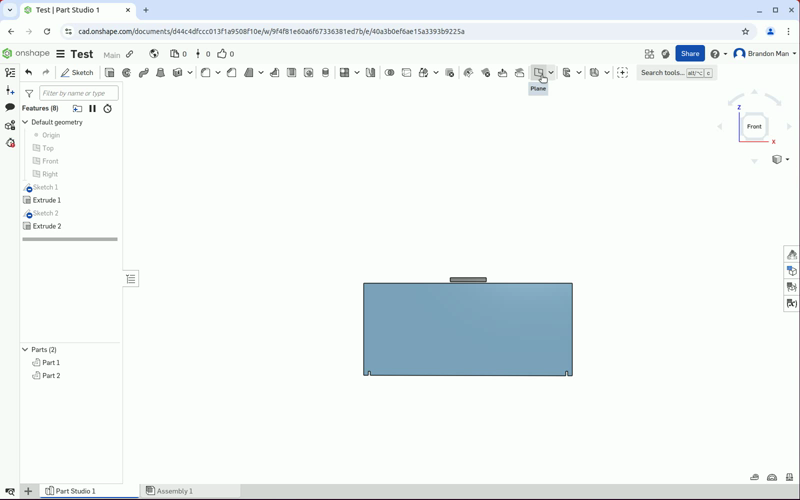
click(541, 75)
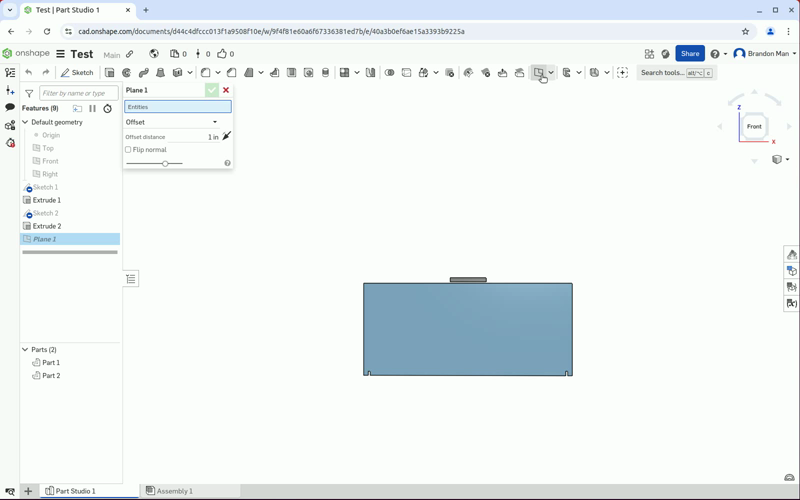
mouse_move(73, 163)
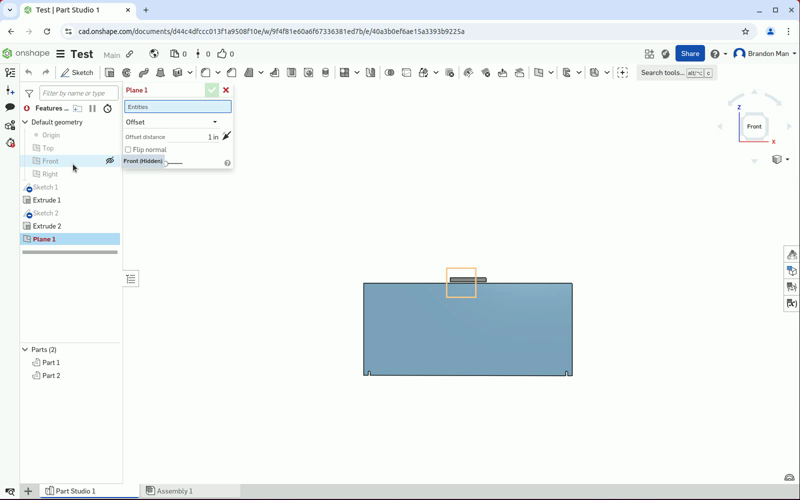
click(73, 163)
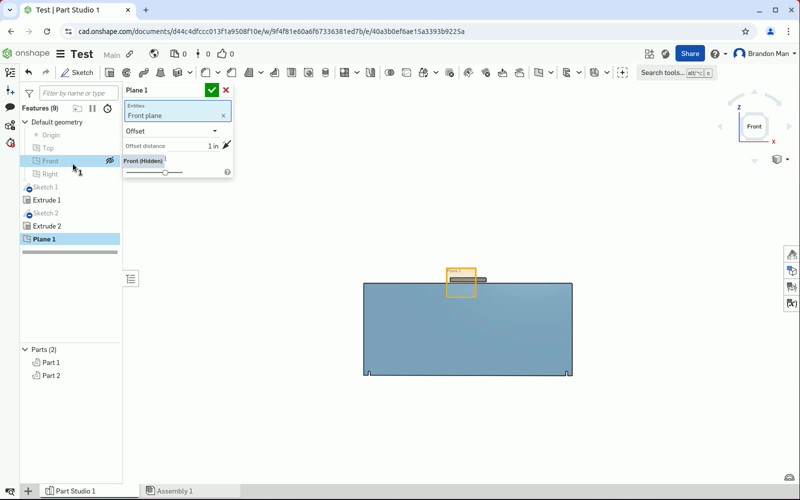
key(tab, 2)
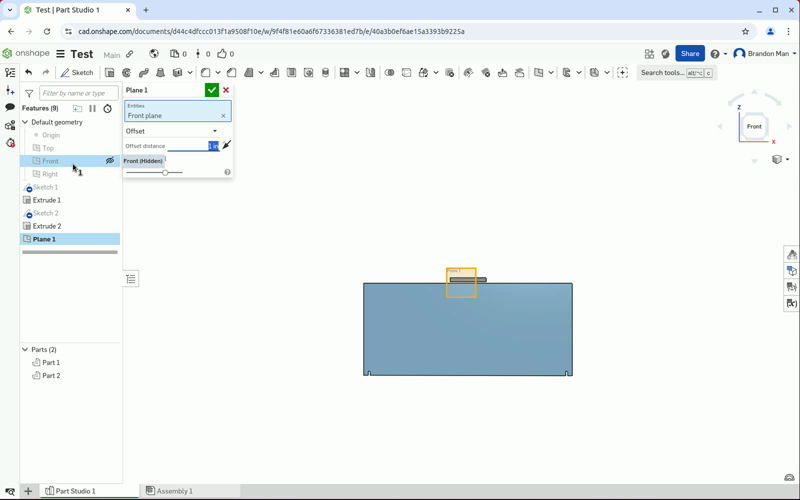
text(0.709)
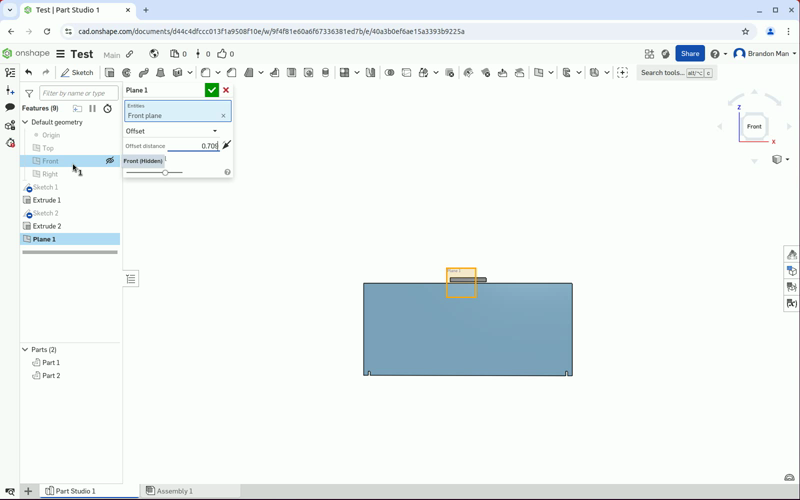
key(enter, 2)
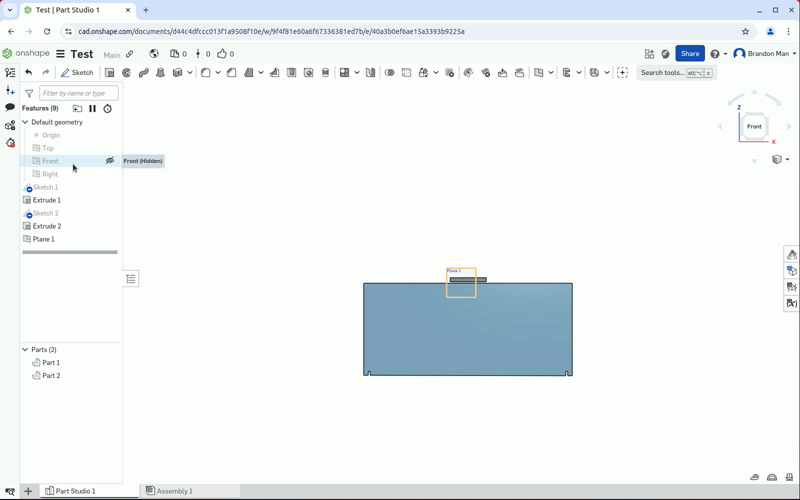
key(shift+s)
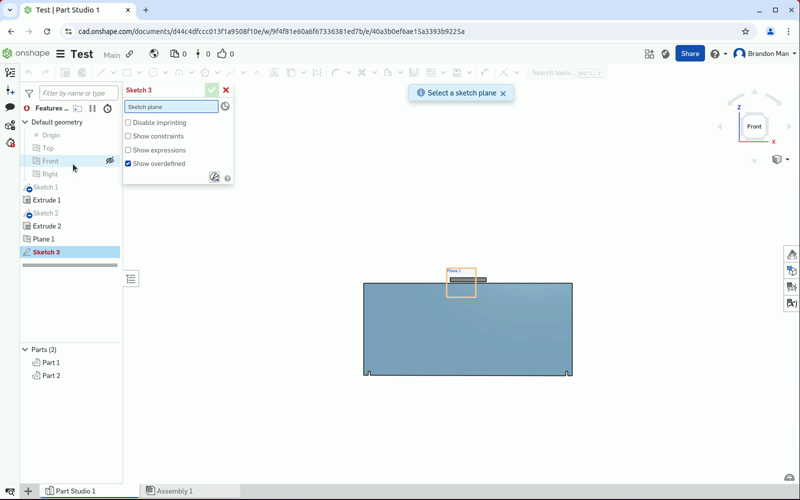
mouse_move(73, 241)
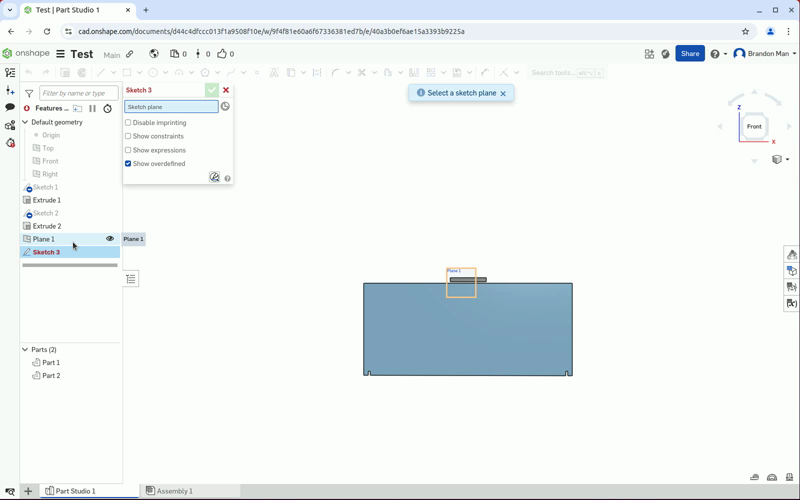
click(73, 241)
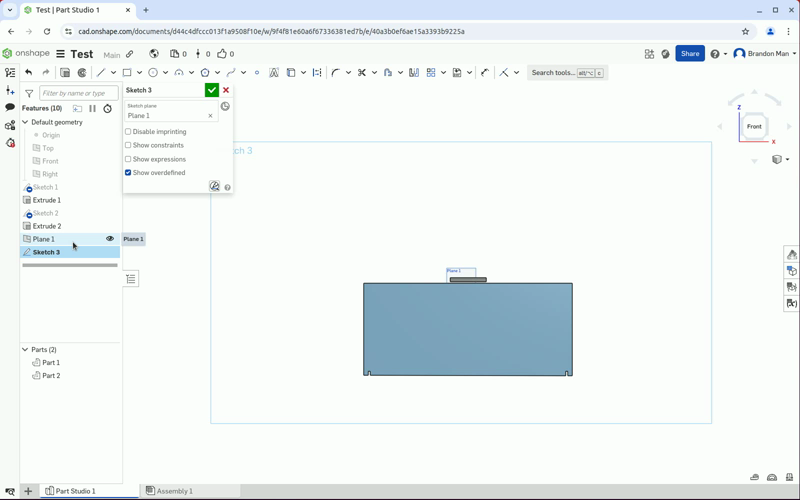
mouse_move(73, 352)
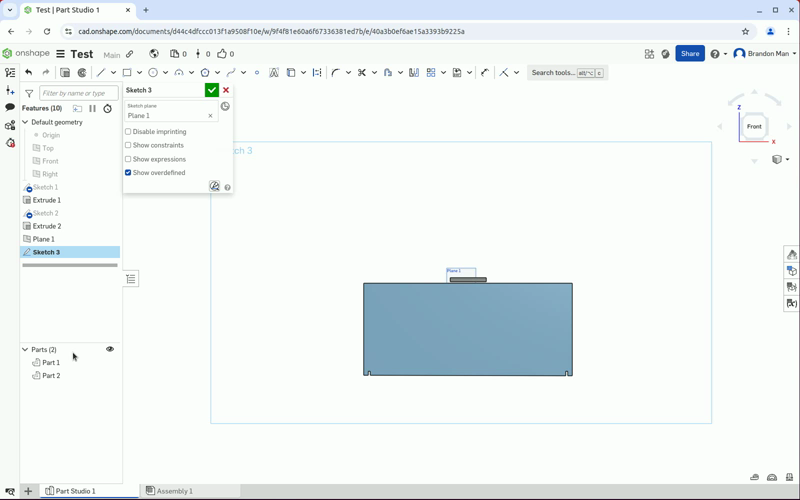
key(y)
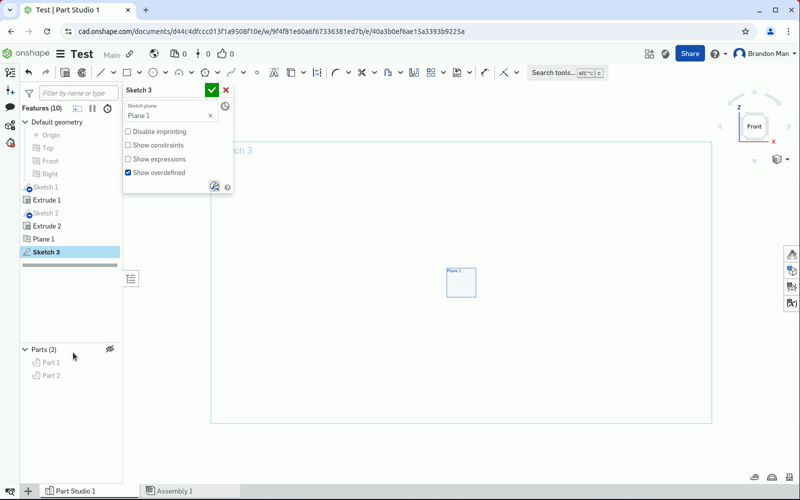
key(l)
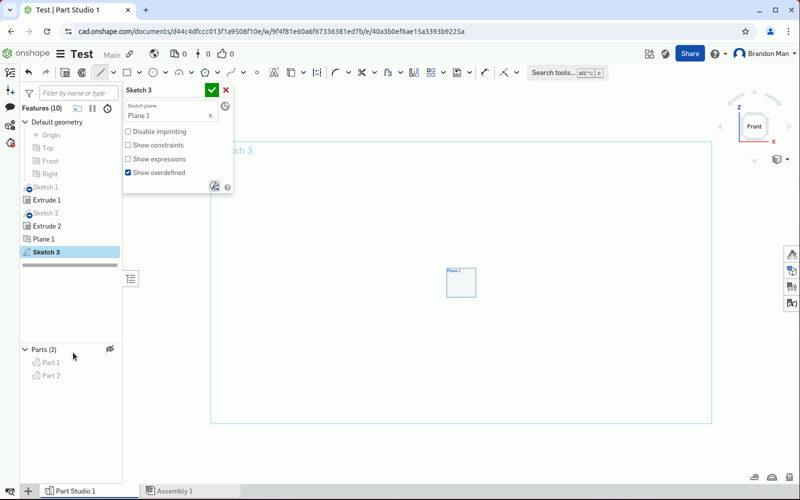
key_down(shift)
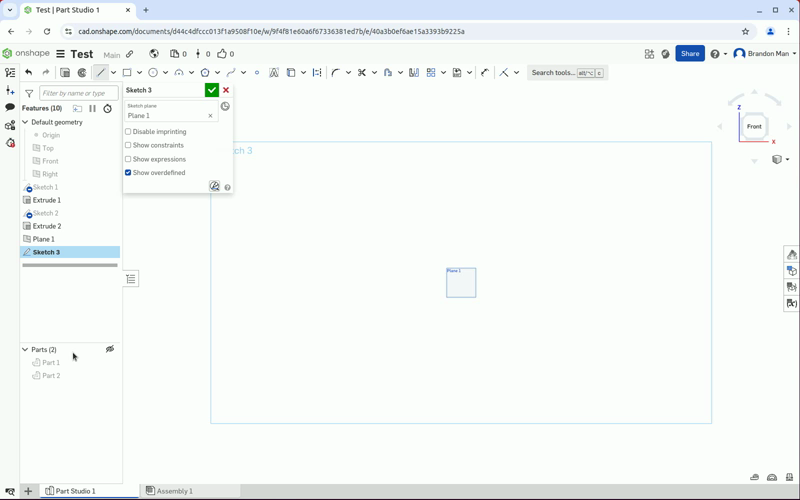
mouse_move(363, 346)
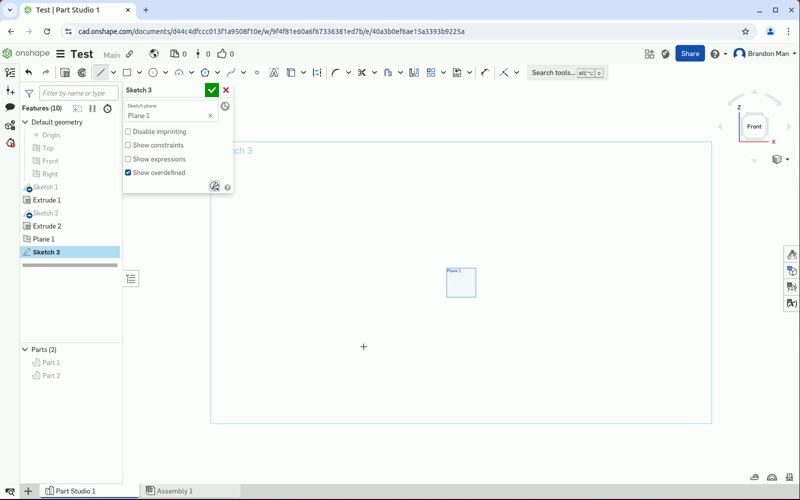
click(363, 346)
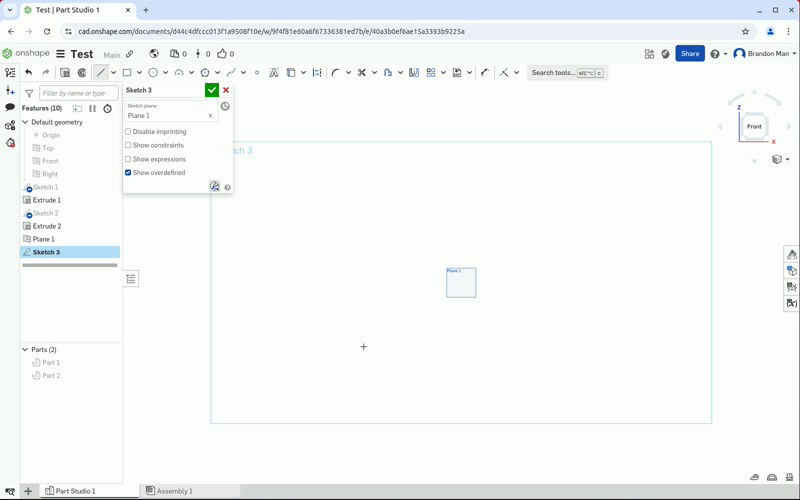
key_up(shift)
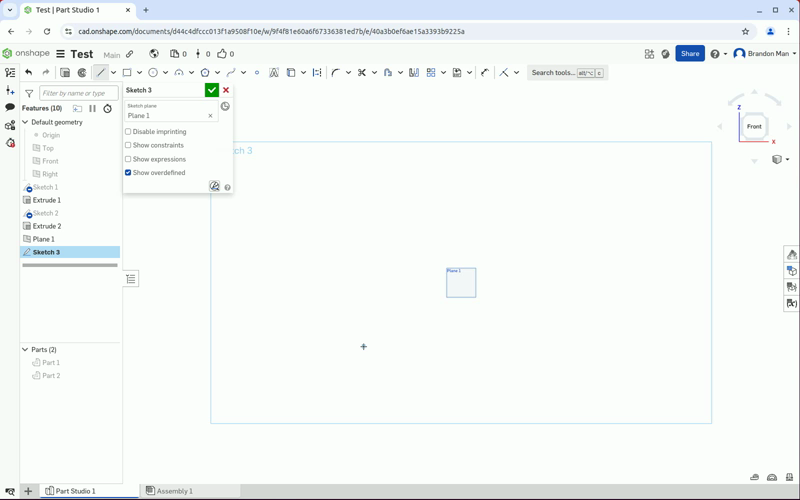
key_down(shift)
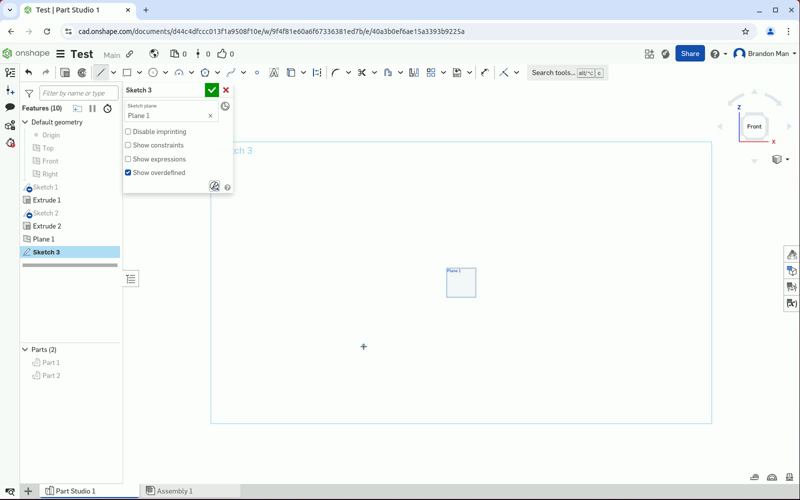
mouse_move(393, 346)
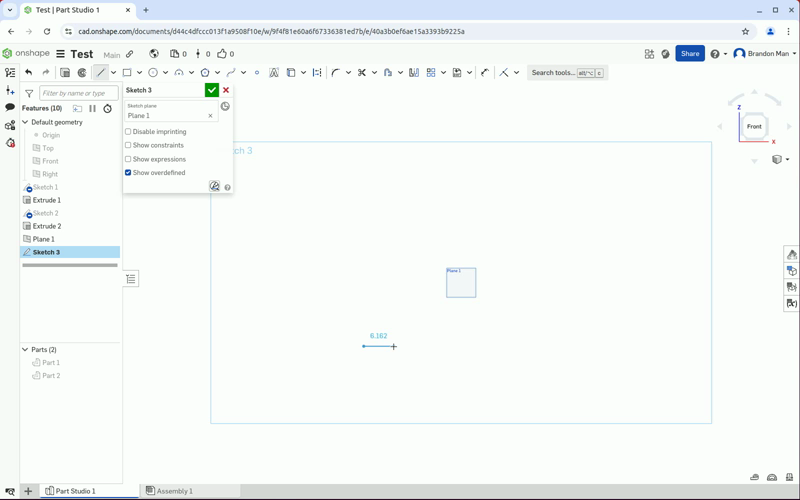
mouse_move(367, 346)
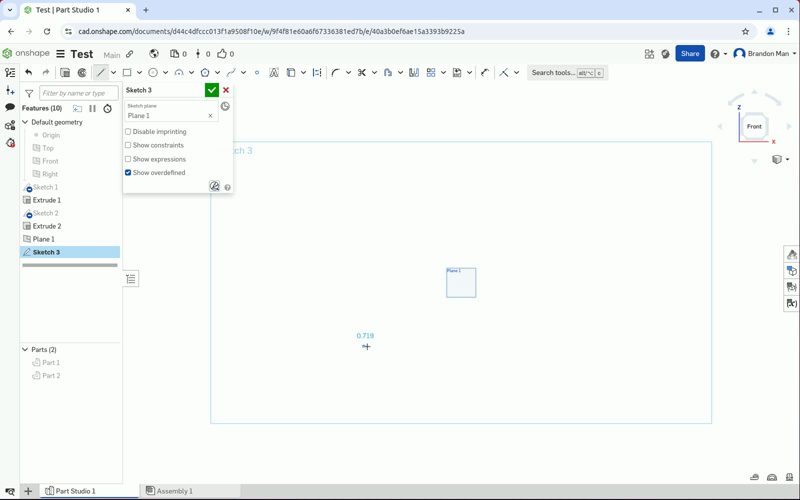
scroll(6)
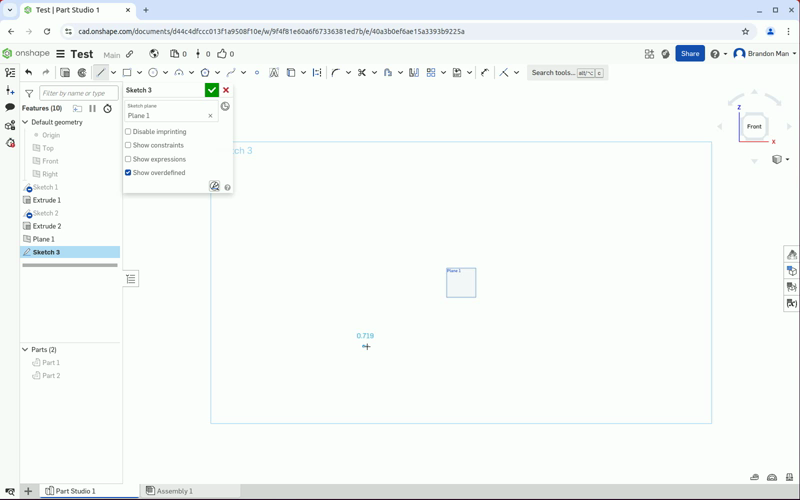
scroll(6)
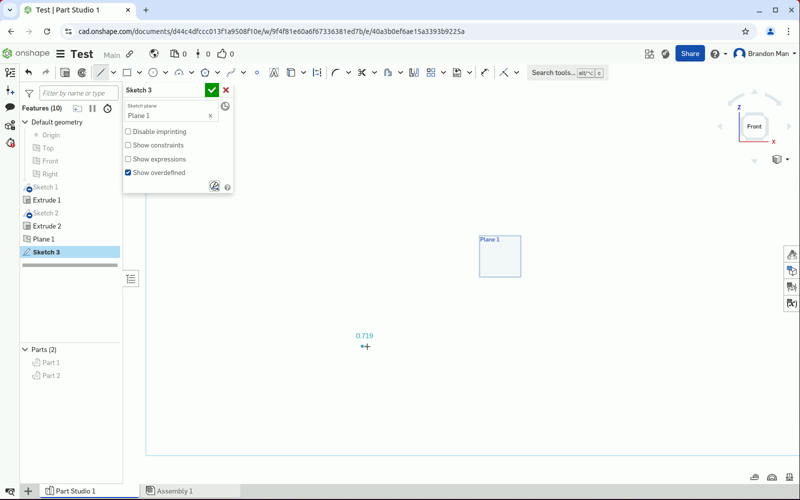
scroll(6)
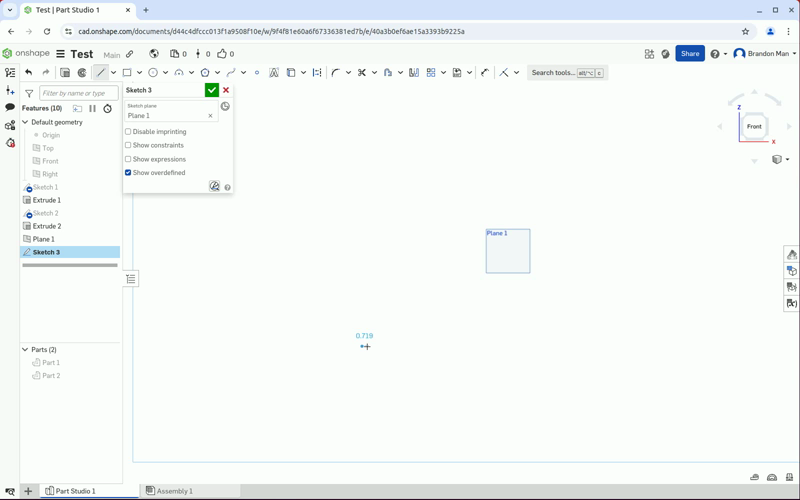
scroll(6)
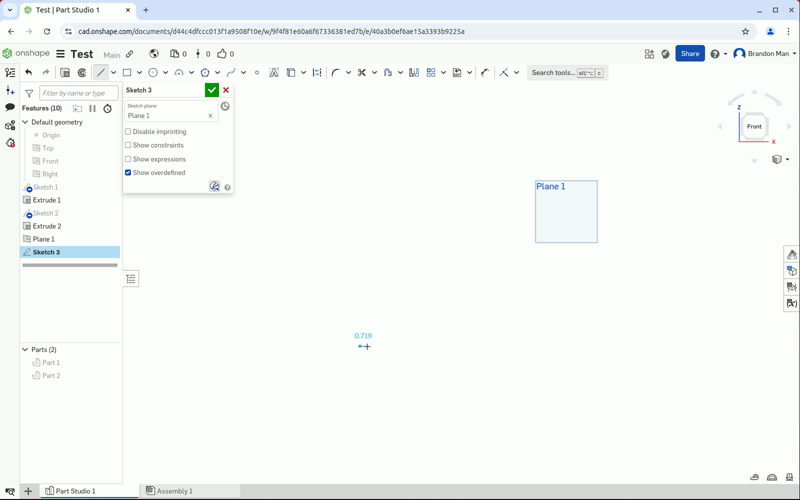
scroll(6)
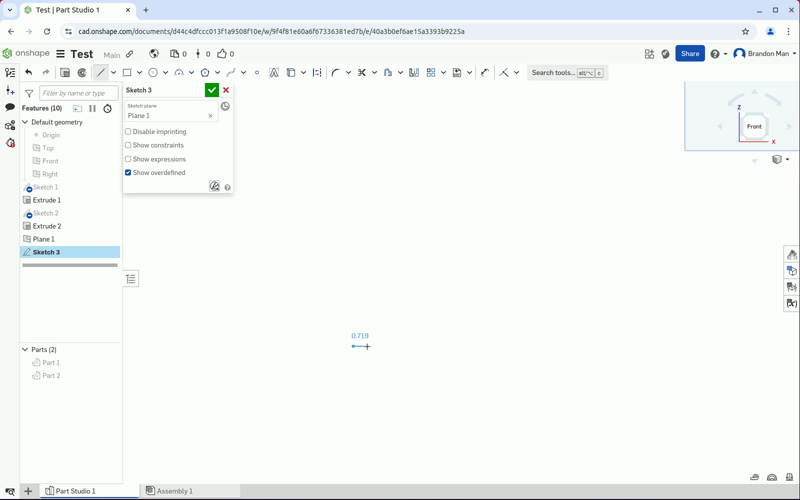
scroll(6)
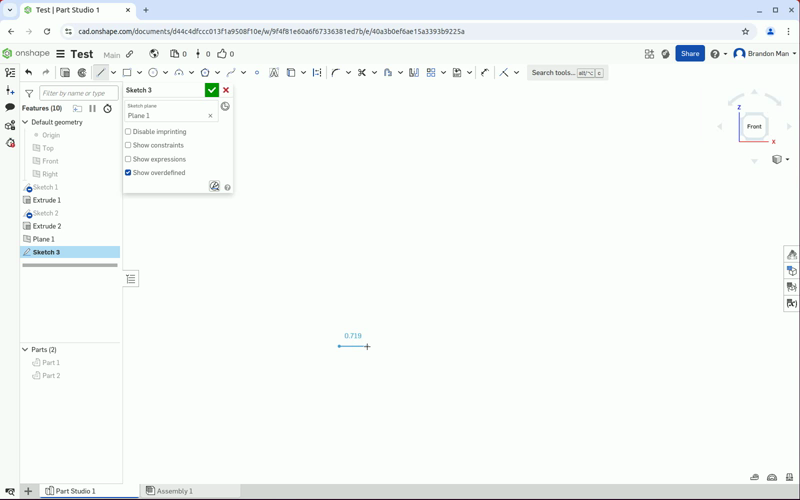
scroll(6)
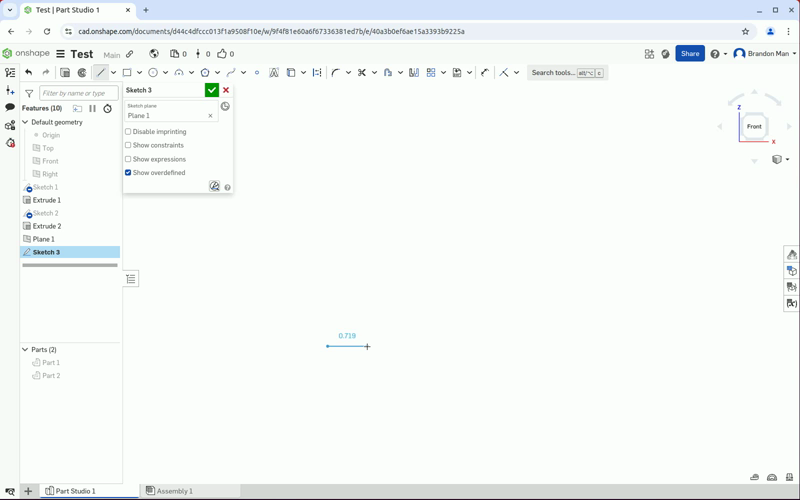
click(367, 346)
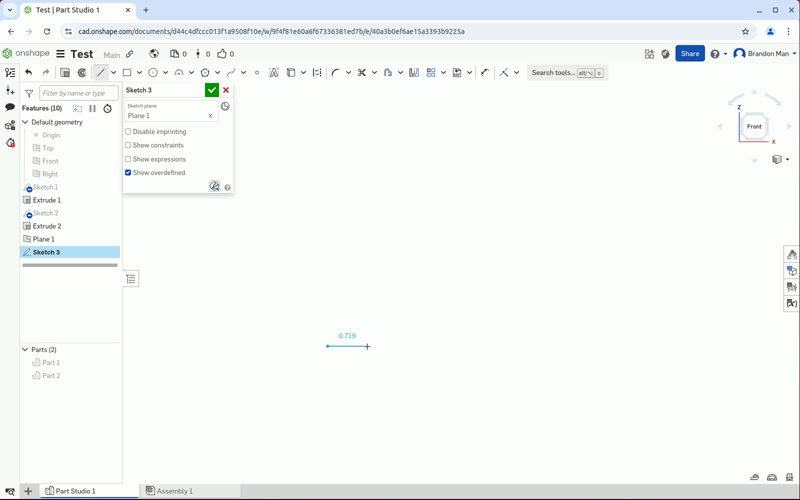
scroll(-6)
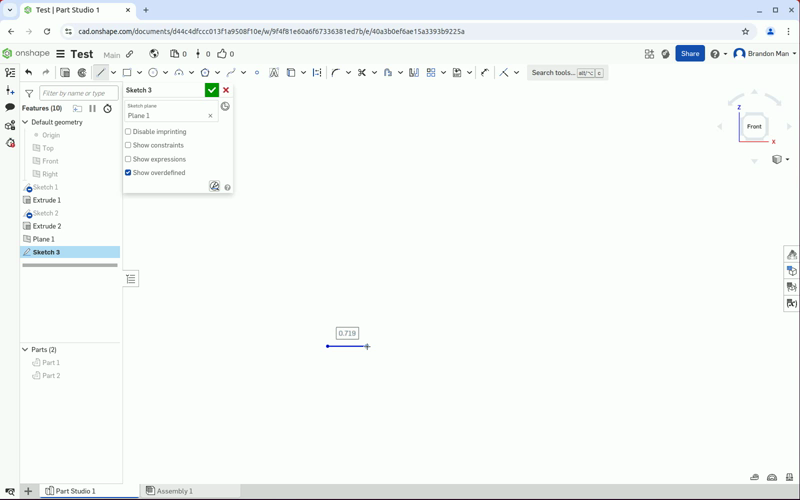
scroll(-6)
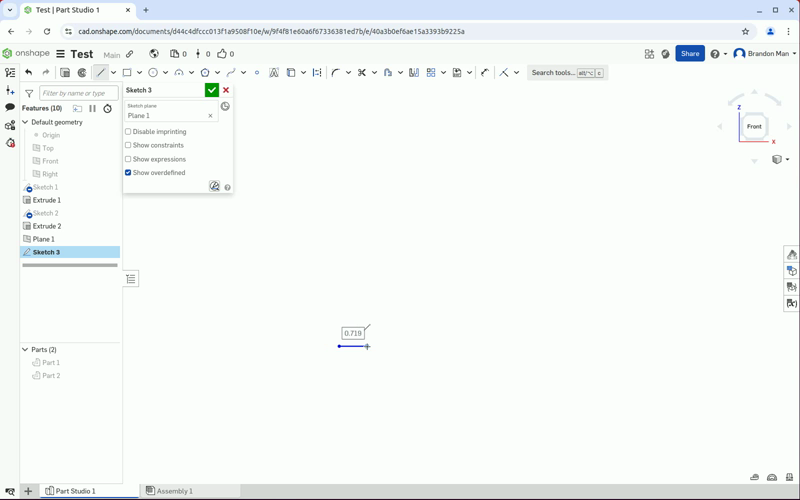
scroll(-6)
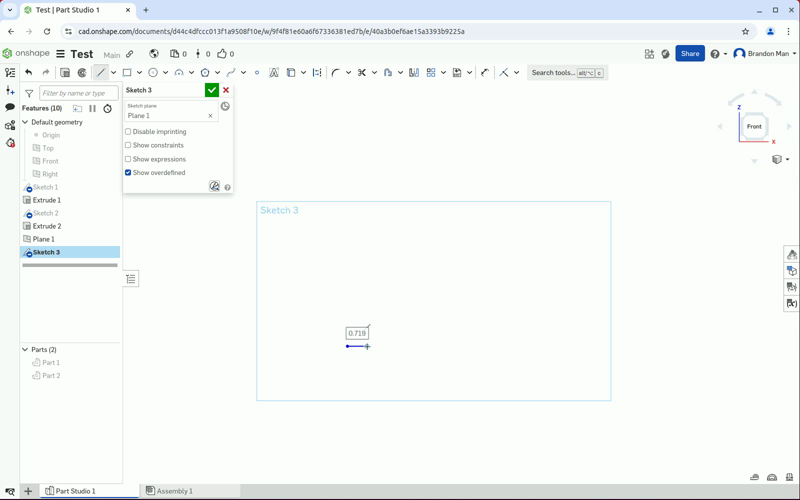
scroll(-6)
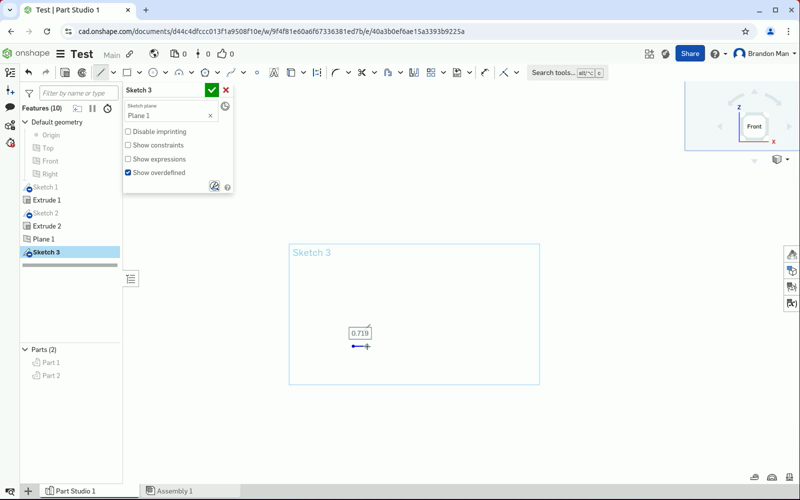
scroll(-6)
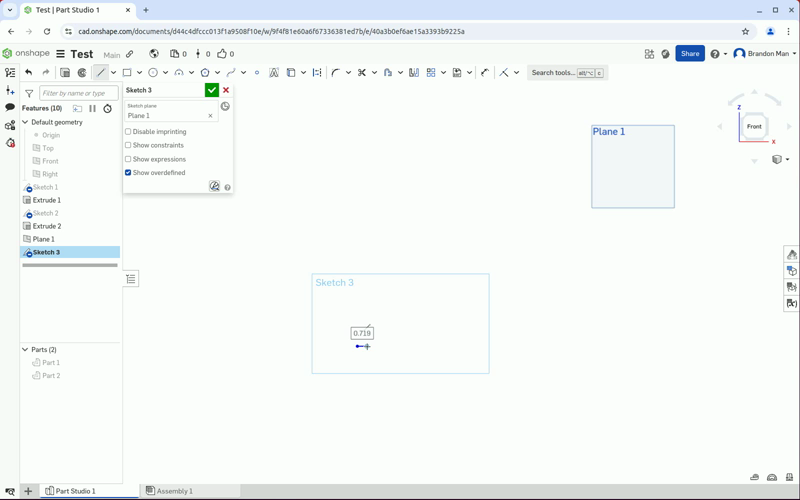
scroll(-6)
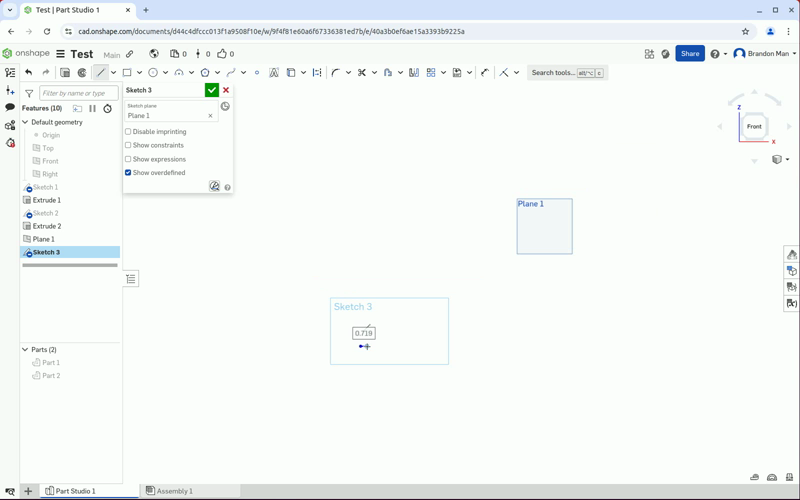
scroll(-6)
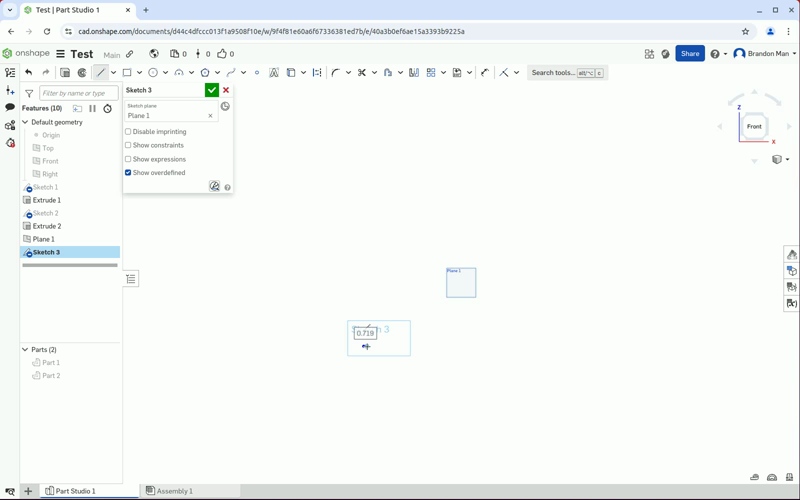
key_up(shift)
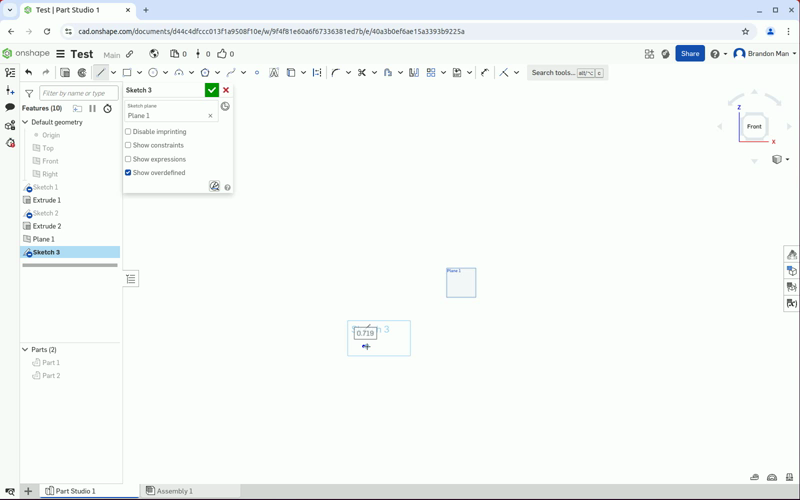
key_down(shift)
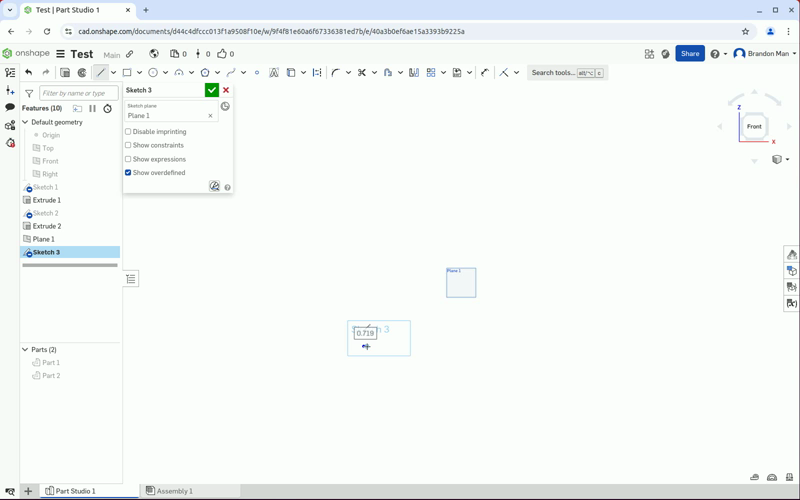
mouse_move(397, 346)
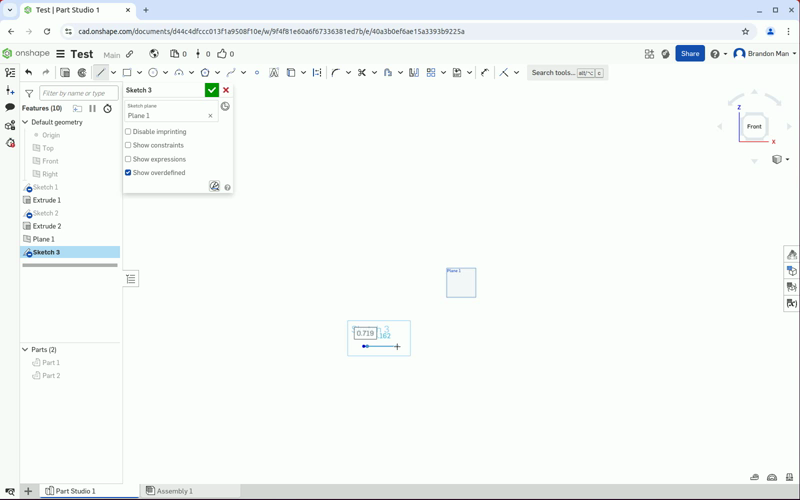
mouse_move(367, 310)
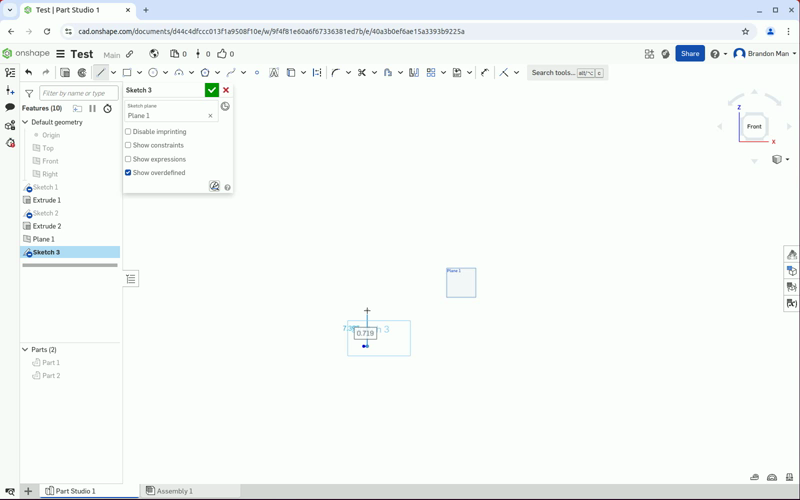
click(367, 310)
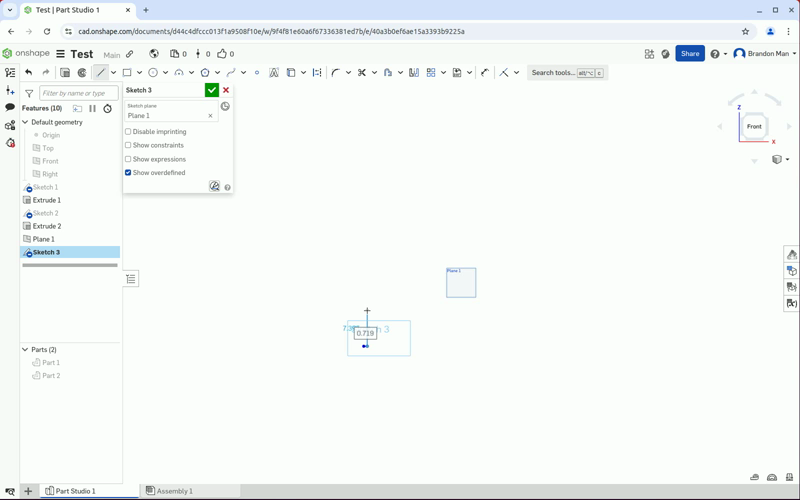
key_up(shift)
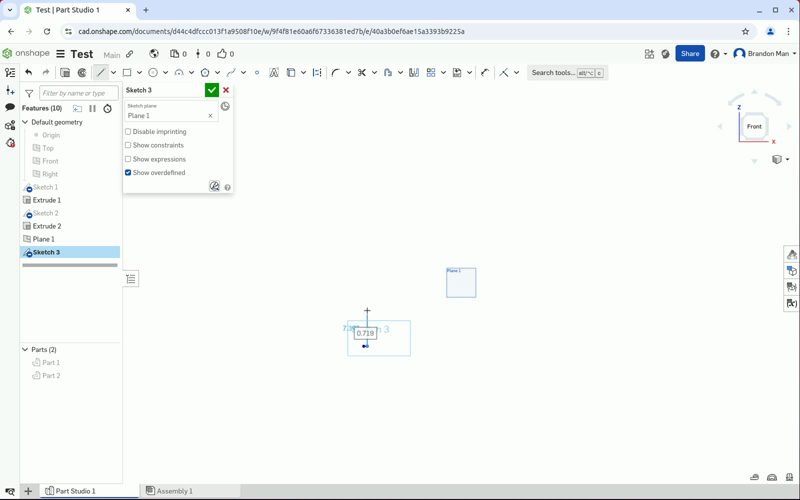
key_down(shift)
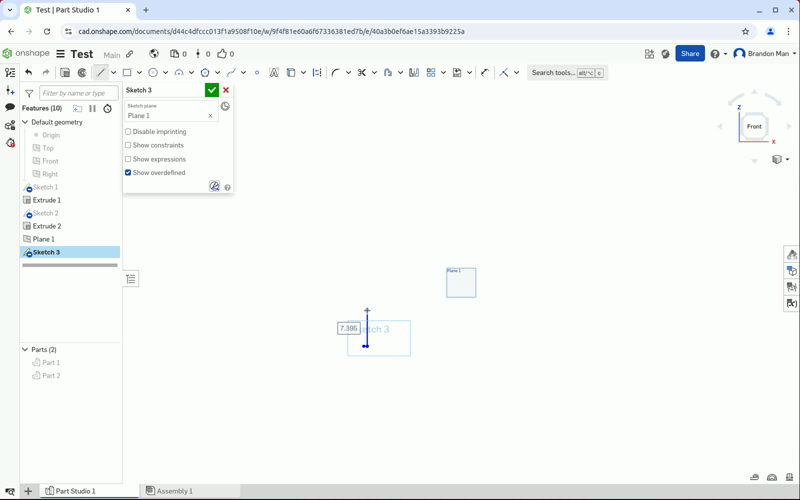
mouse_move(397, 310)
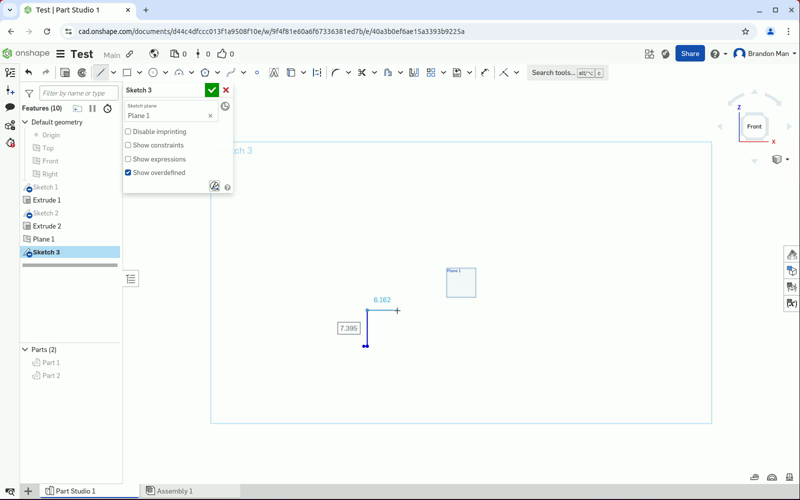
mouse_move(363, 310)
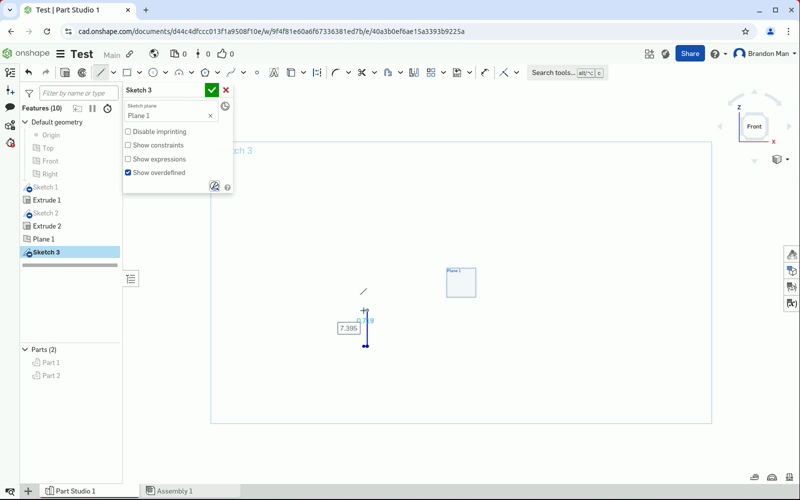
scroll(6)
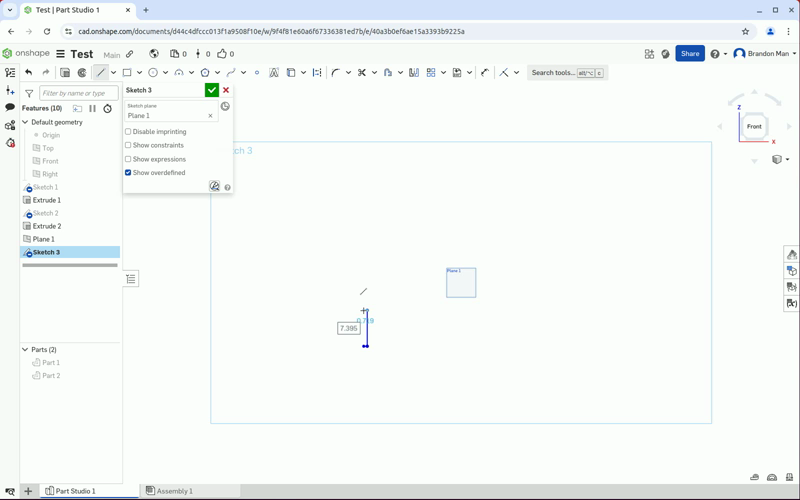
scroll(6)
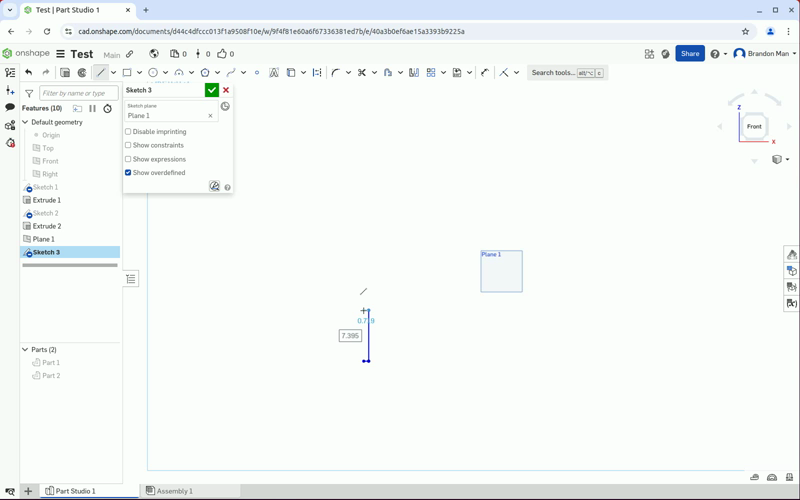
scroll(6)
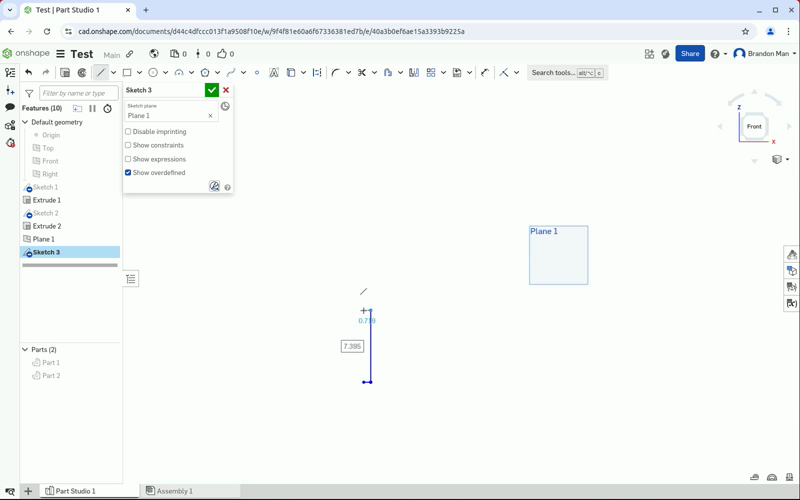
scroll(6)
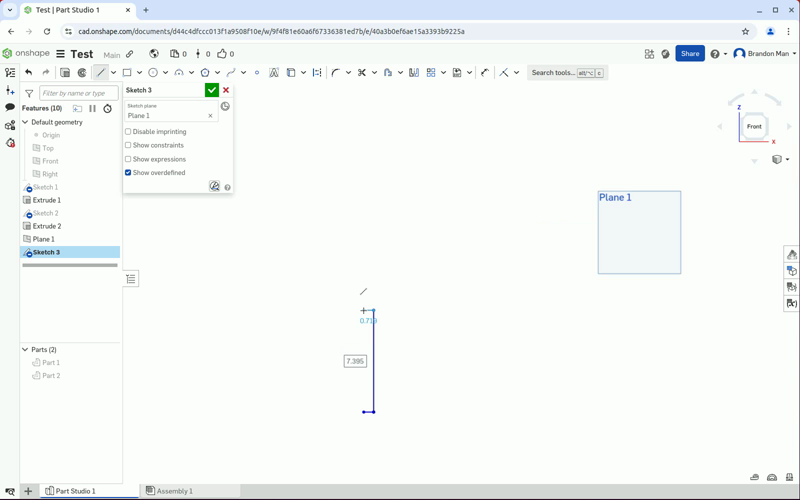
scroll(6)
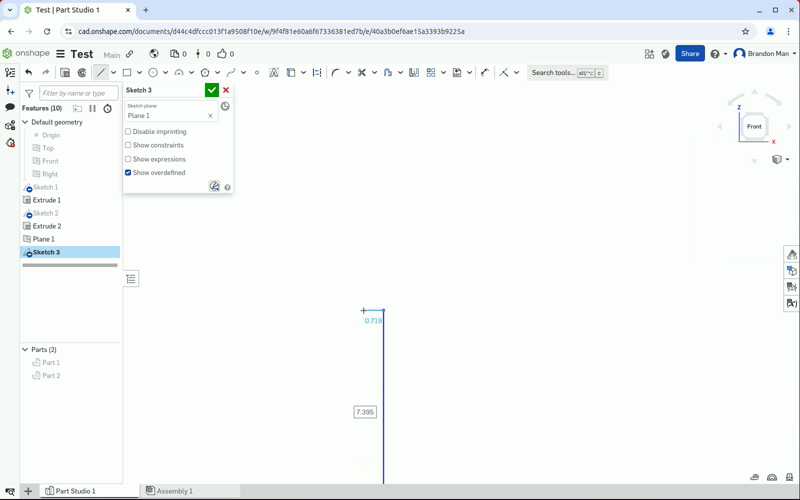
scroll(6)
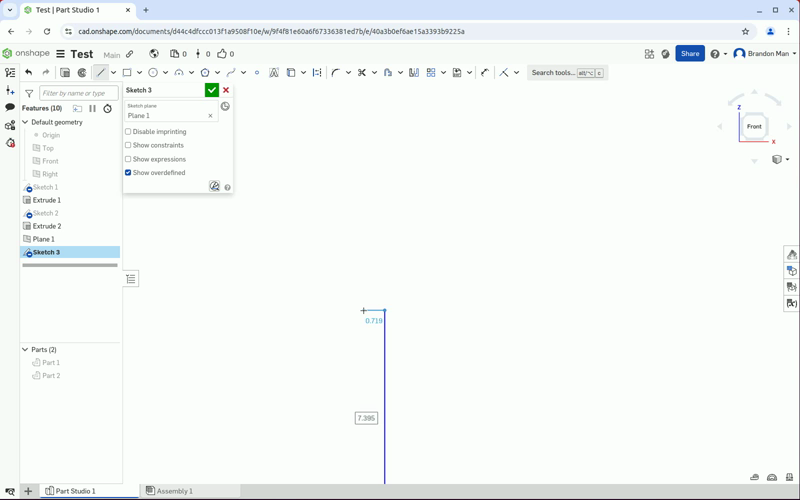
scroll(6)
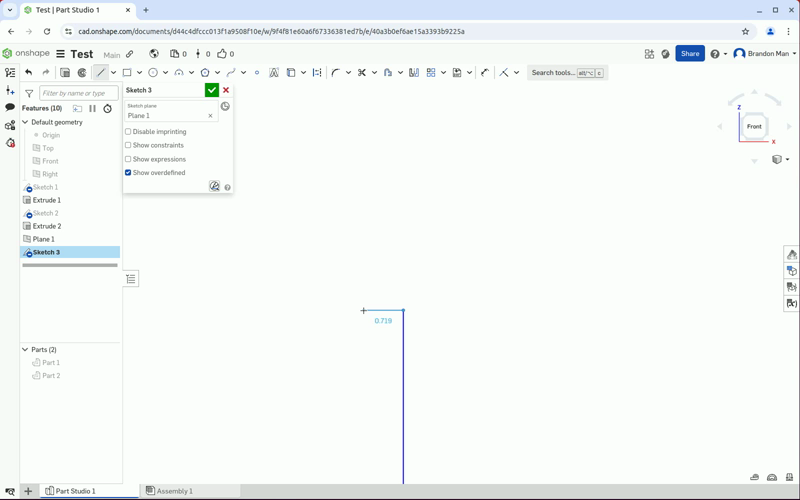
click(363, 310)
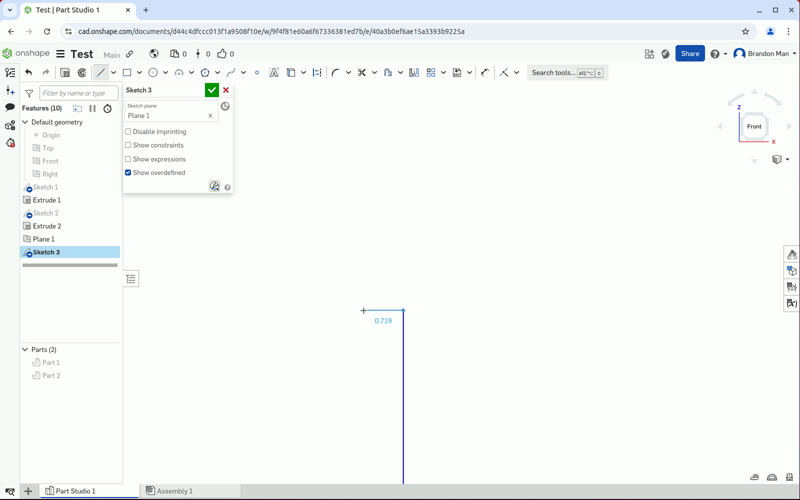
scroll(-6)
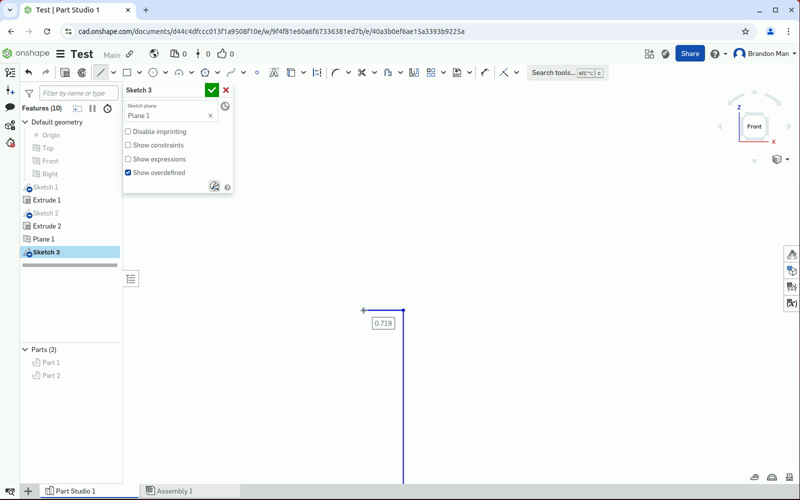
scroll(-6)
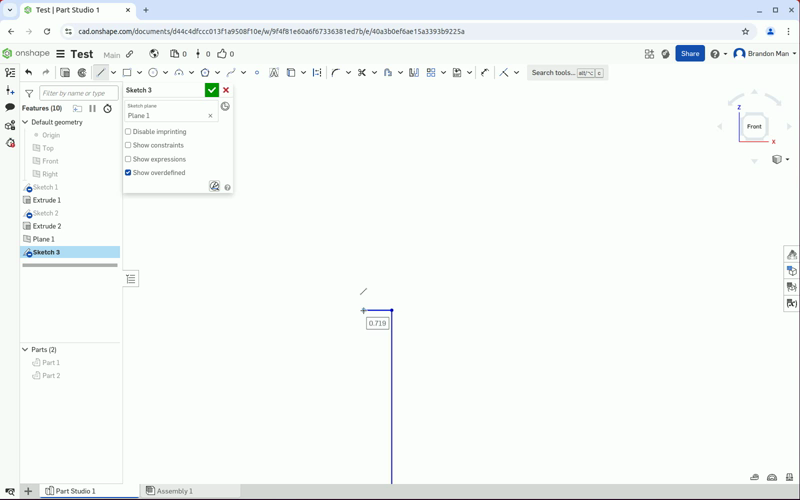
scroll(-6)
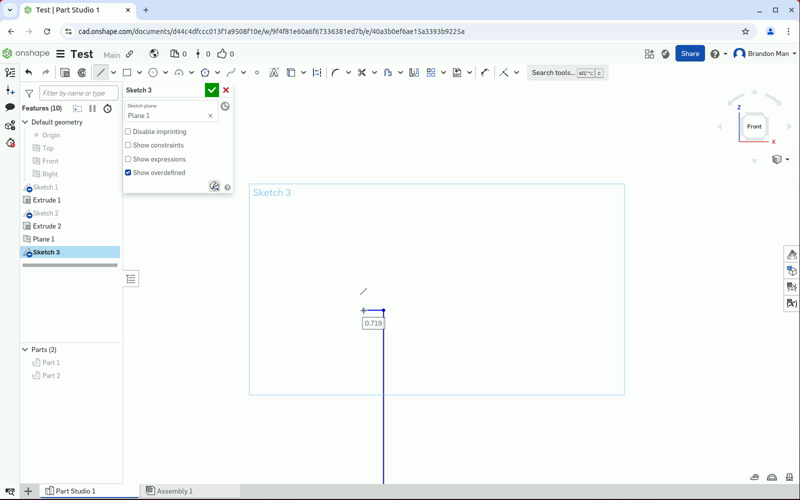
scroll(-6)
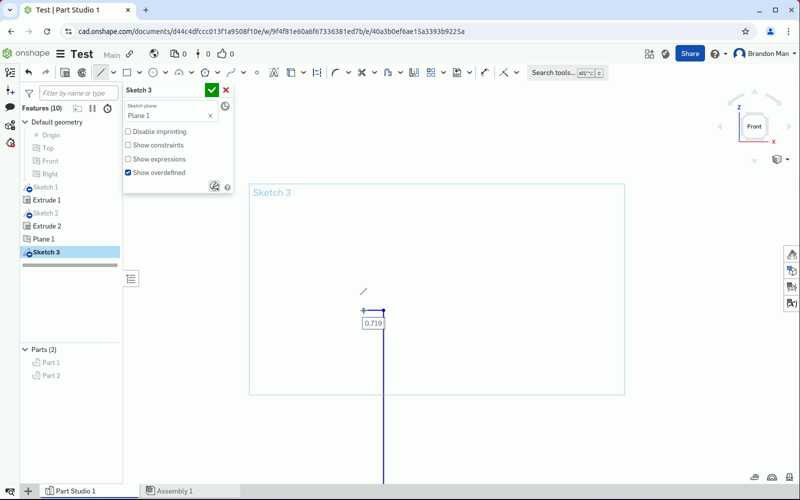
scroll(-6)
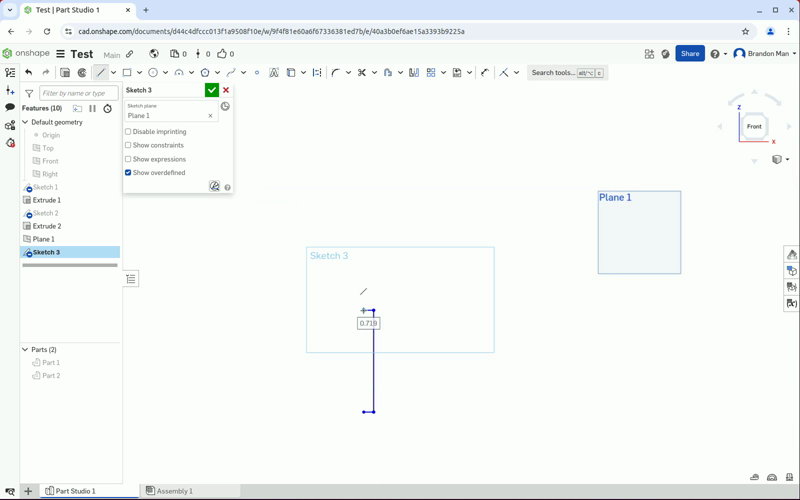
scroll(-6)
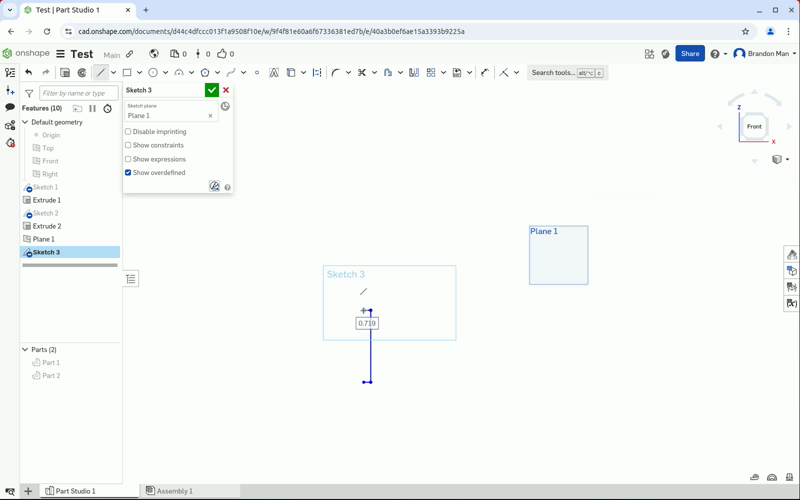
scroll(-6)
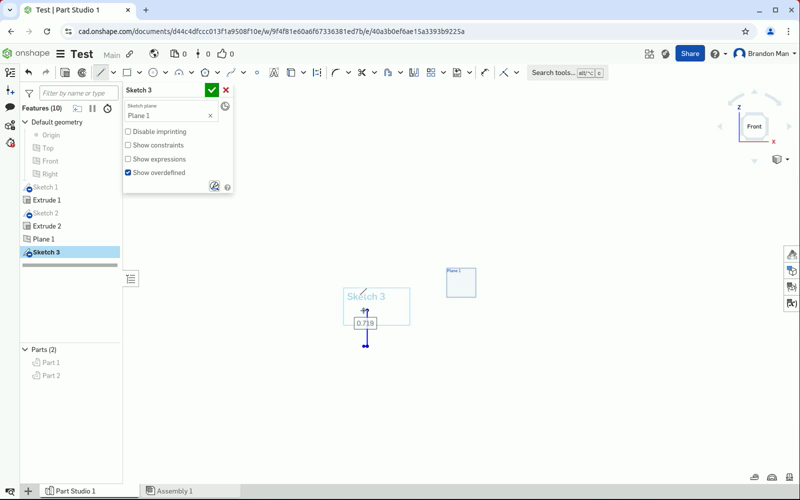
key_up(shift)
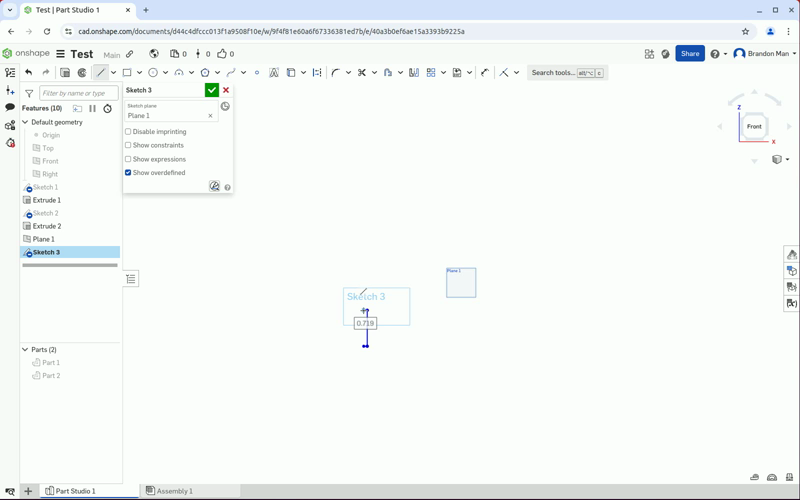
mouse_move(393, 310)
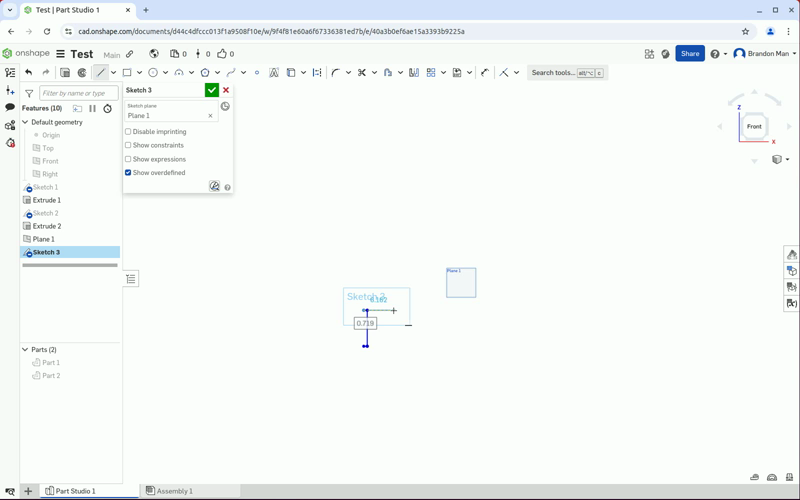
key_down(shift)
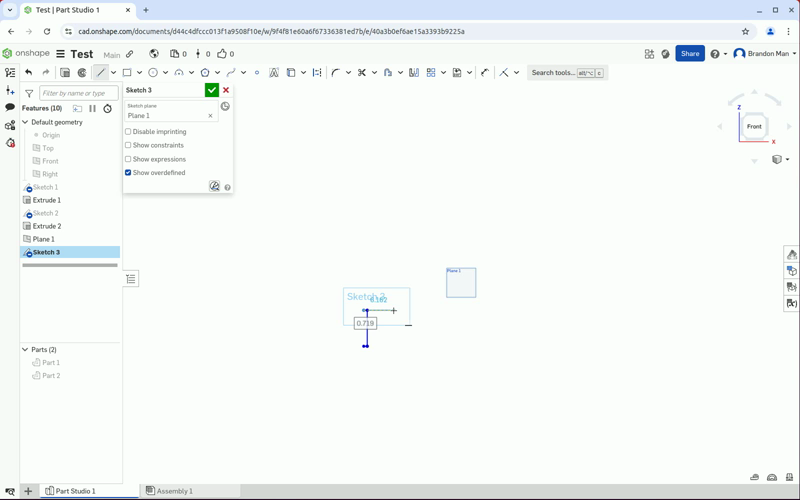
mouse_move(363, 346)
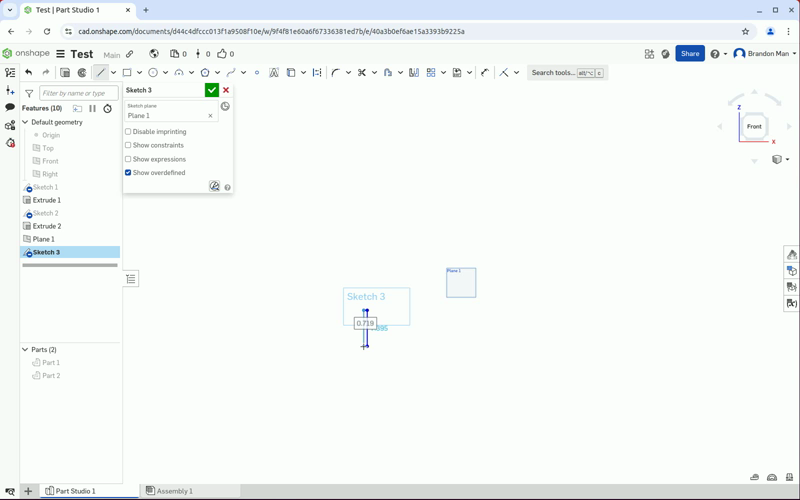
scroll(6)
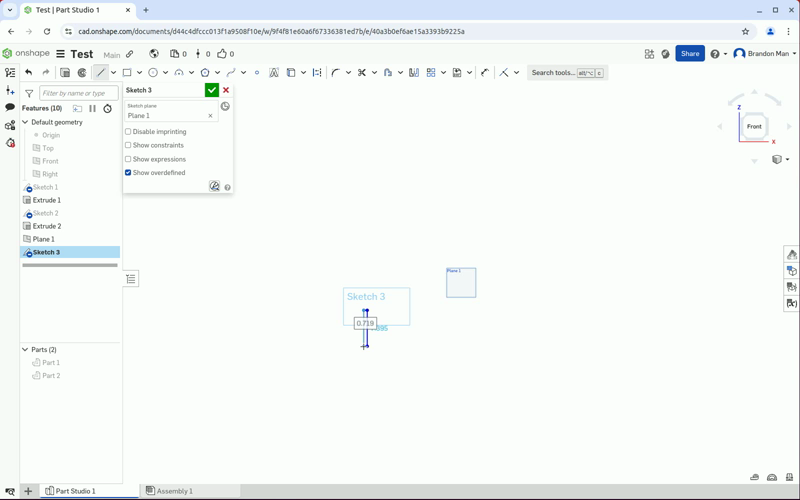
scroll(6)
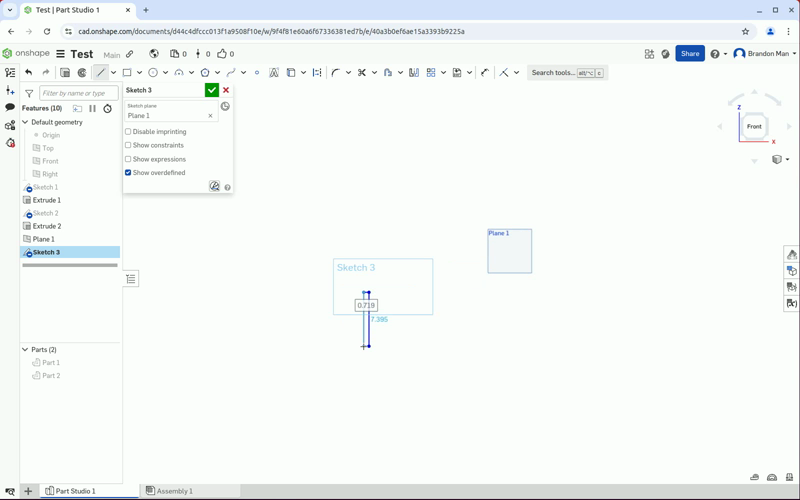
scroll(6)
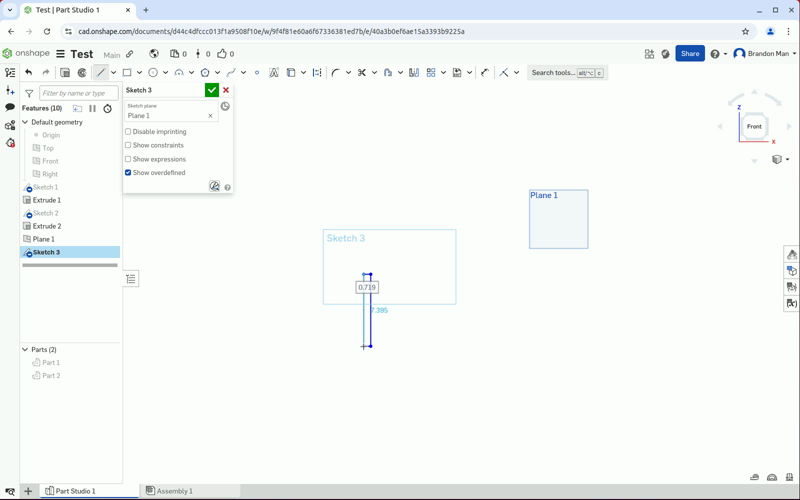
scroll(6)
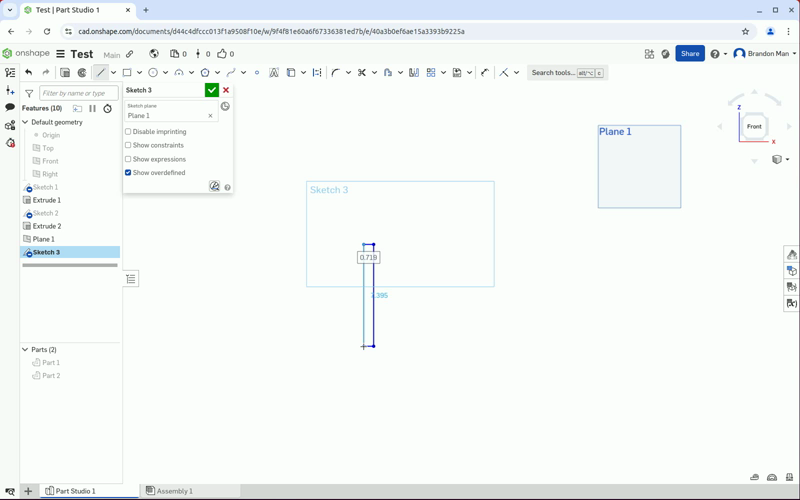
scroll(6)
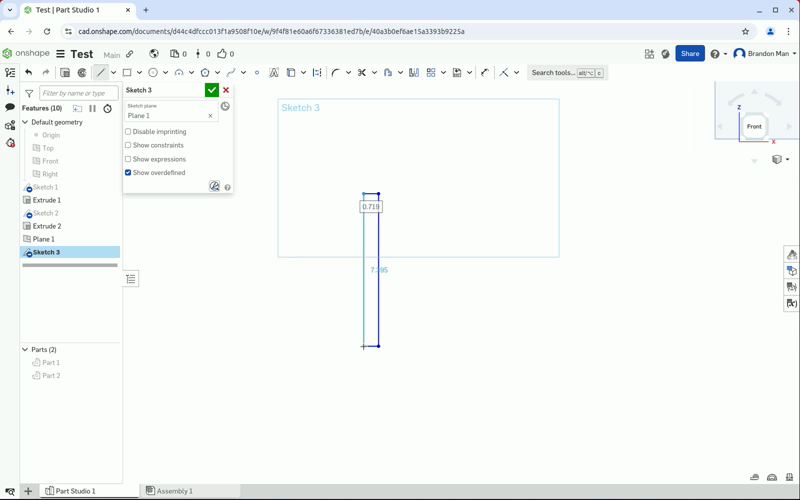
scroll(6)
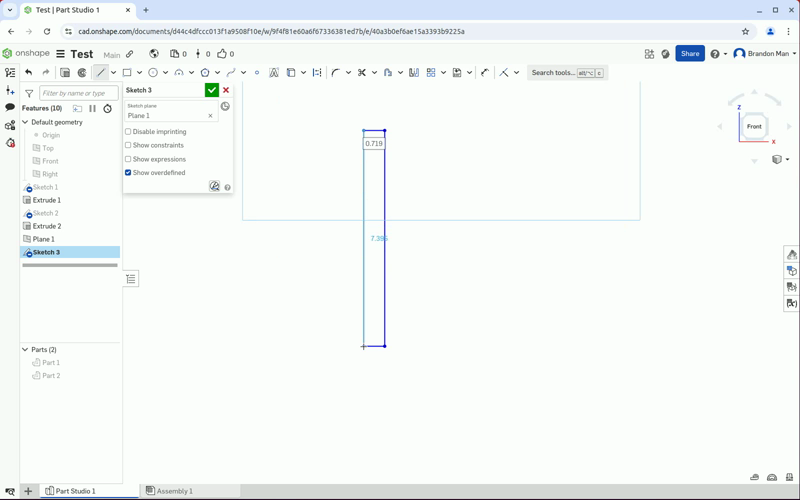
scroll(6)
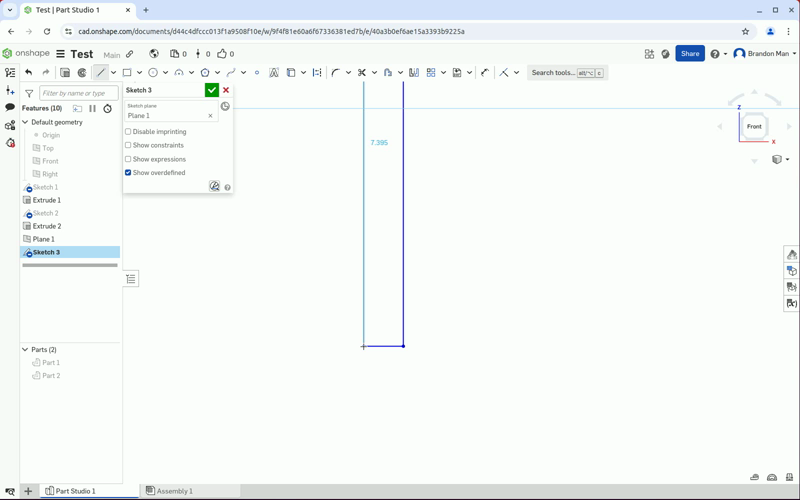
key_up(shift)
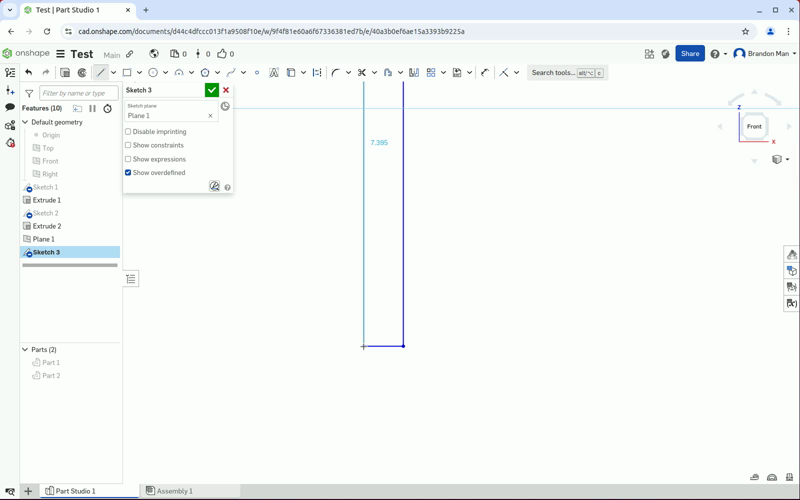
click(363, 346)
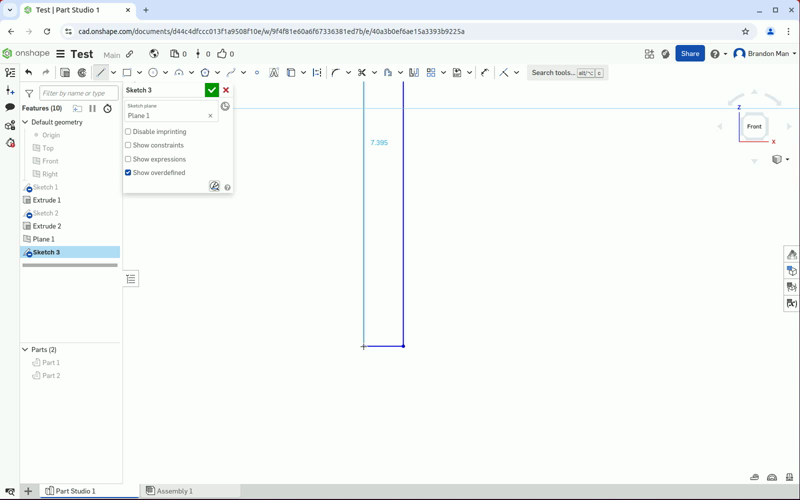
scroll(-6)
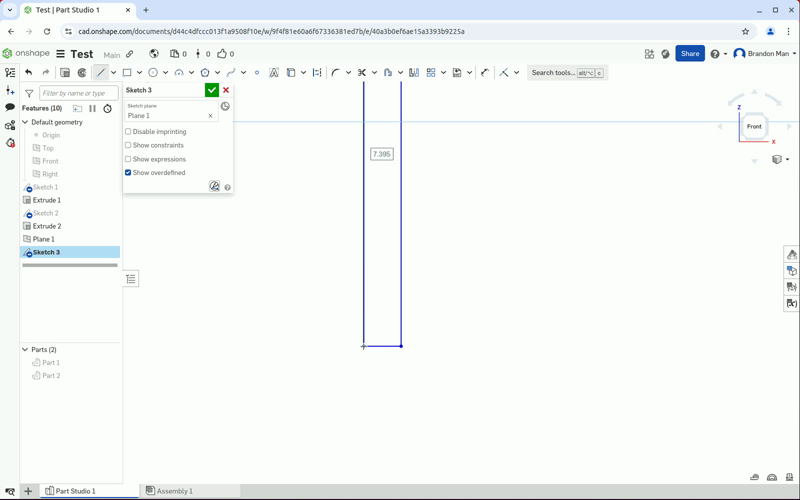
scroll(-6)
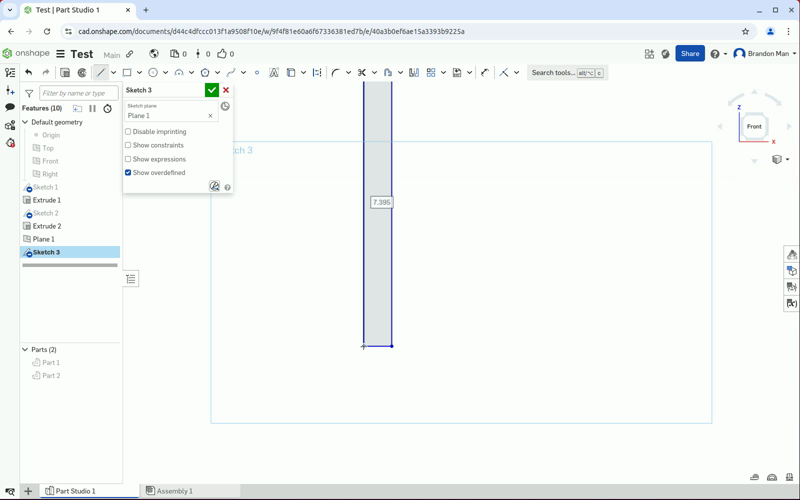
scroll(-6)
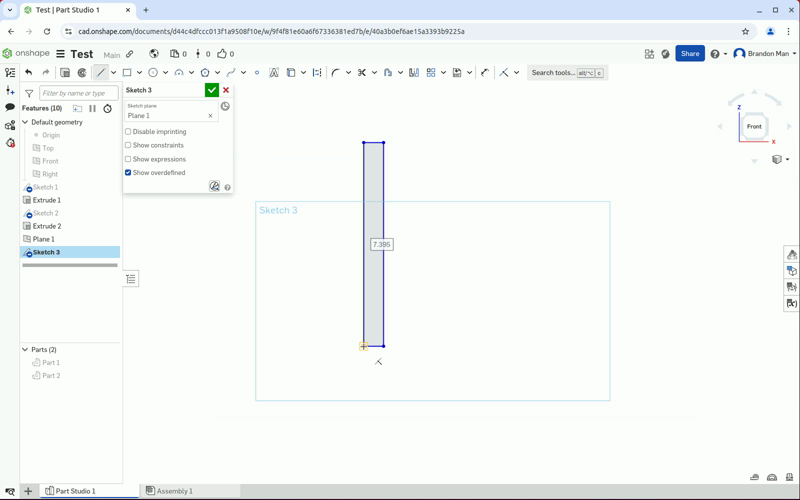
scroll(-6)
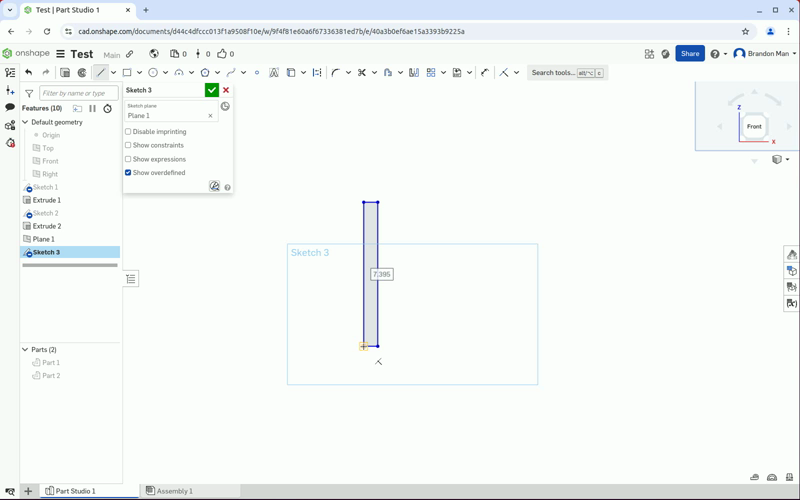
scroll(-6)
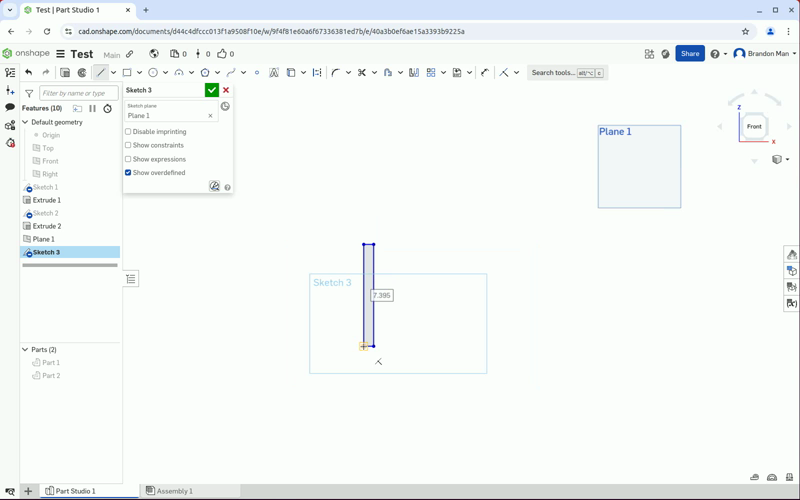
scroll(-6)
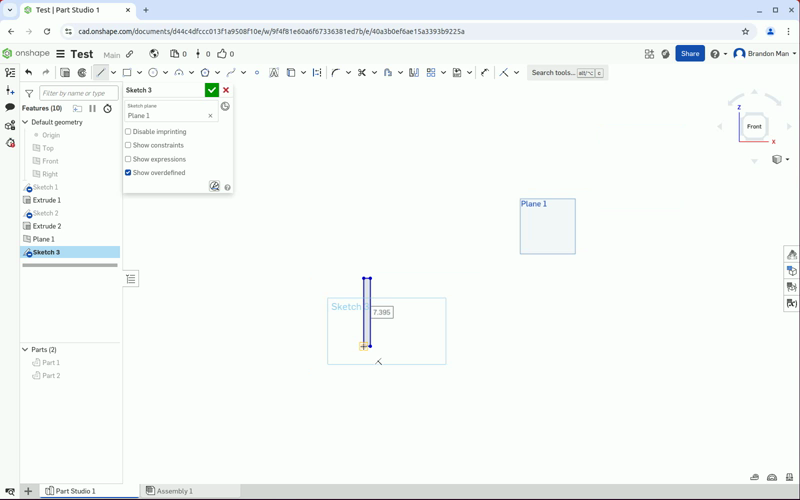
scroll(-6)
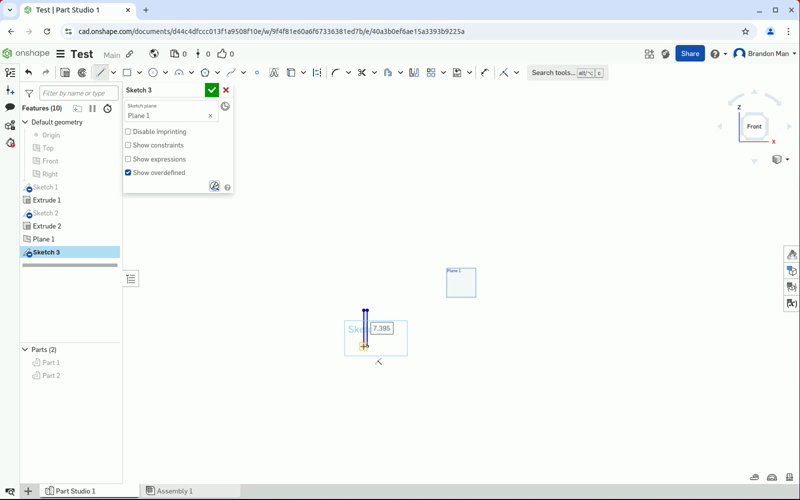
key(esc)
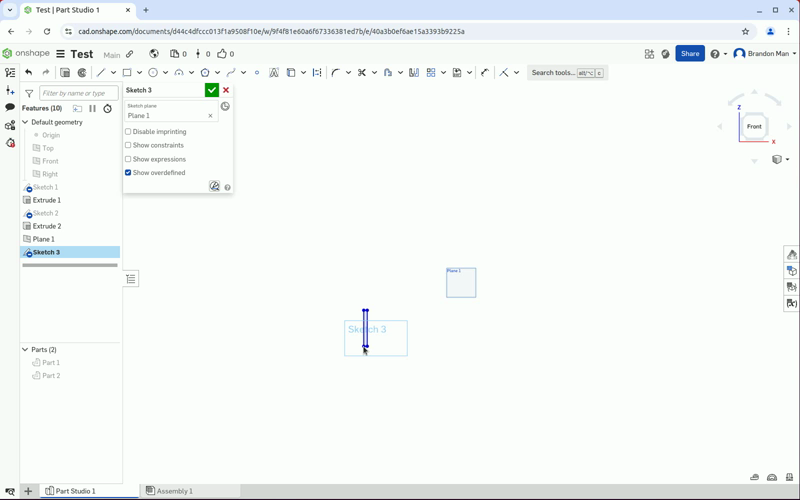
mouse_move(367, 341)
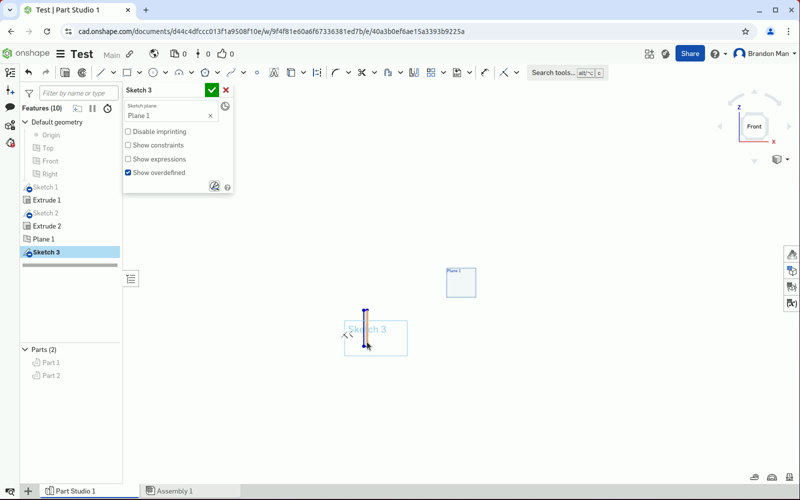
scroll(6)
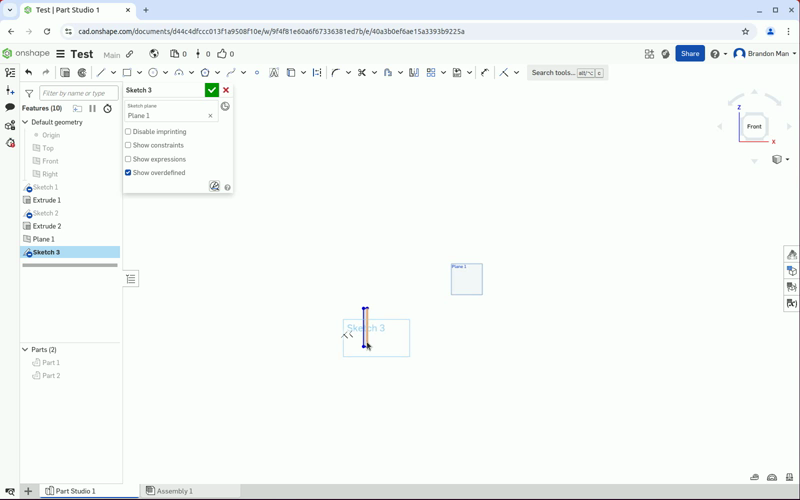
scroll(6)
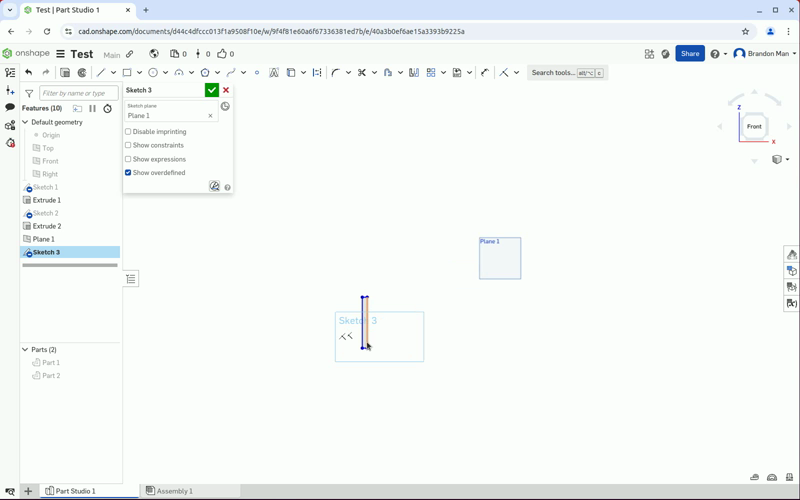
scroll(6)
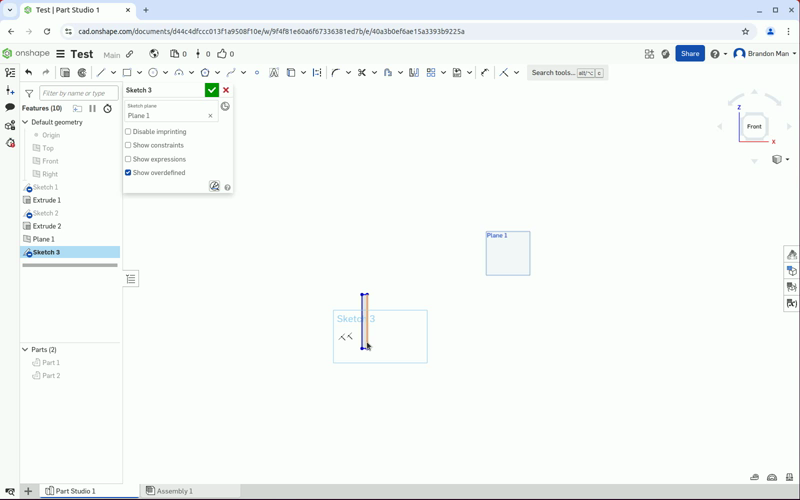
scroll(6)
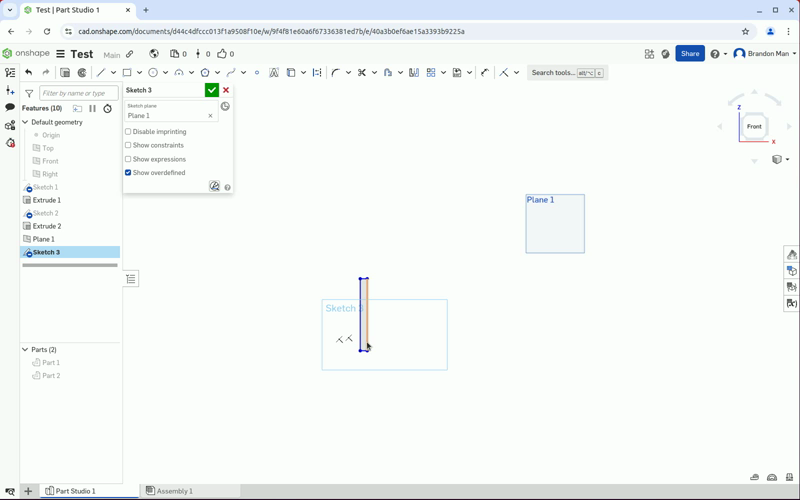
scroll(6)
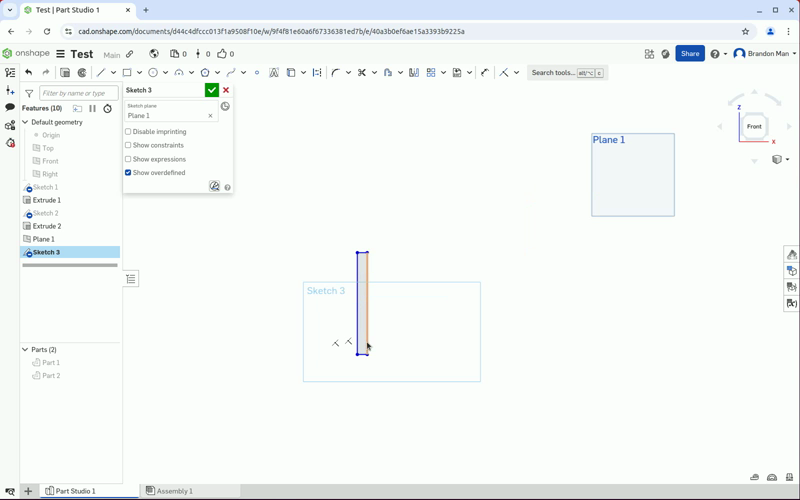
scroll(6)
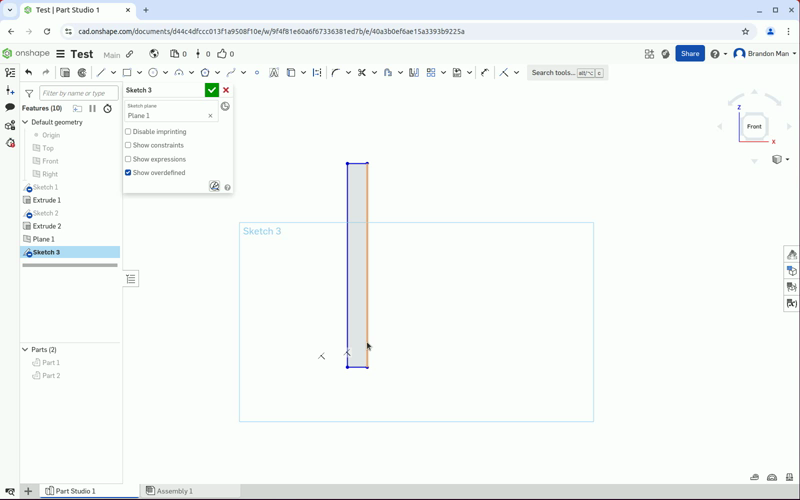
scroll(6)
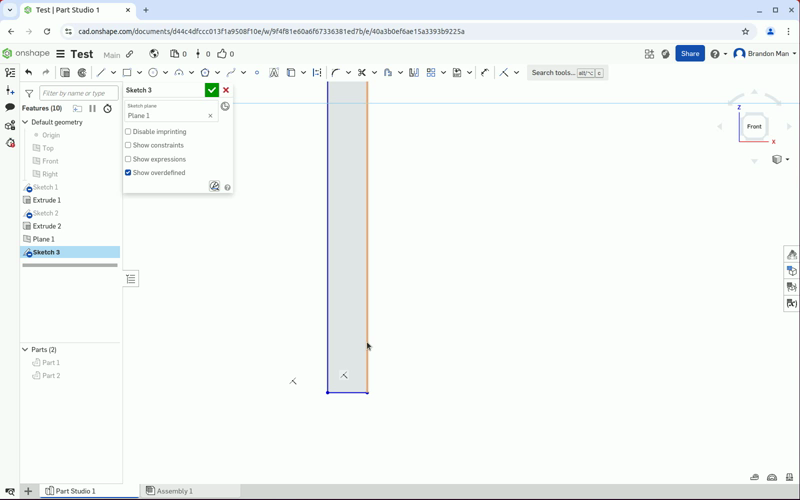
click(367, 341)
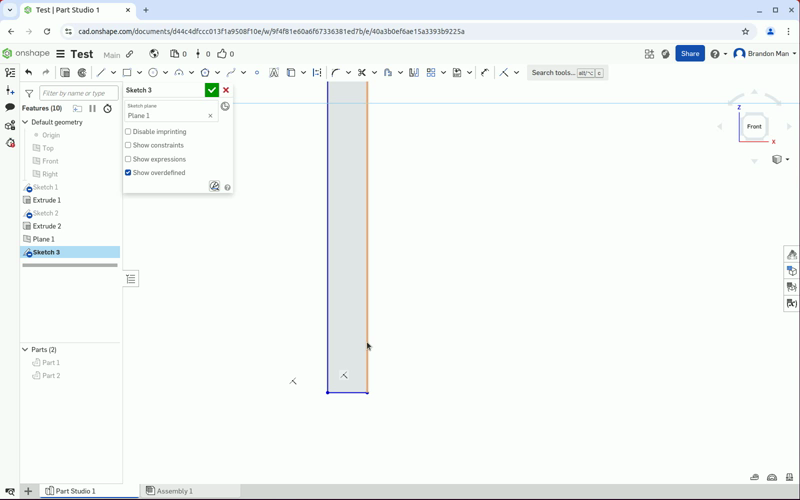
scroll(-6)
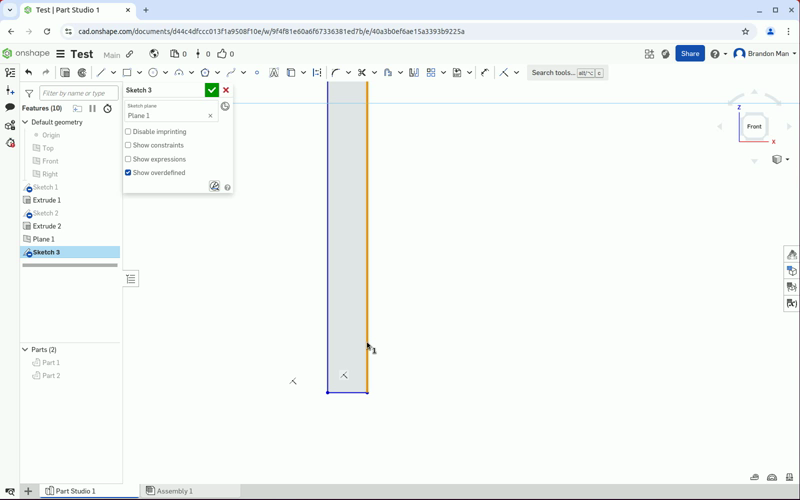
scroll(-6)
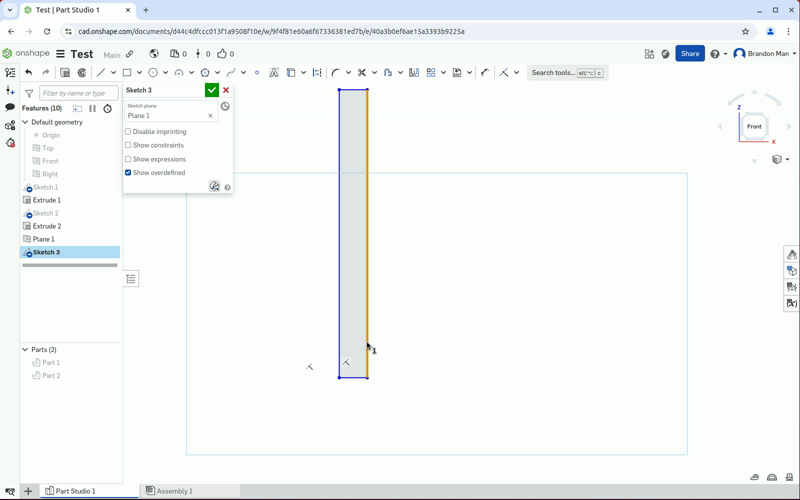
scroll(-6)
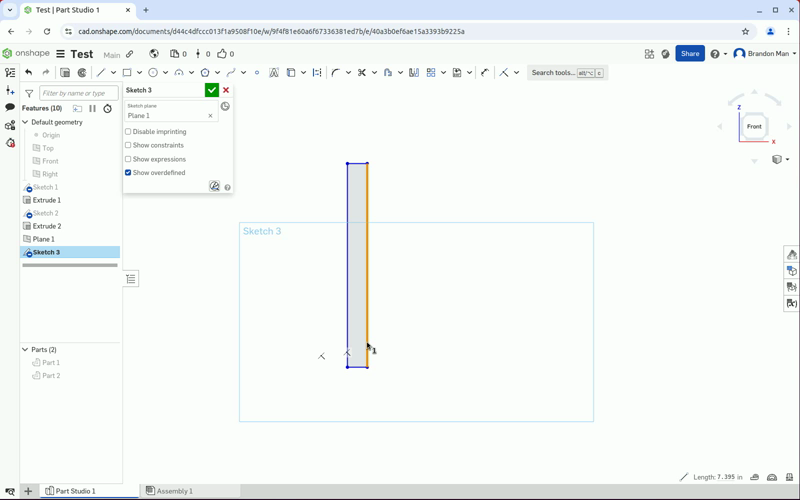
scroll(-6)
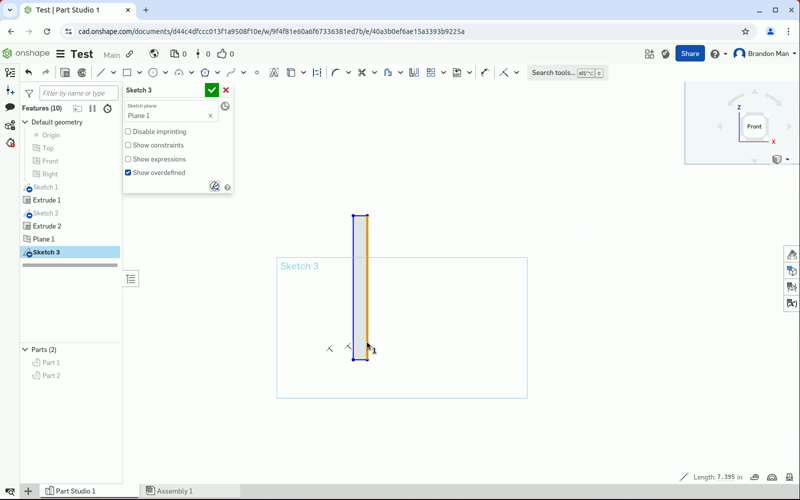
scroll(-6)
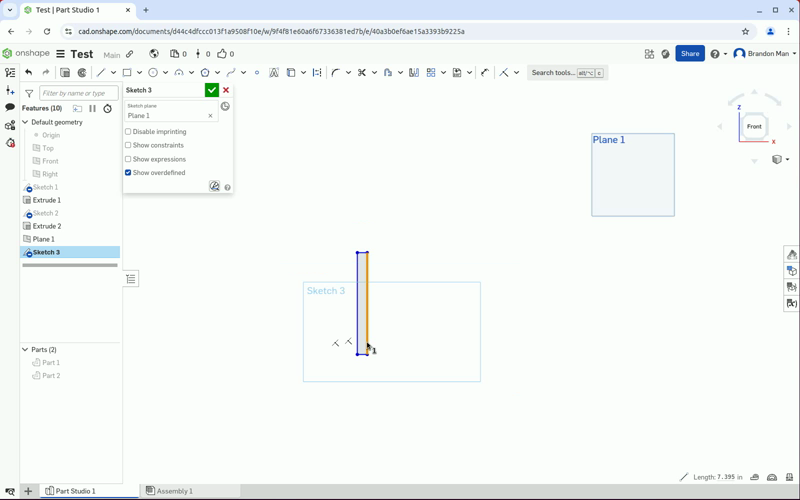
scroll(-6)
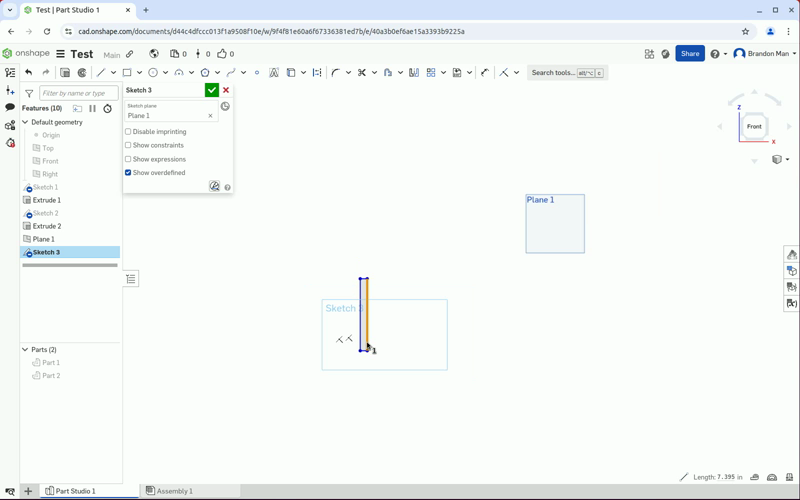
scroll(-6)
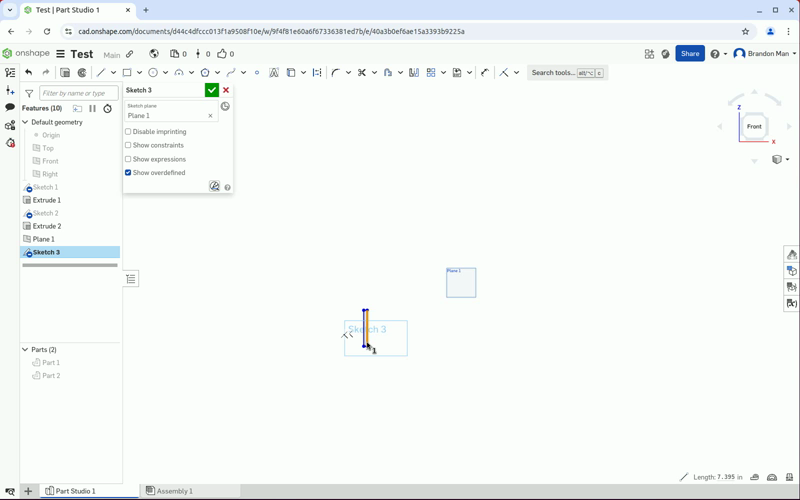
mouse_move(73, 352)
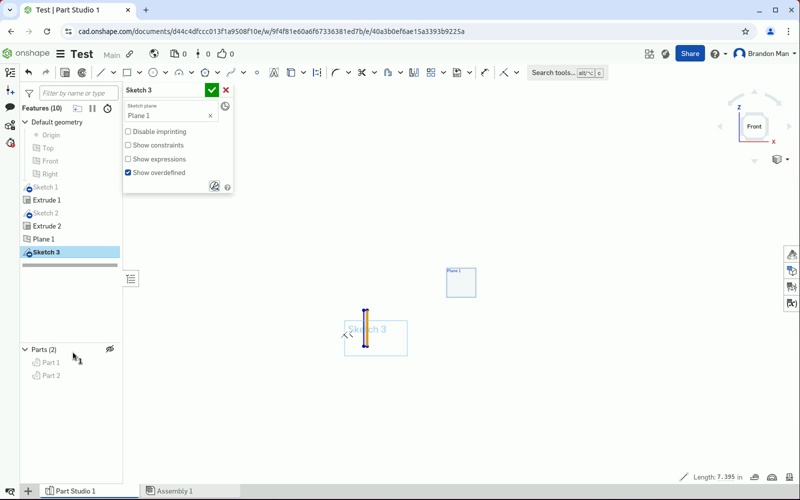
key(shift+y)
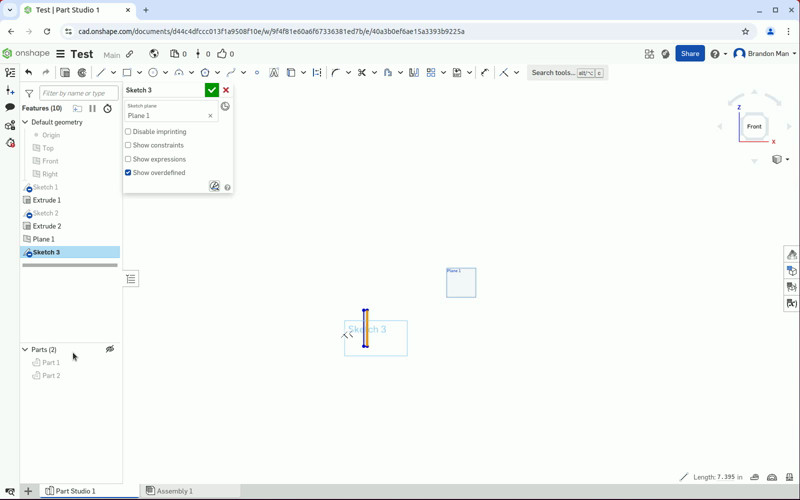
key(shift+e)
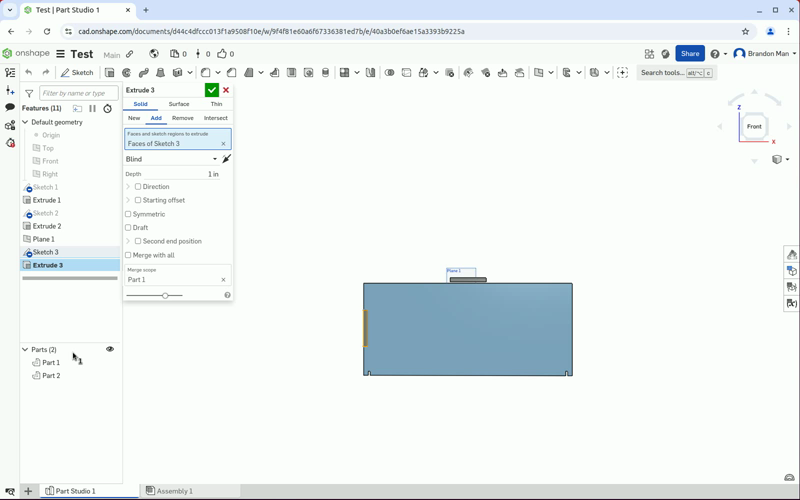
mouse_move(143, 106)
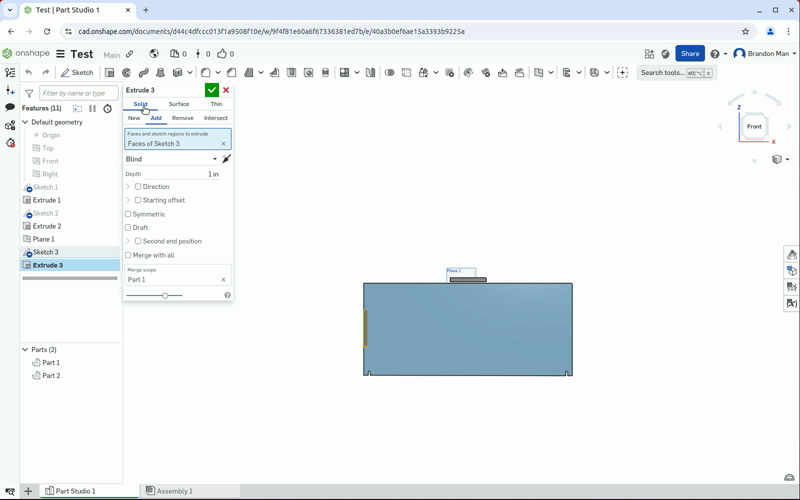
click(143, 106)
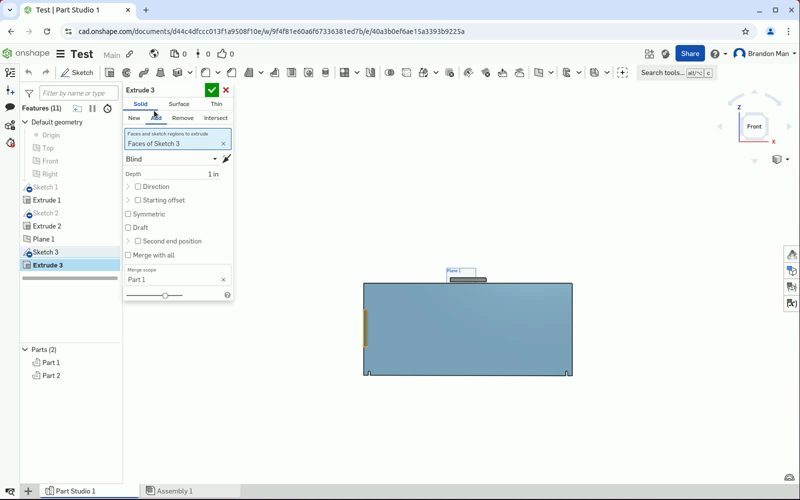
mouse_move(186, 120)
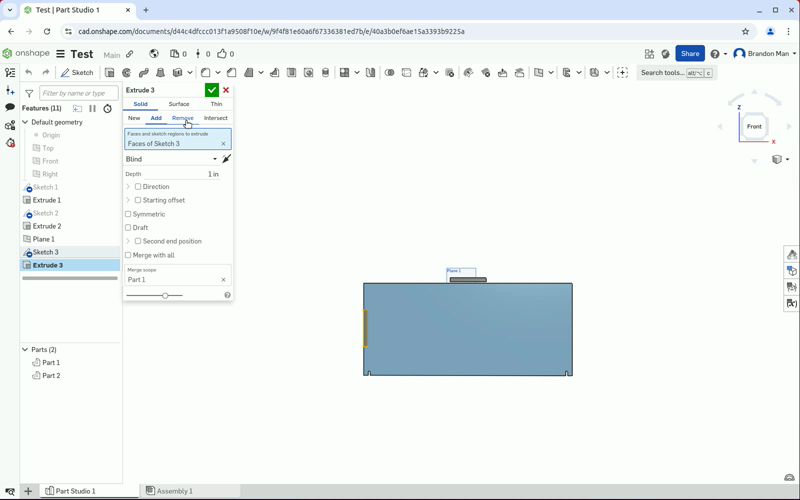
click(186, 120)
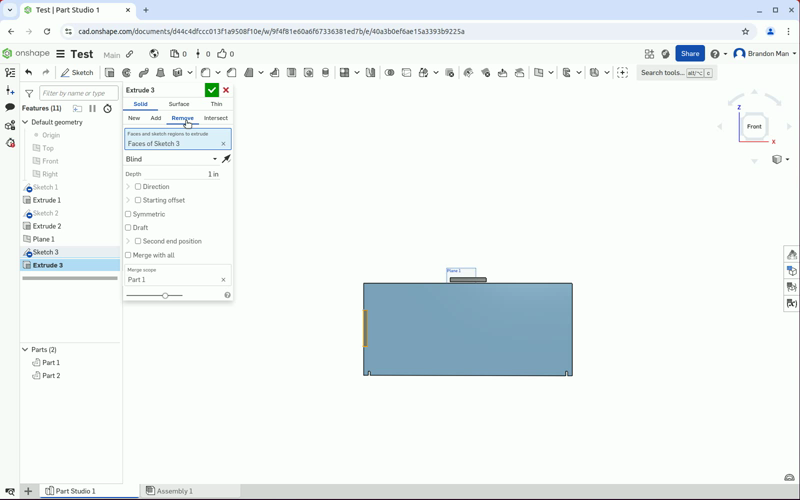
key(tab, 4)
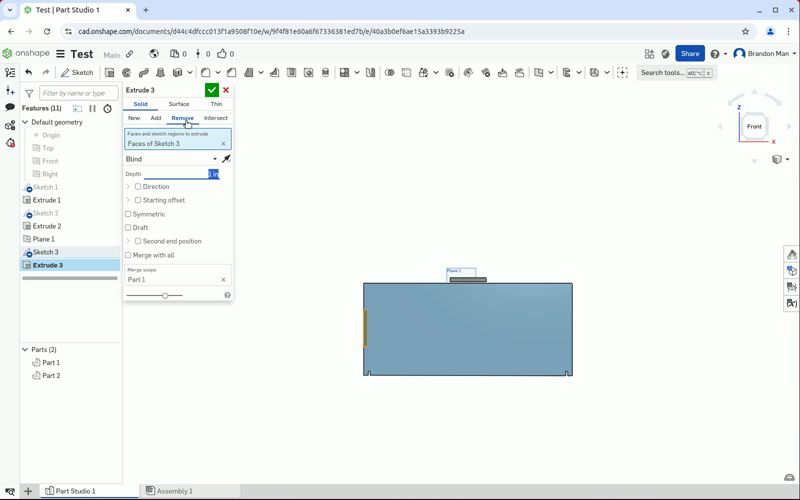
text(6.018)
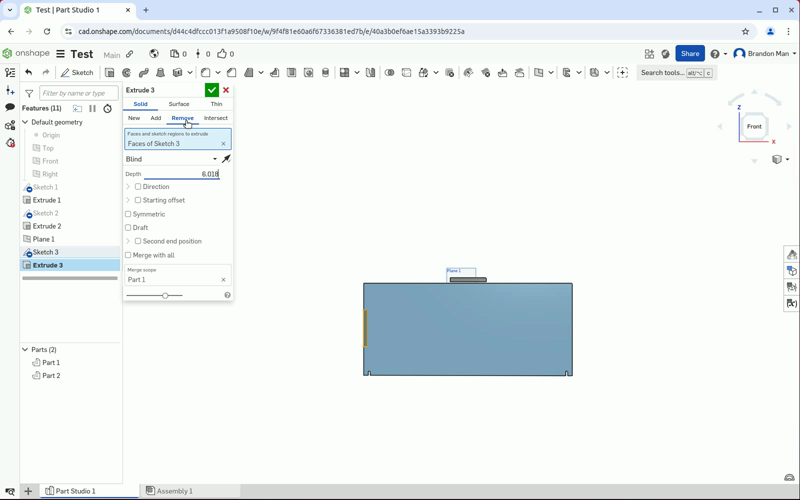
key(tab, 6)
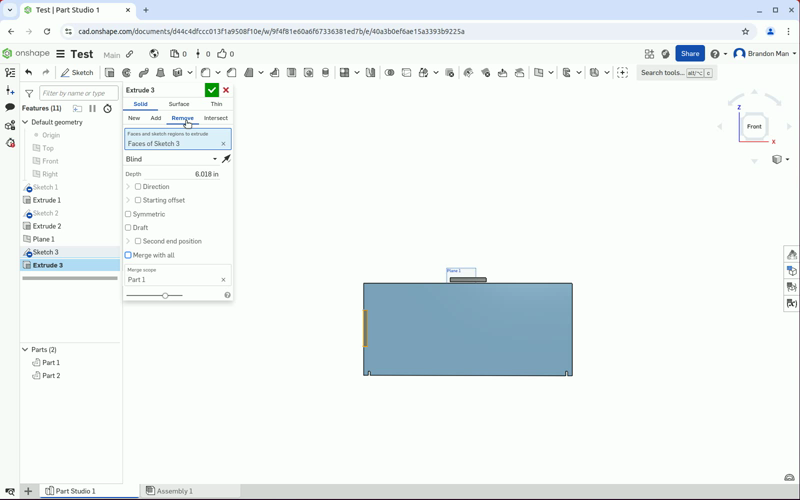
key(space)
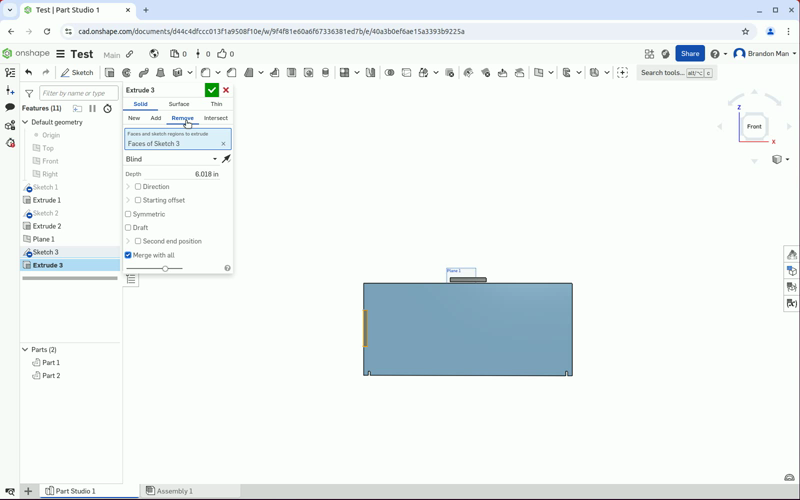
key(enter)
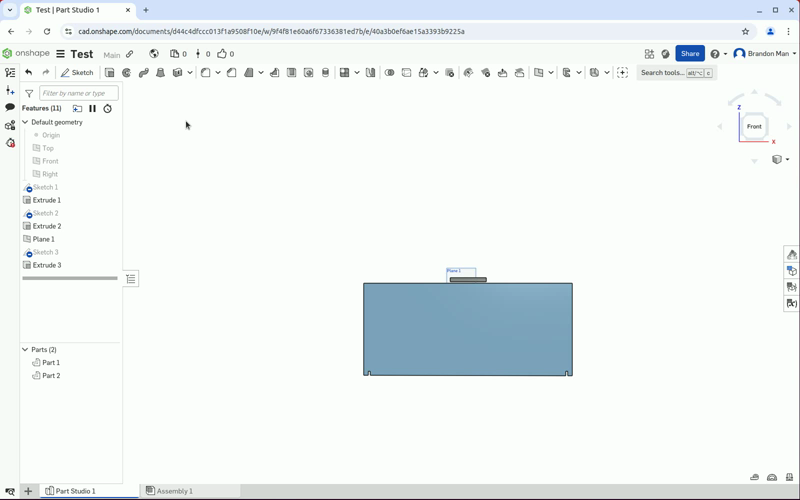
key(shift+h)
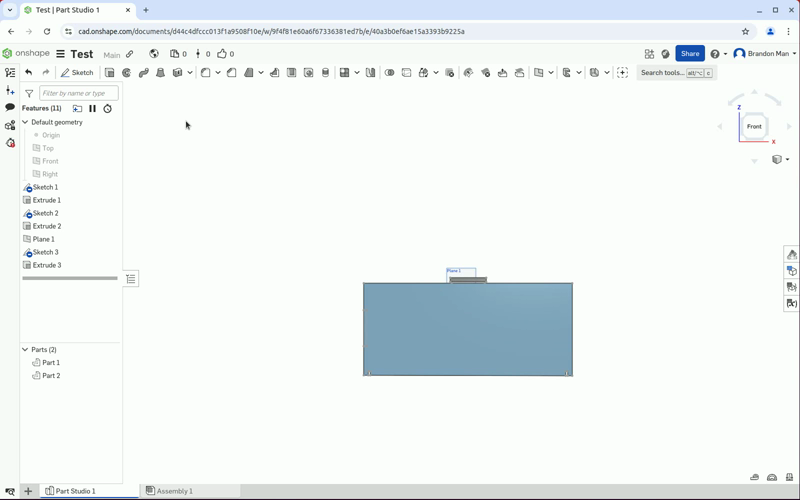
key(shift+h)
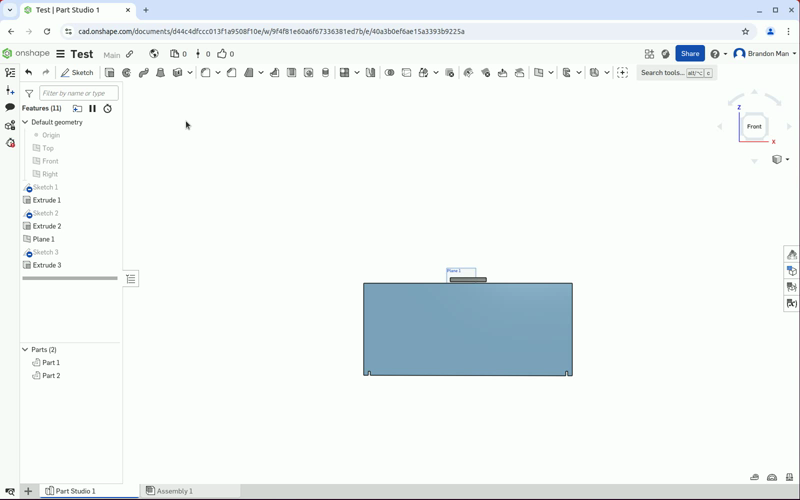
mouse_move(73, 189)
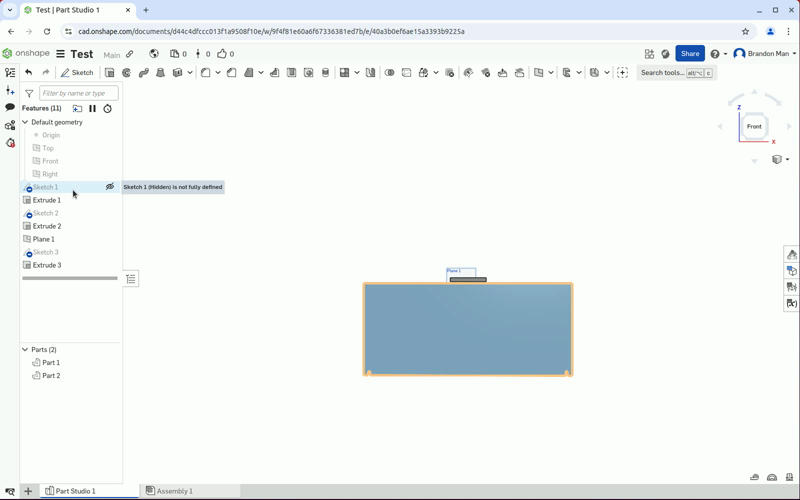
click(73, 189)
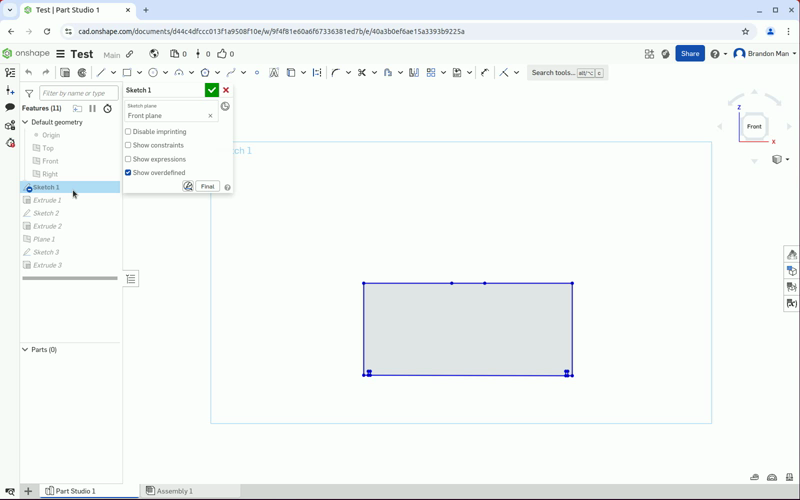
mouse_move(229, 92)
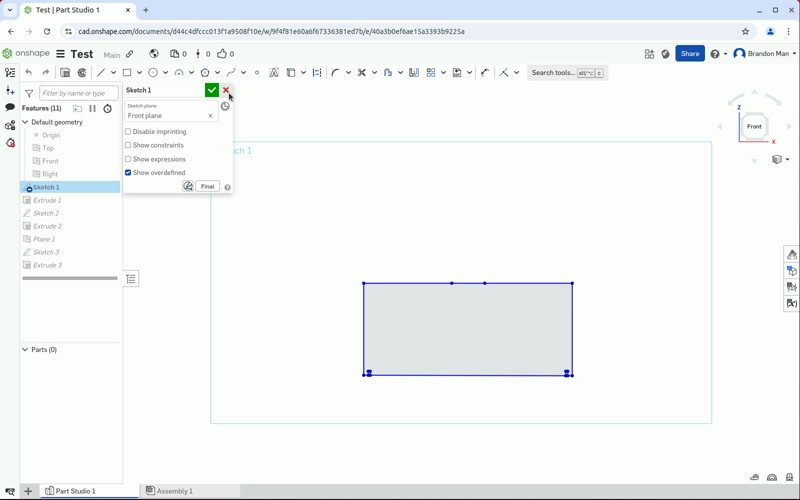
click(229, 92)
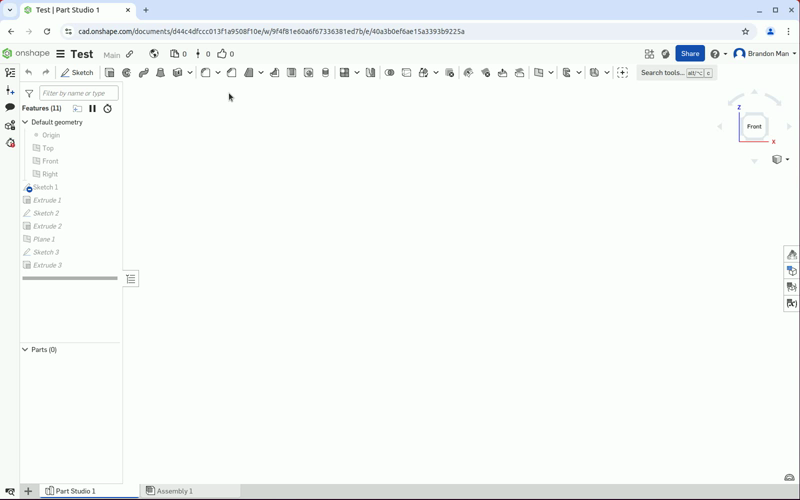
key(shift+s)
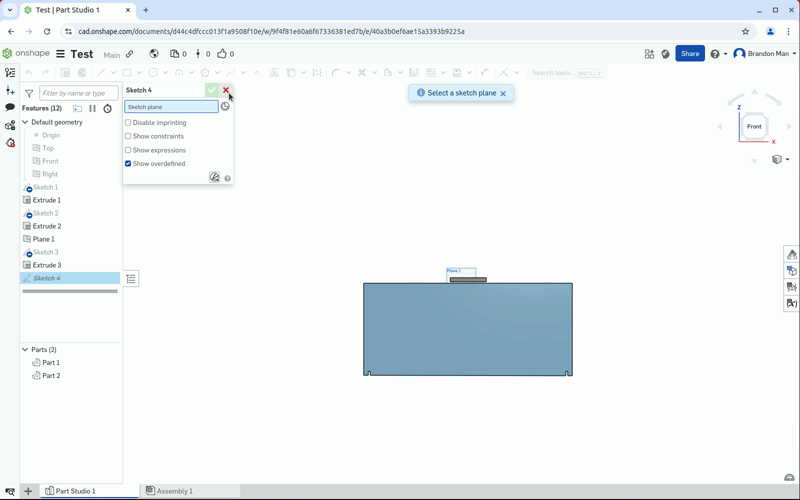
mouse_move(73, 241)
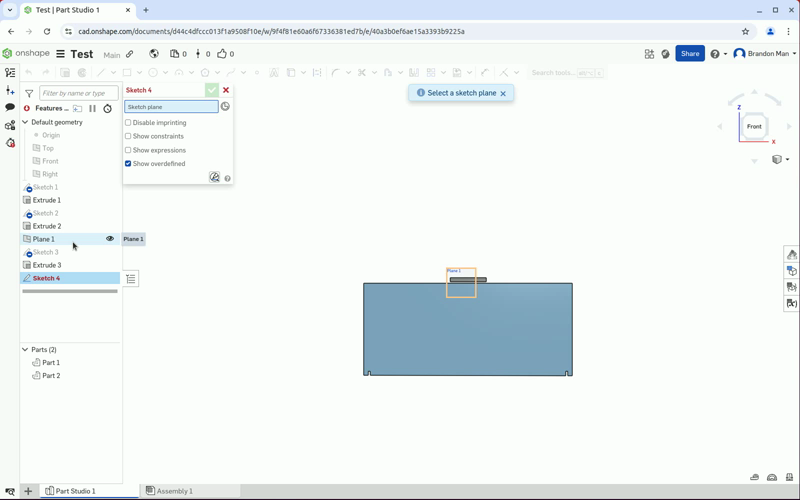
click(73, 241)
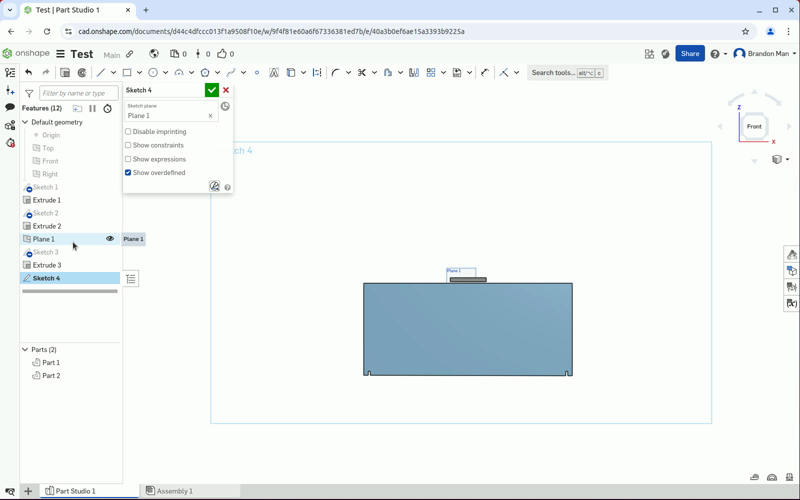
mouse_move(73, 352)
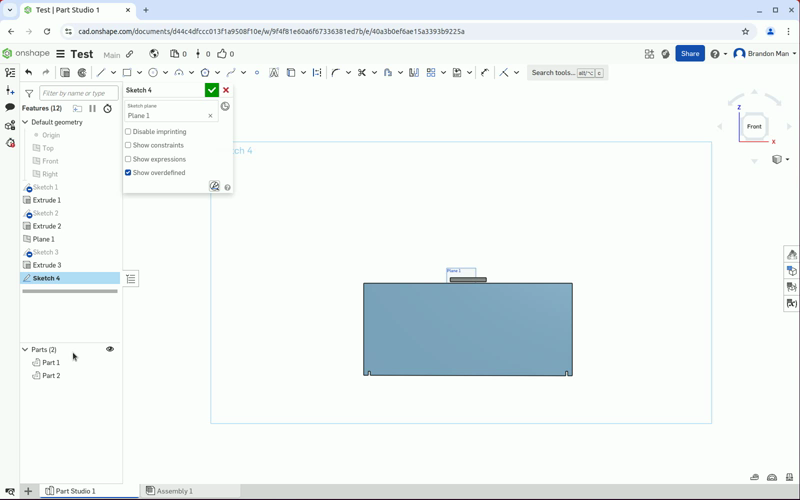
key(y)
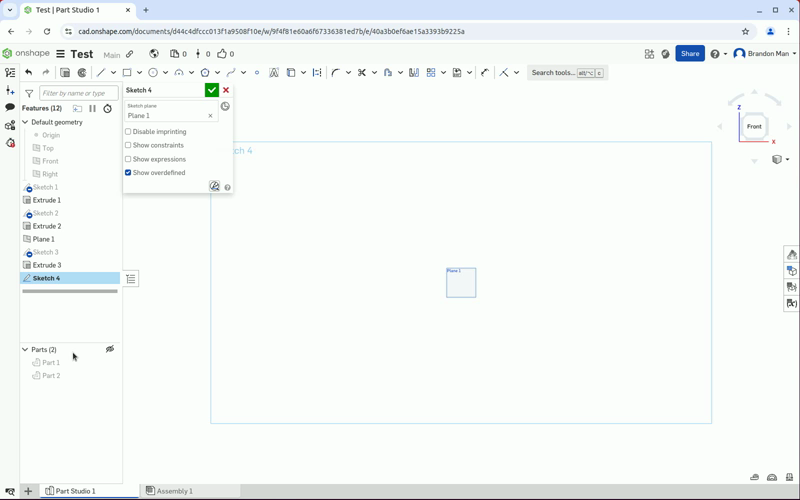
key(l)
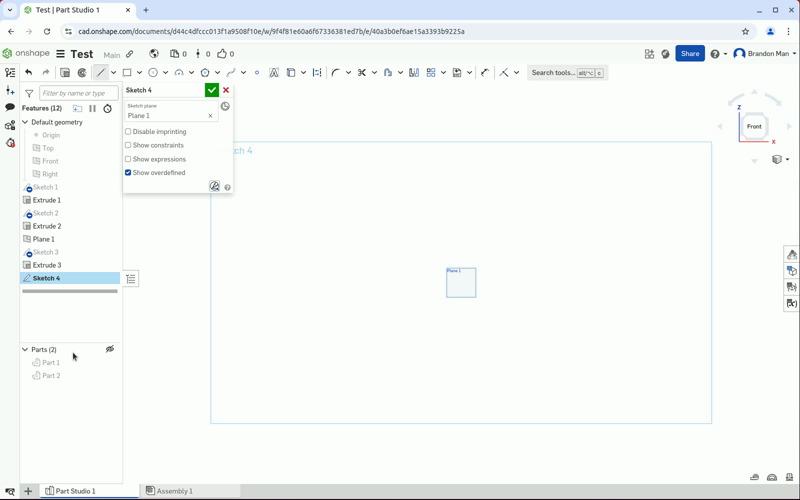
key_down(shift)
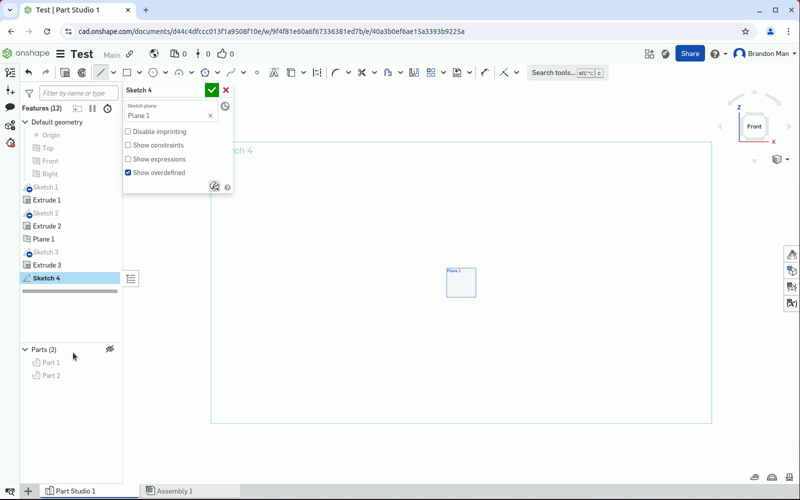
mouse_move(569, 346)
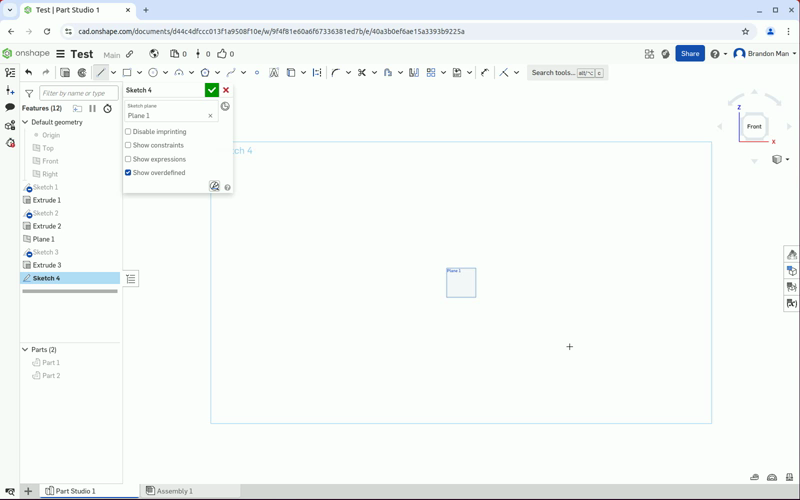
click(569, 346)
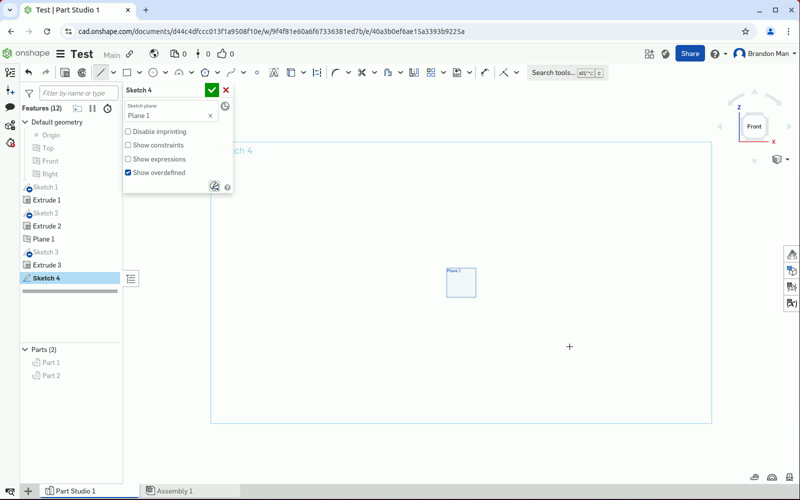
key_up(shift)
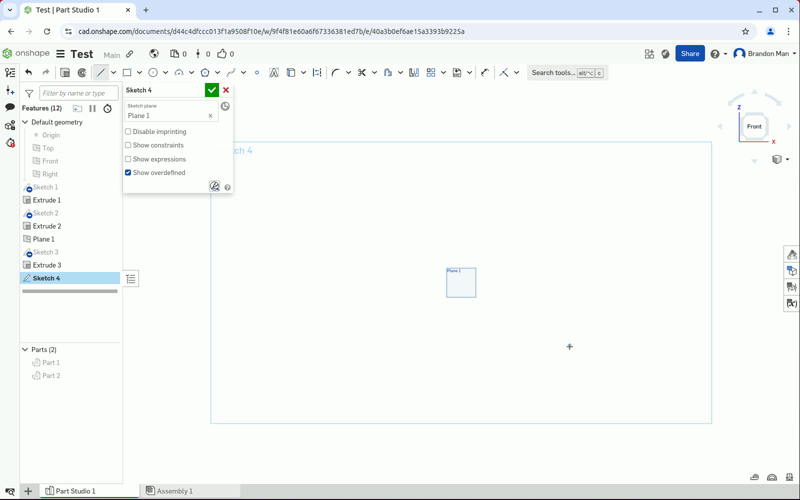
key_down(shift)
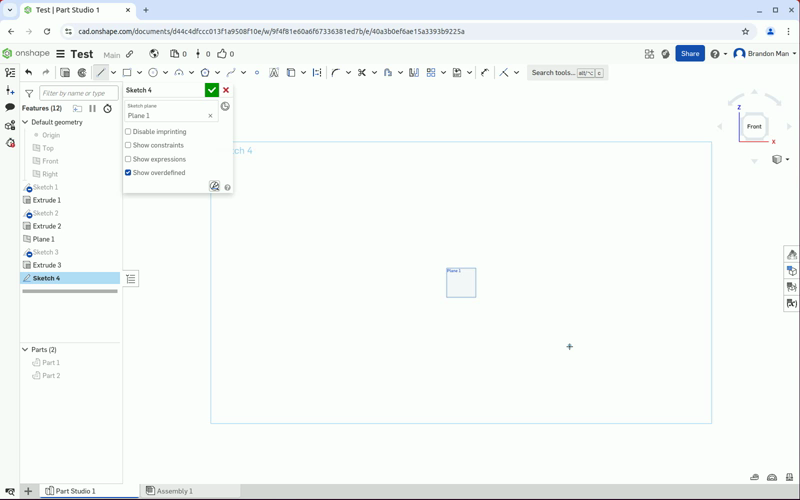
mouse_move(589, 346)
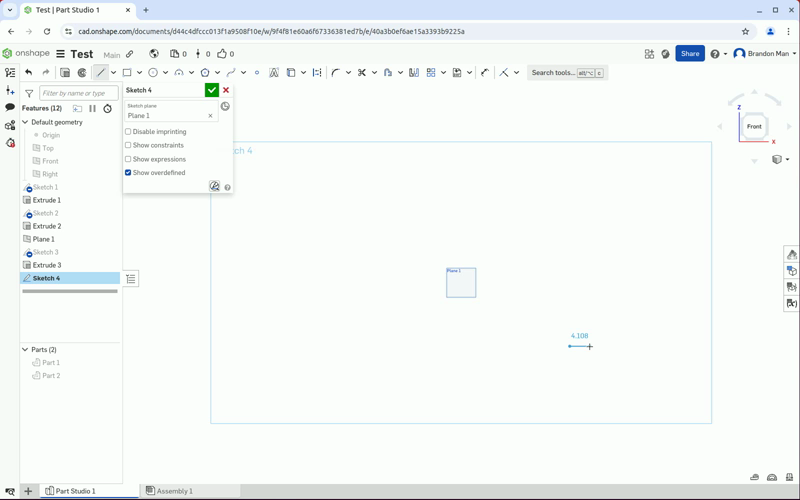
mouse_move(573, 346)
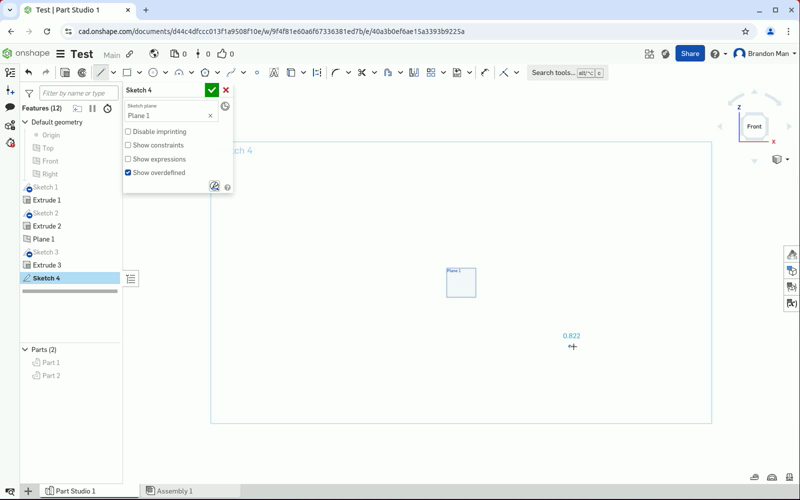
scroll(6)
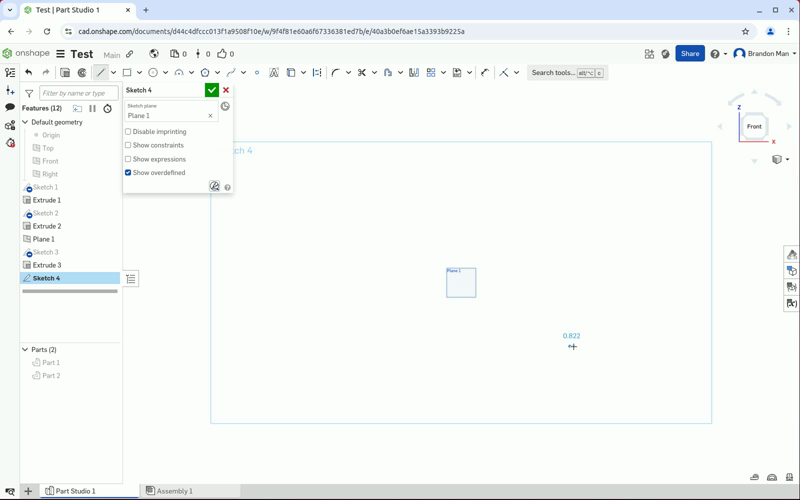
scroll(6)
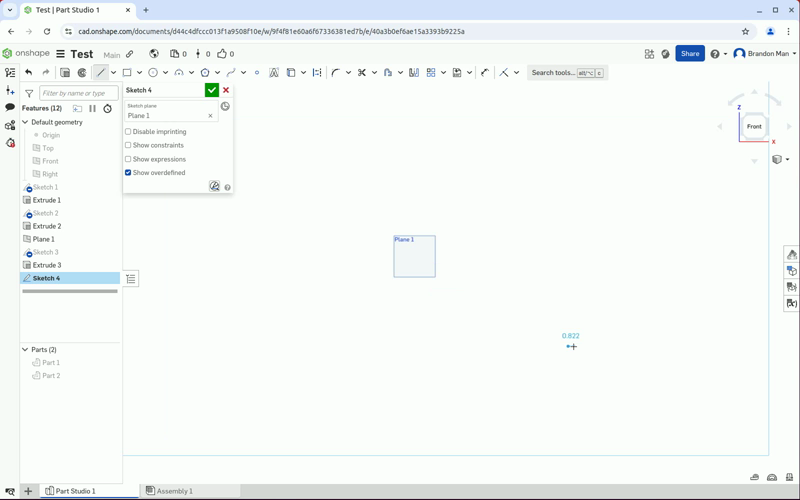
scroll(6)
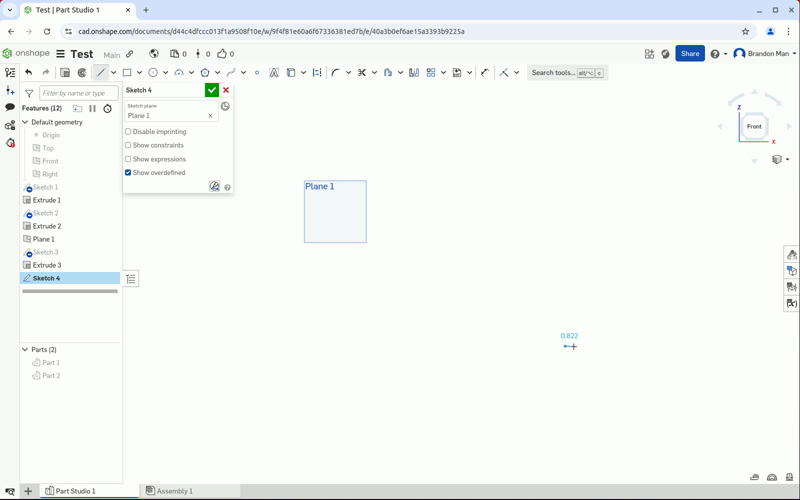
scroll(6)
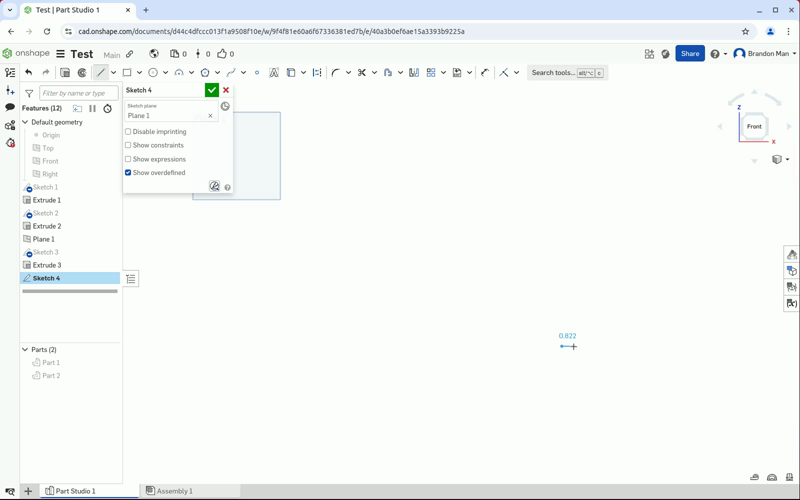
scroll(6)
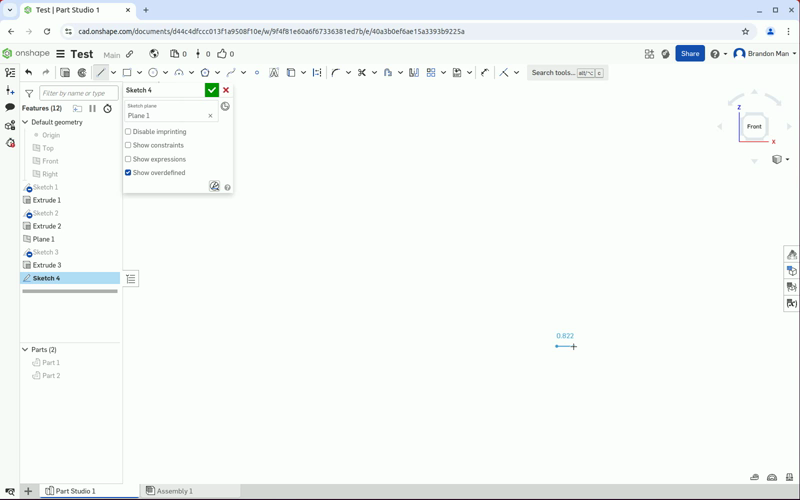
scroll(6)
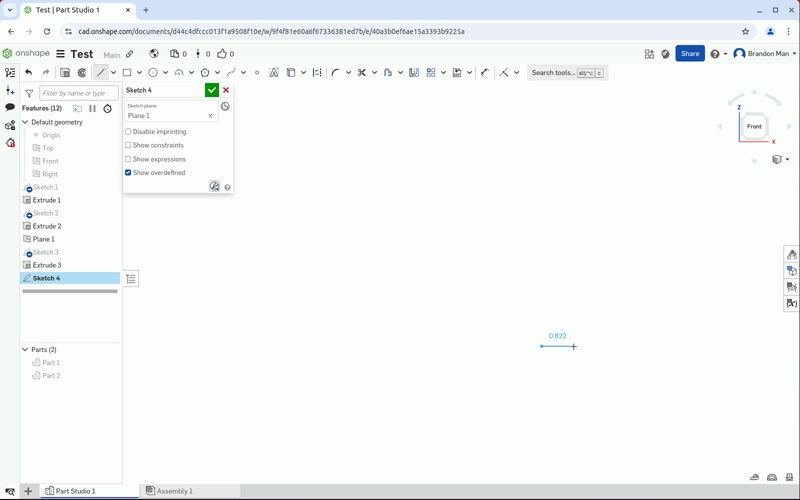
scroll(6)
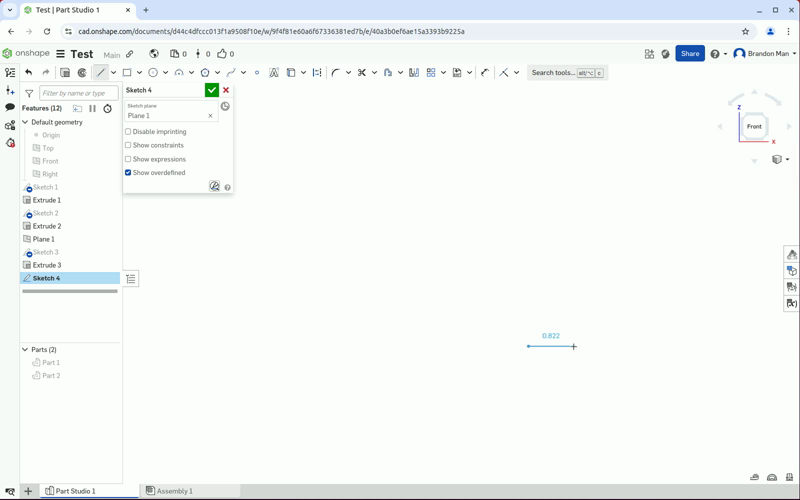
click(573, 346)
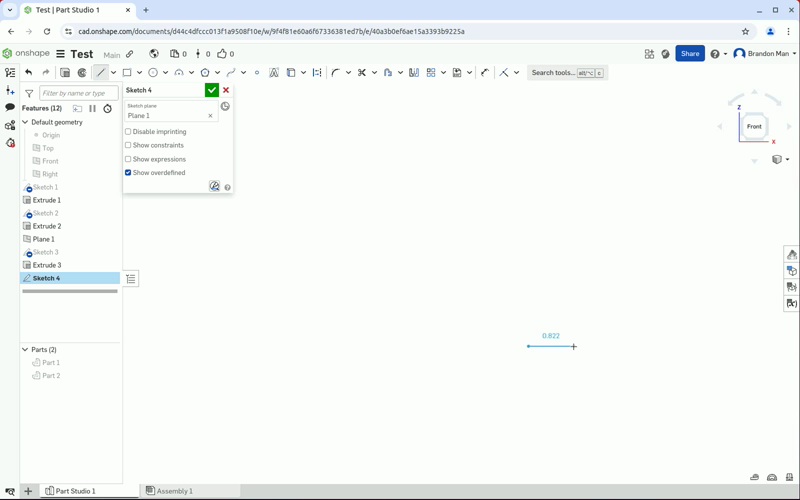
scroll(-6)
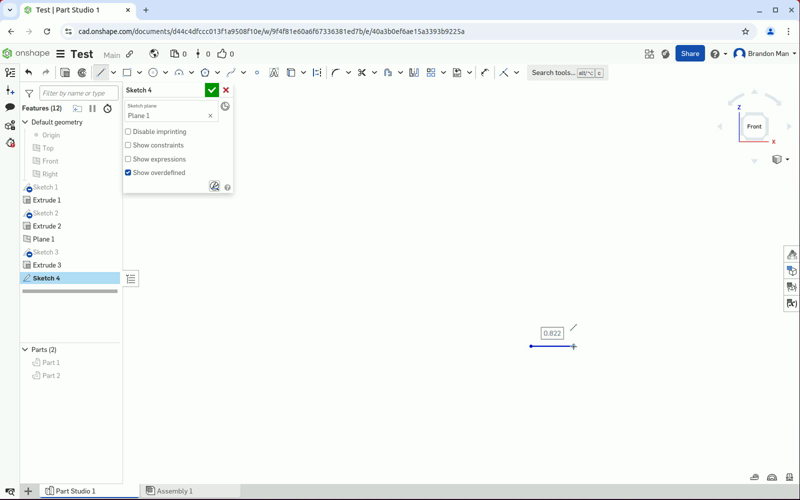
scroll(-6)
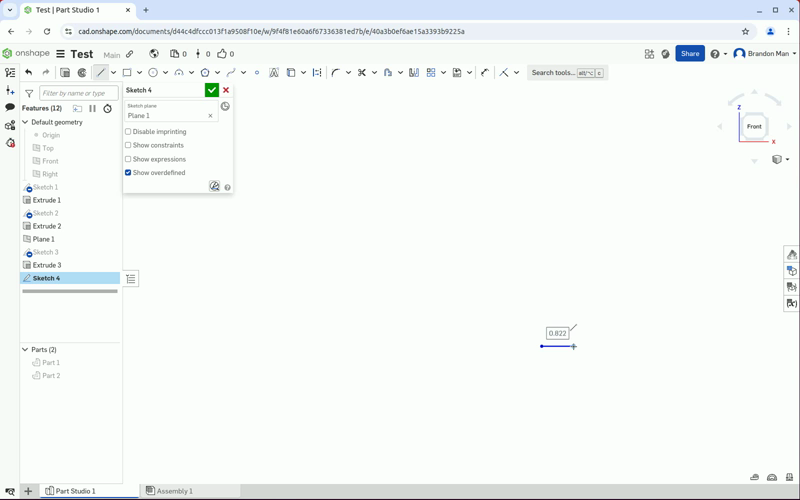
scroll(-6)
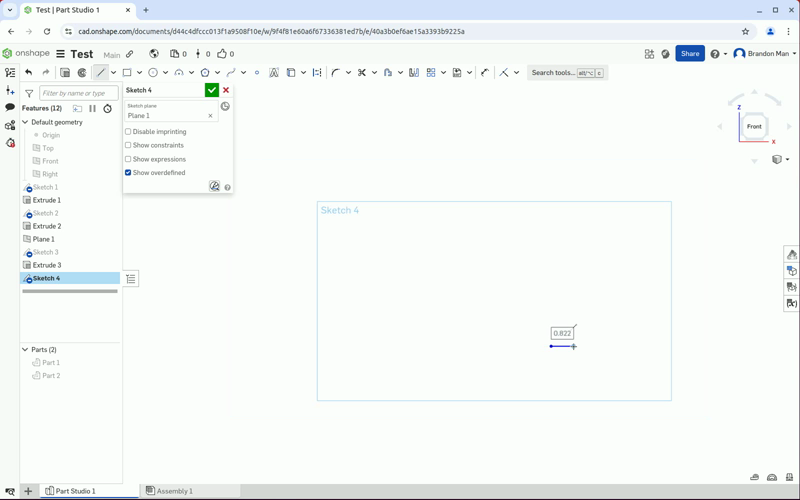
scroll(-6)
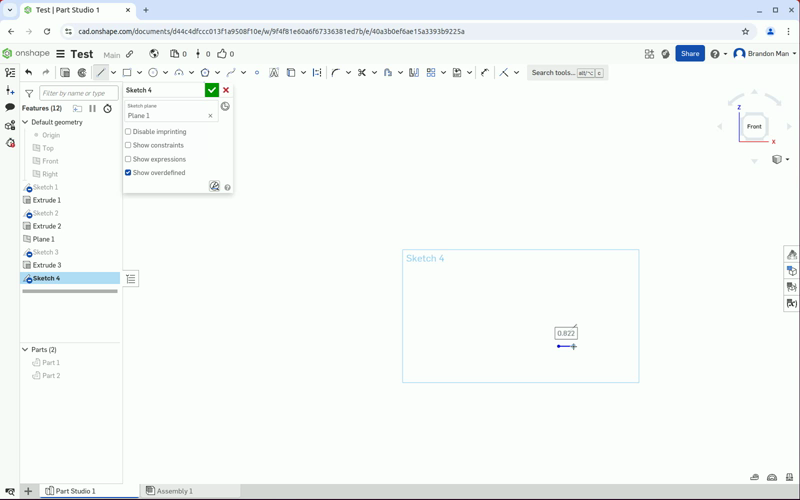
scroll(-6)
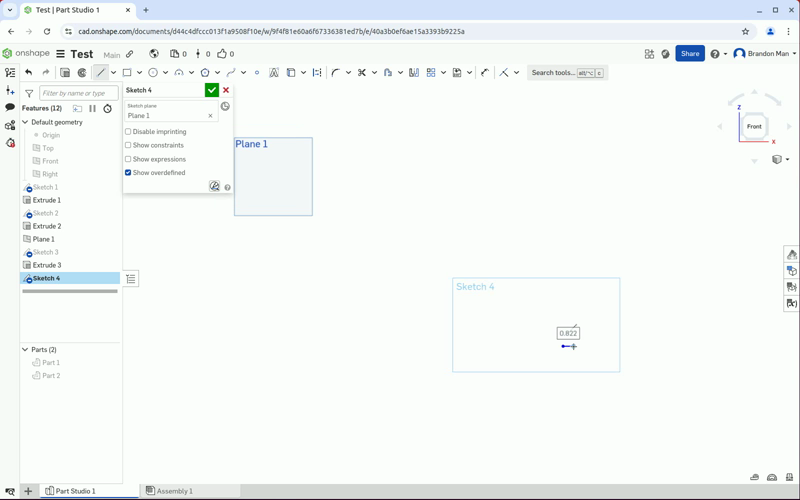
scroll(-6)
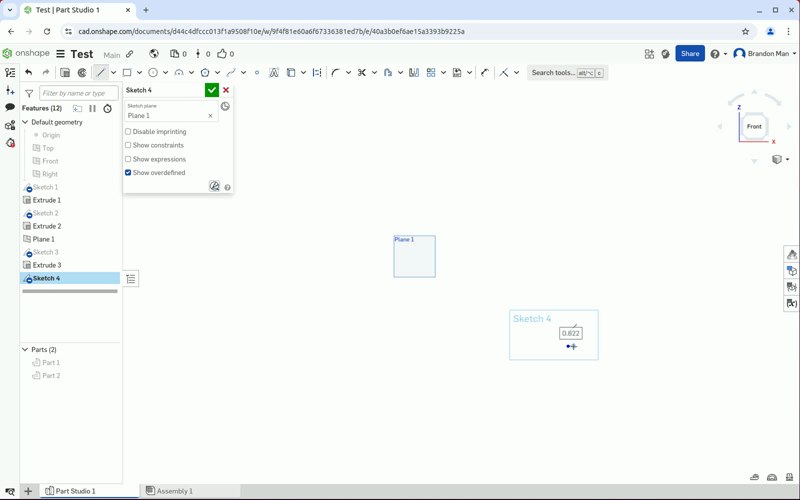
scroll(-6)
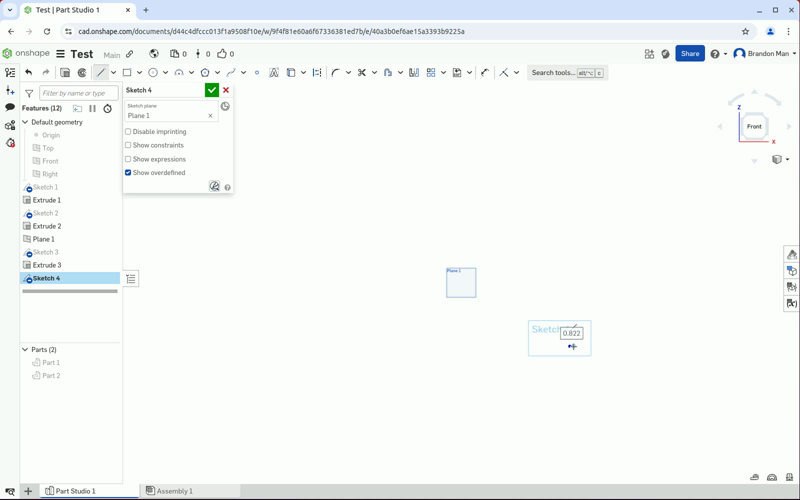
key_up(shift)
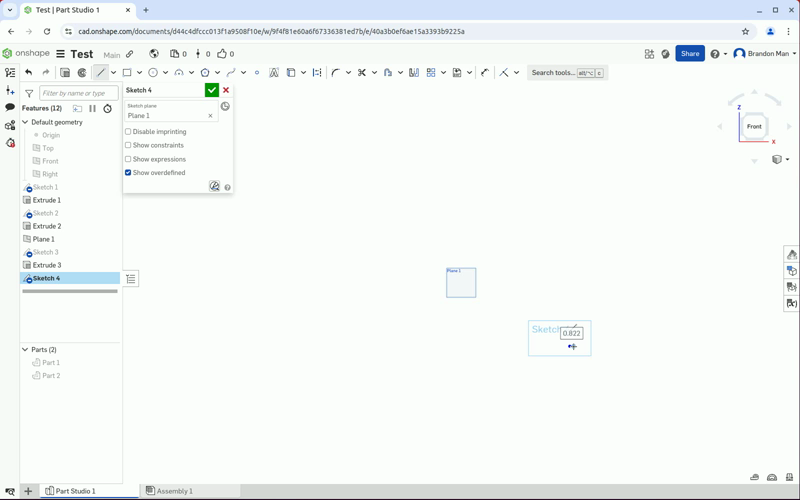
key_down(shift)
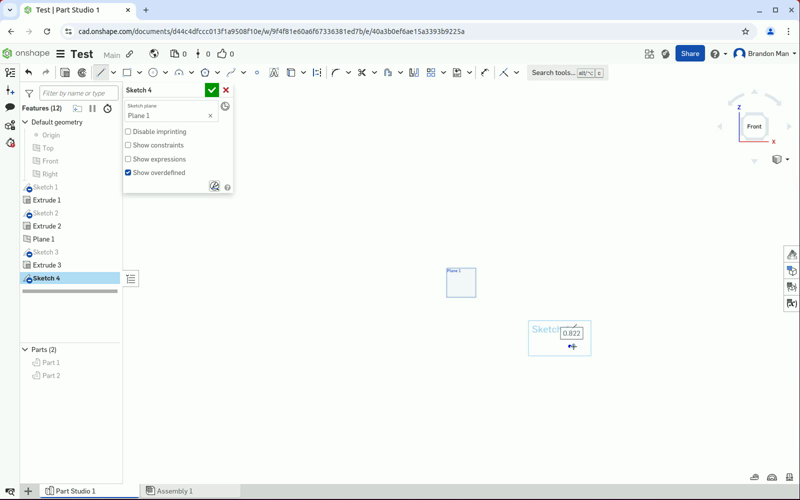
mouse_move(589, 346)
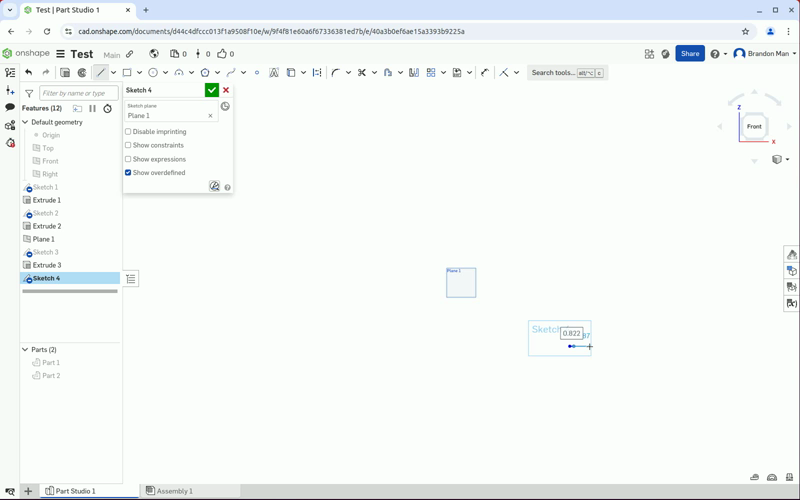
mouse_move(573, 310)
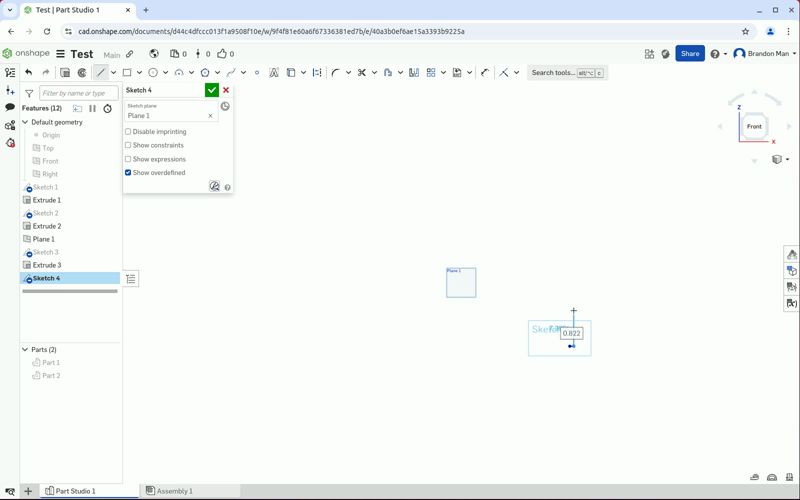
click(573, 310)
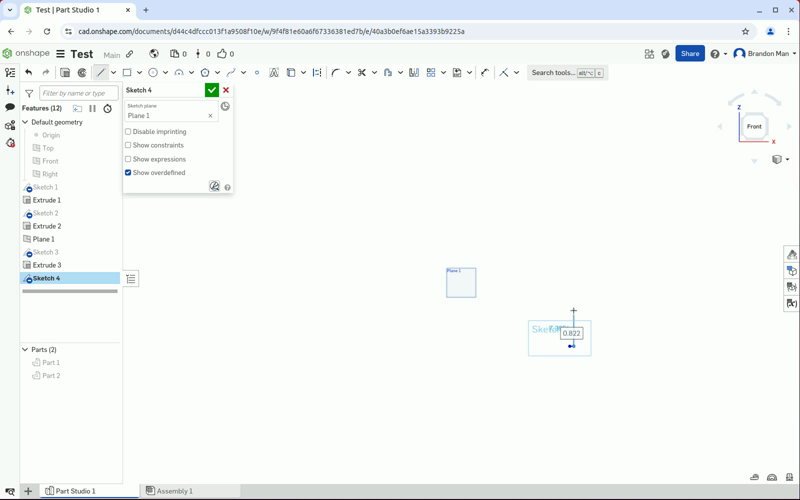
key_up(shift)
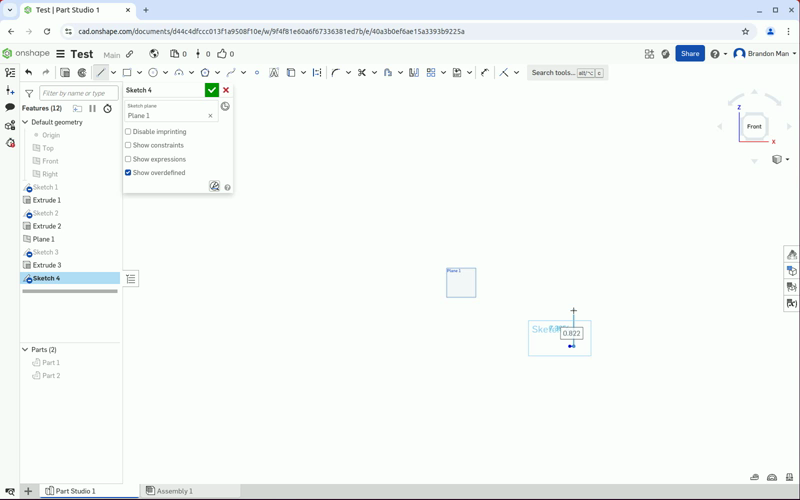
key_down(shift)
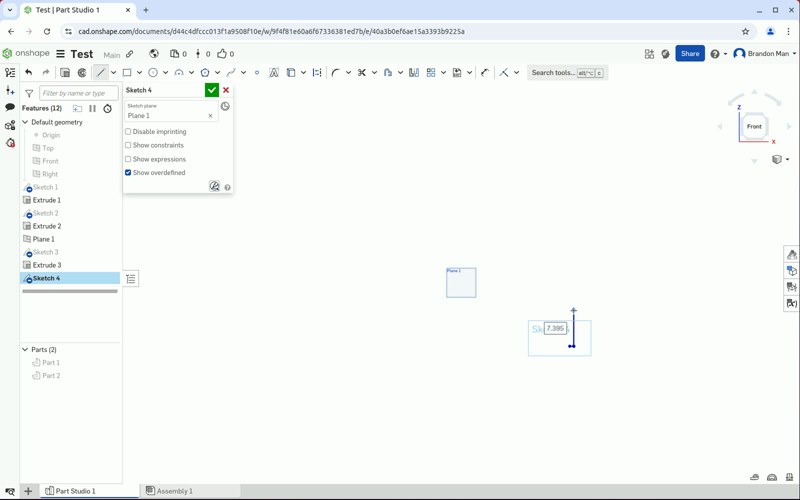
mouse_move(589, 310)
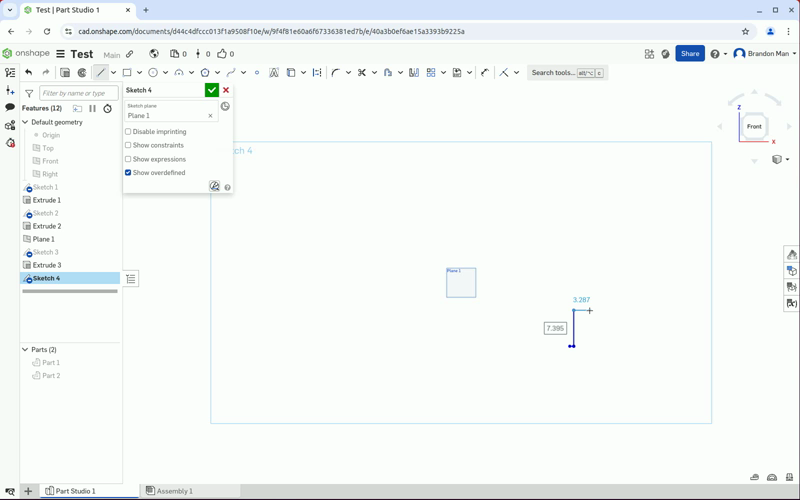
mouse_move(569, 310)
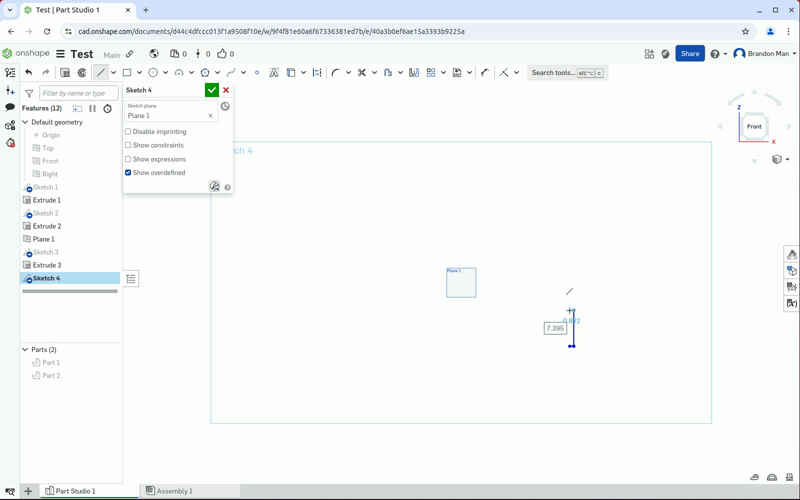
scroll(6)
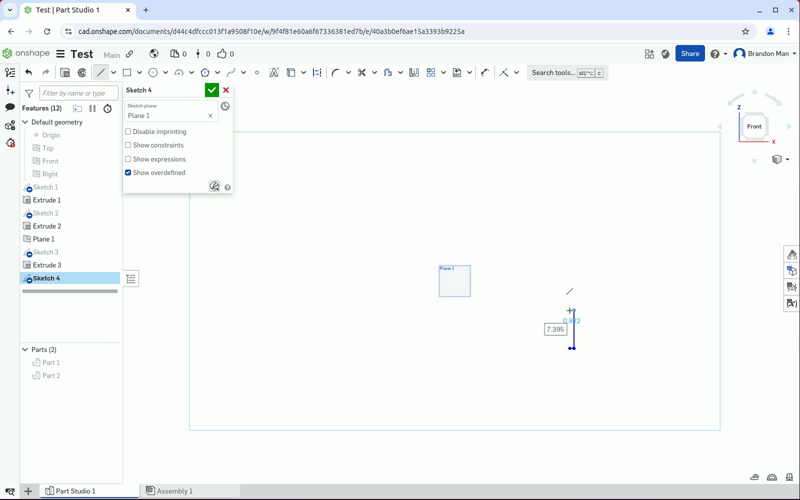
scroll(6)
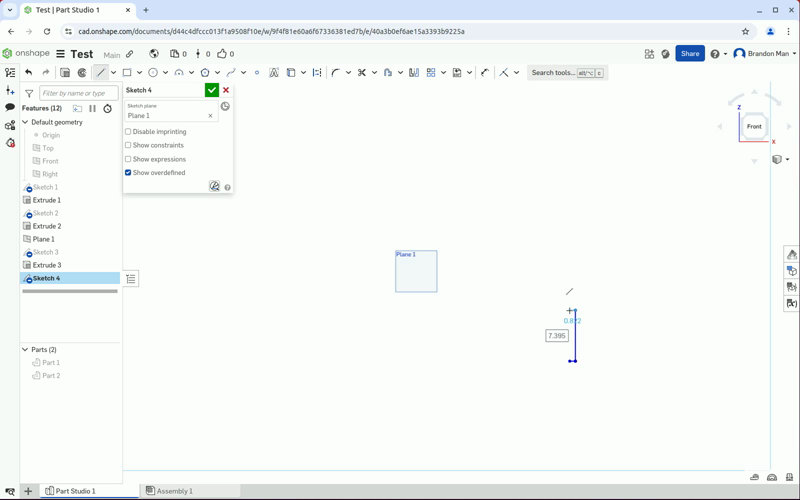
scroll(6)
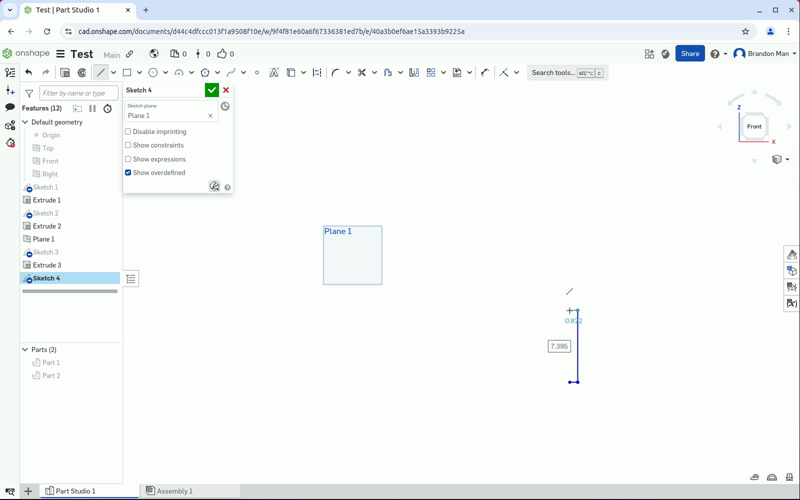
scroll(6)
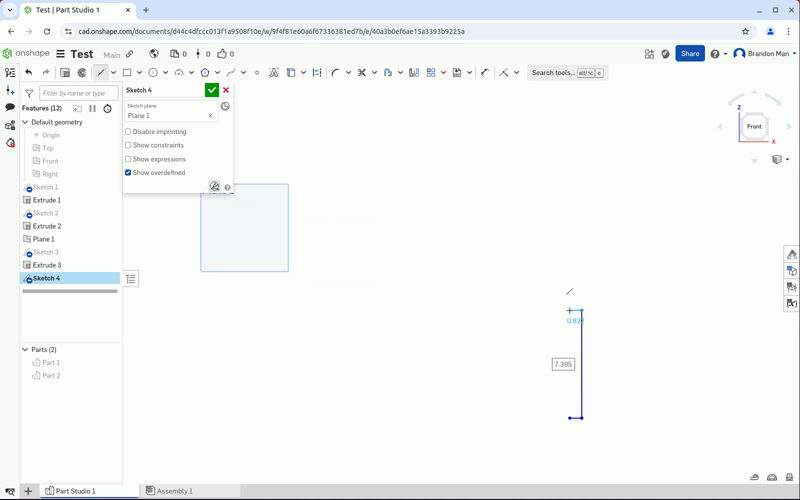
scroll(6)
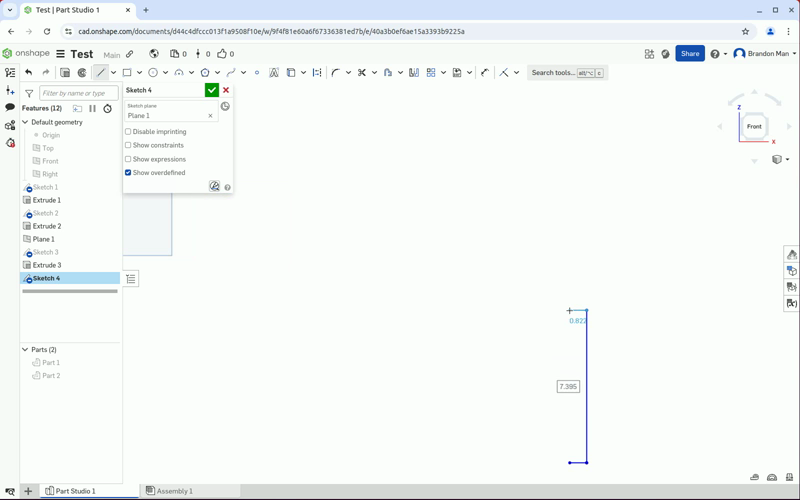
scroll(6)
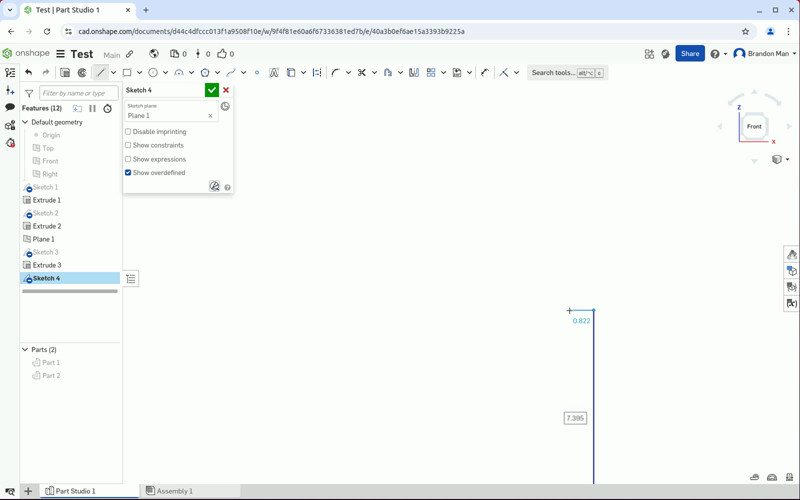
scroll(6)
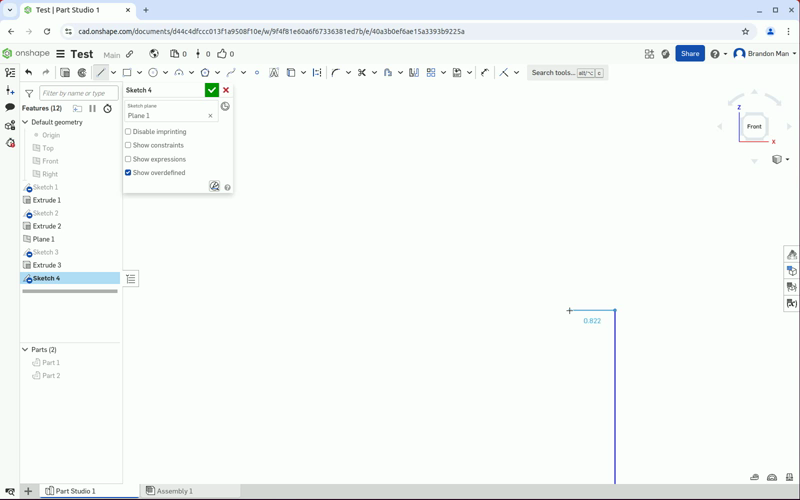
click(569, 310)
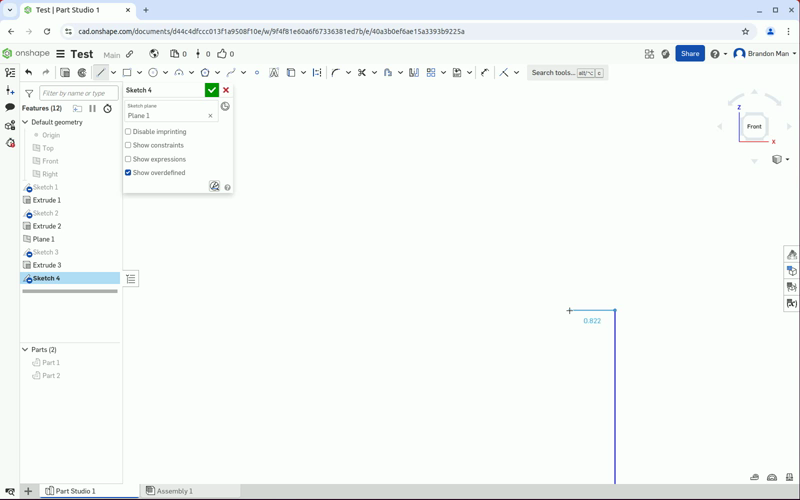
scroll(-6)
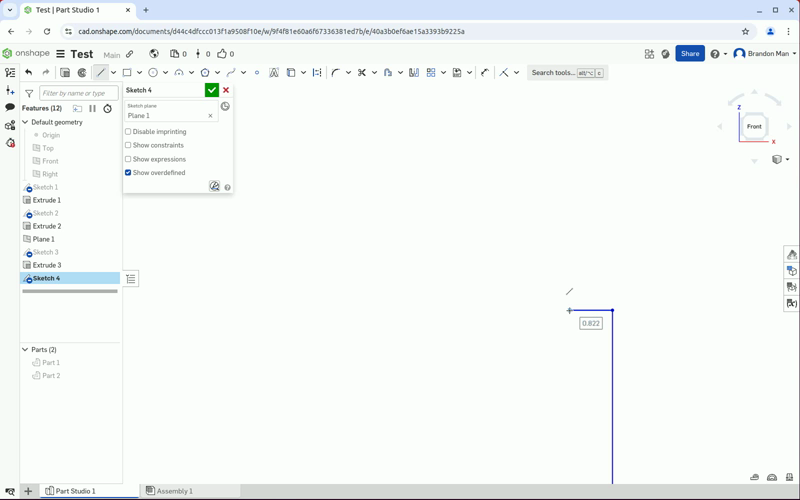
scroll(-6)
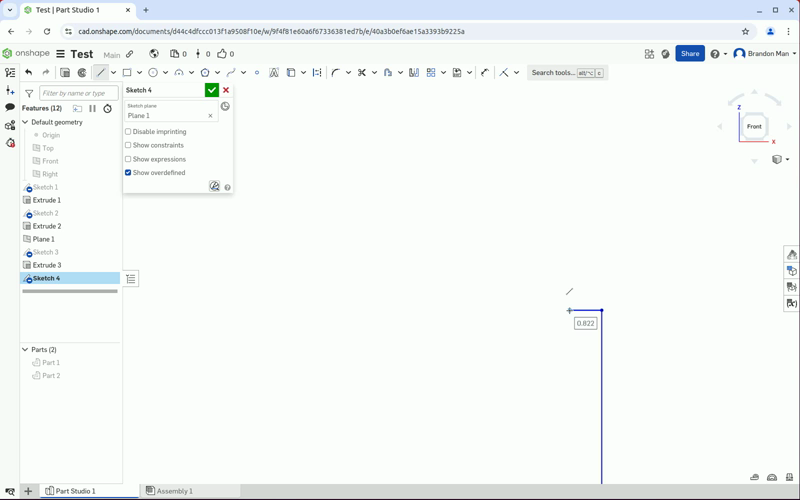
scroll(-6)
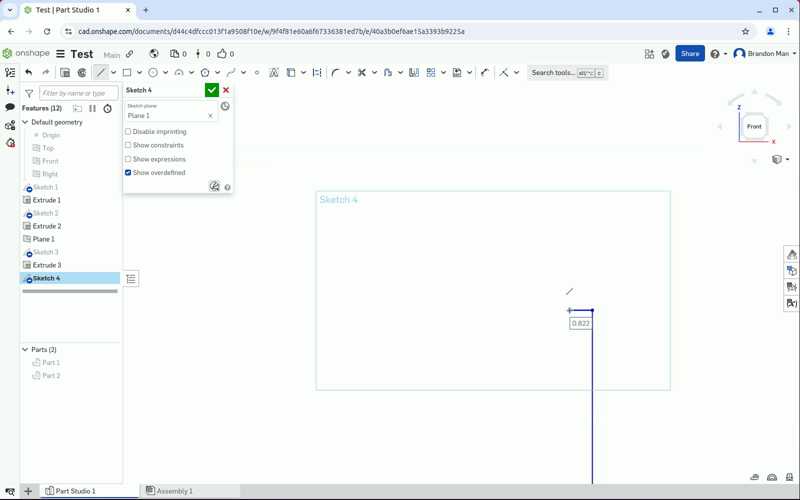
scroll(-6)
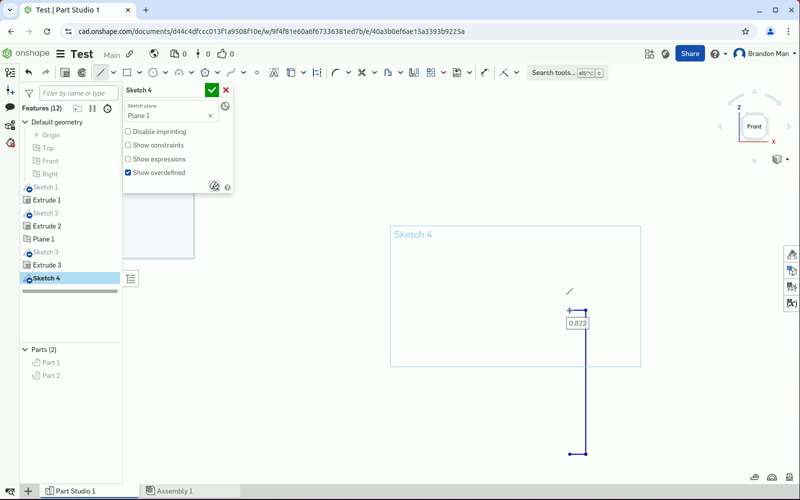
scroll(-6)
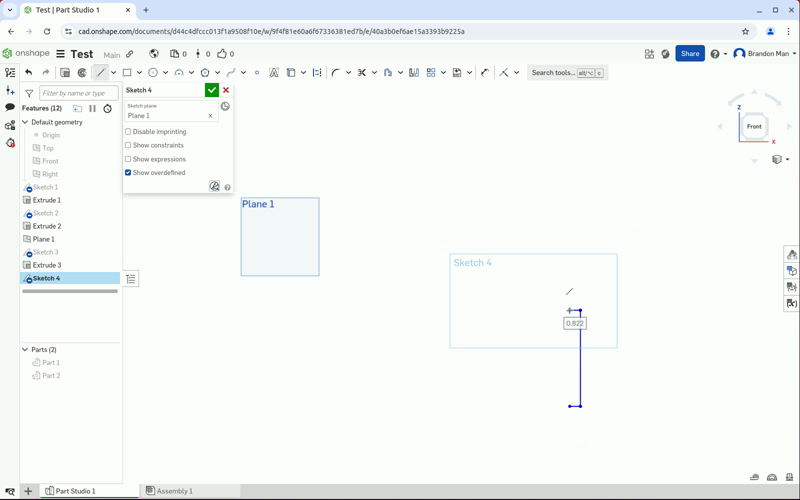
scroll(-6)
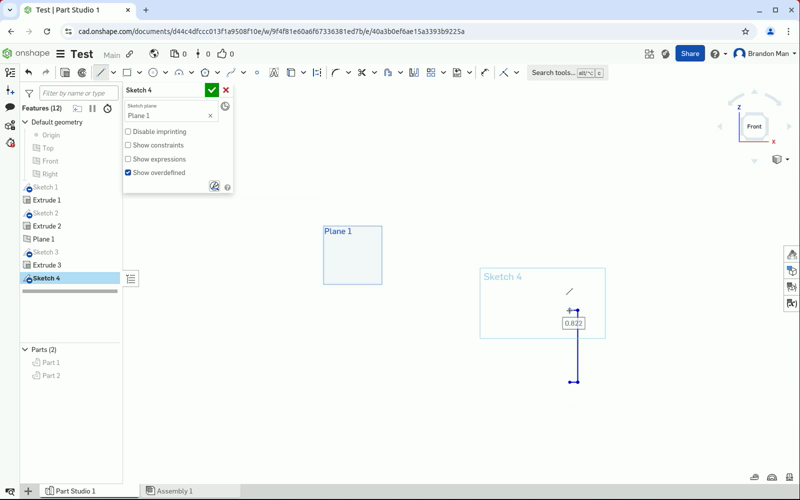
scroll(-6)
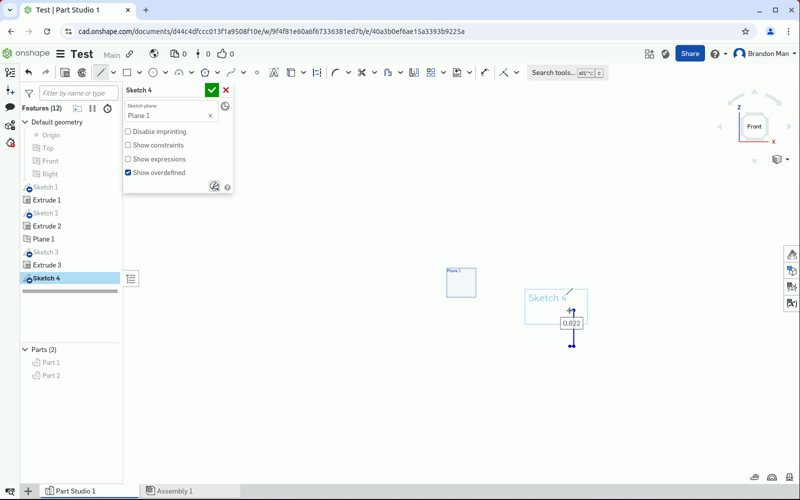
key_up(shift)
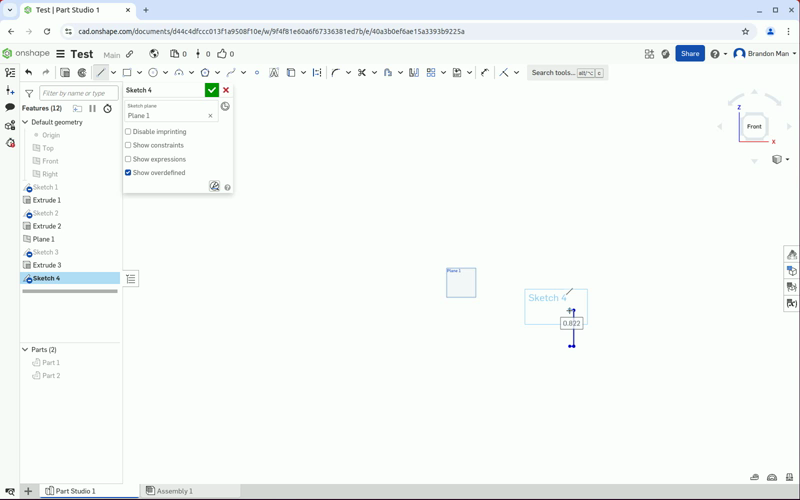
mouse_move(589, 310)
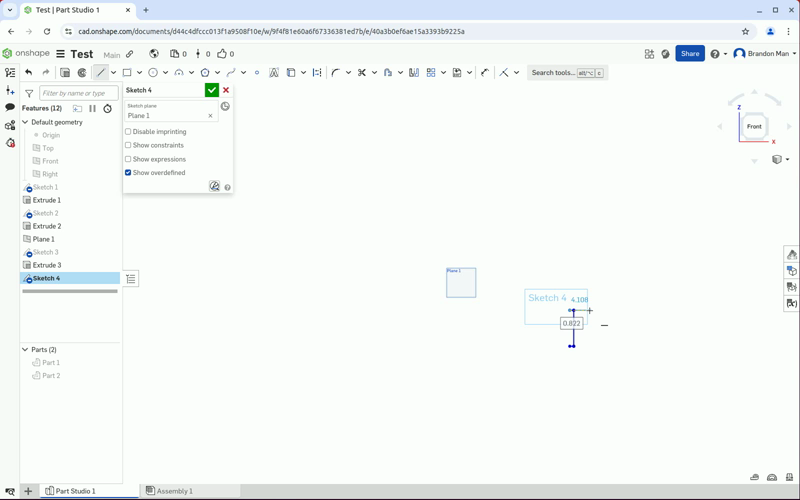
key_down(shift)
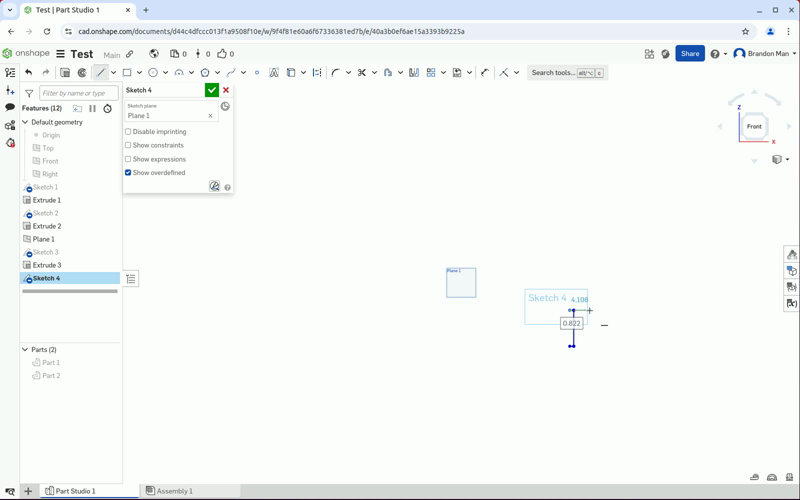
mouse_move(569, 346)
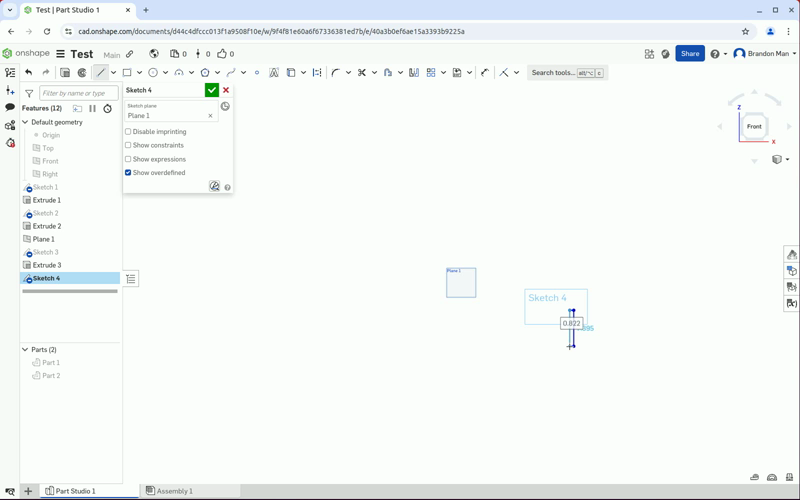
scroll(6)
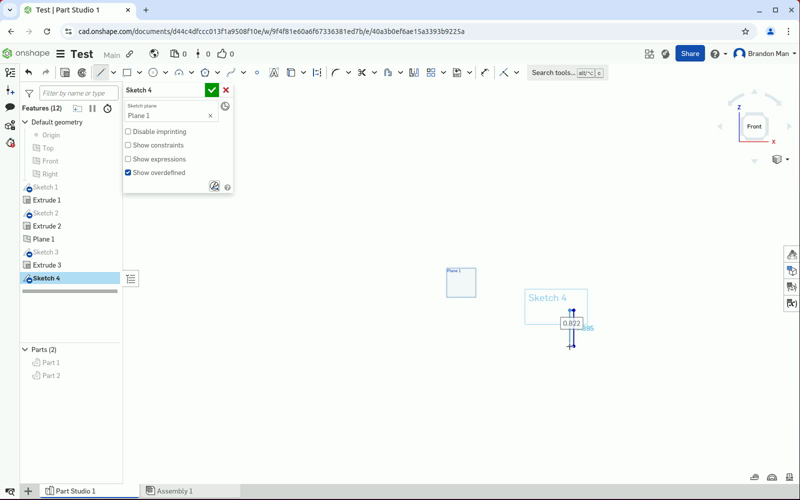
scroll(6)
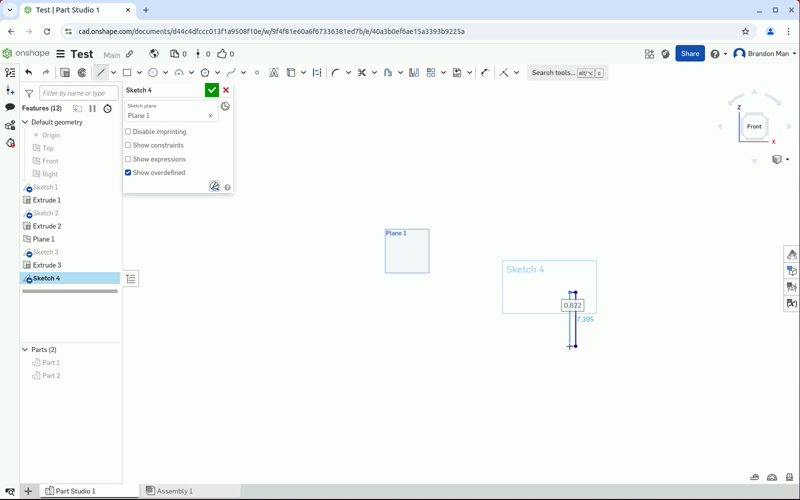
scroll(6)
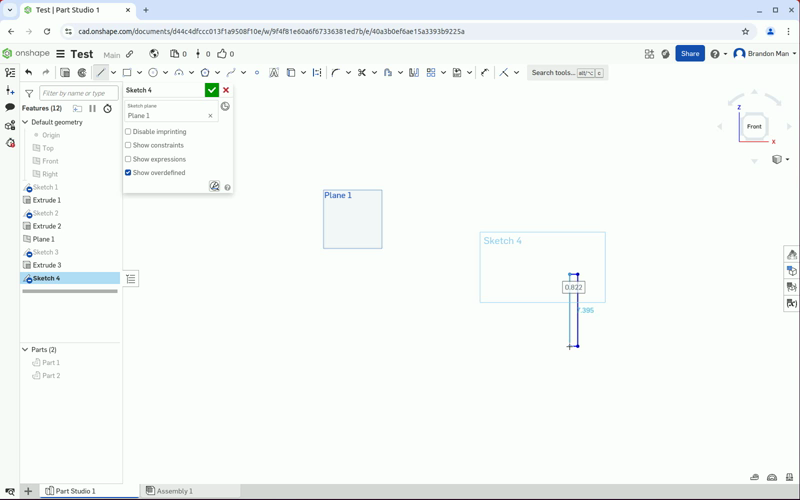
scroll(6)
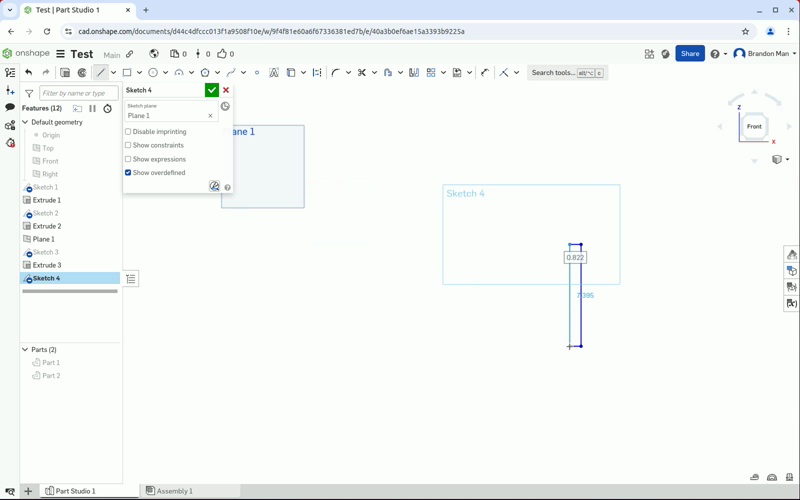
scroll(6)
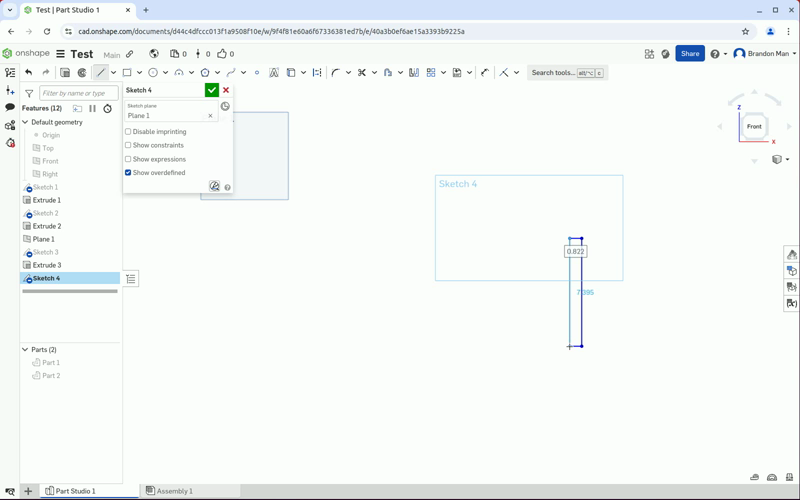
scroll(6)
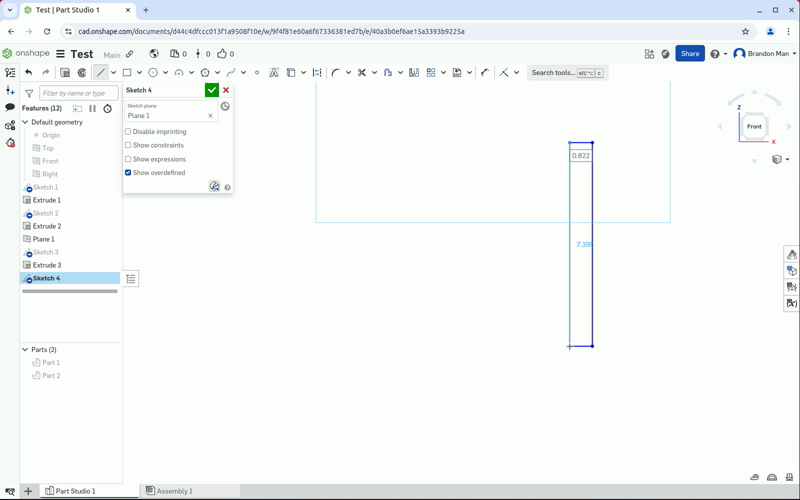
scroll(6)
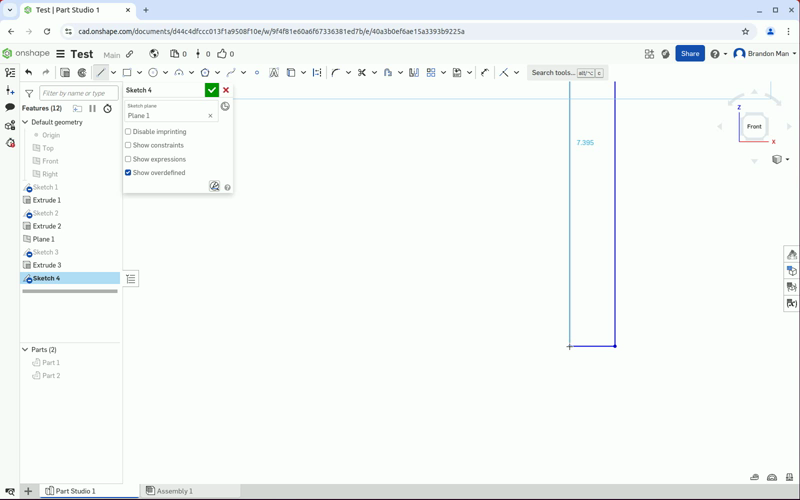
key_up(shift)
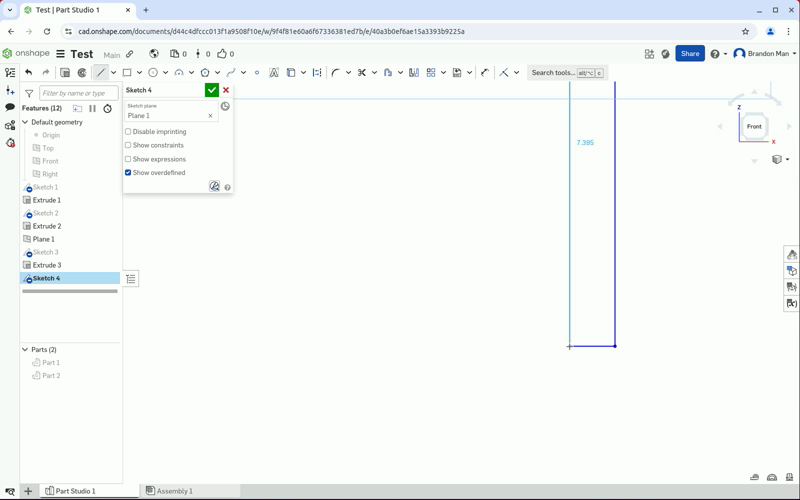
click(569, 346)
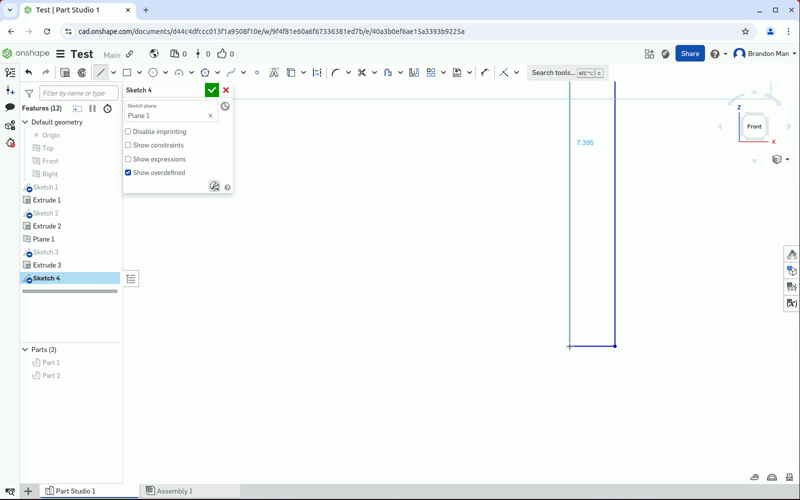
scroll(-6)
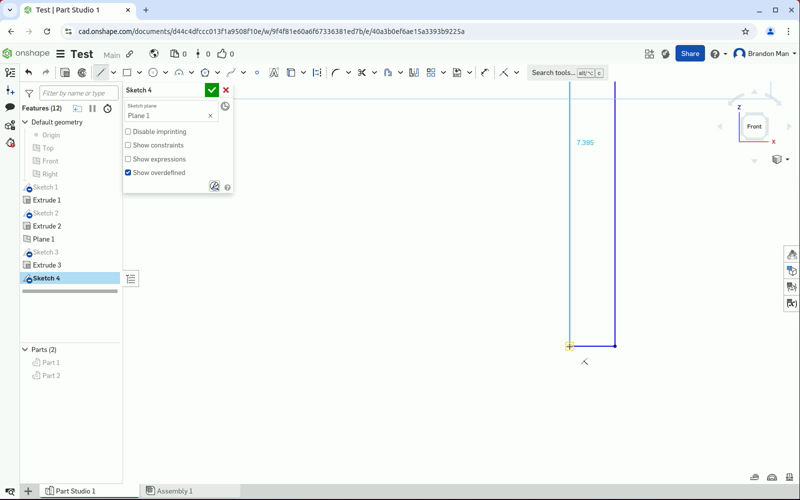
scroll(-6)
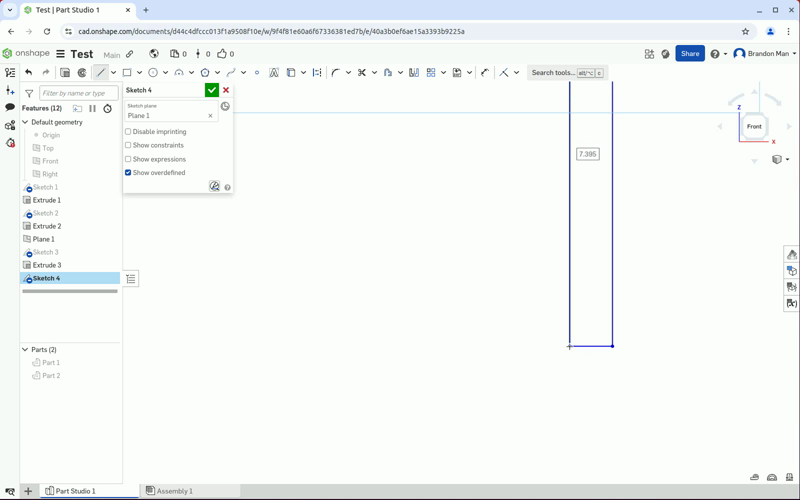
scroll(-6)
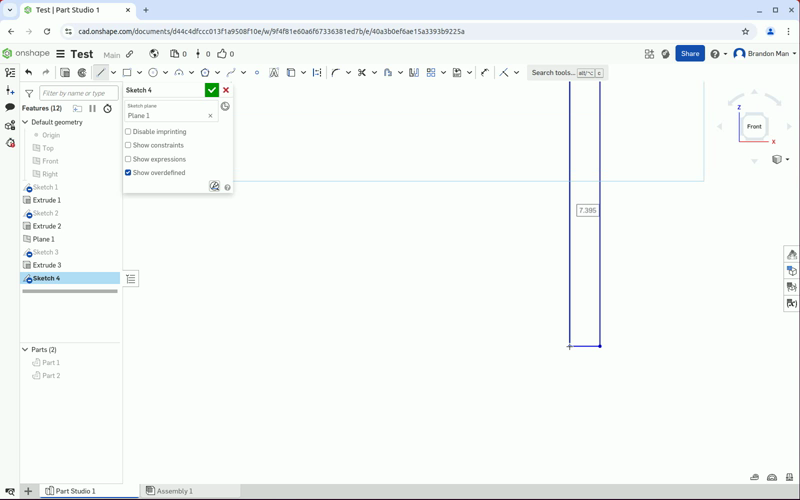
scroll(-6)
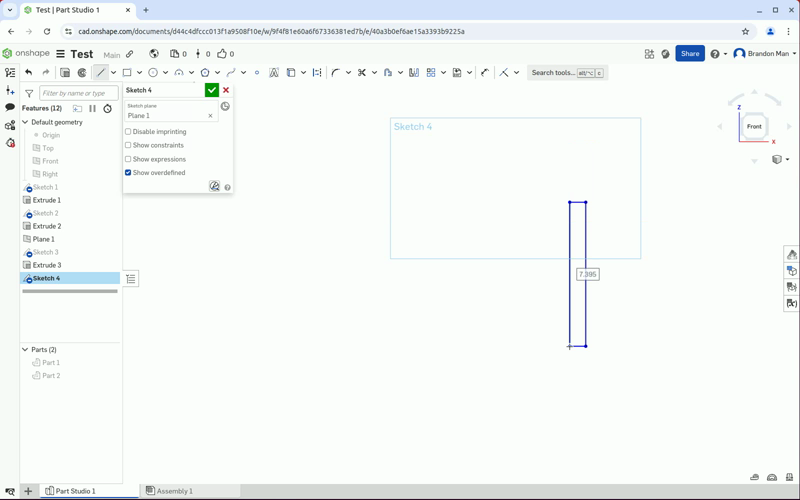
scroll(-6)
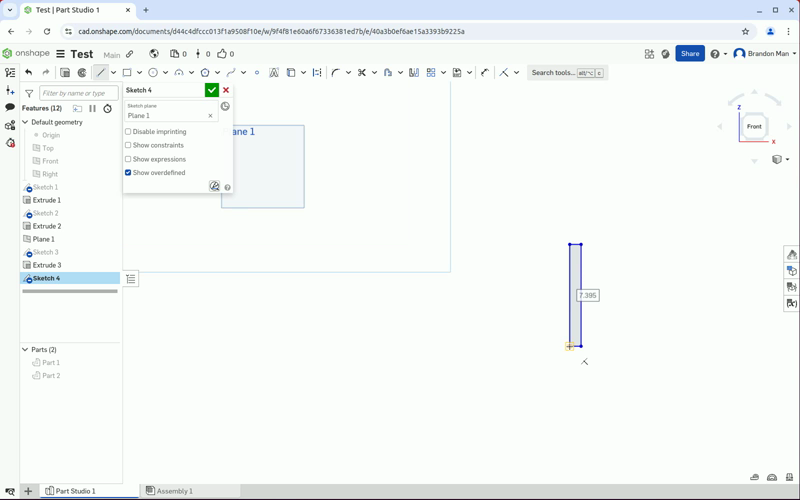
scroll(-6)
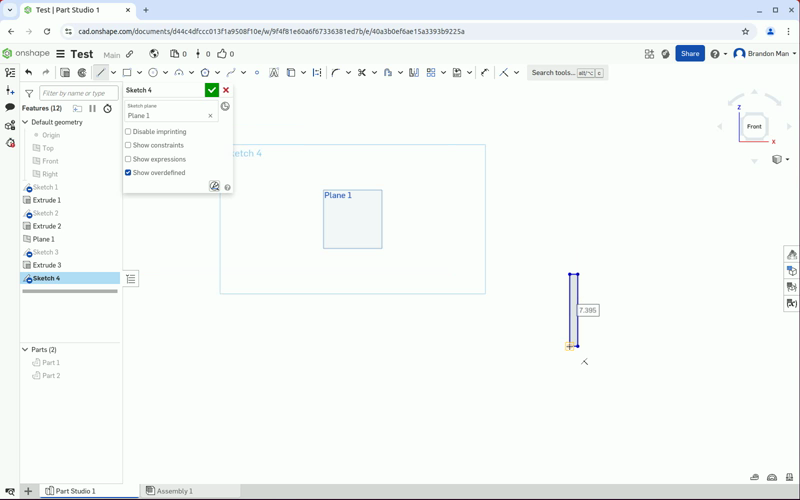
scroll(-6)
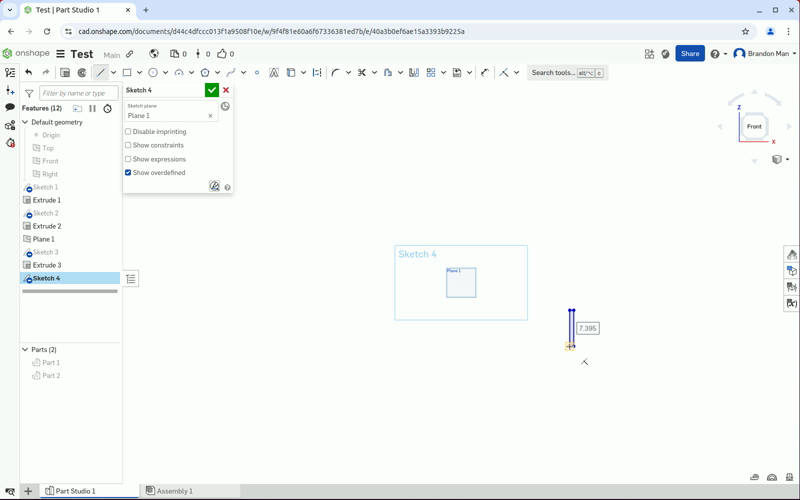
key(esc)
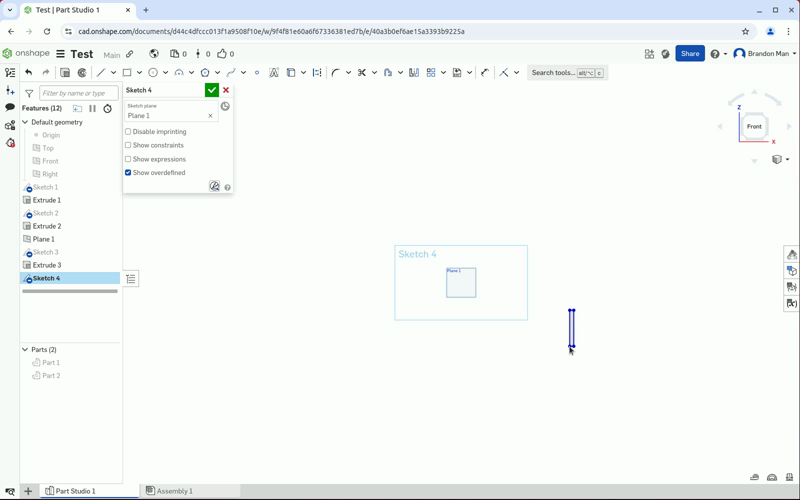
mouse_move(572, 311)
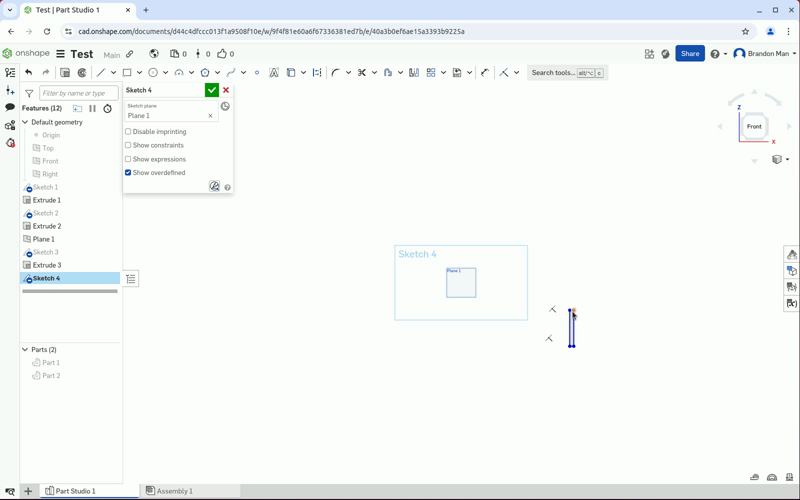
scroll(6)
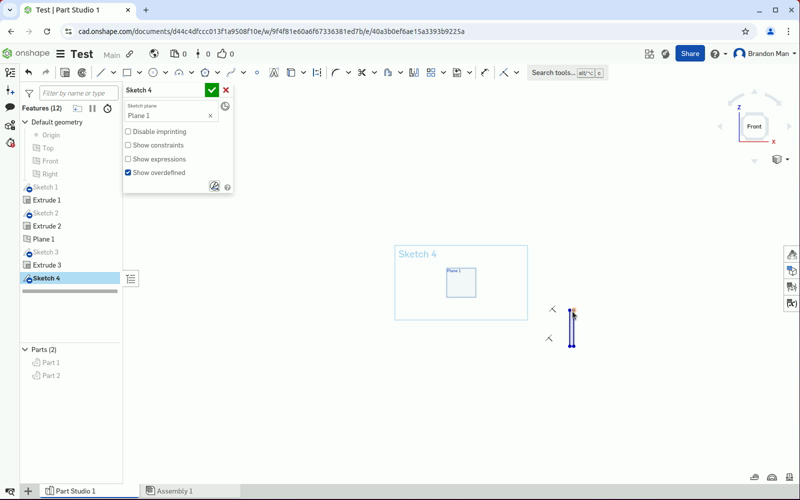
scroll(6)
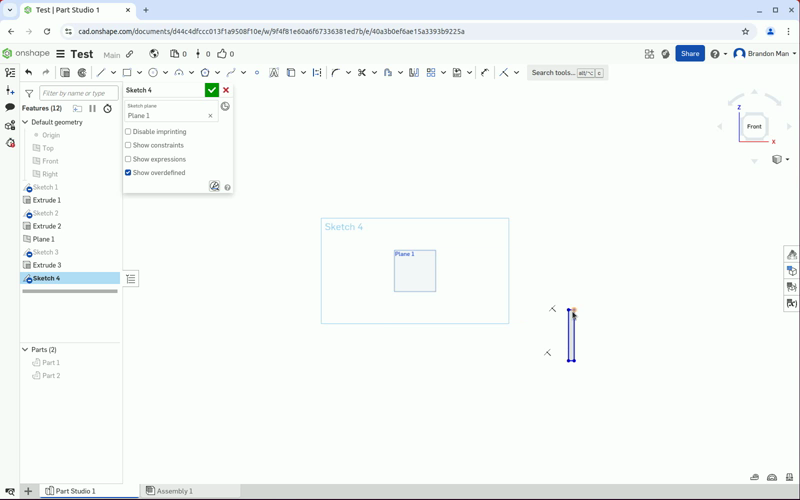
scroll(6)
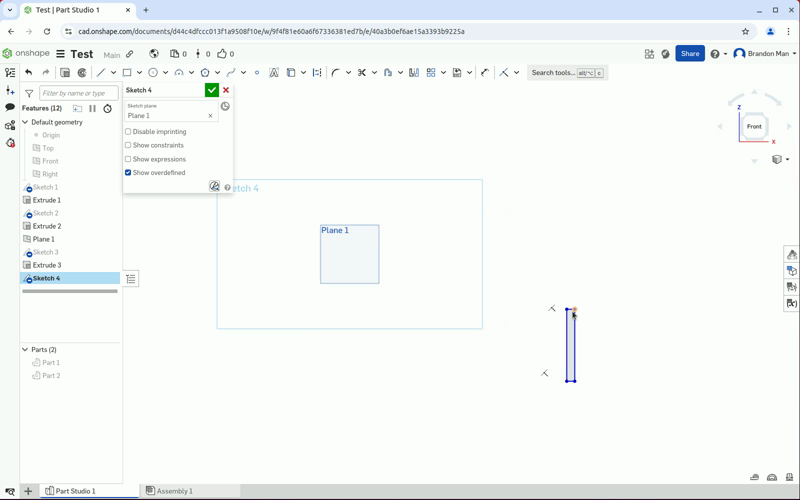
scroll(6)
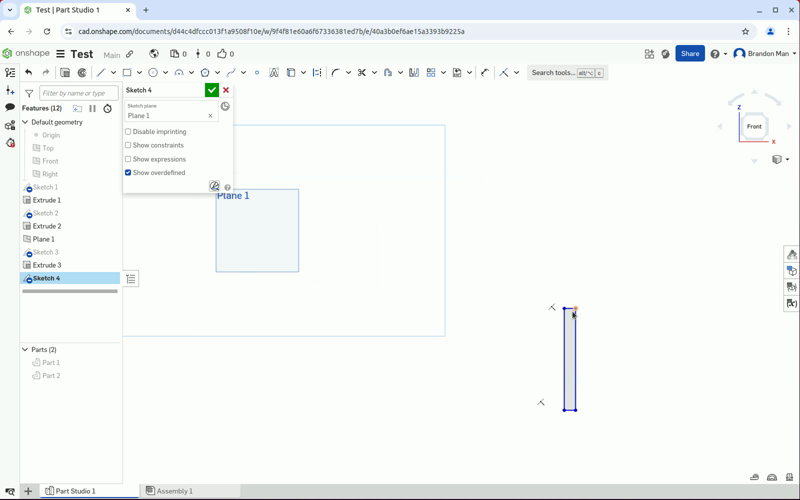
scroll(6)
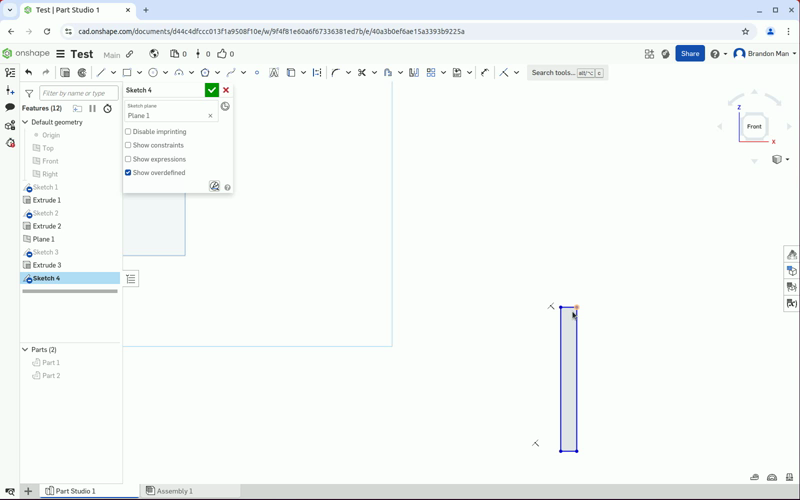
scroll(6)
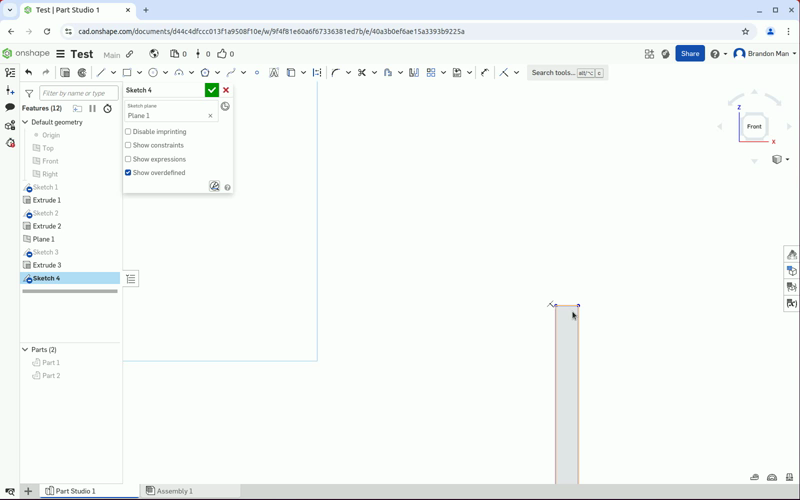
scroll(6)
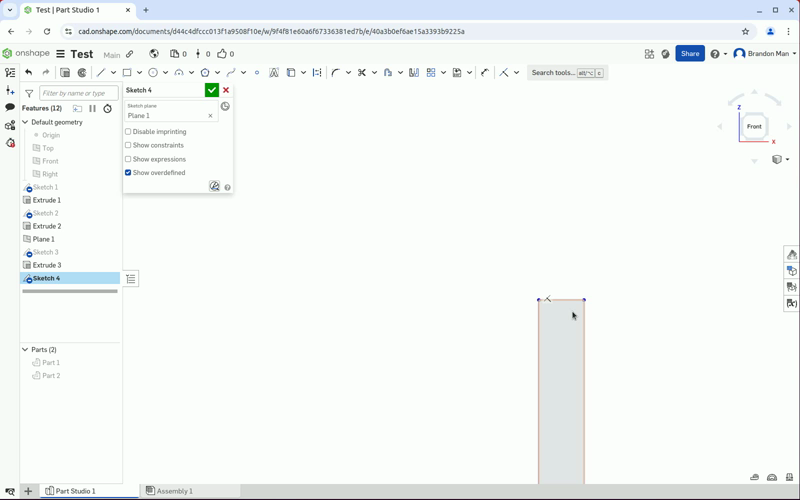
click(572, 311)
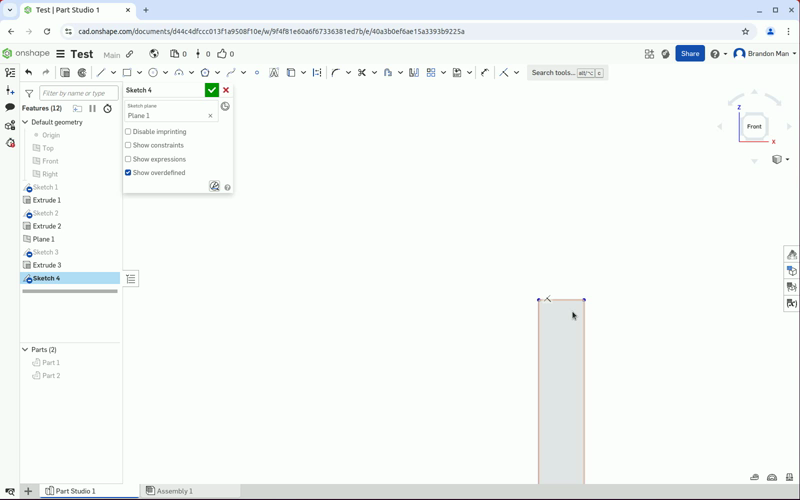
scroll(-6)
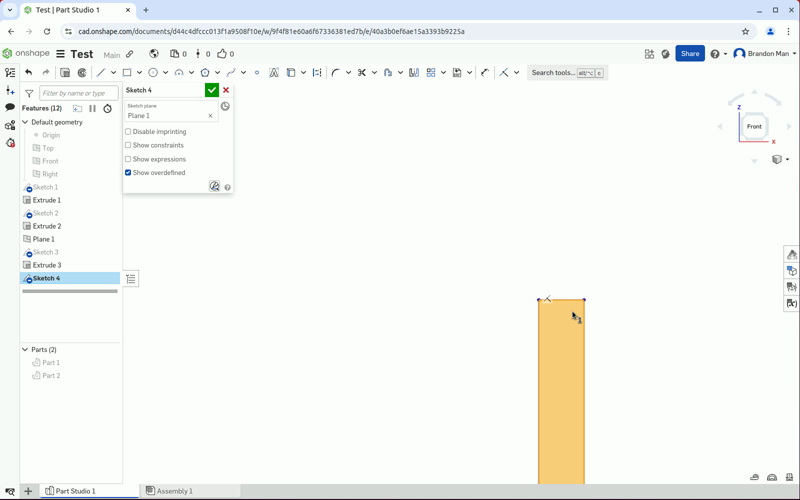
scroll(-6)
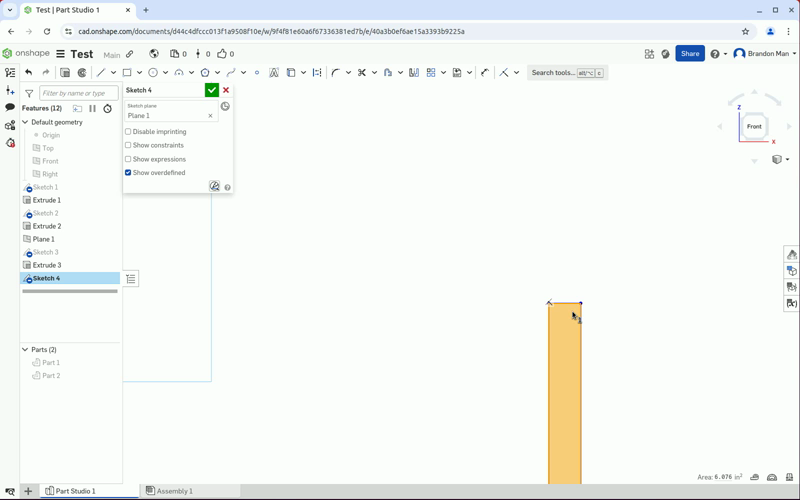
scroll(-6)
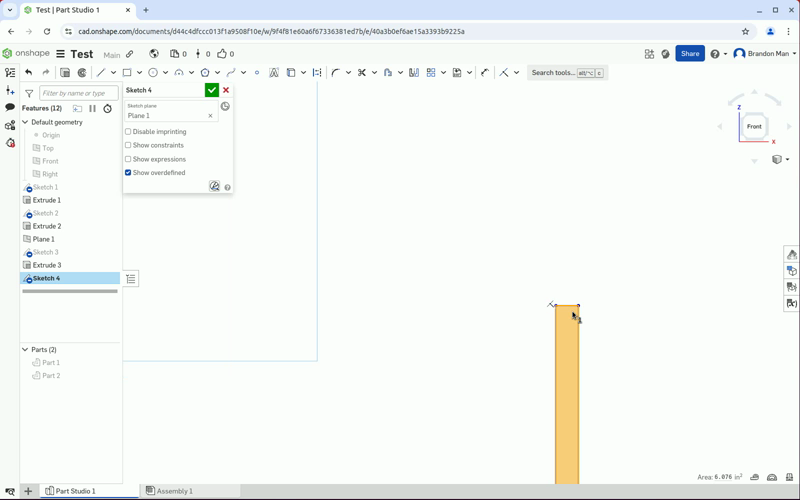
scroll(-6)
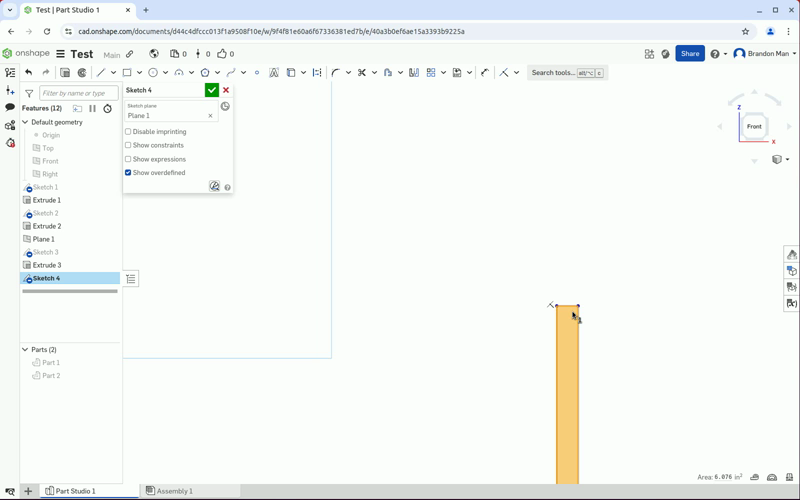
scroll(-6)
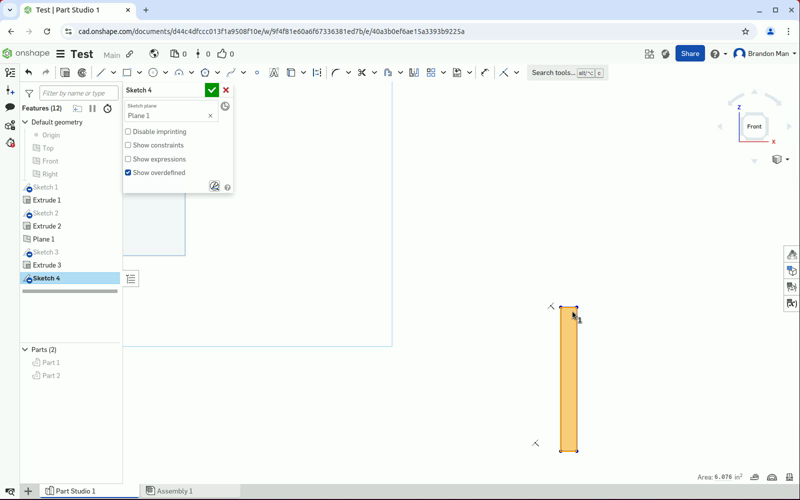
scroll(-6)
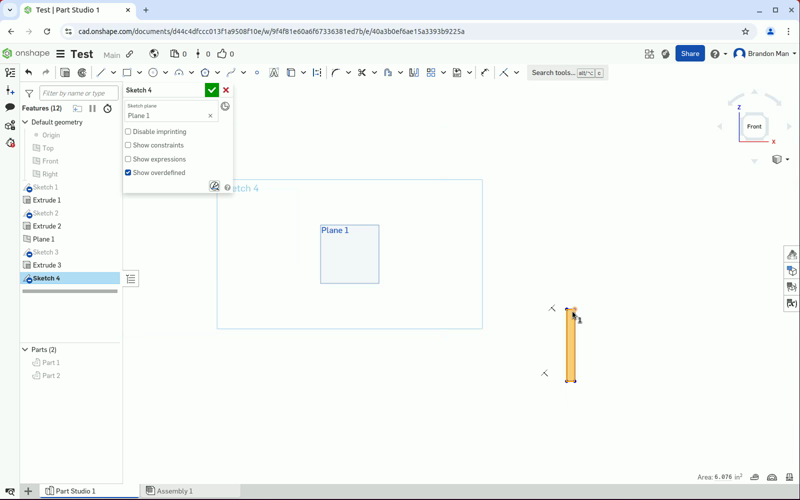
scroll(-6)
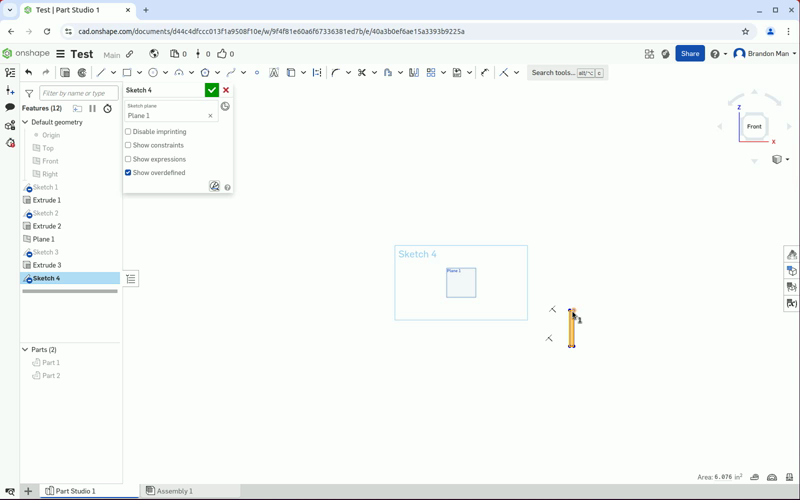
mouse_move(73, 352)
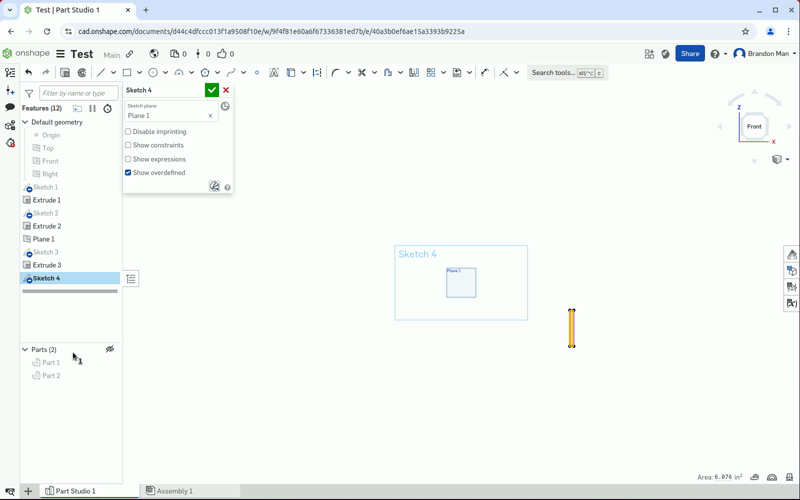
key(shift+y)
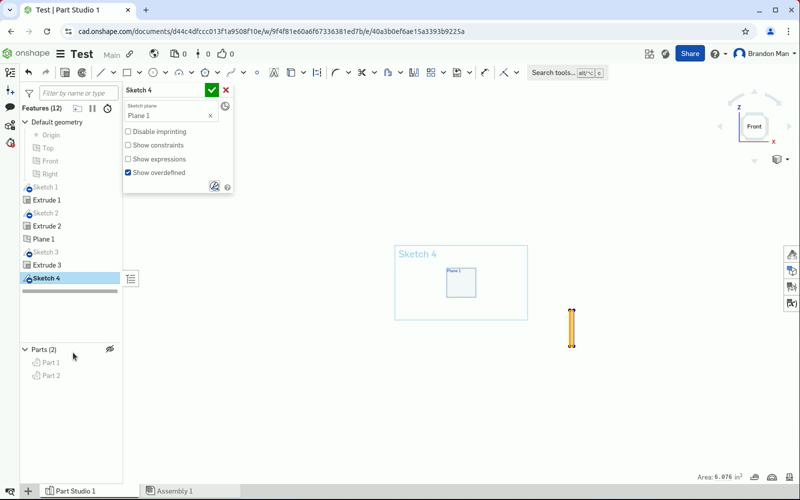
key(shift+e)
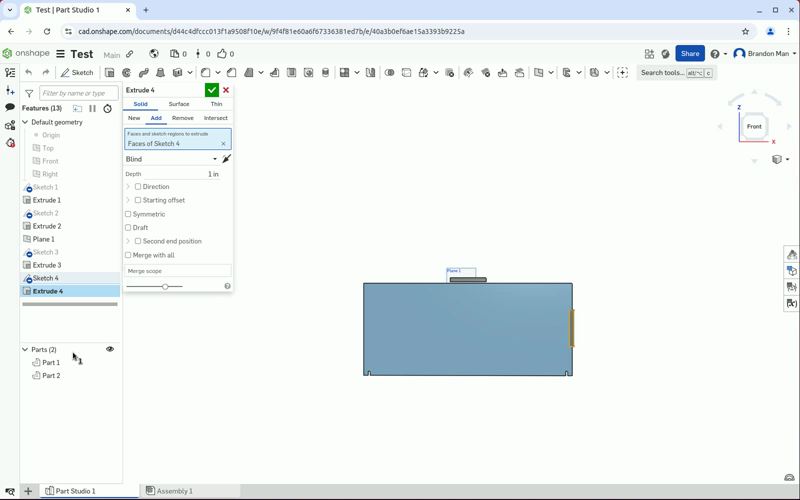
mouse_move(143, 106)
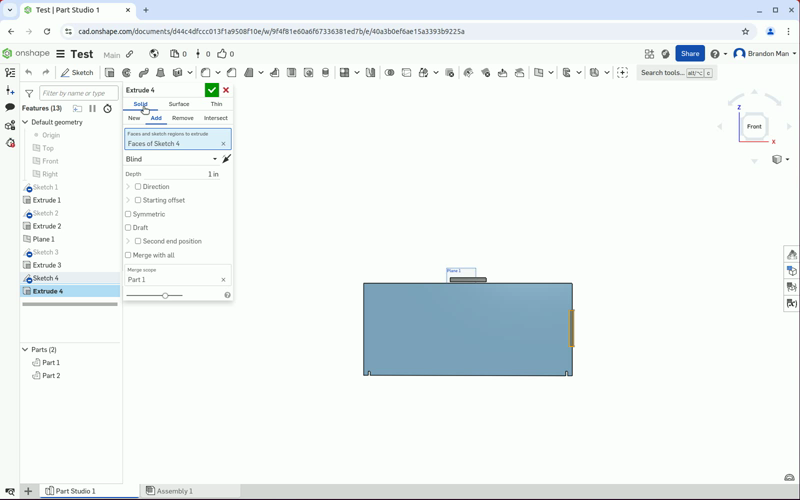
click(143, 106)
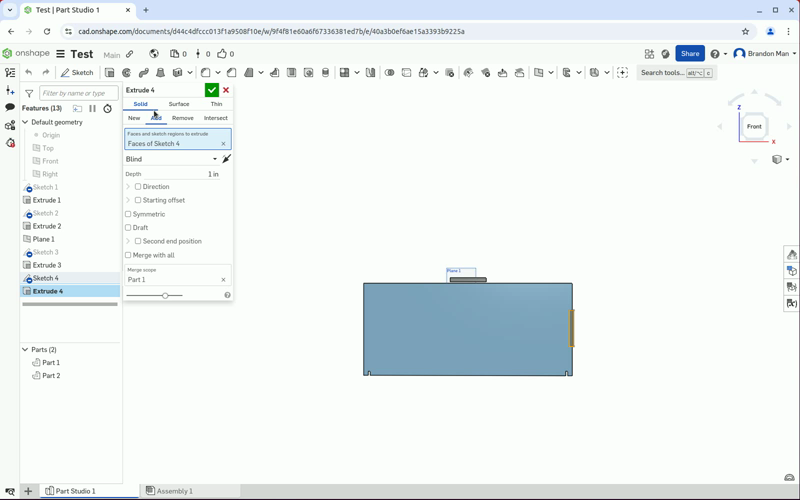
mouse_move(186, 120)
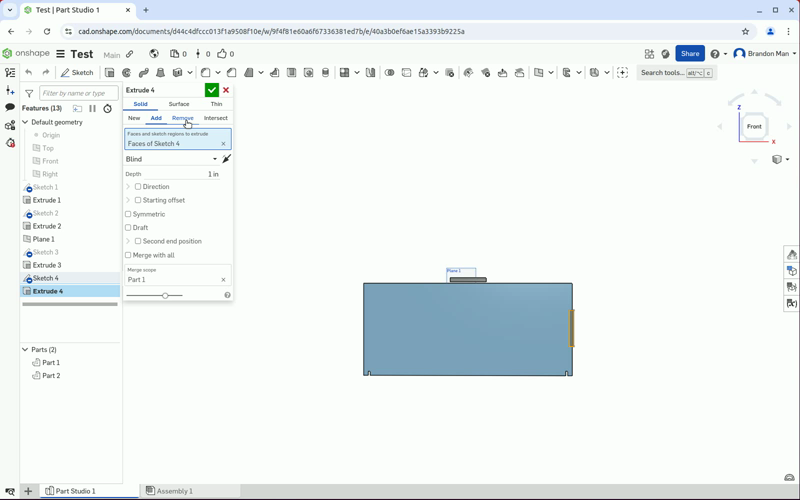
click(186, 120)
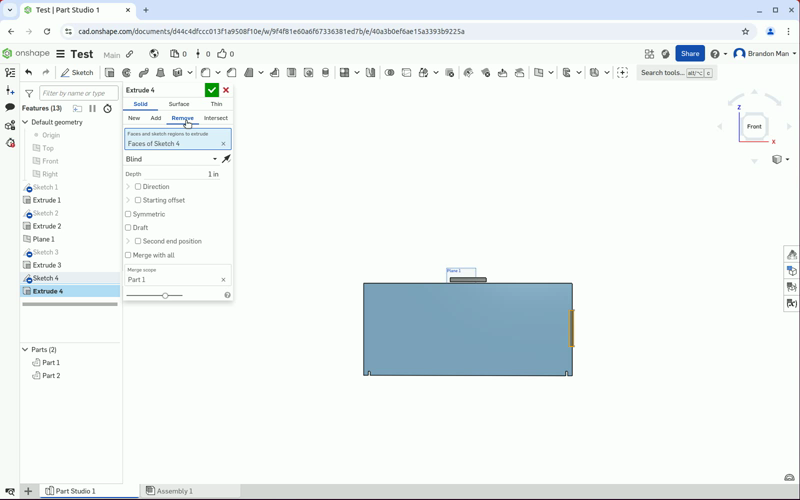
key(tab, 4)
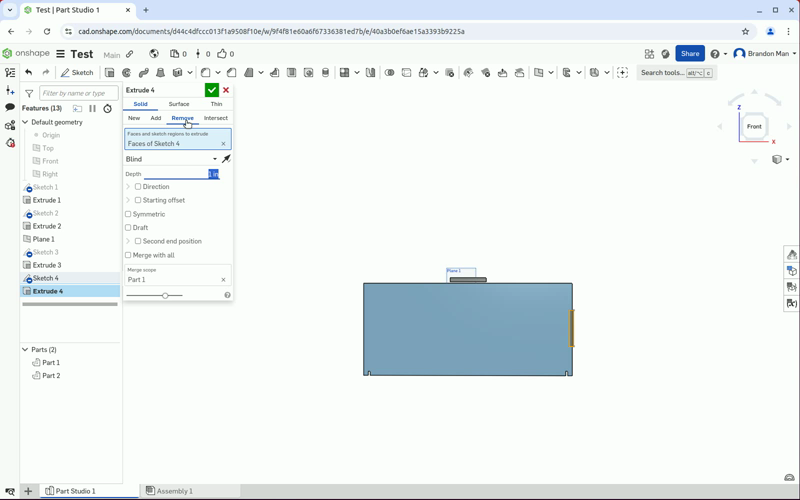
text(6.018)
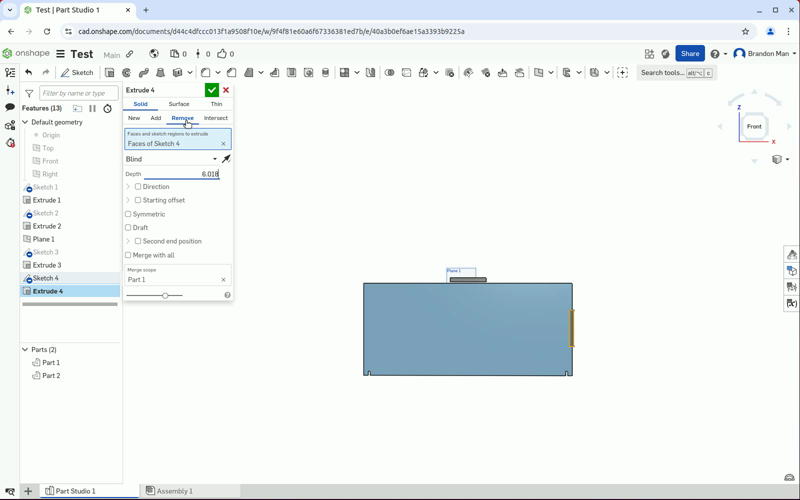
key(tab, 6)
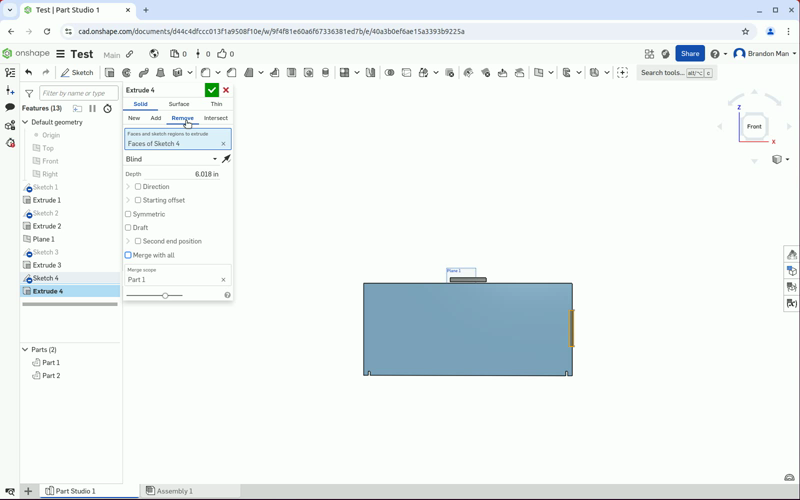
key(space)
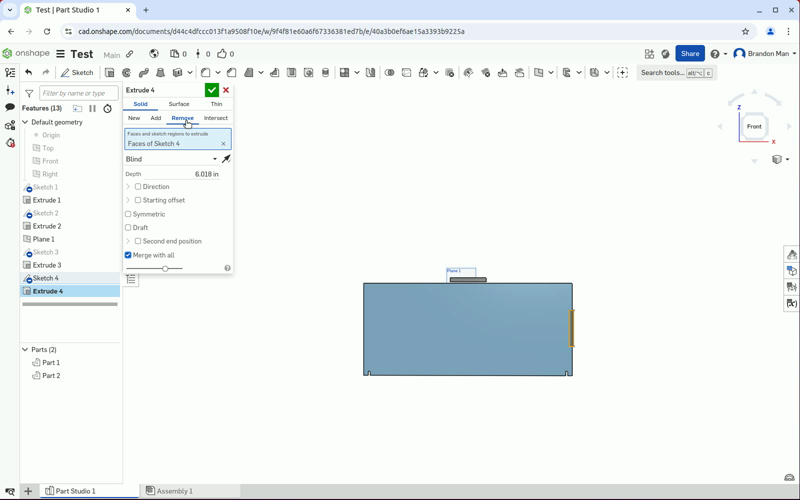
key(enter)
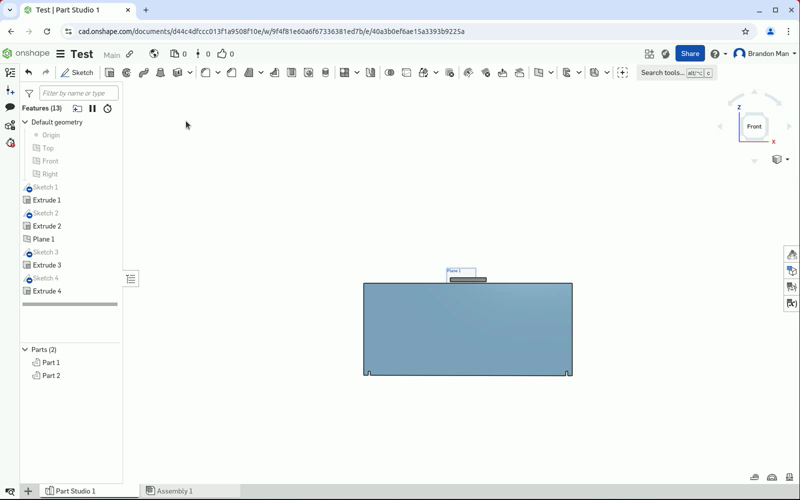
key(shift+h)
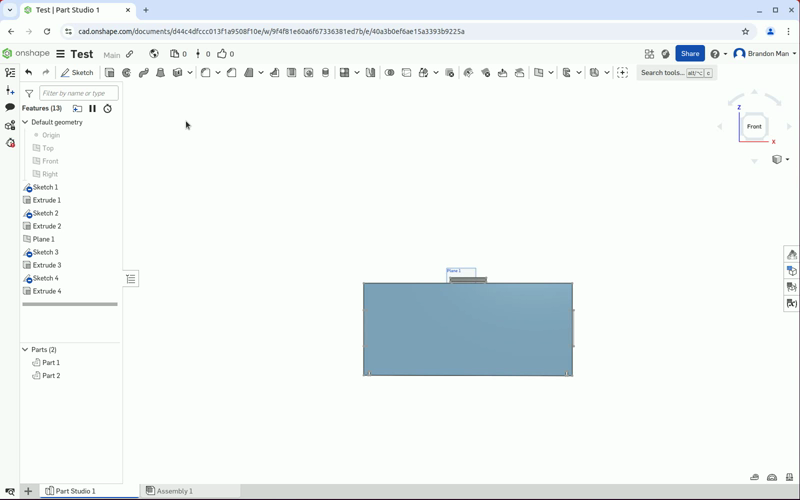
key(shift+h)
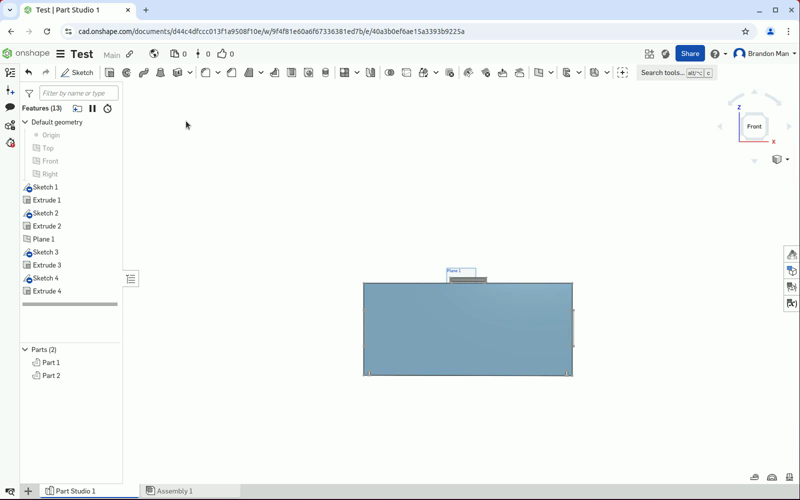
key(shift+7)
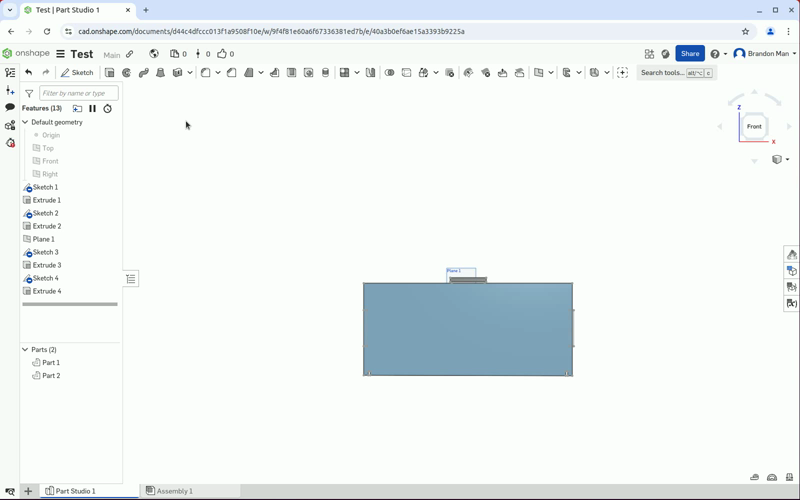
key(left, 2)
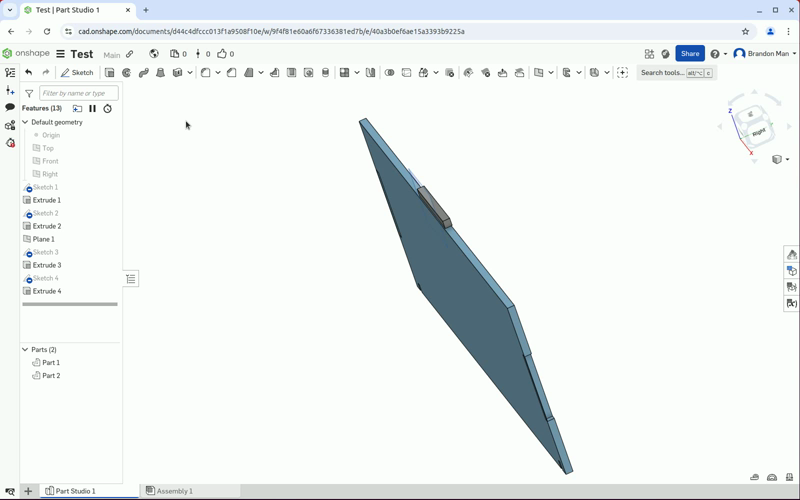
key(down, 2)
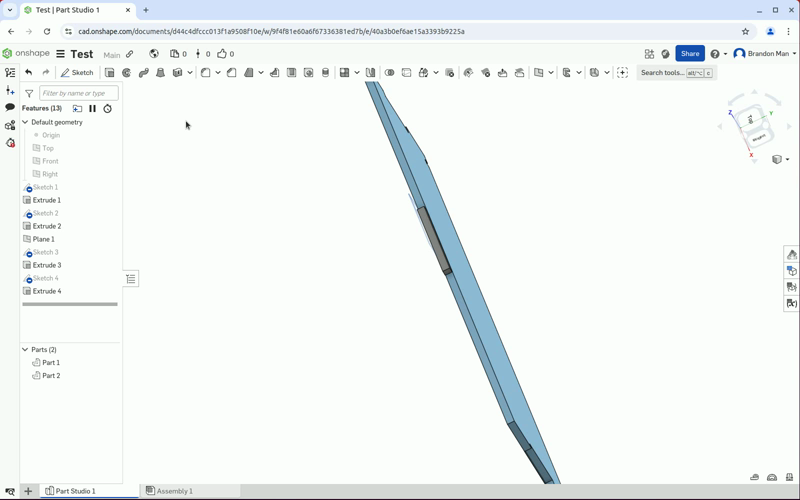
key(up, 2)
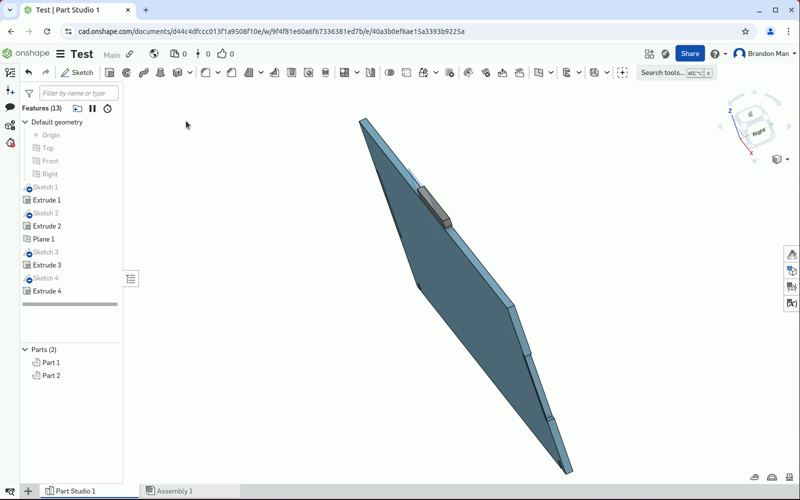
key(right, 2)
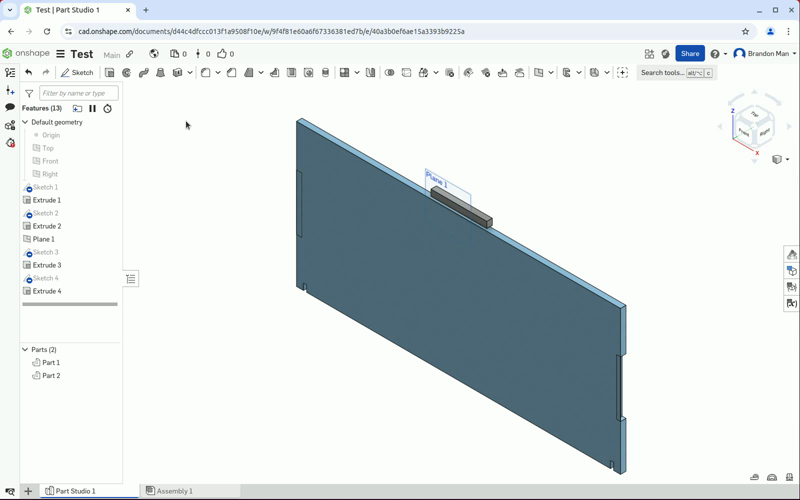
mouse_move(73, 189)
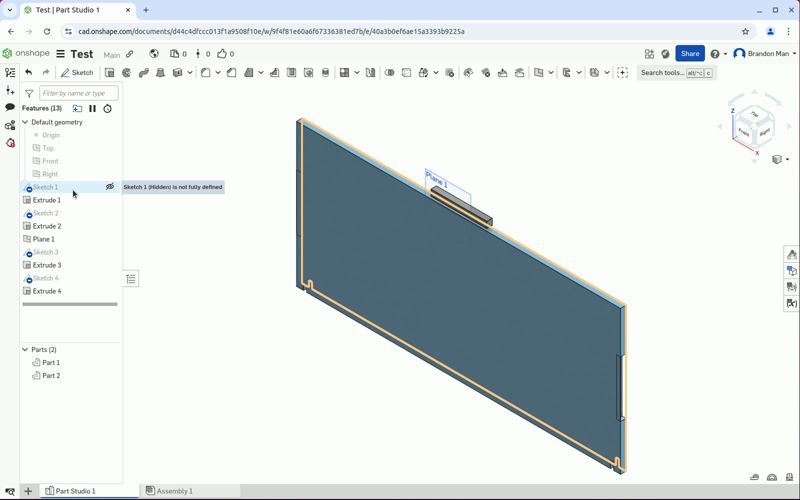
click(73, 189)